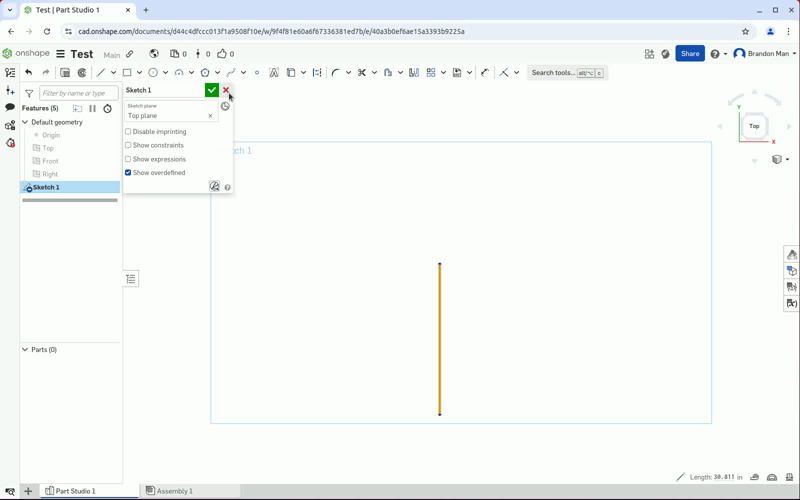
key(shift+h)
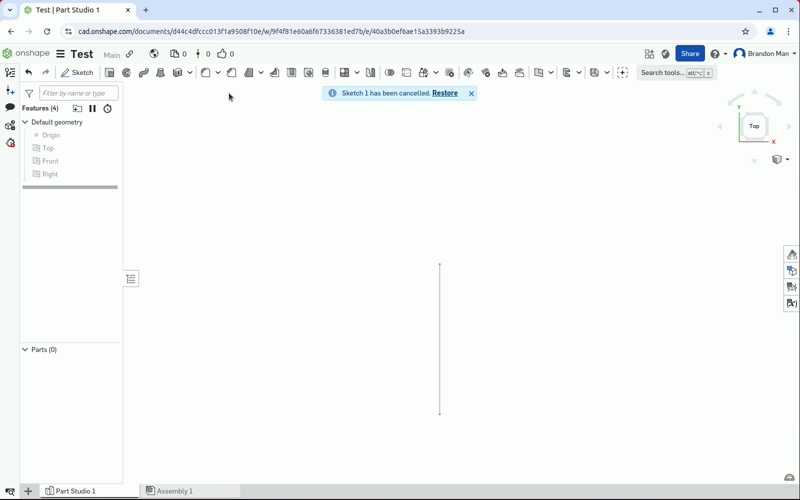
mouse_move(73, 352)
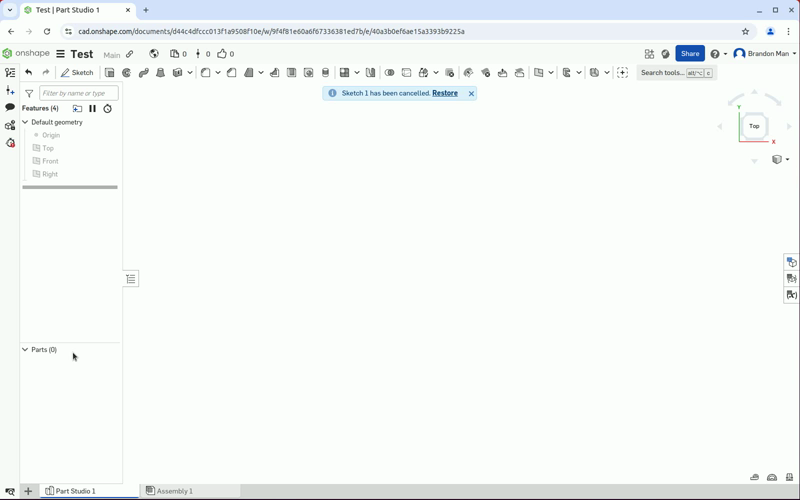
key(y)
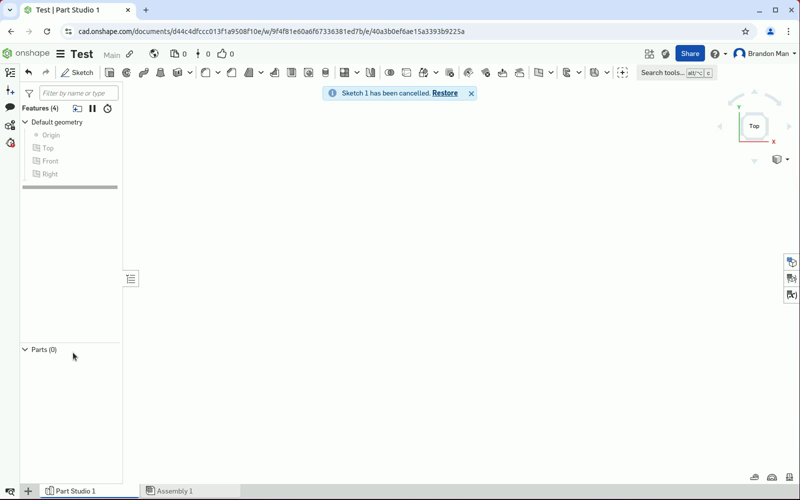
key(shift+p)
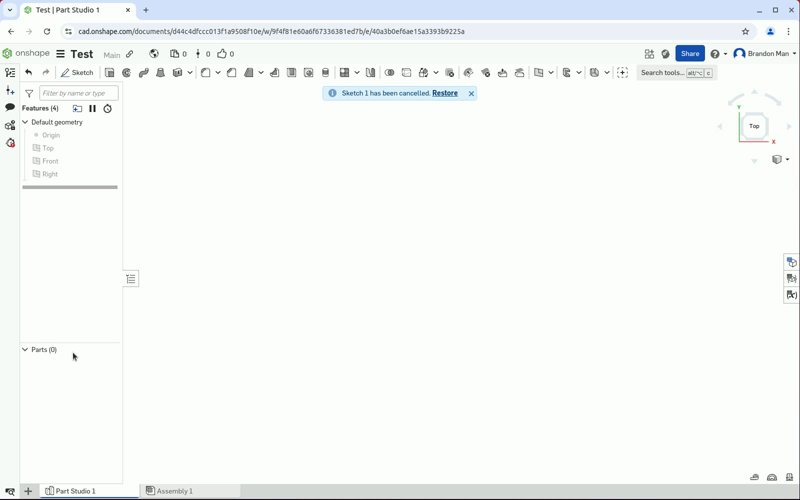
key(space)
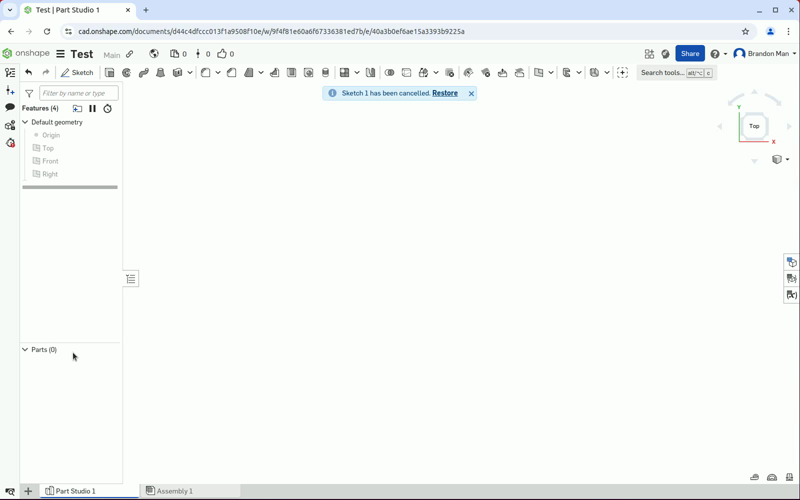
key_down(shift)
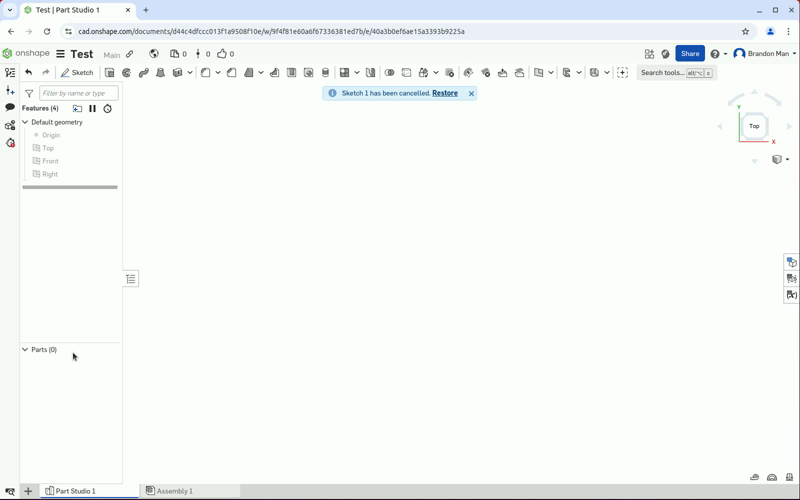
key(up)
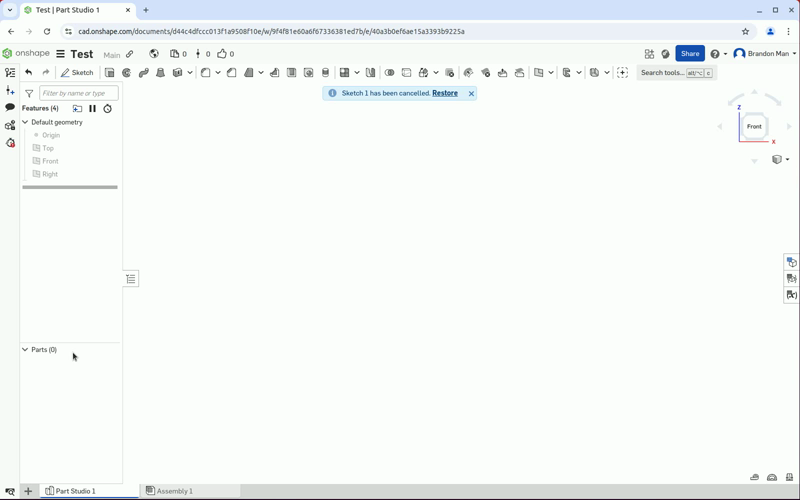
key_up(shift)
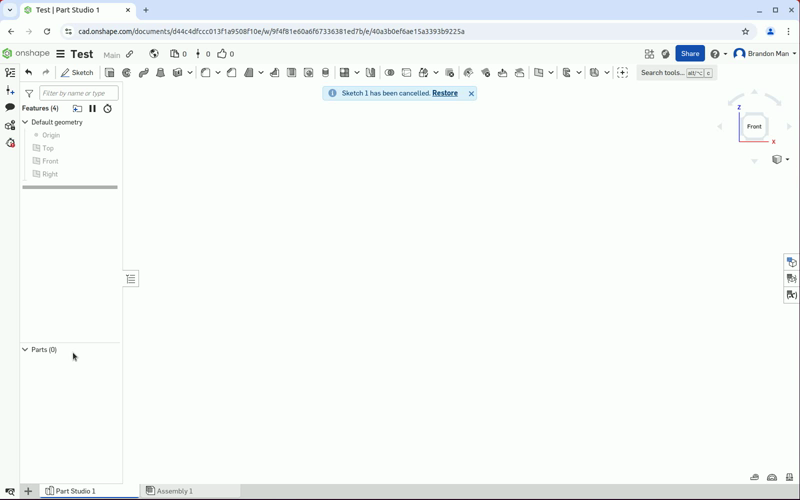
key(space)
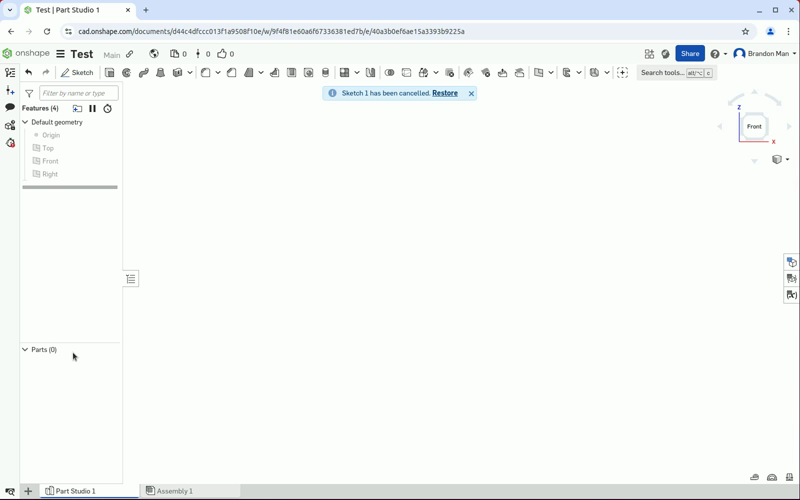
key_down(shift)
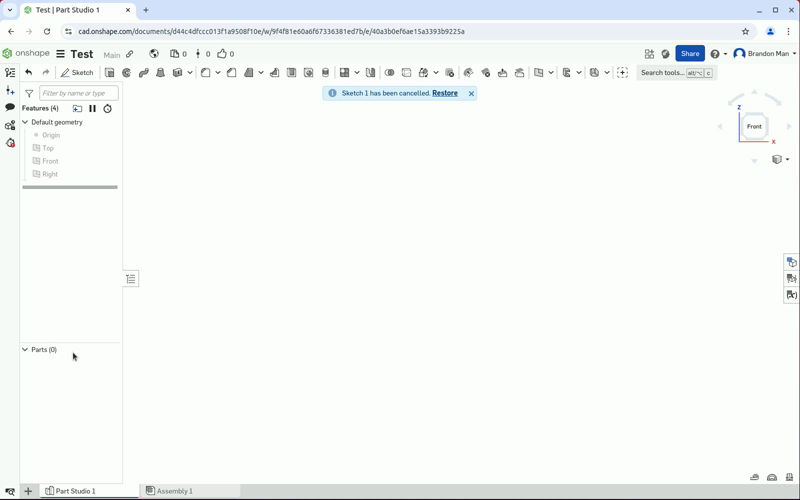
key(left)
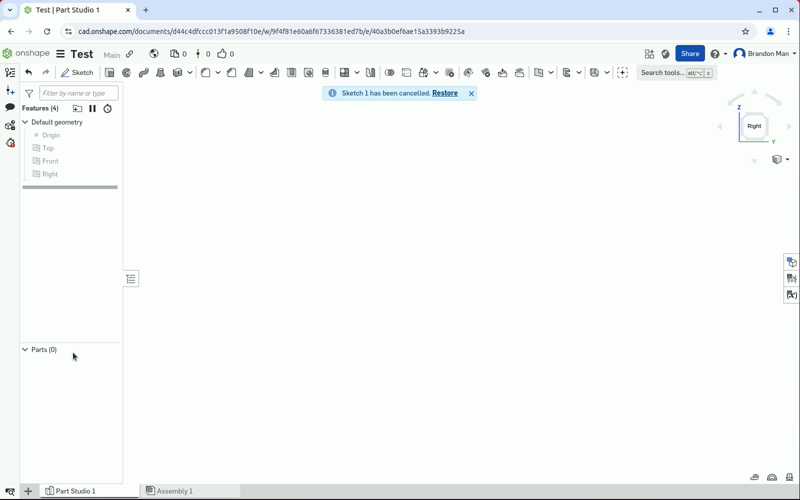
key_up(shift)
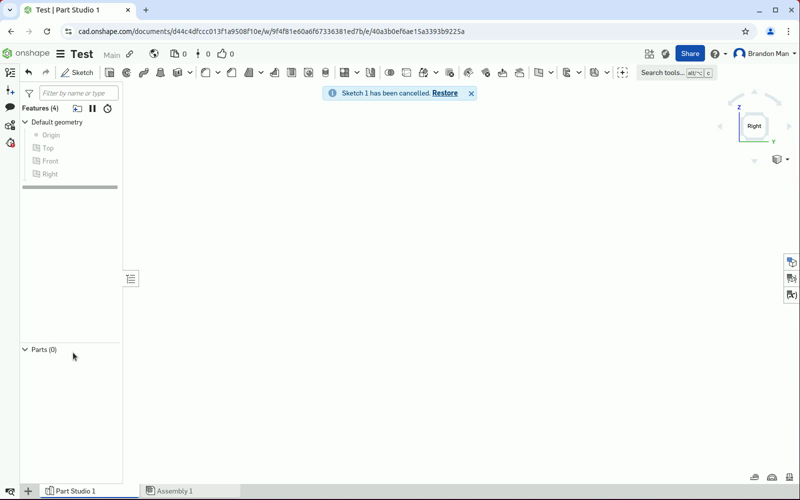
mouse_move(73, 352)
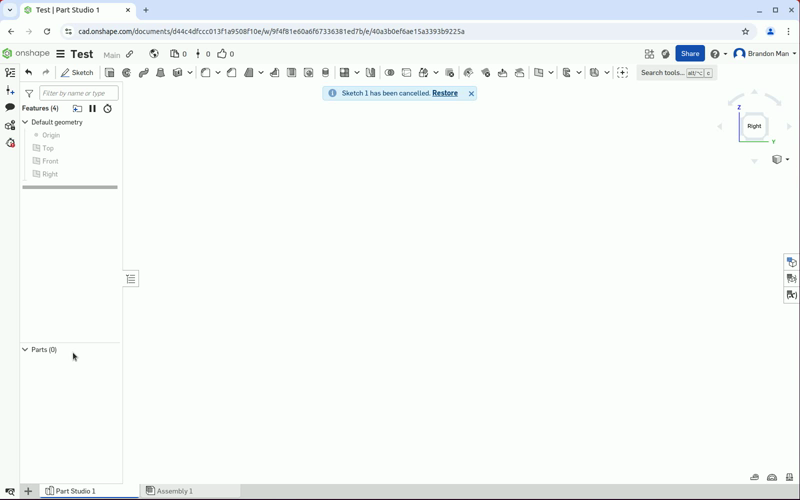
key(shift+y)
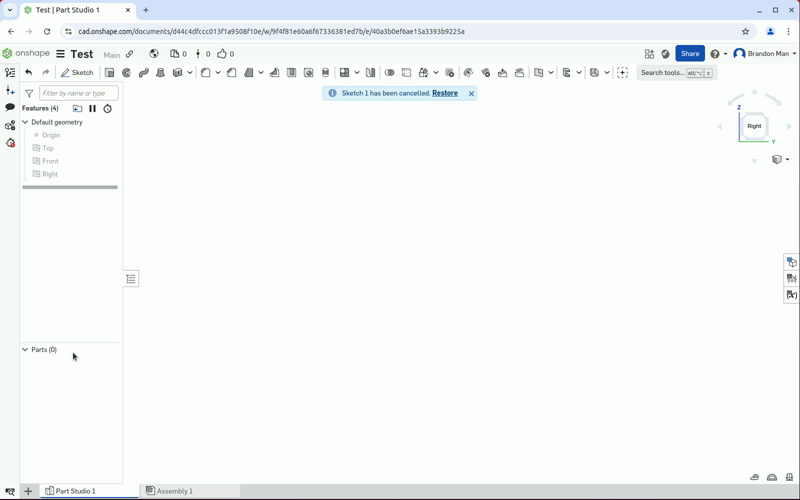
key(shift+s)
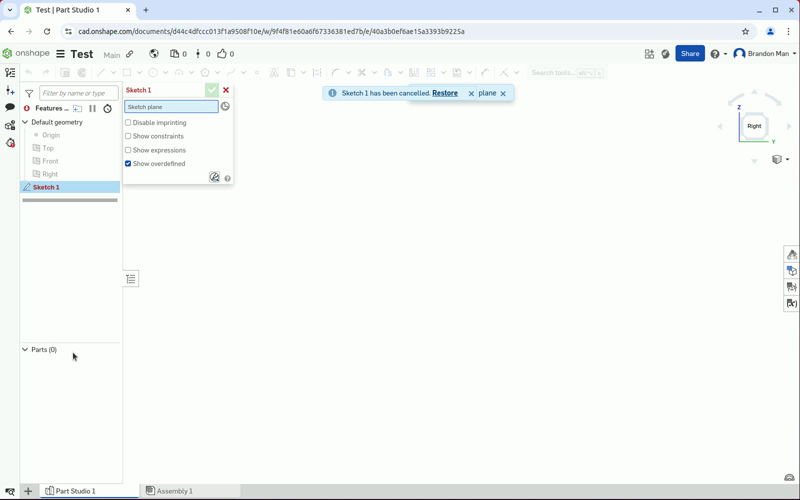
mouse_move(73, 176)
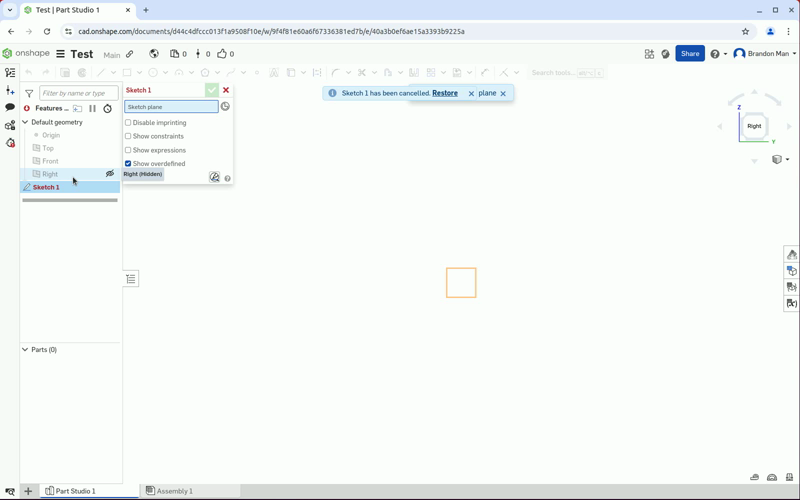
click(73, 176)
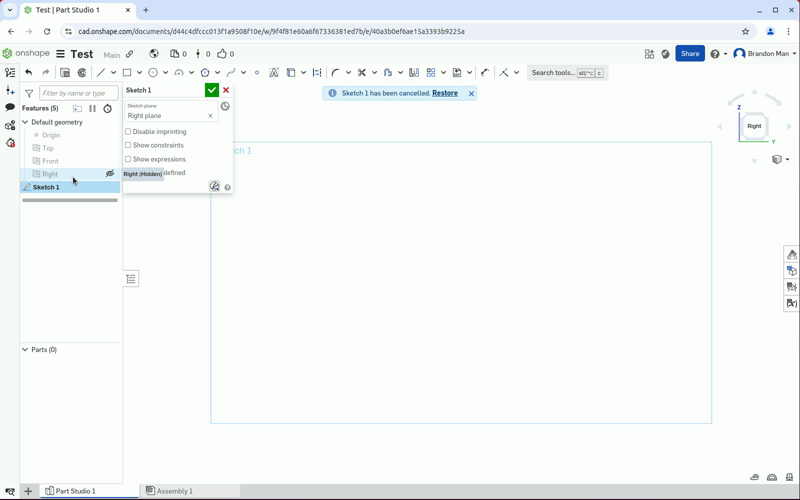
mouse_move(73, 352)
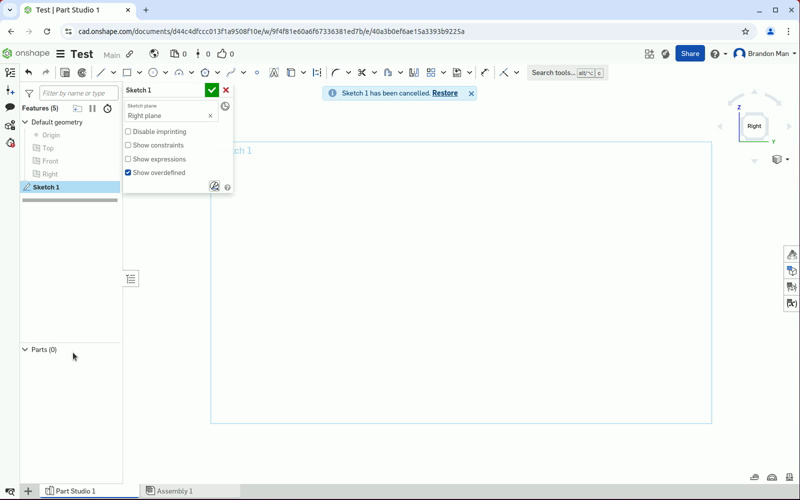
key(y)
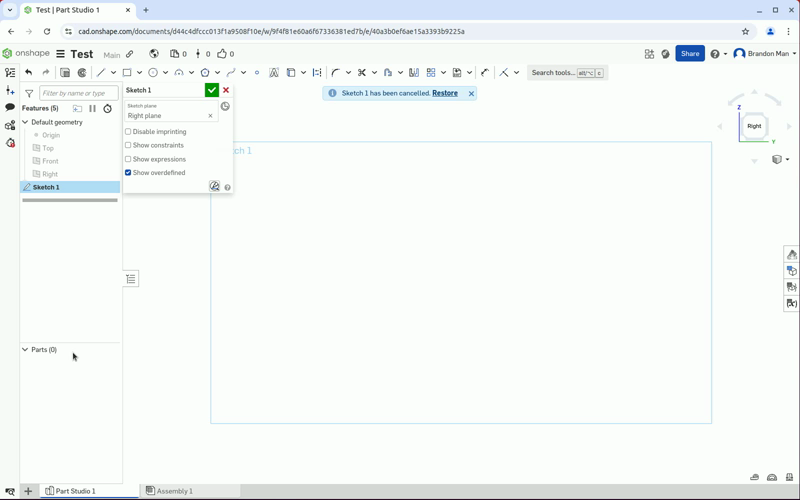
key(l)
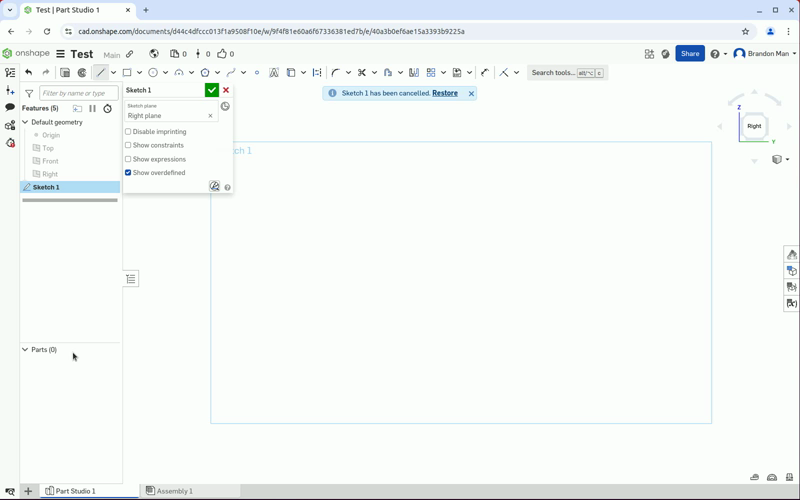
key_down(shift)
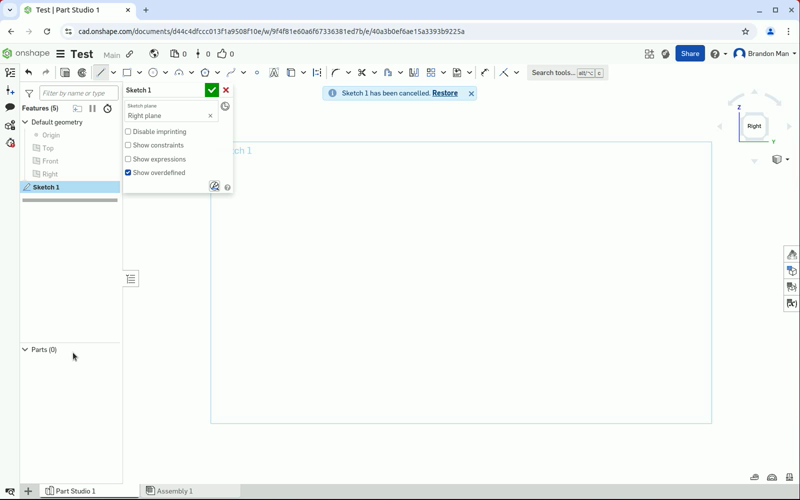
mouse_move(460, 285)
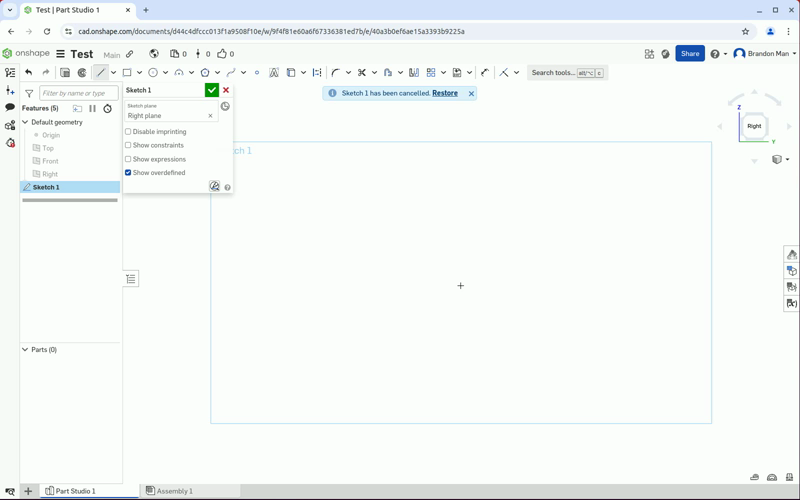
click(460, 285)
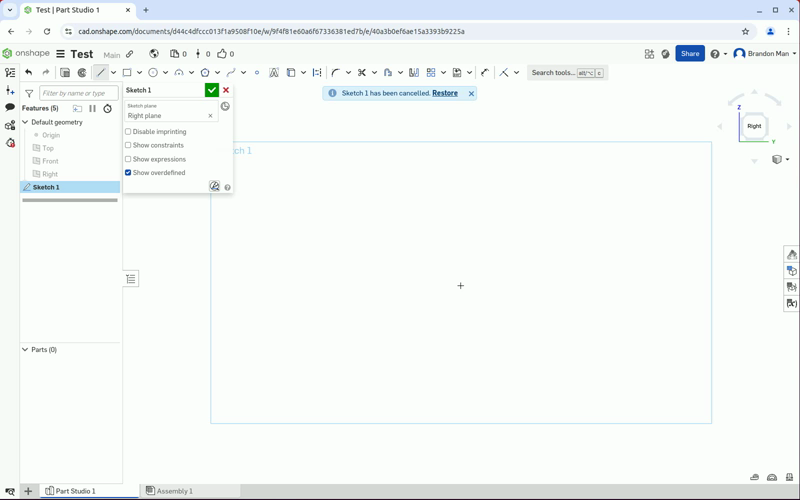
key_up(shift)
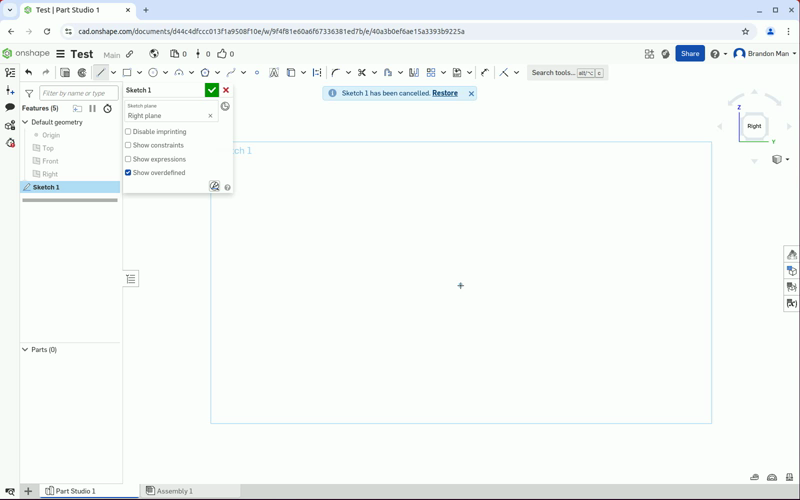
key_down(shift)
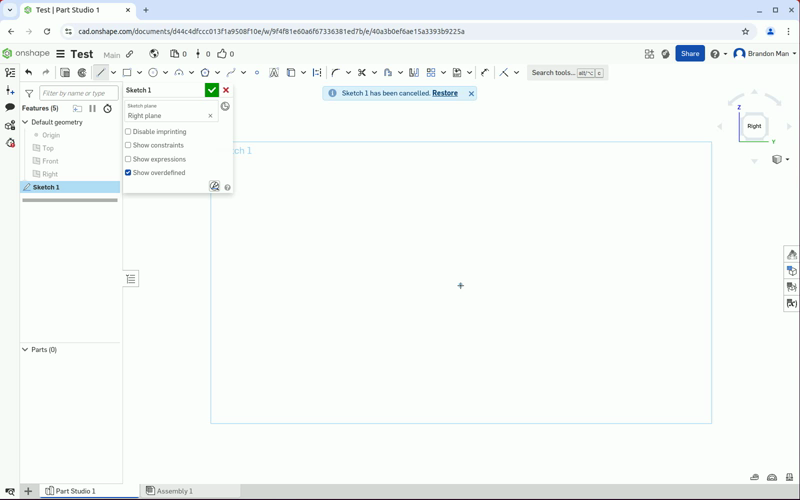
mouse_move(490, 285)
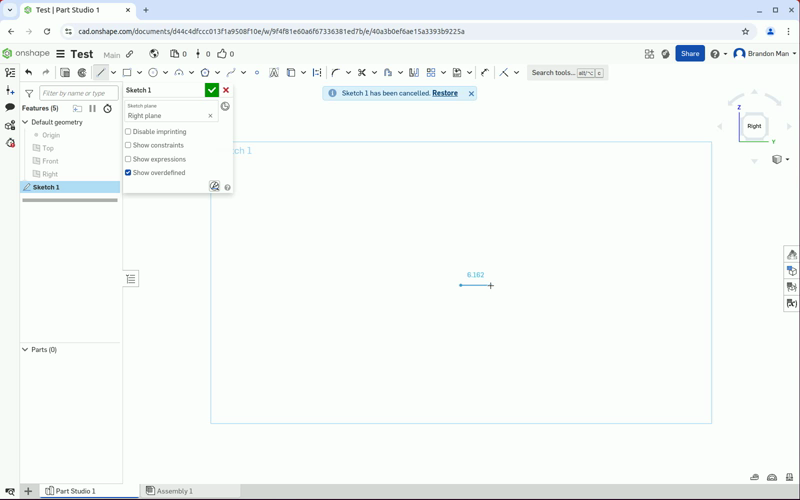
mouse_move(463, 285)
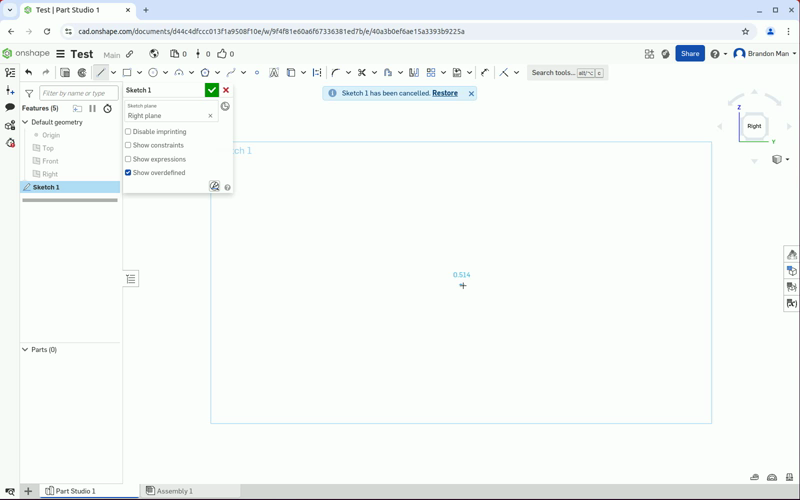
scroll(6)
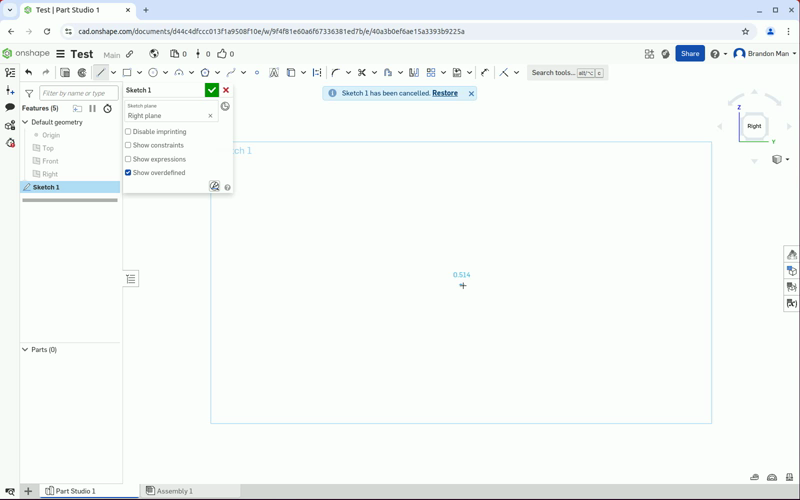
scroll(6)
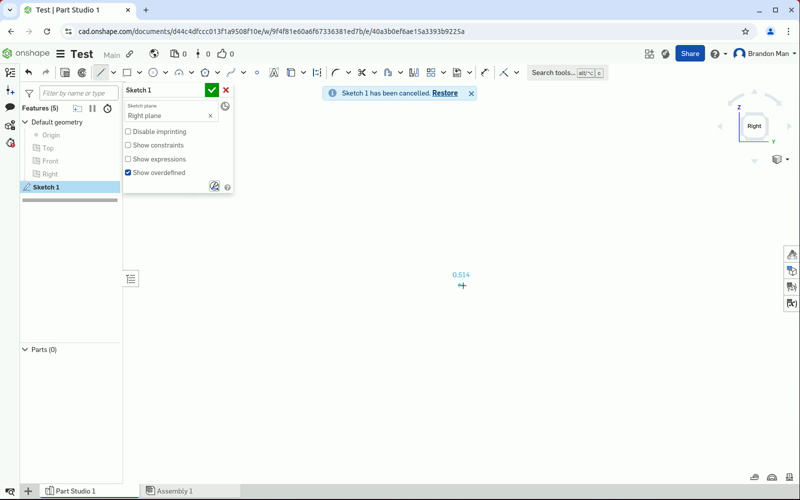
scroll(6)
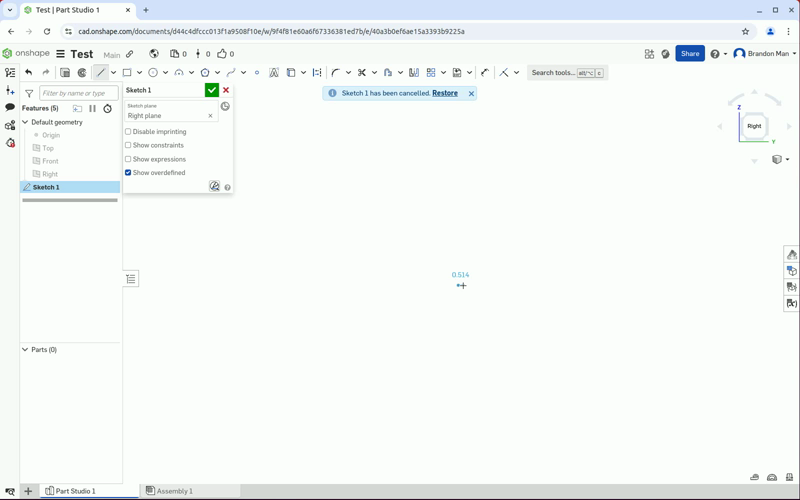
scroll(6)
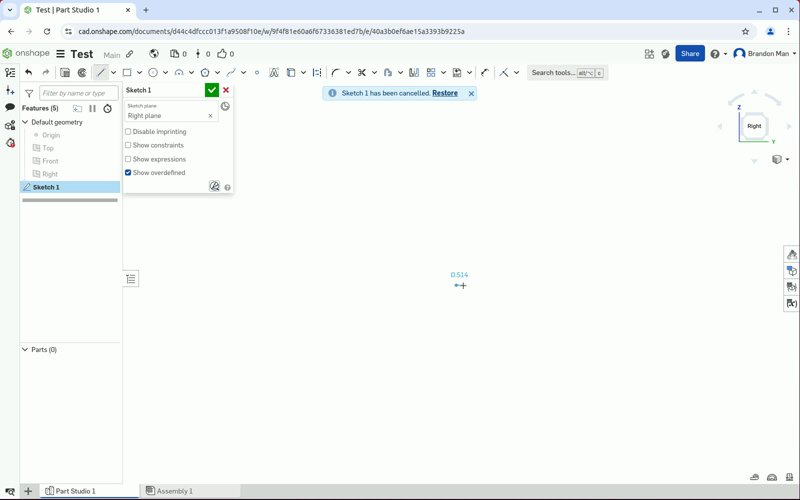
scroll(6)
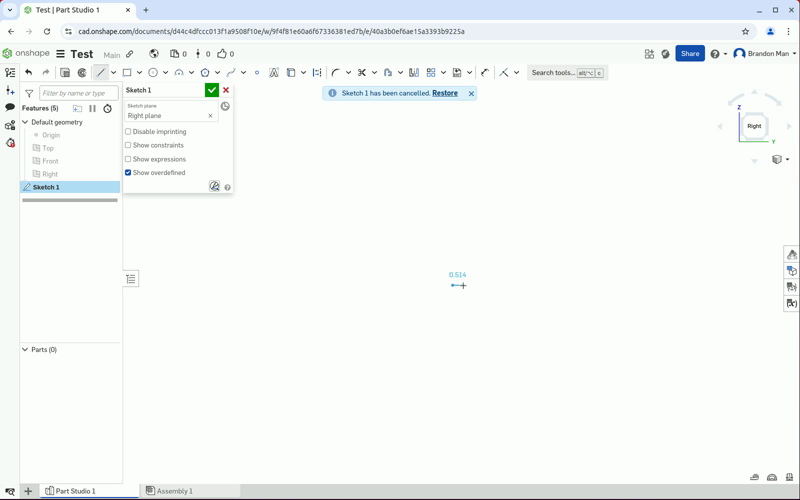
scroll(6)
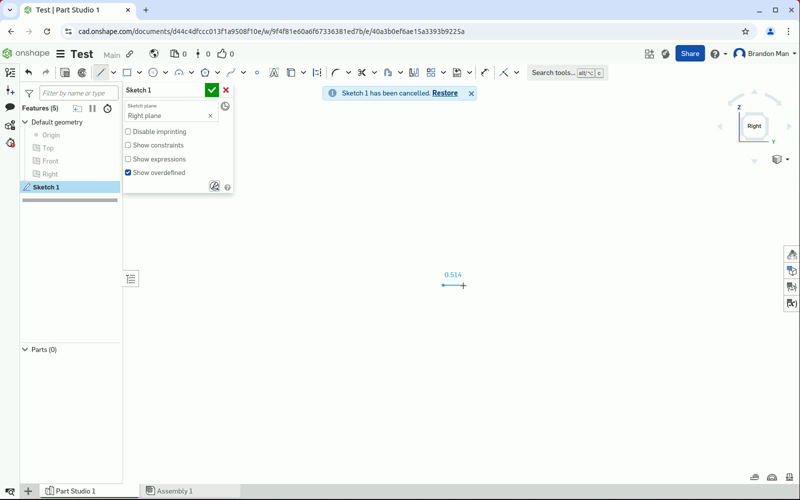
scroll(6)
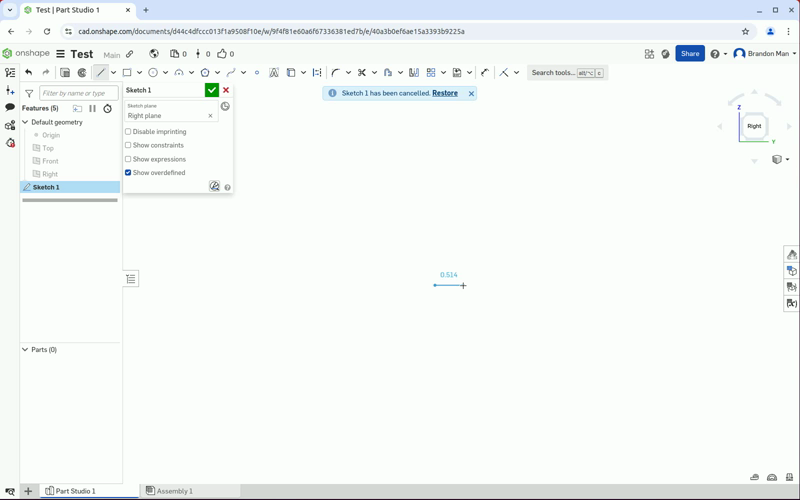
click(463, 285)
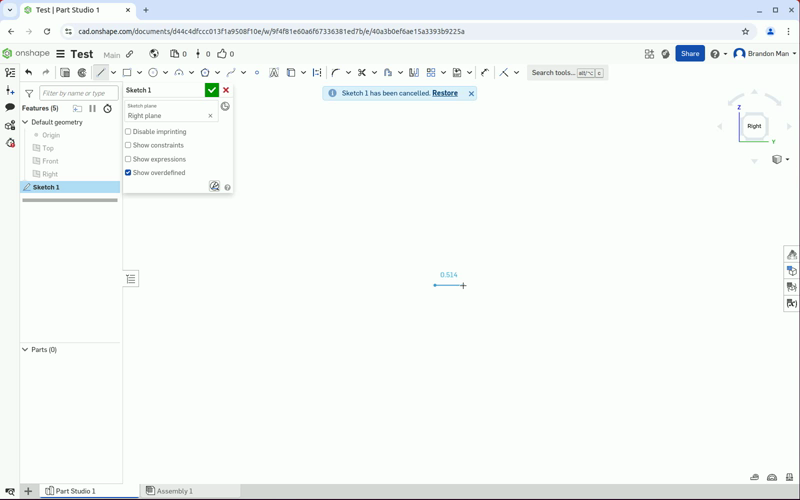
scroll(-6)
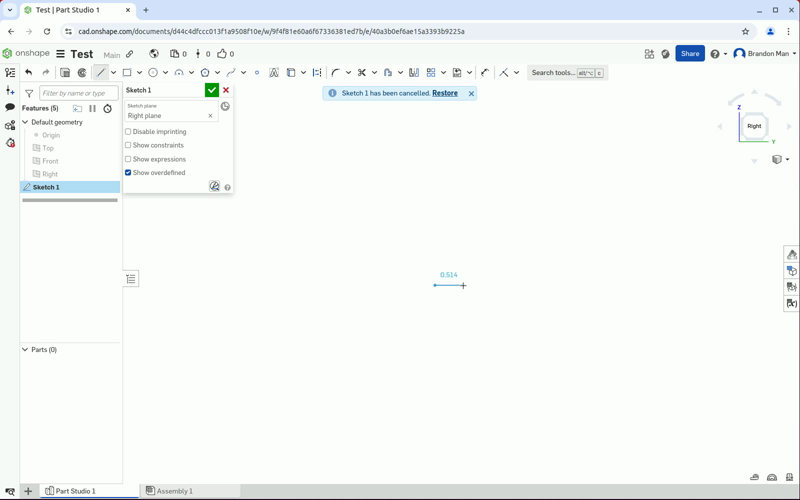
scroll(-6)
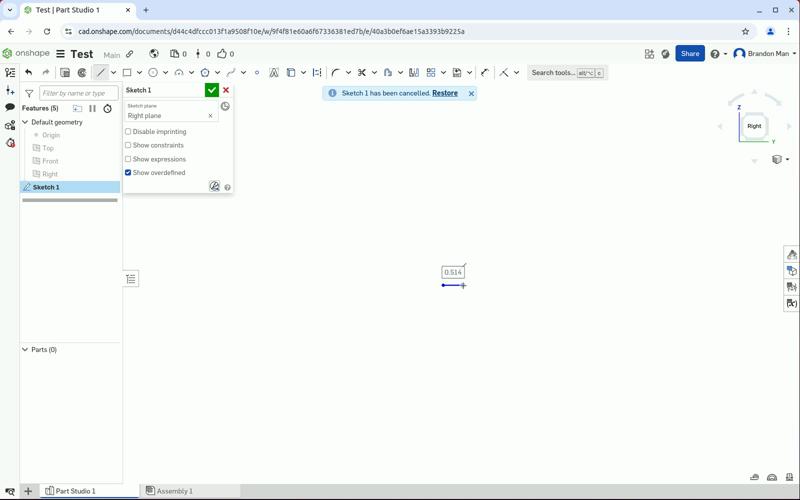
scroll(-6)
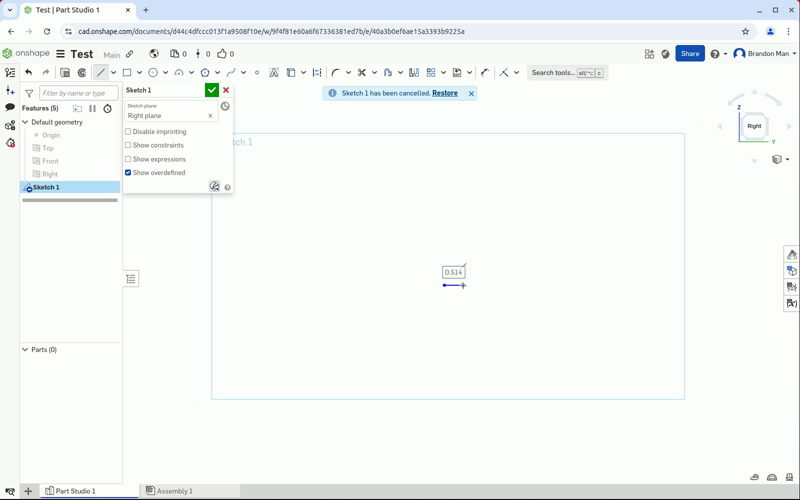
scroll(-6)
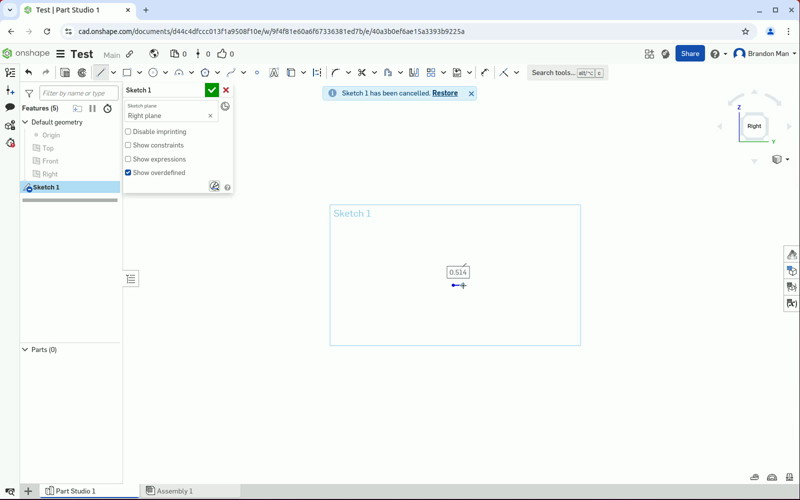
scroll(-6)
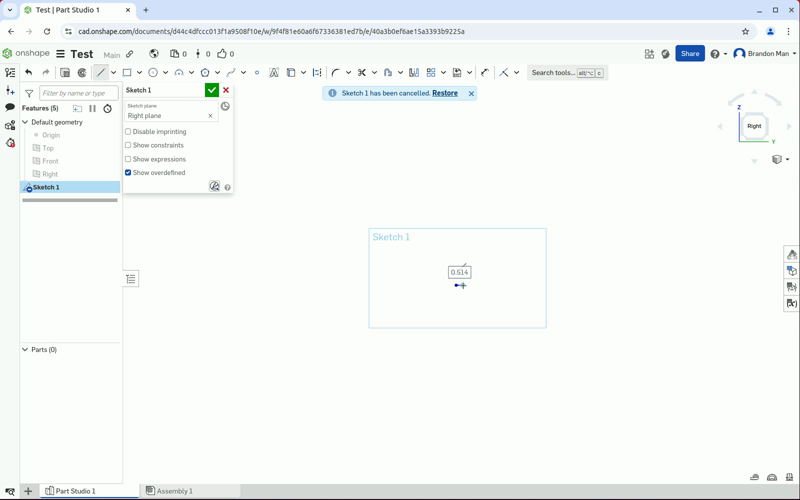
scroll(-6)
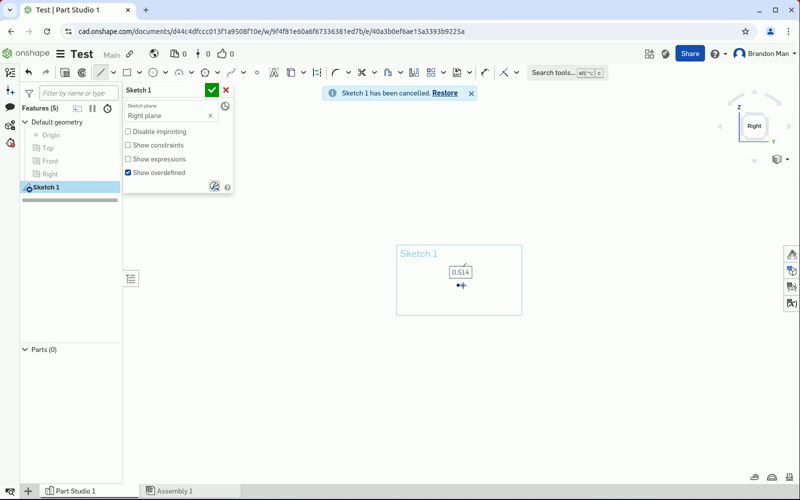
scroll(-6)
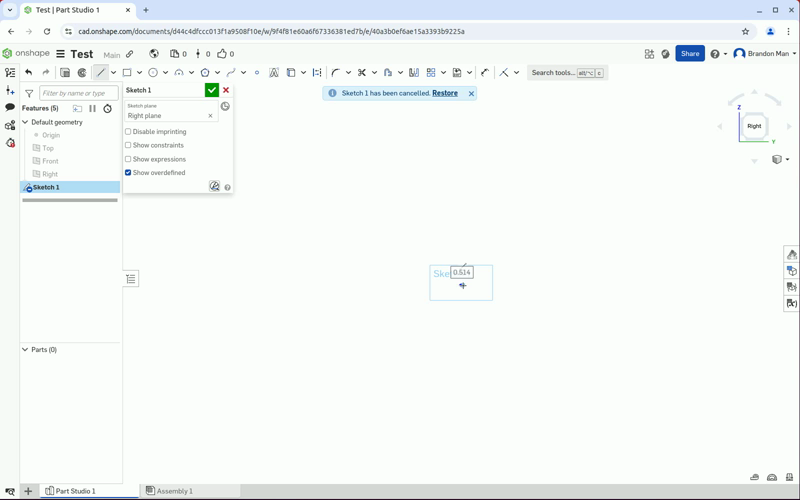
key_up(shift)
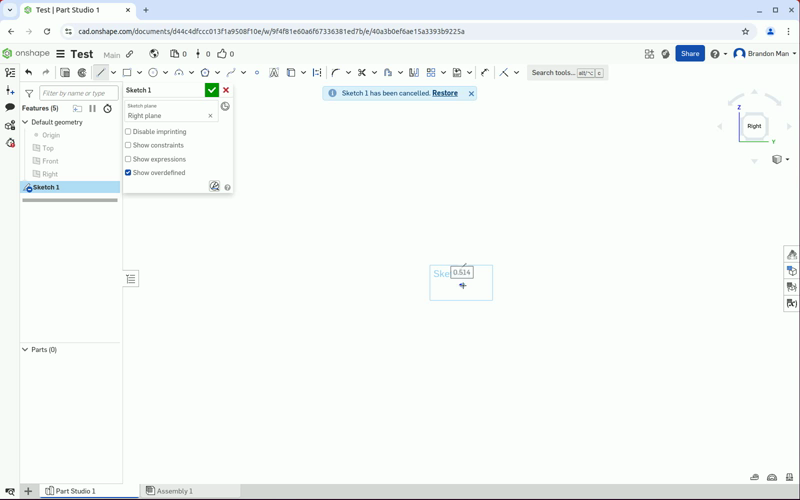
key_down(shift)
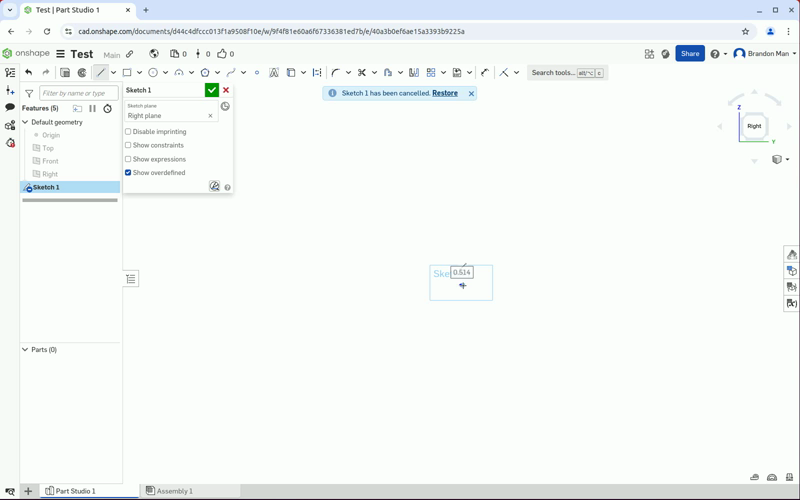
mouse_move(493, 285)
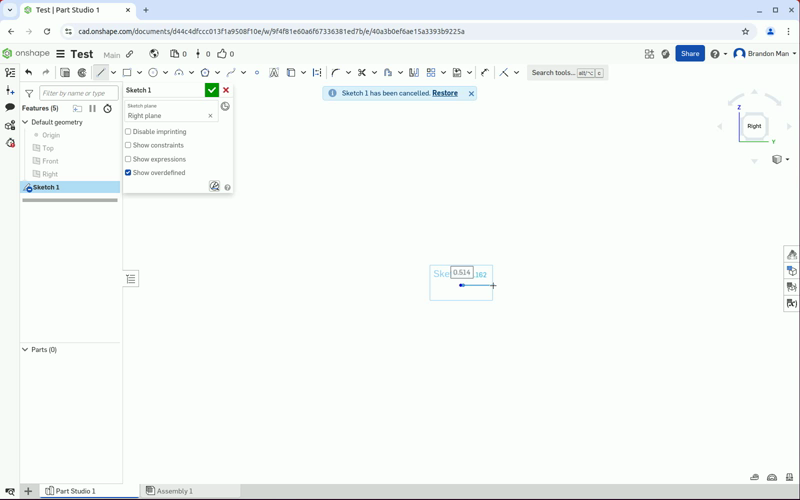
mouse_move(463, 284)
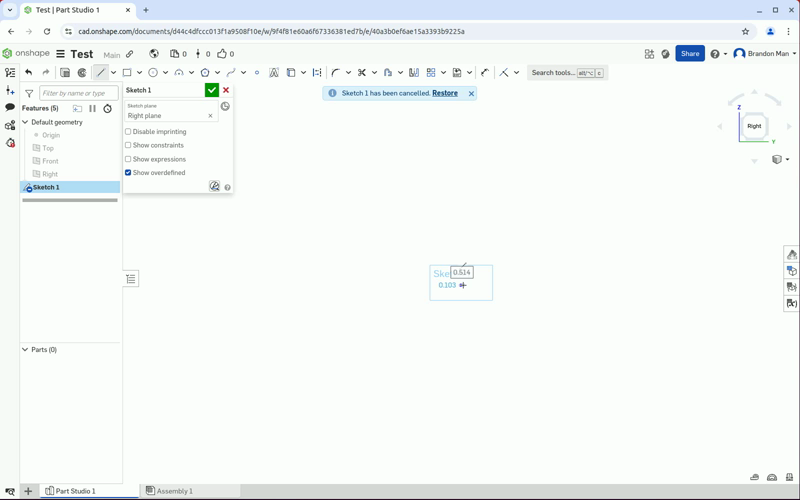
scroll(6)
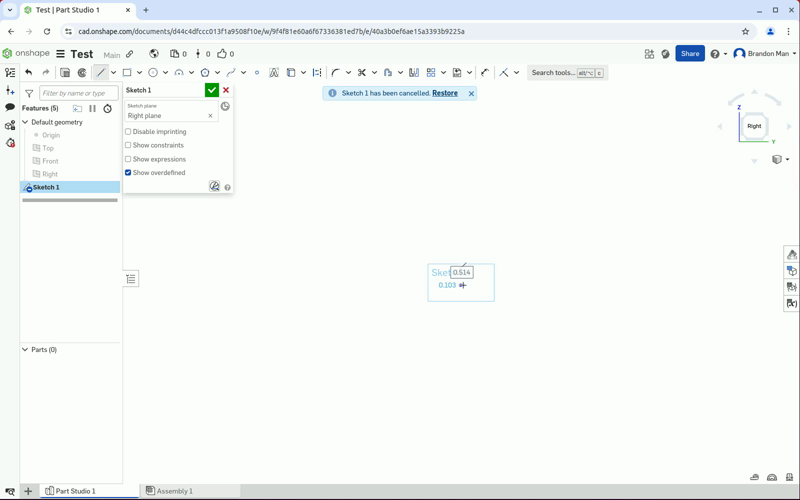
scroll(6)
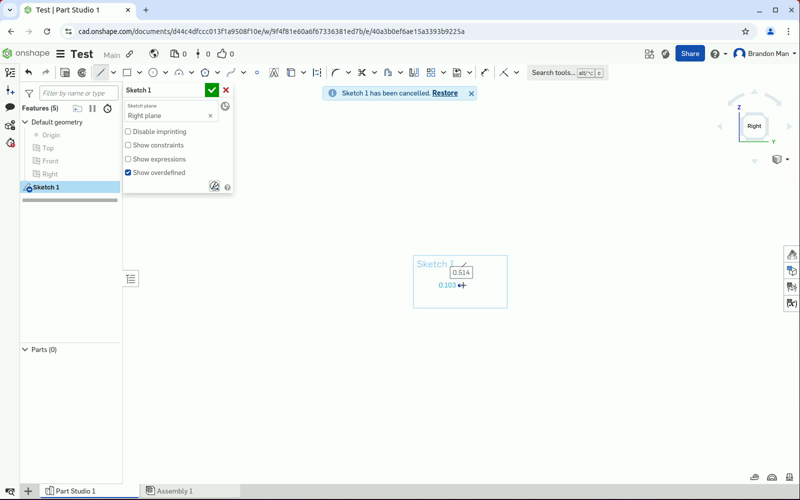
scroll(6)
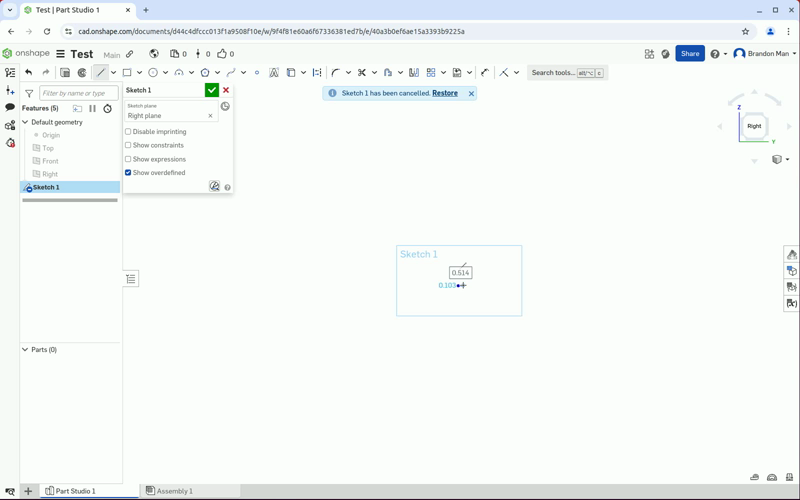
scroll(6)
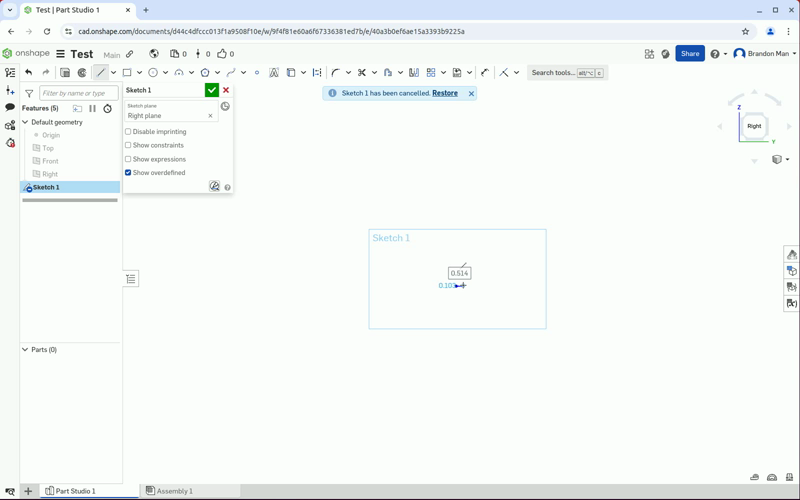
scroll(6)
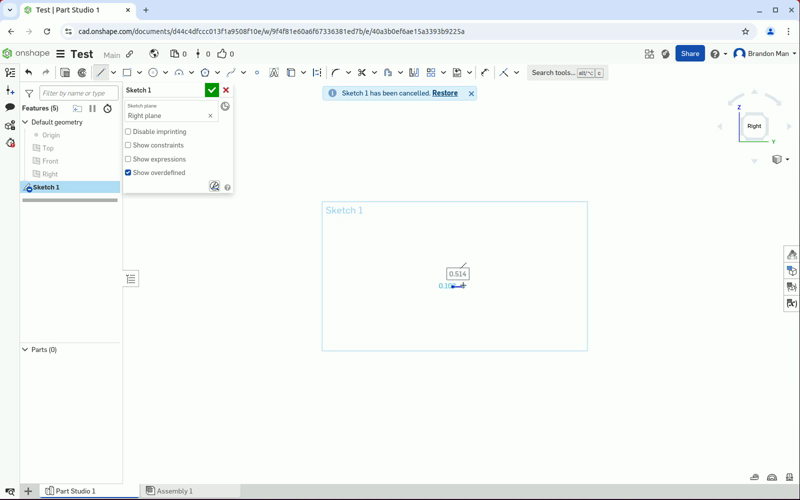
scroll(6)
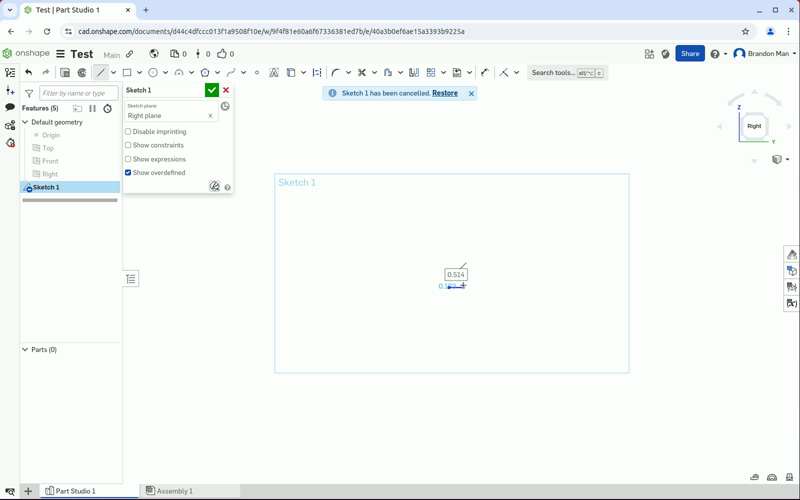
scroll(6)
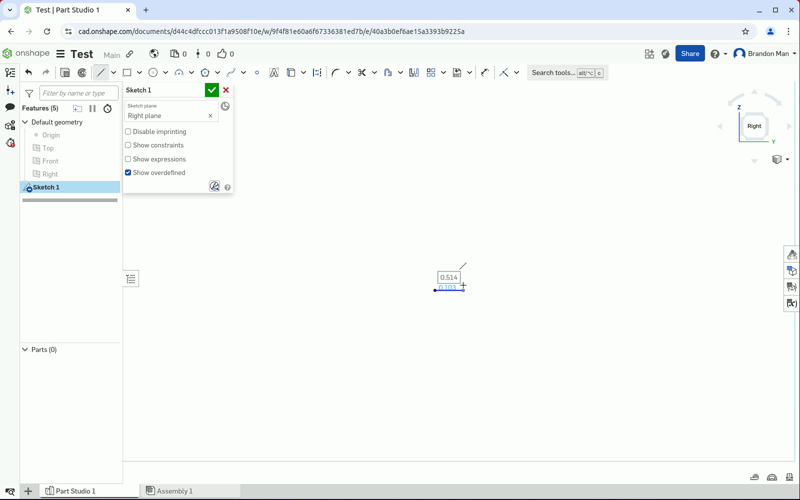
click(463, 284)
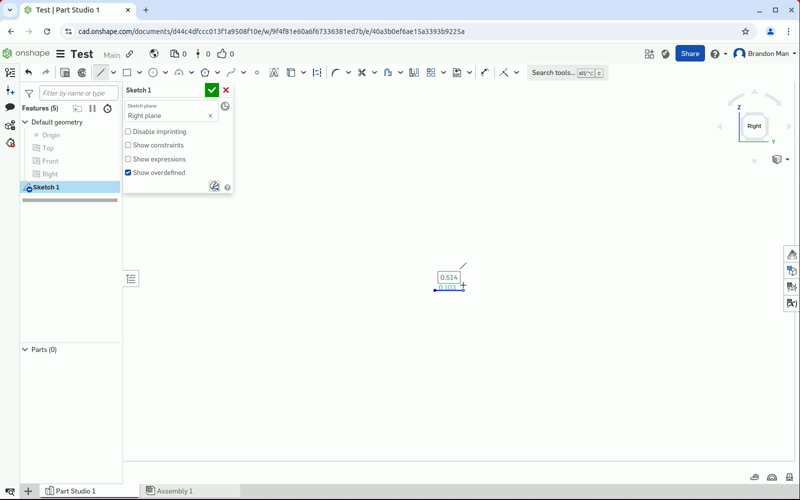
scroll(-6)
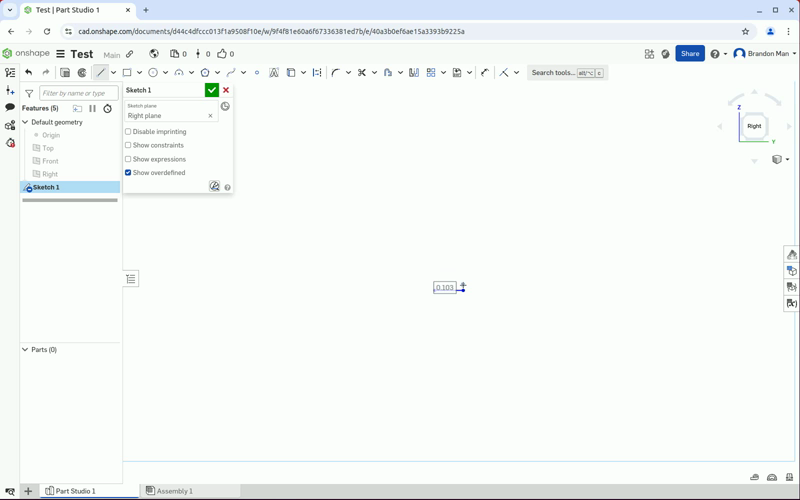
scroll(-6)
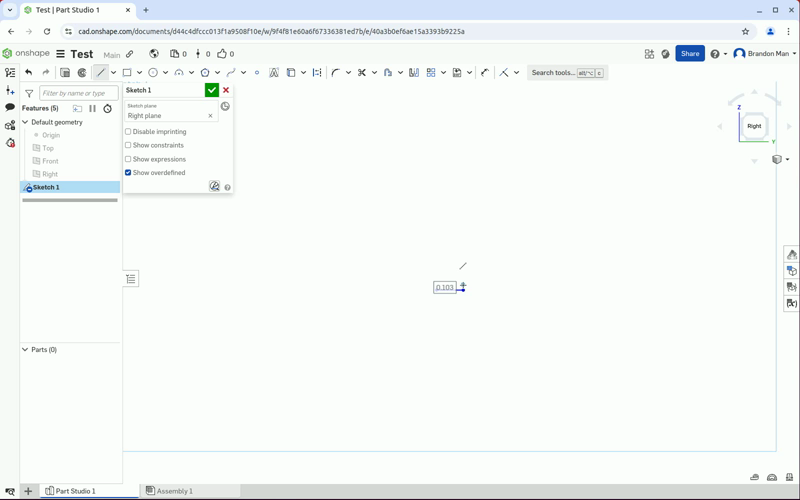
scroll(-6)
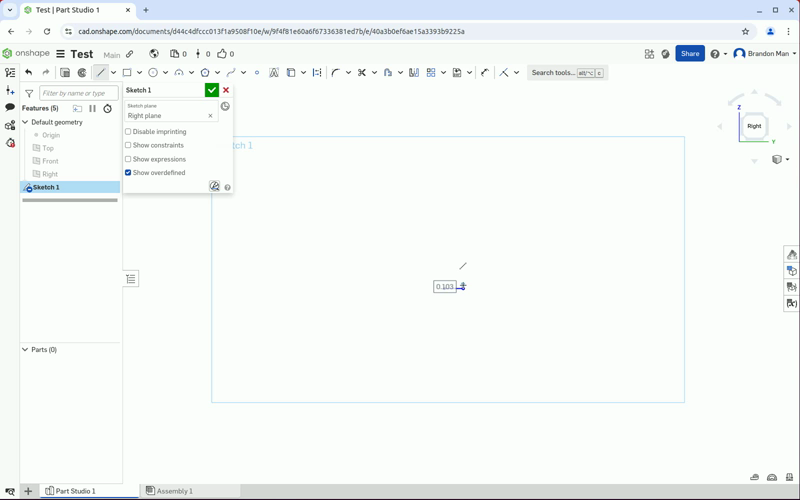
scroll(-6)
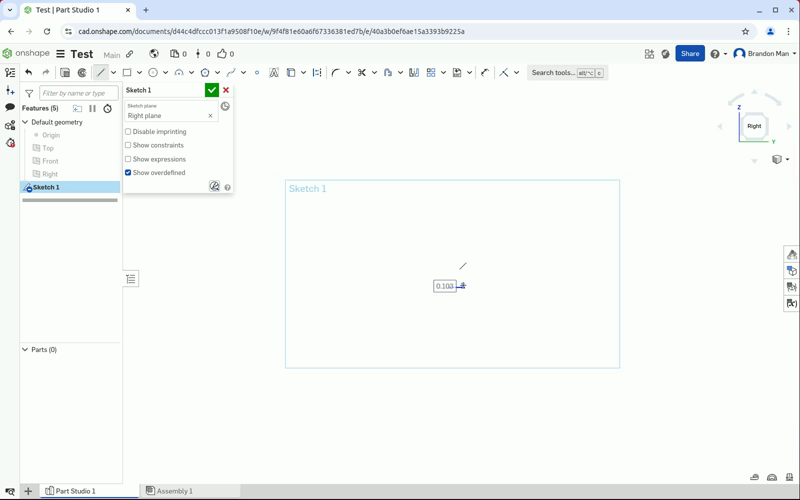
scroll(-6)
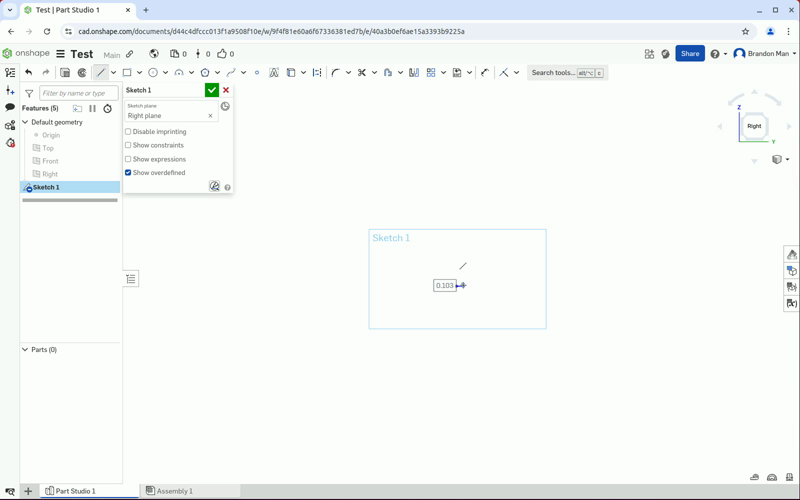
scroll(-6)
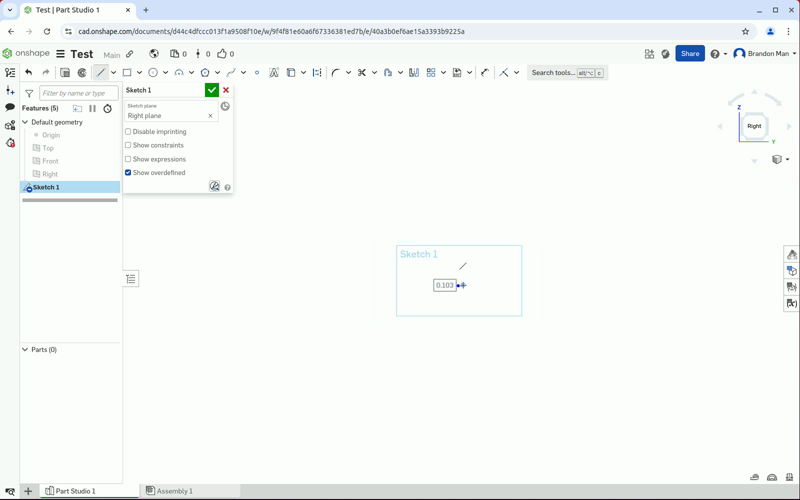
scroll(-6)
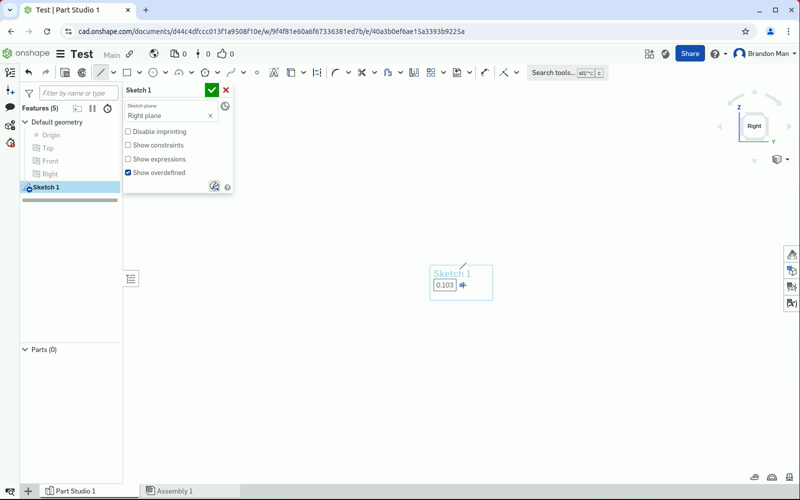
key_up(shift)
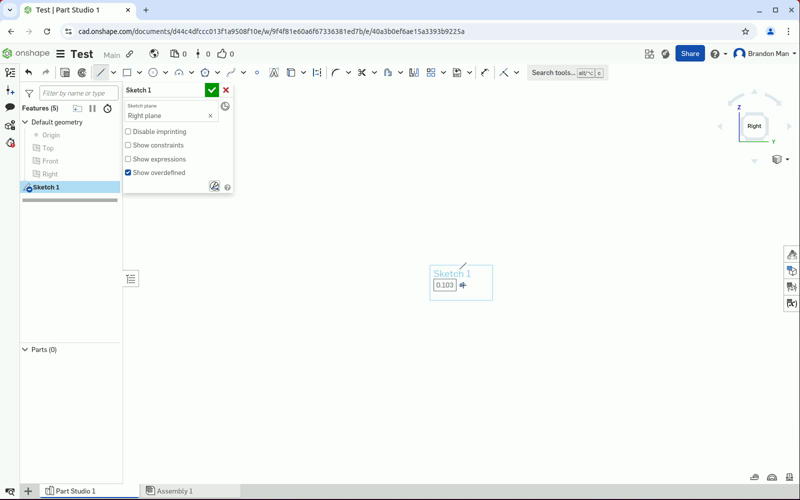
key_down(shift)
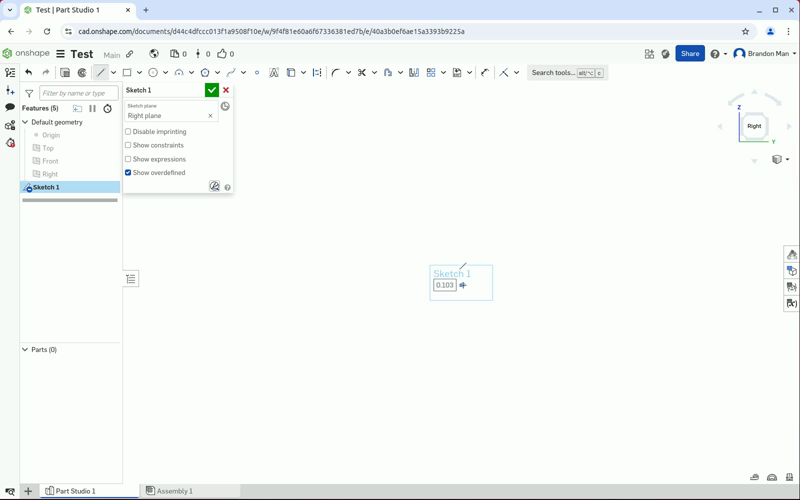
mouse_move(493, 284)
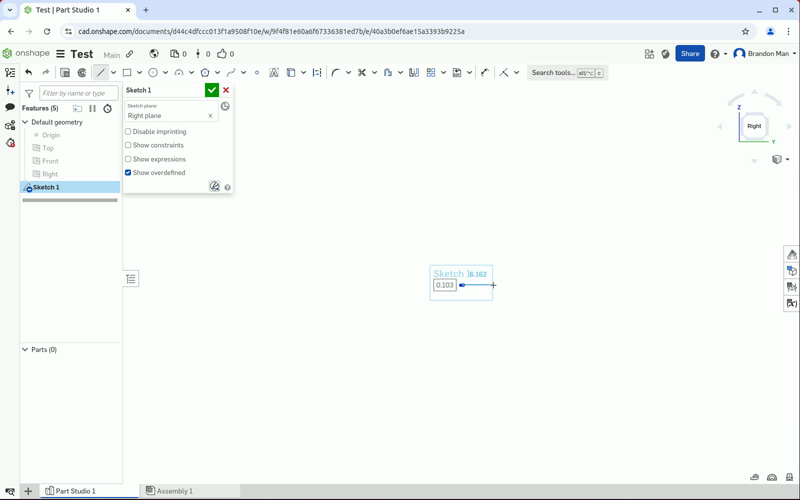
mouse_move(465, 284)
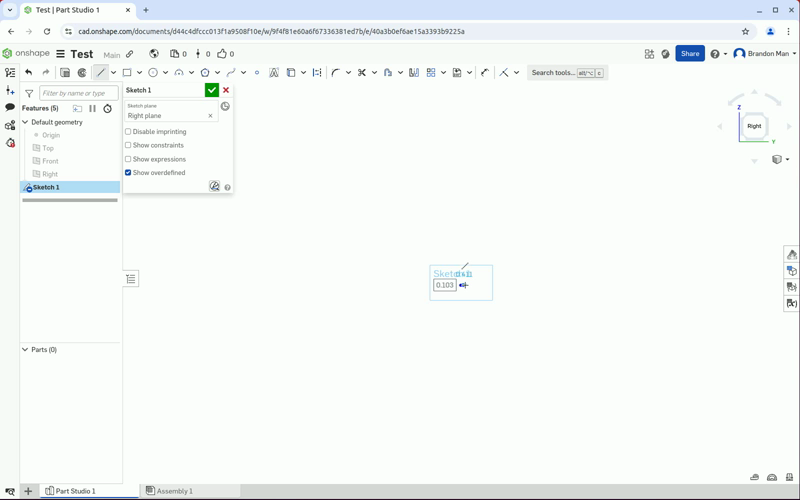
scroll(6)
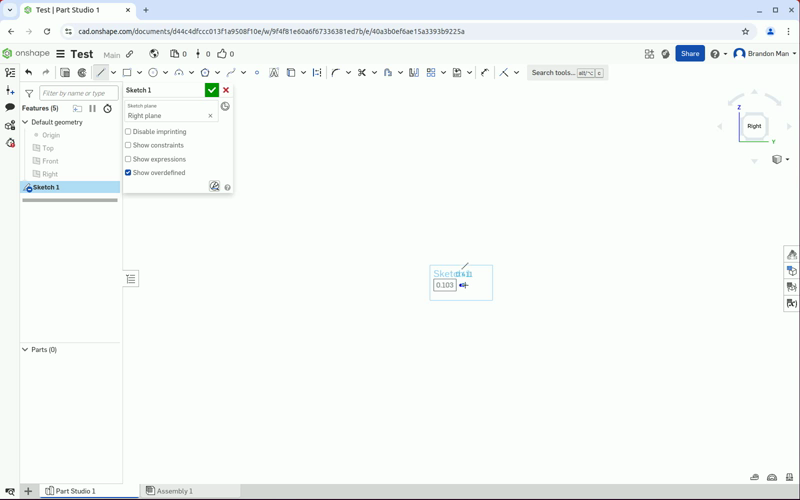
scroll(6)
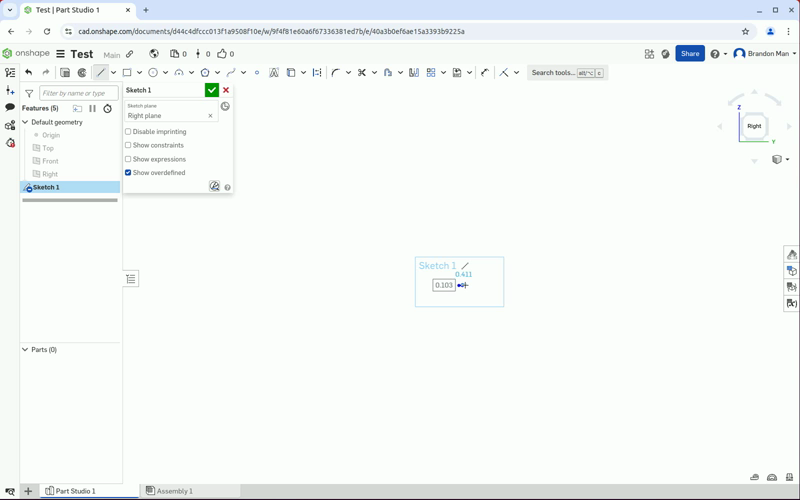
scroll(6)
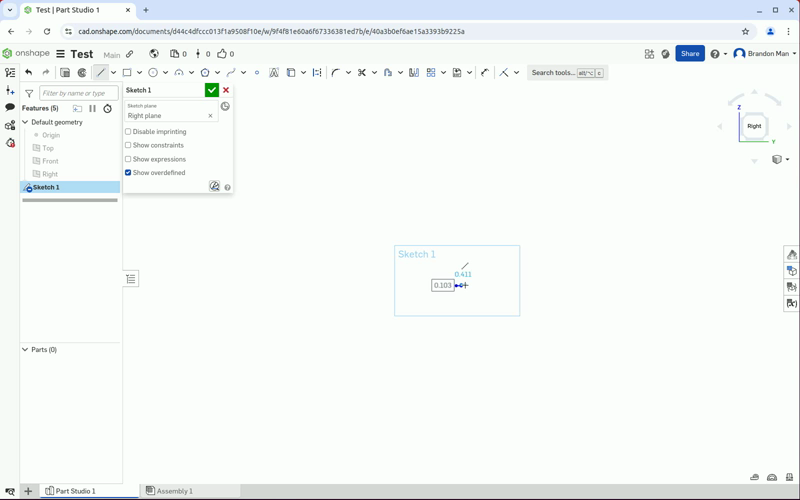
scroll(6)
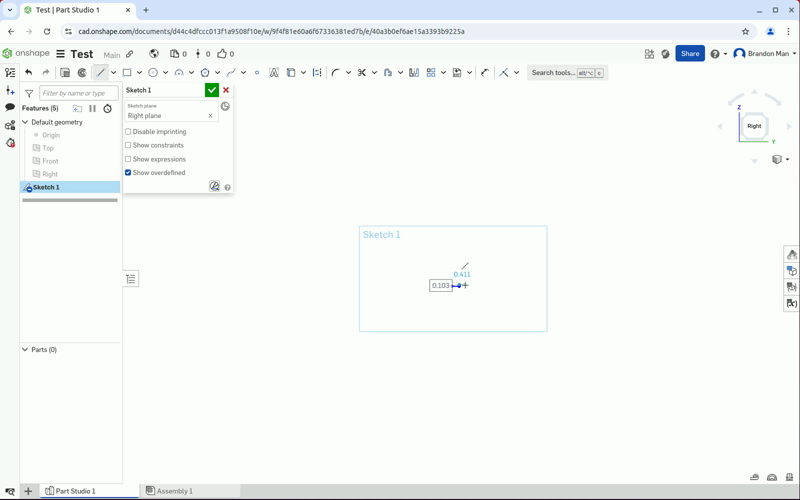
scroll(6)
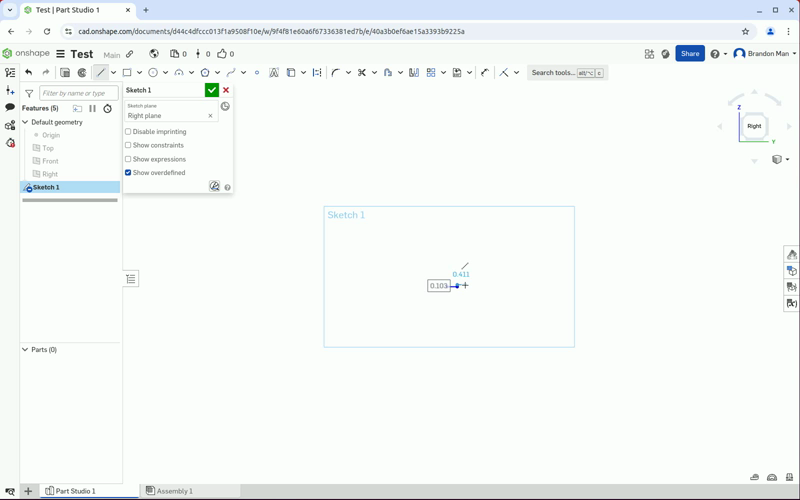
scroll(6)
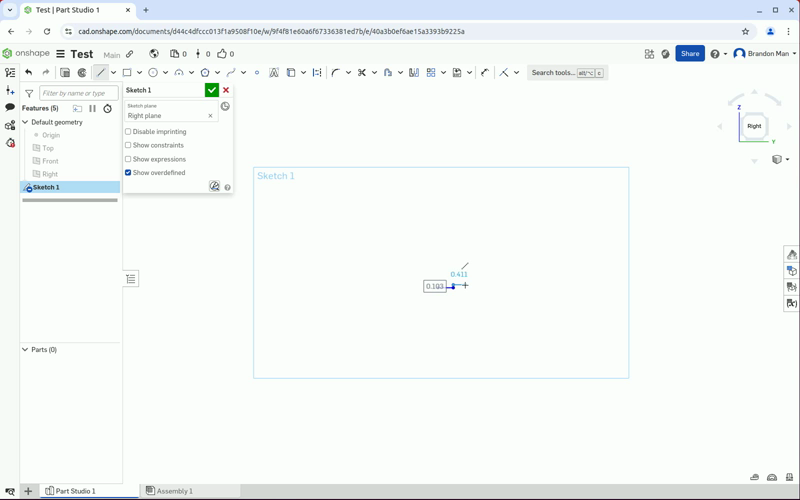
scroll(6)
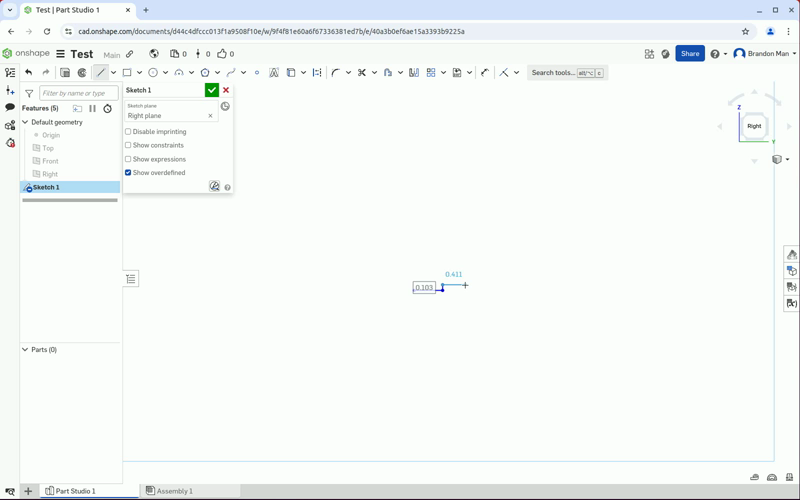
click(465, 284)
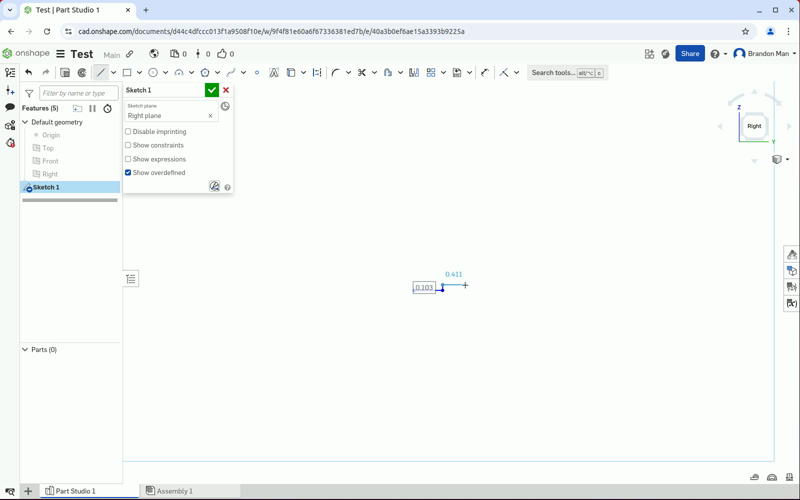
scroll(-6)
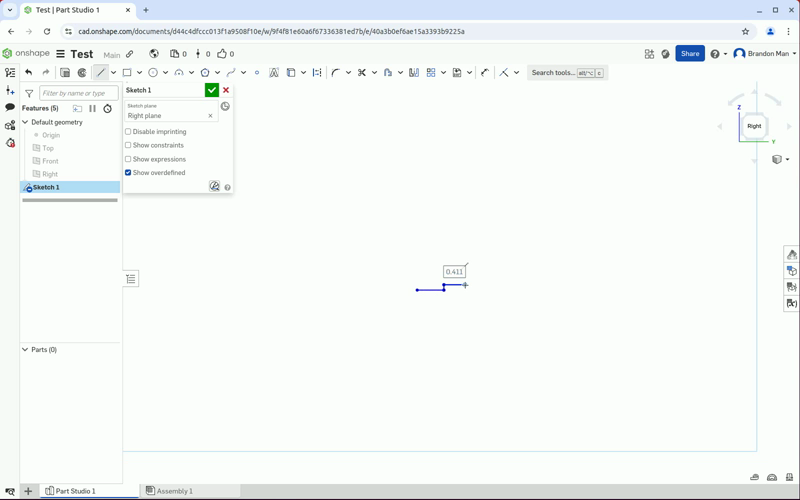
scroll(-6)
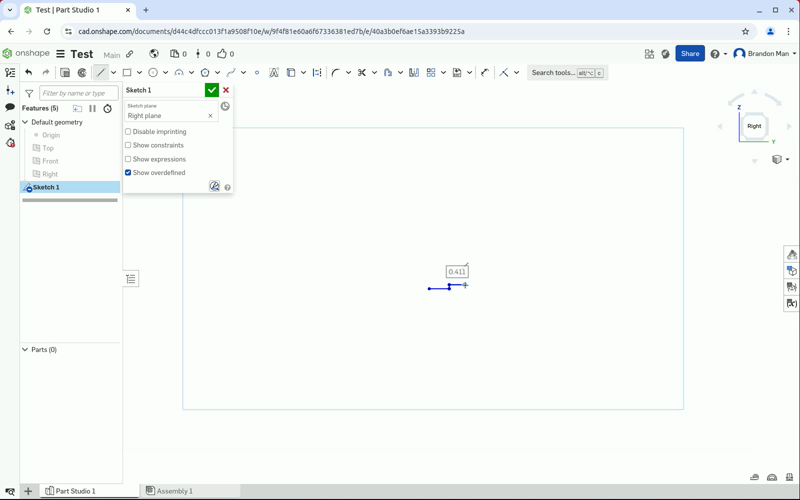
scroll(-6)
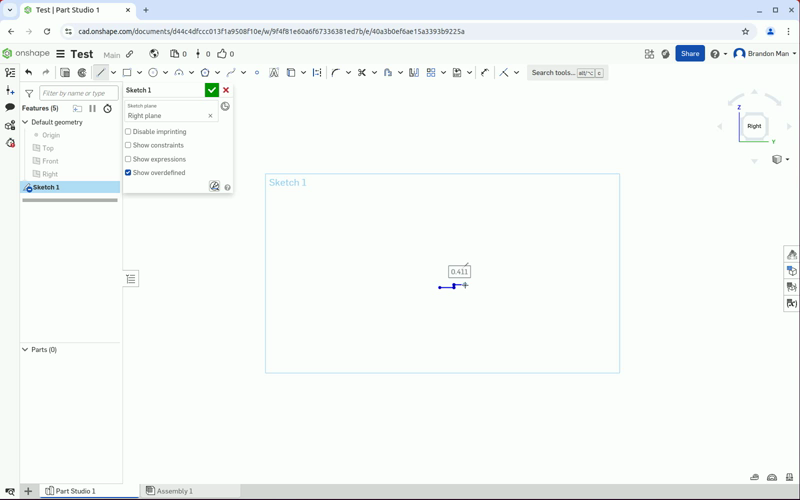
scroll(-6)
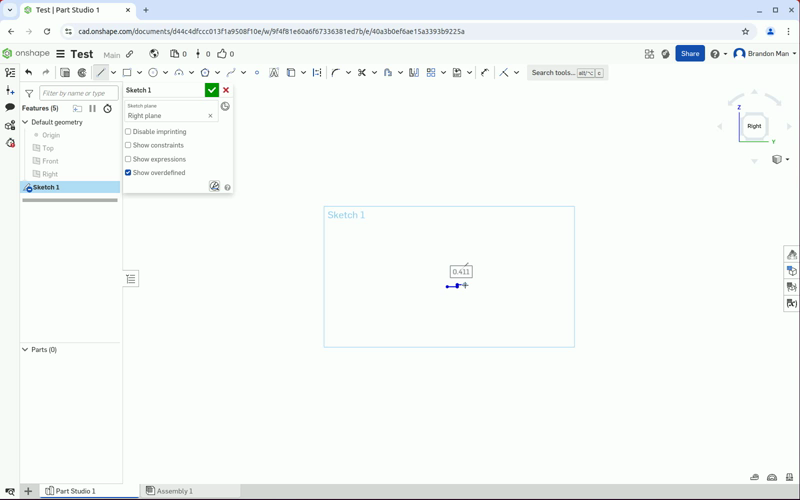
scroll(-6)
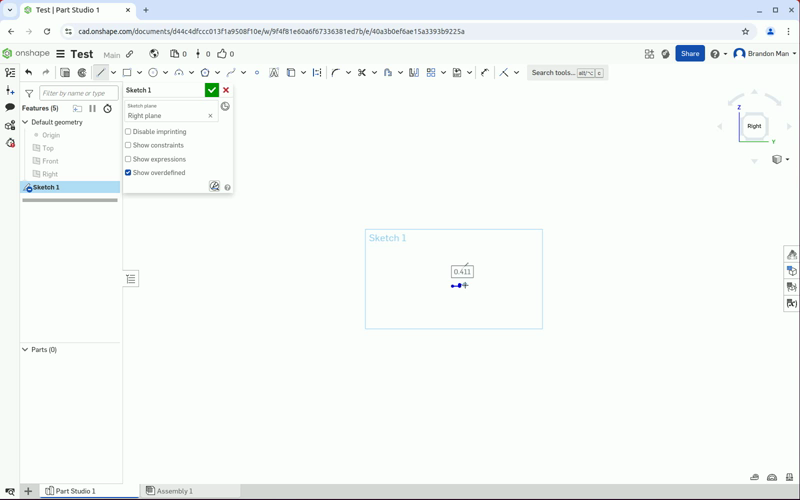
scroll(-6)
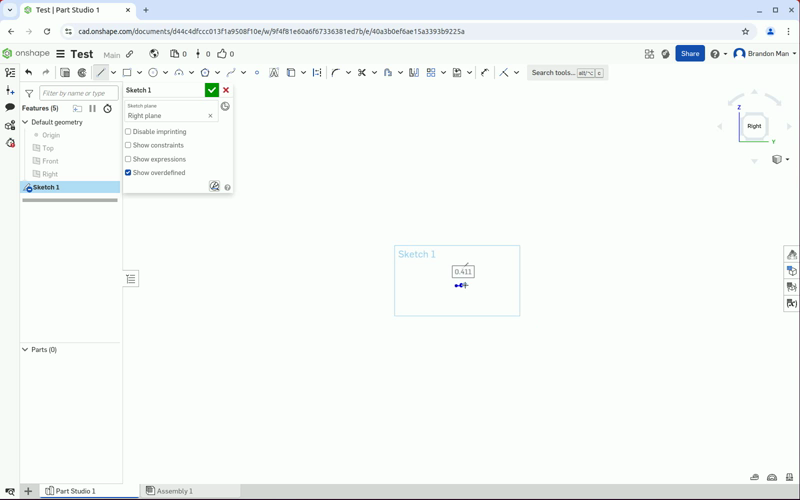
scroll(-6)
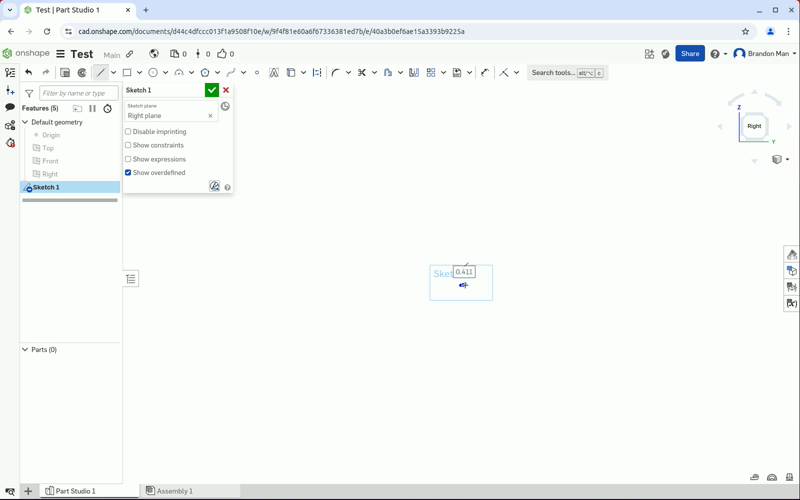
key_up(shift)
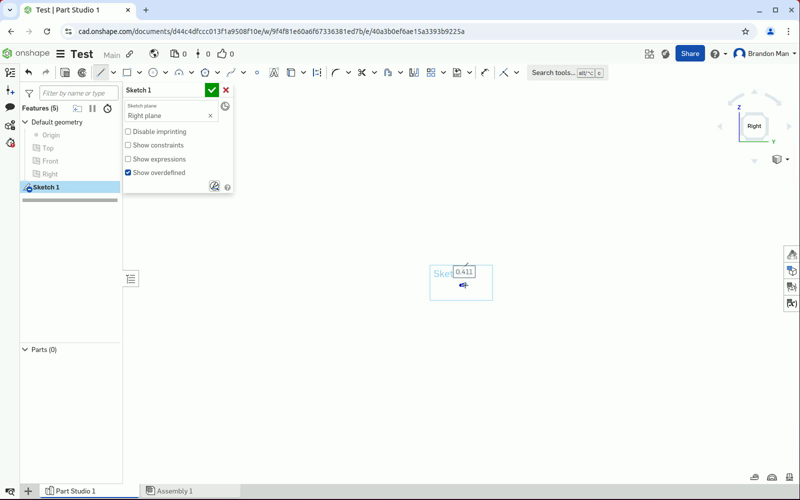
key_down(shift)
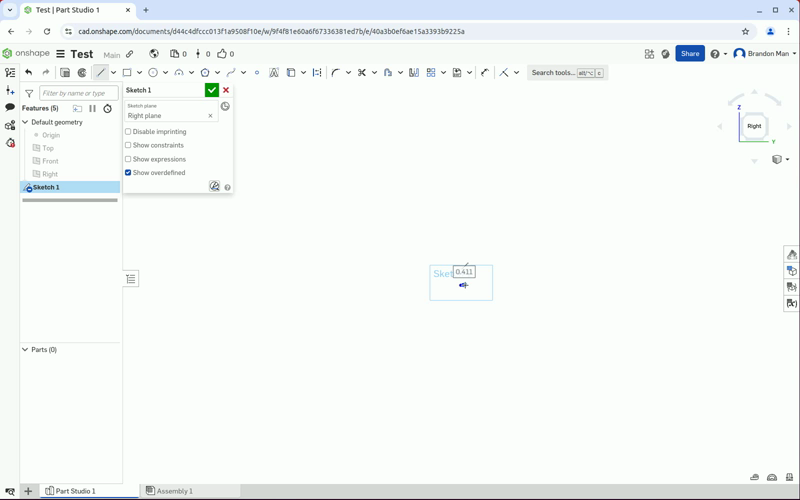
mouse_move(495, 284)
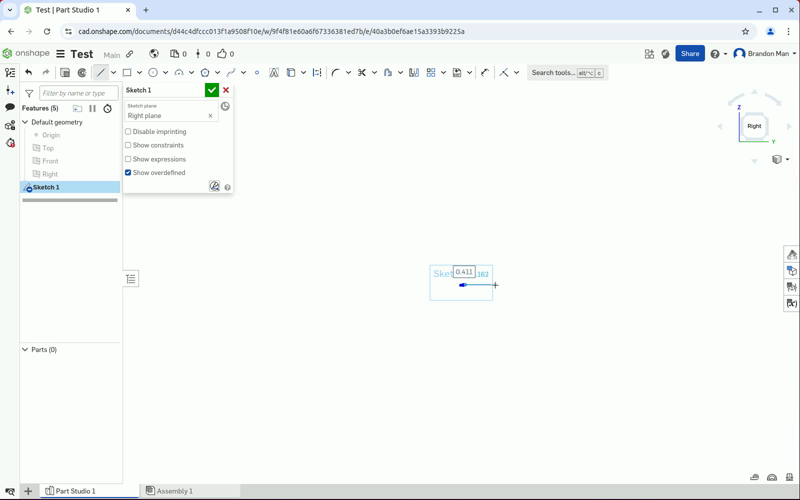
mouse_move(465, 285)
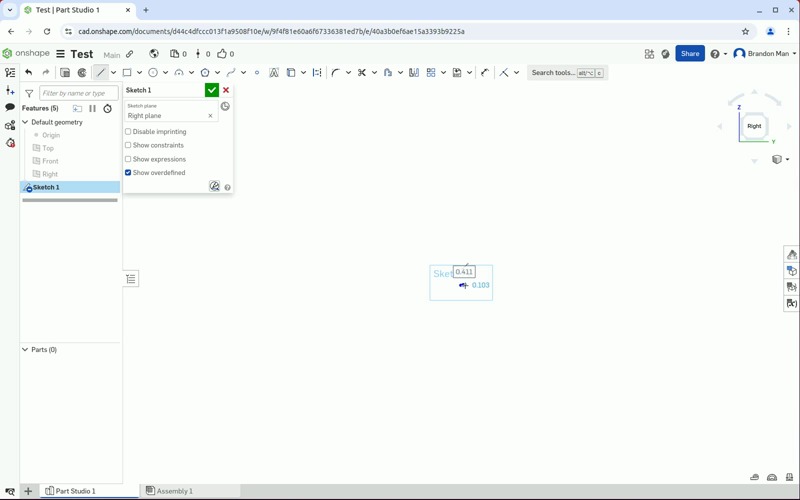
scroll(6)
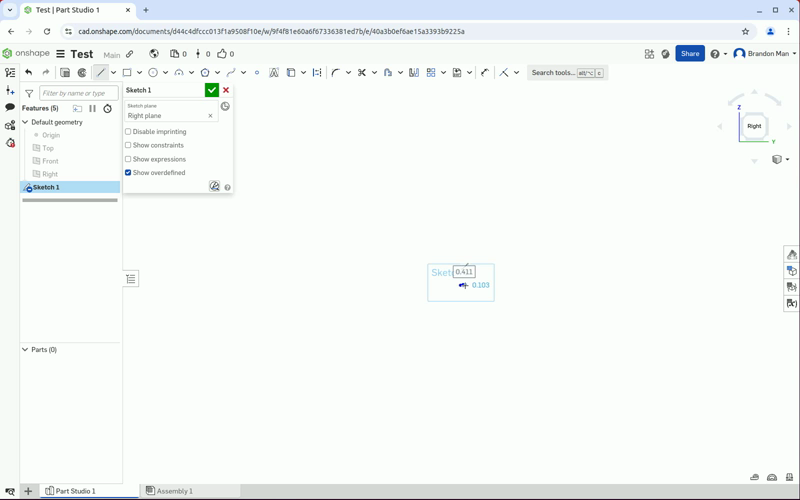
scroll(6)
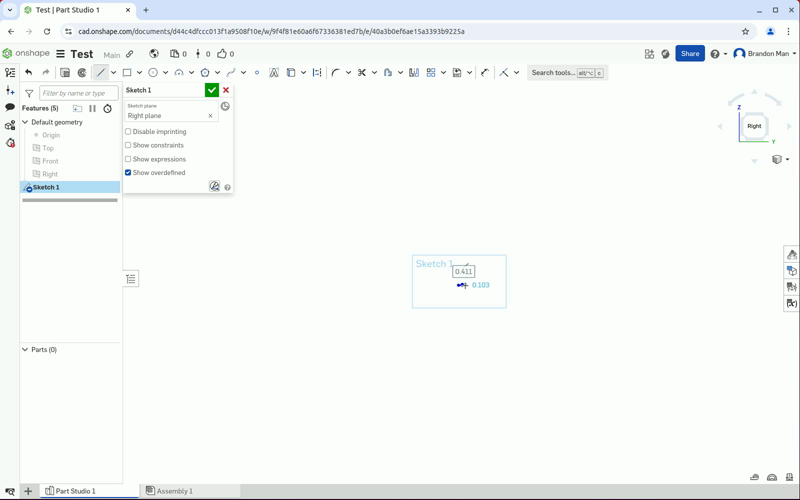
scroll(6)
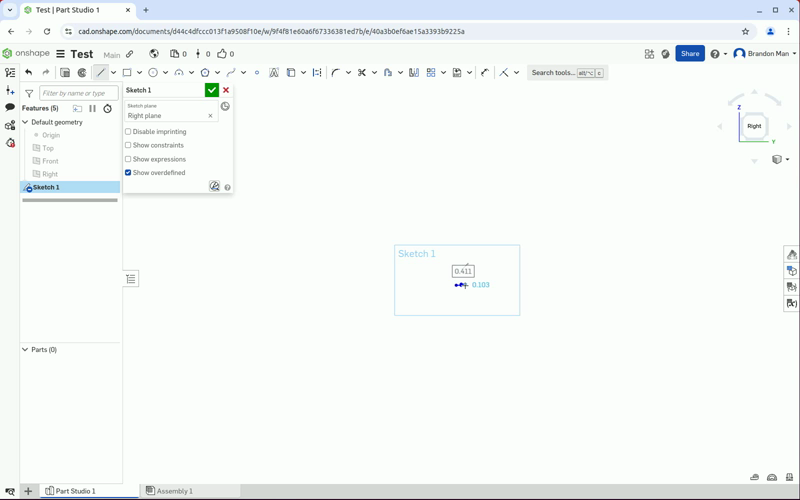
scroll(6)
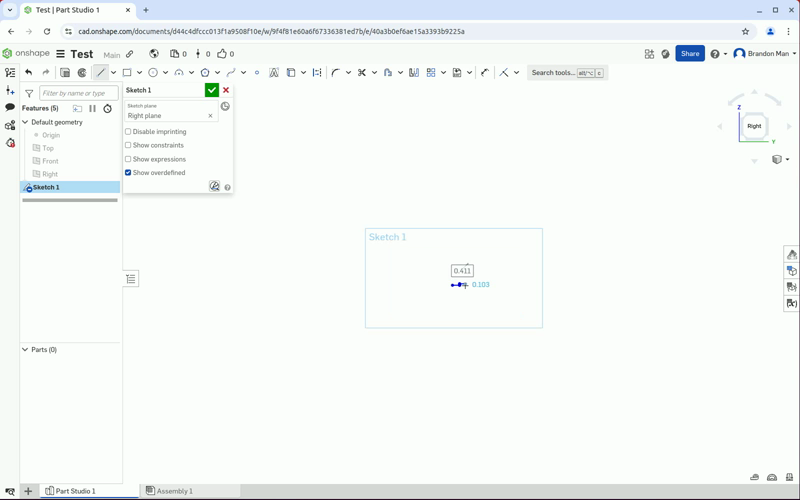
scroll(6)
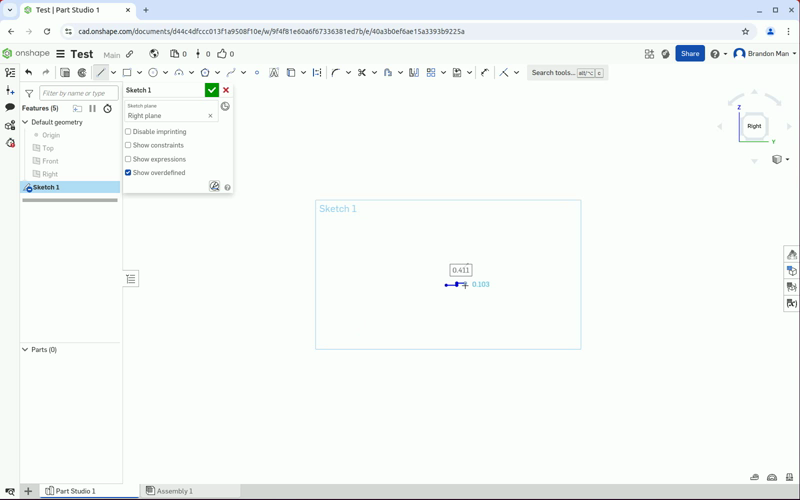
scroll(6)
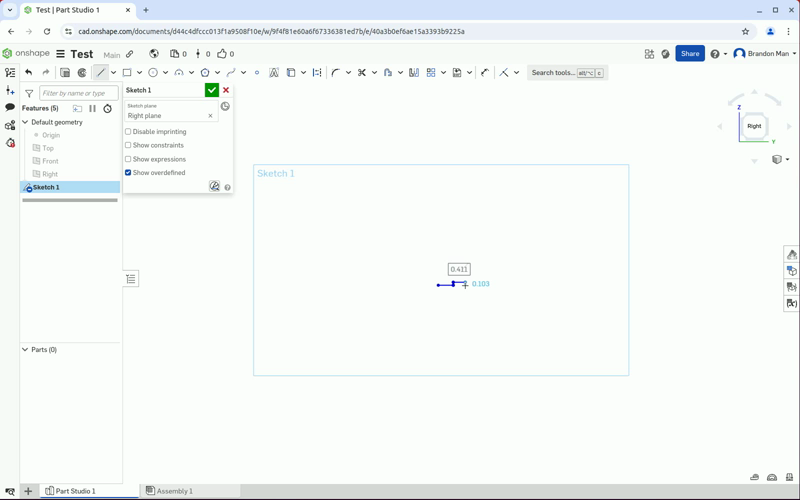
scroll(6)
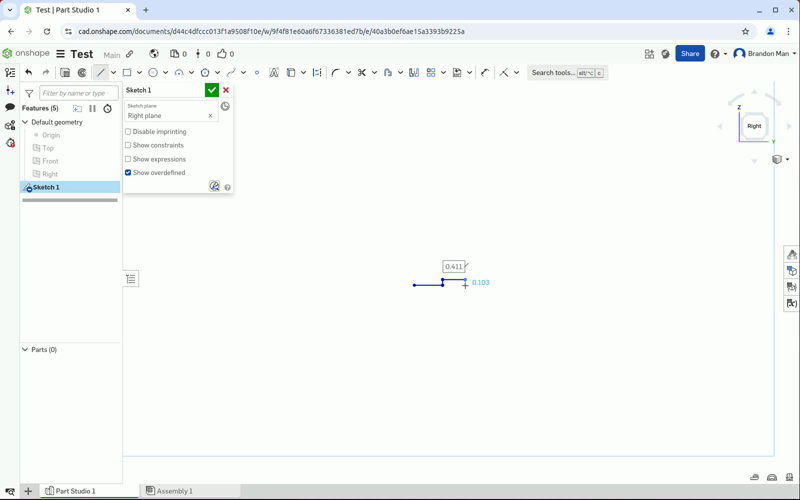
click(465, 285)
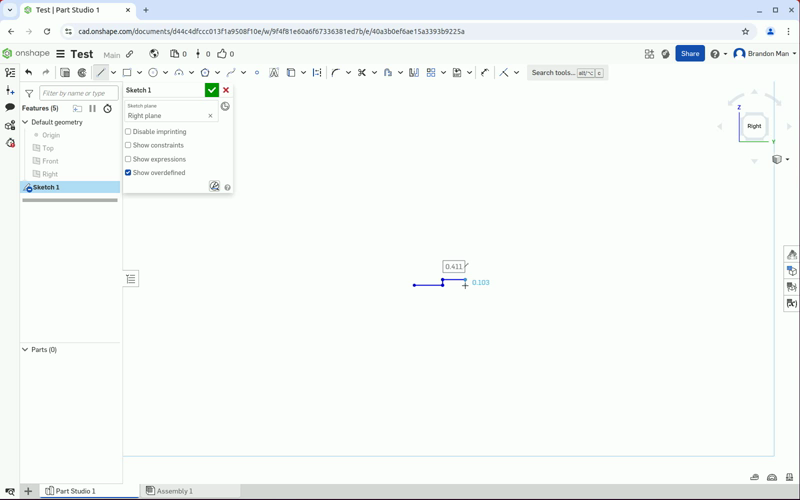
scroll(-6)
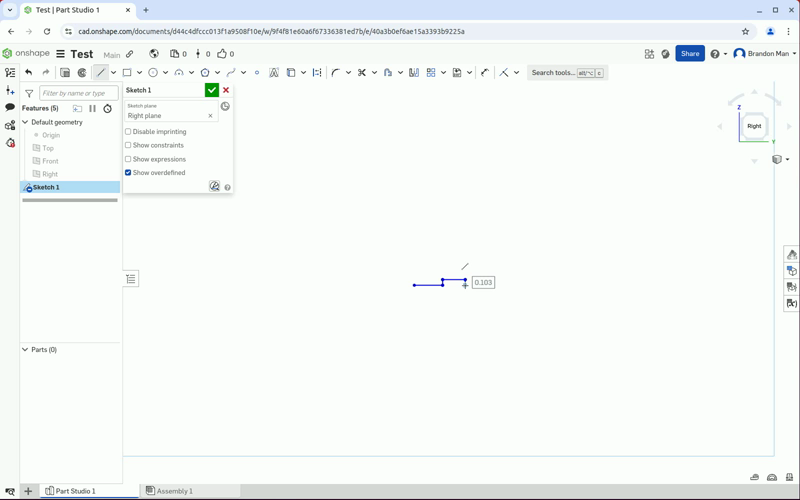
scroll(-6)
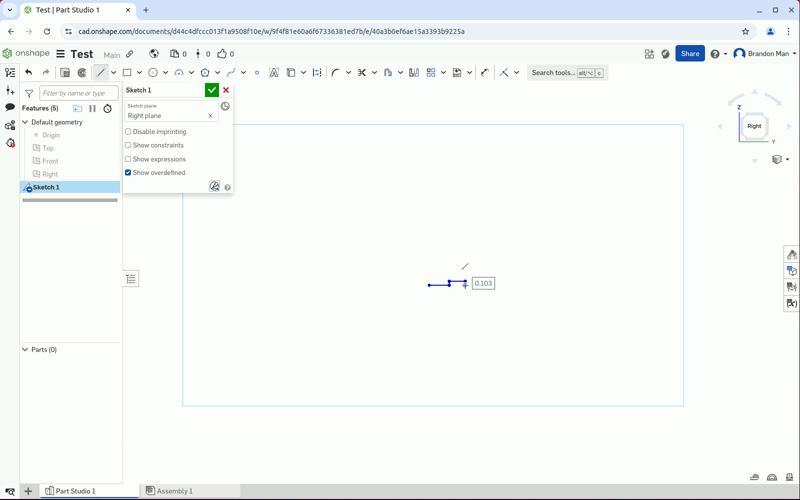
scroll(-6)
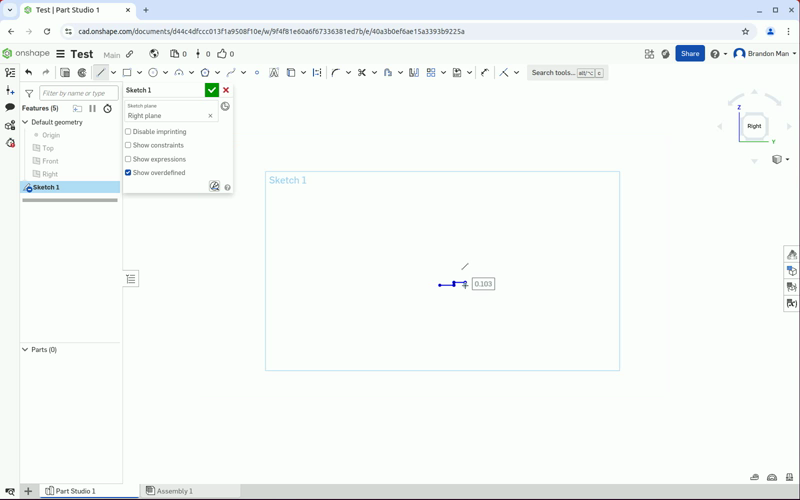
scroll(-6)
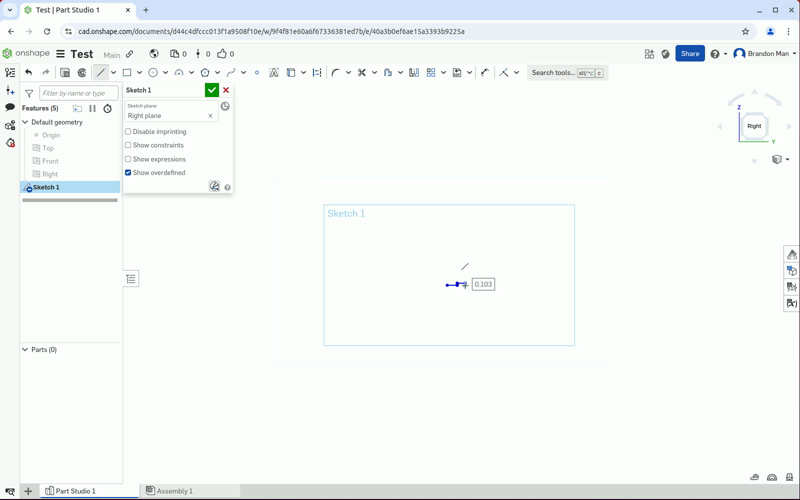
scroll(-6)
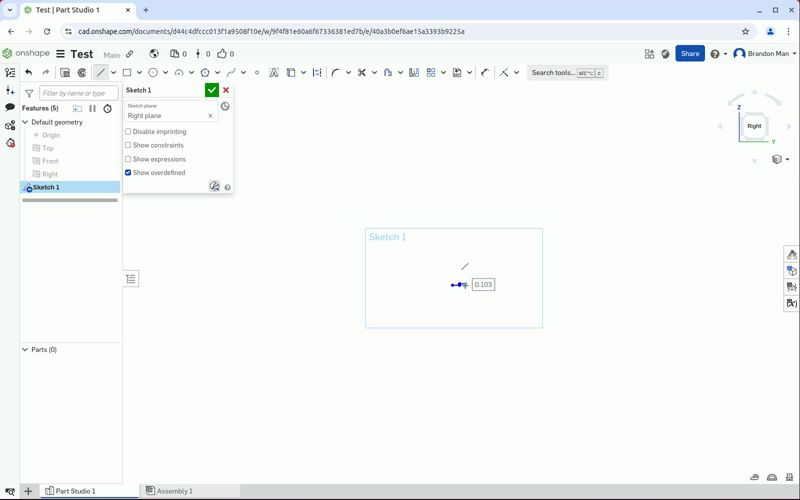
scroll(-6)
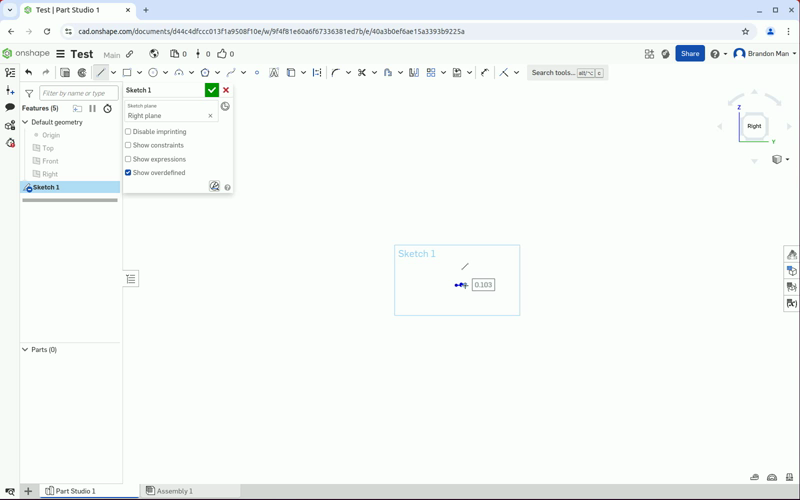
scroll(-6)
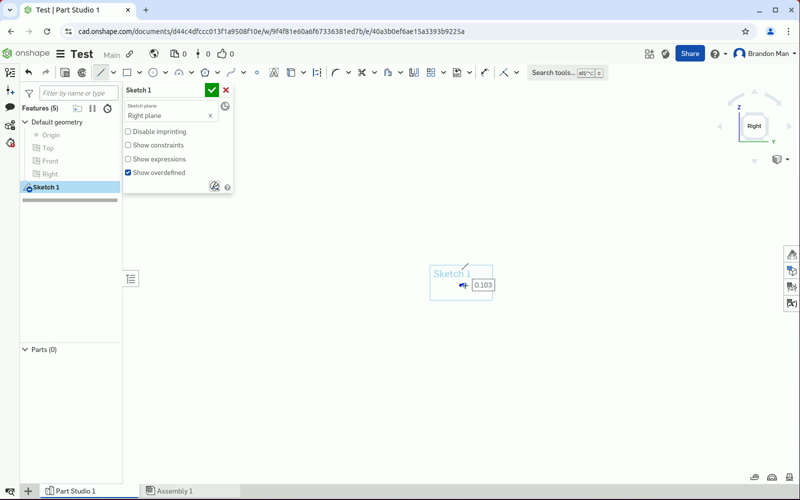
key_up(shift)
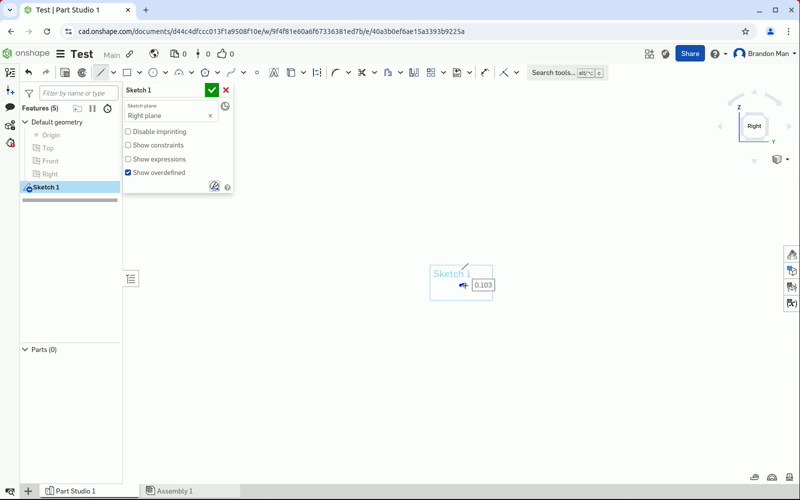
key_down(shift)
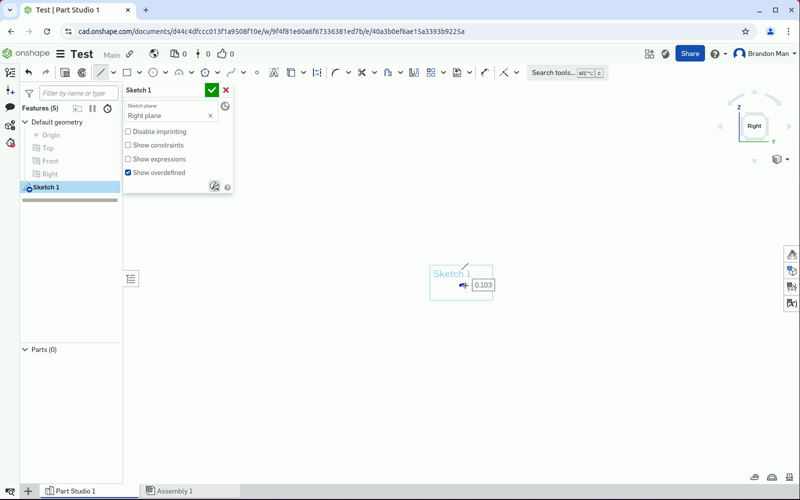
mouse_move(495, 285)
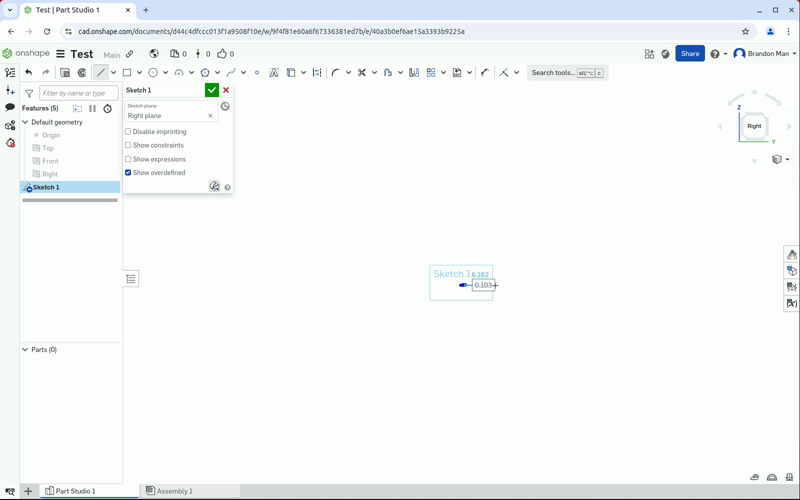
mouse_move(467, 285)
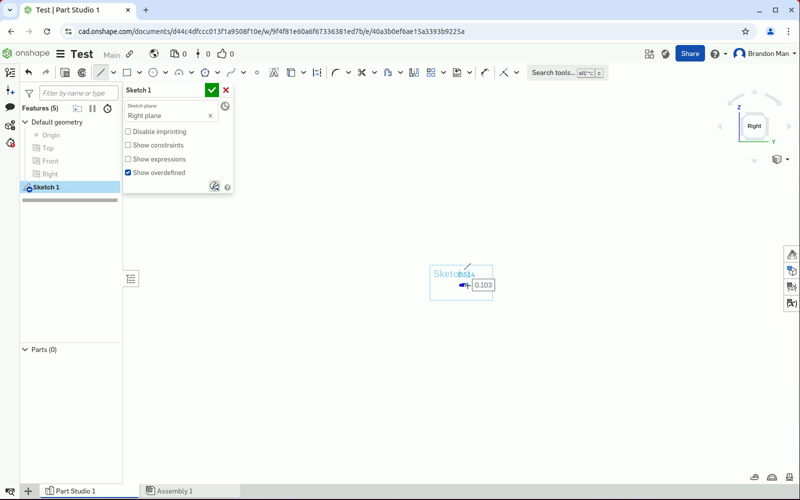
scroll(6)
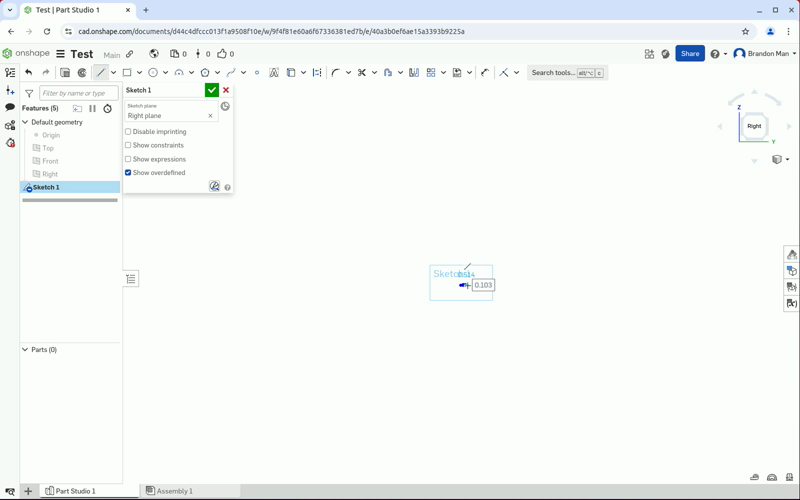
scroll(6)
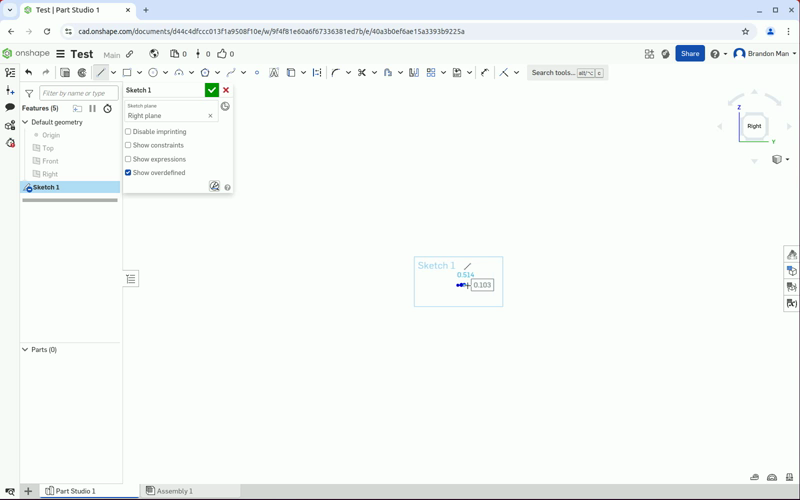
scroll(6)
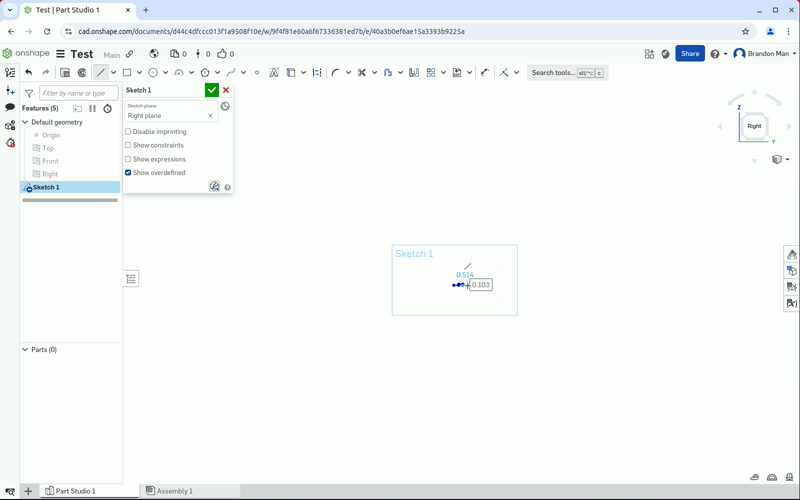
scroll(6)
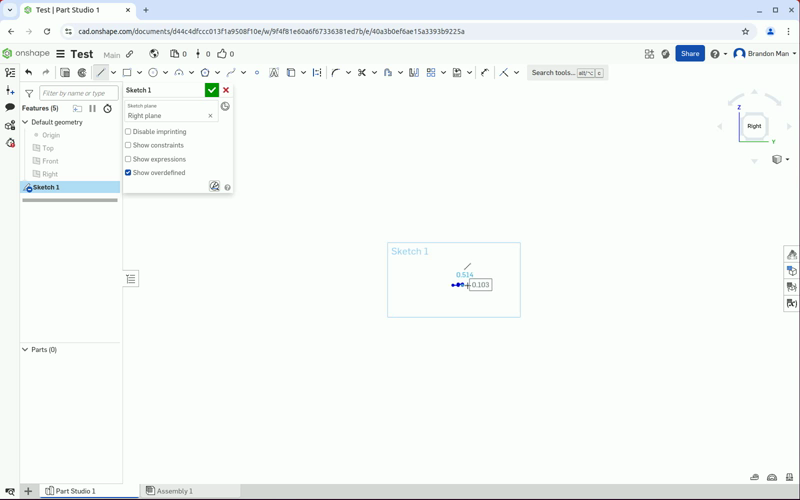
scroll(6)
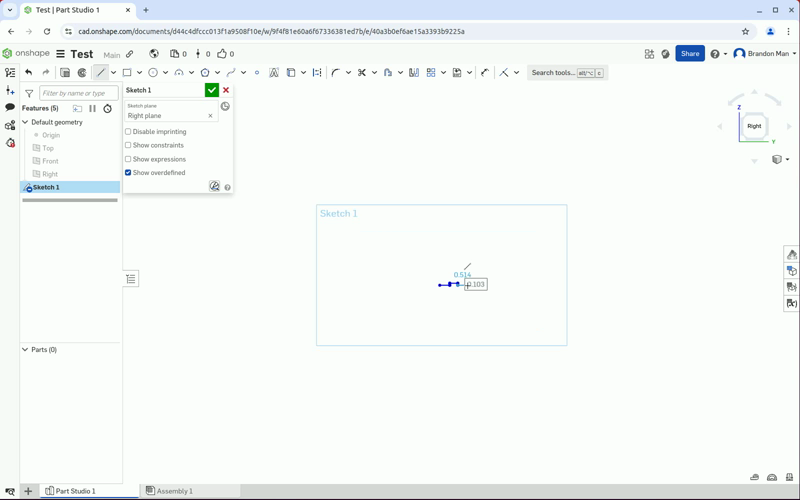
scroll(6)
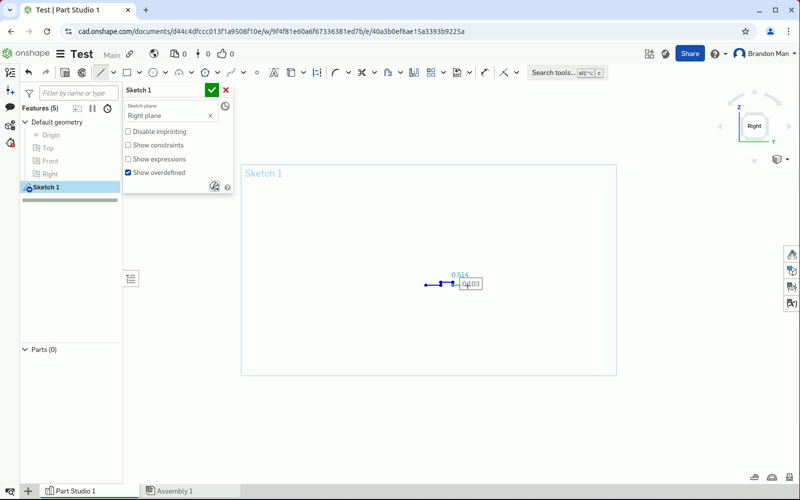
scroll(6)
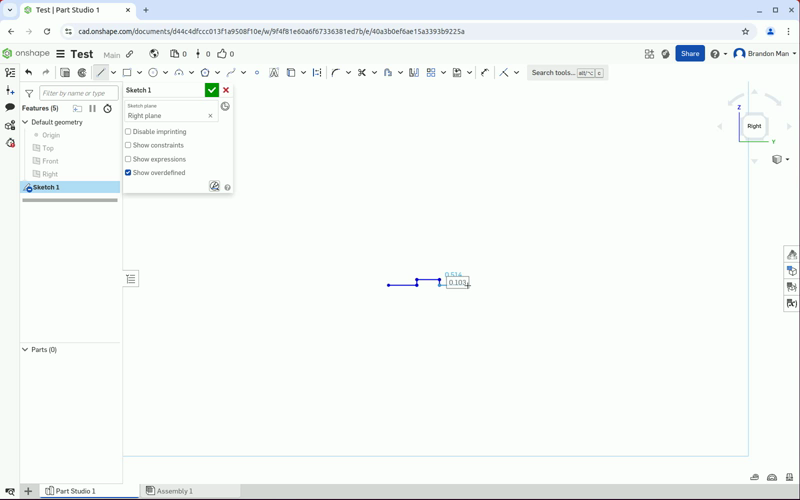
click(467, 285)
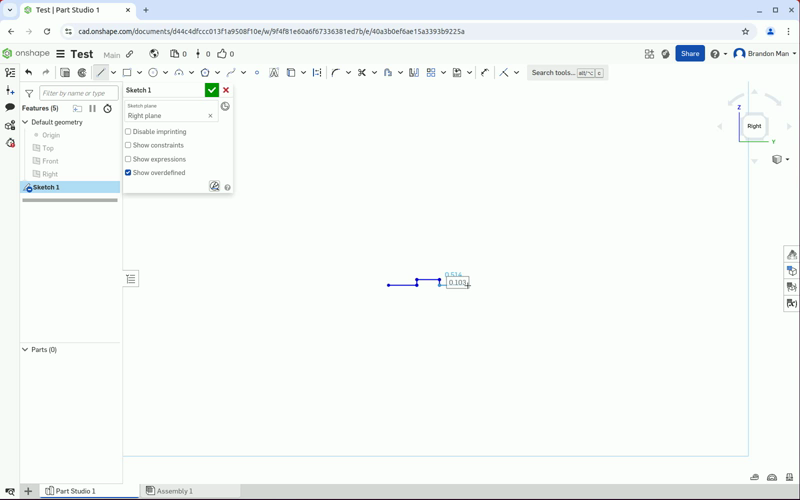
scroll(-6)
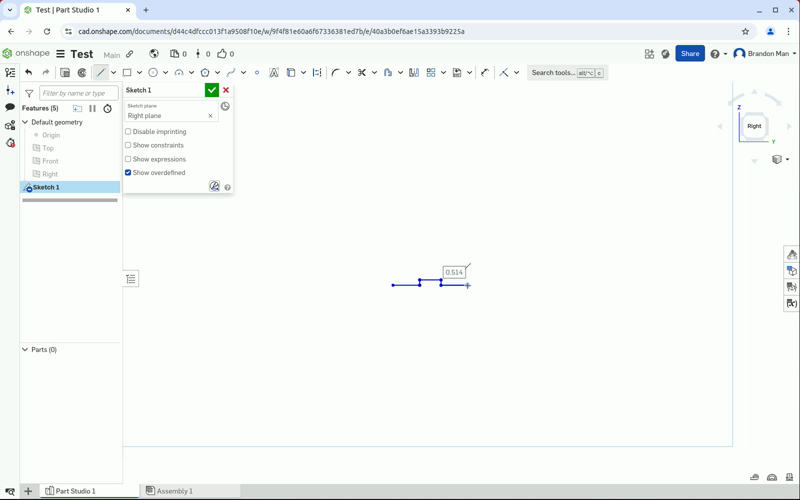
scroll(-6)
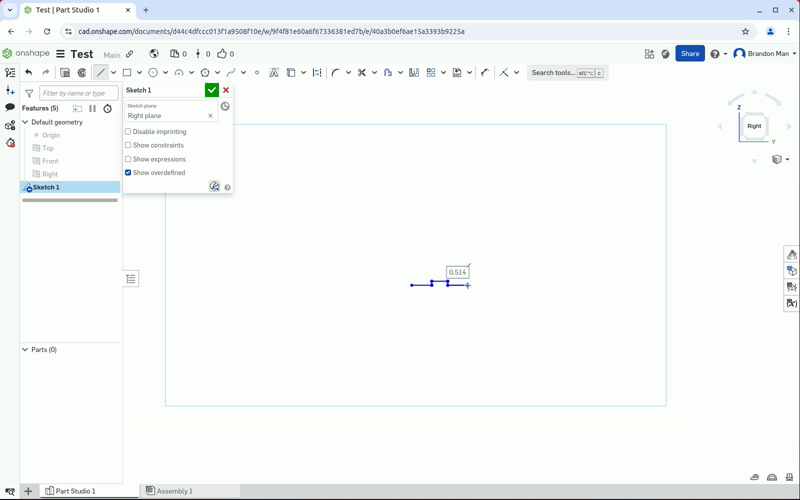
scroll(-6)
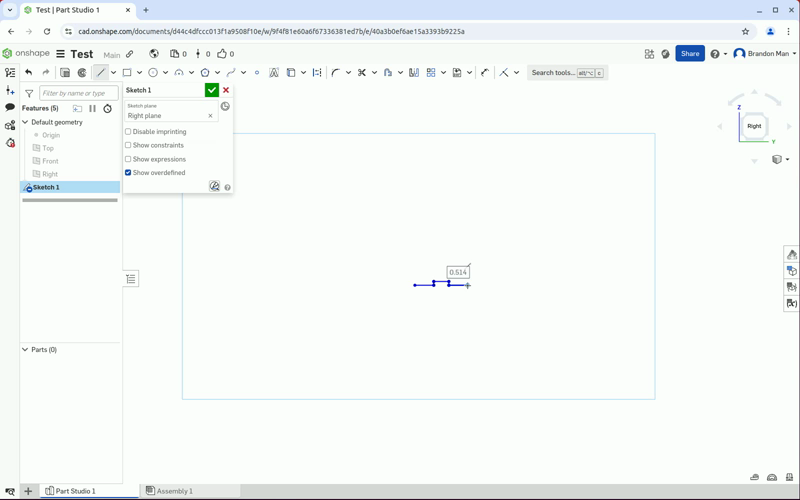
scroll(-6)
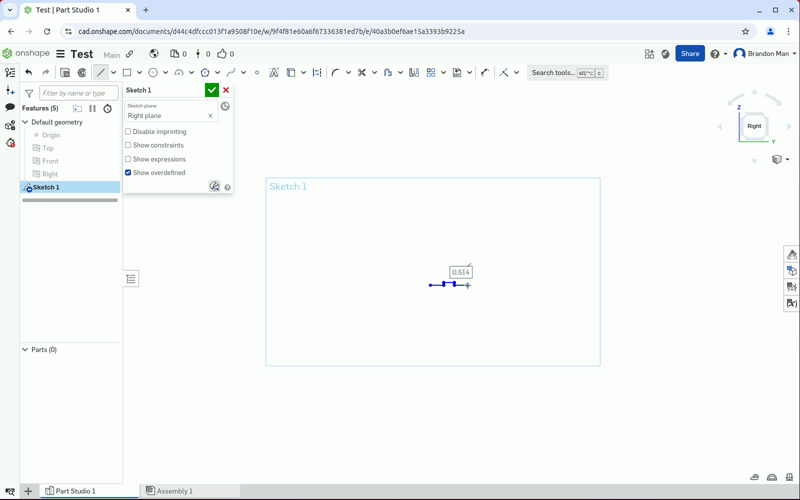
scroll(-6)
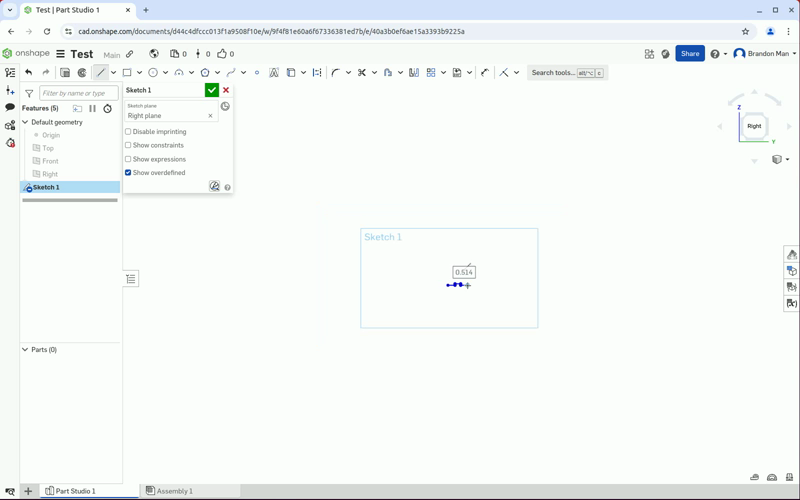
scroll(-6)
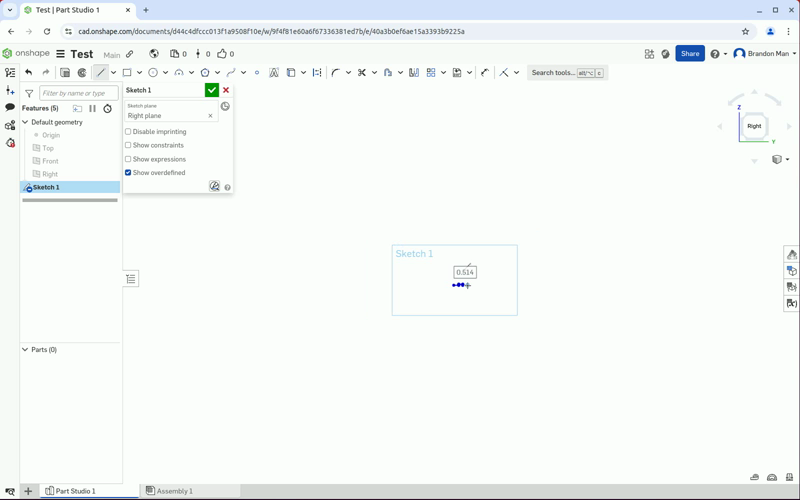
scroll(-6)
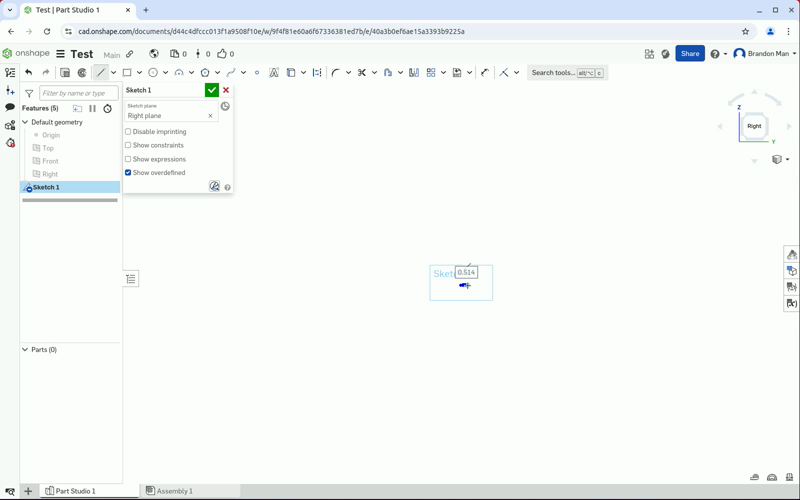
key_up(shift)
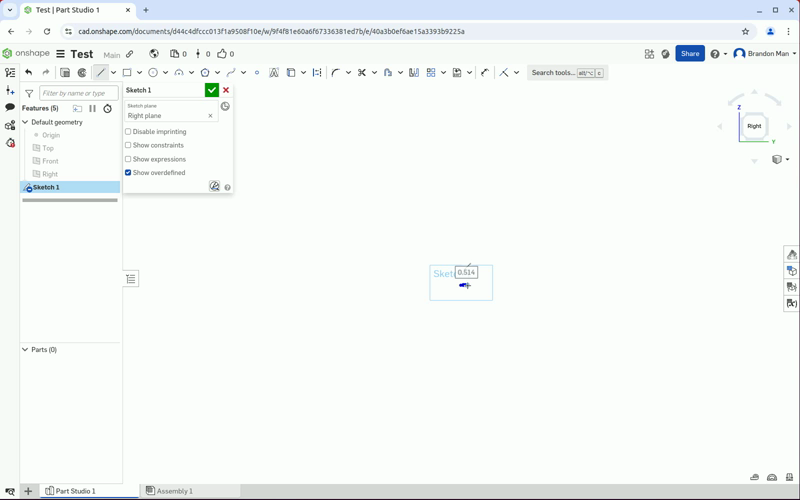
key_down(shift)
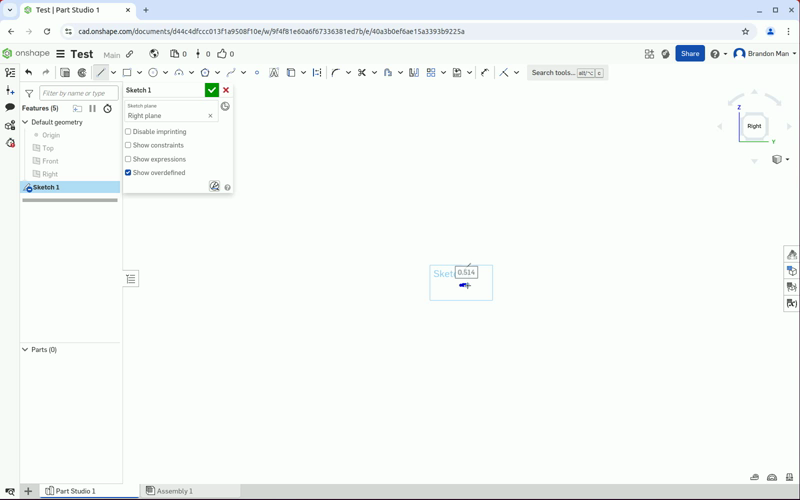
mouse_move(497, 285)
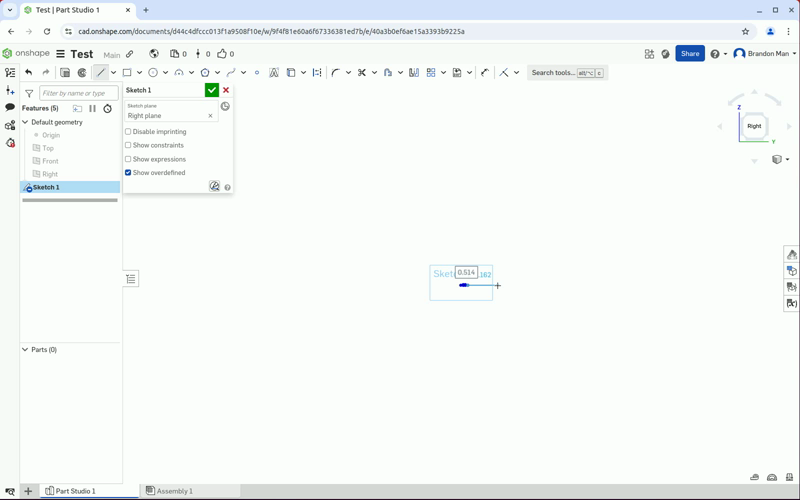
mouse_move(467, 282)
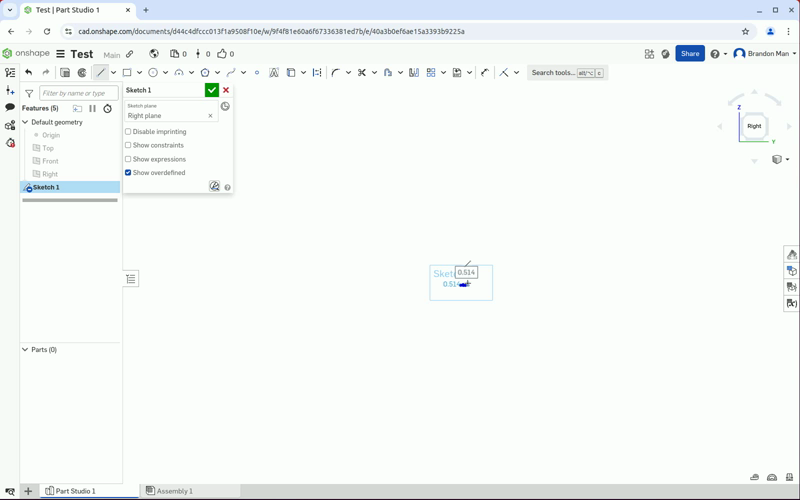
scroll(6)
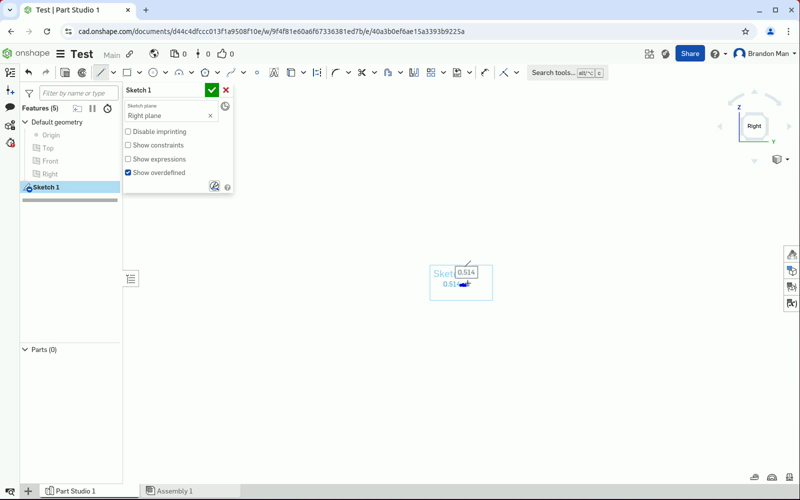
scroll(6)
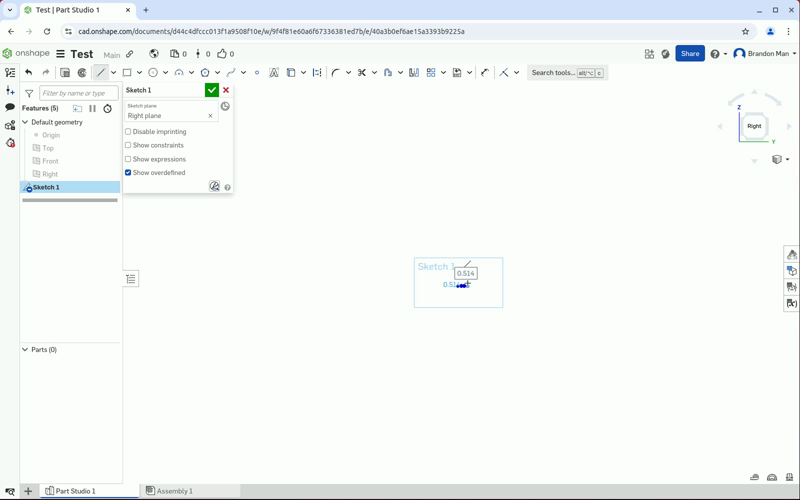
scroll(6)
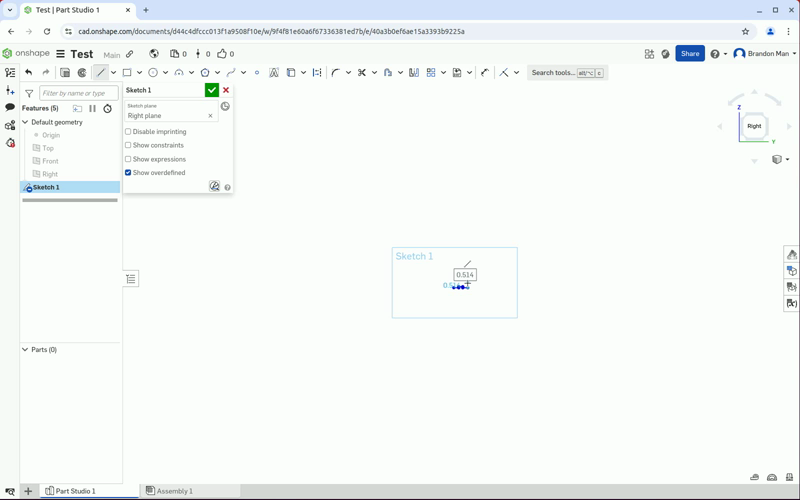
scroll(6)
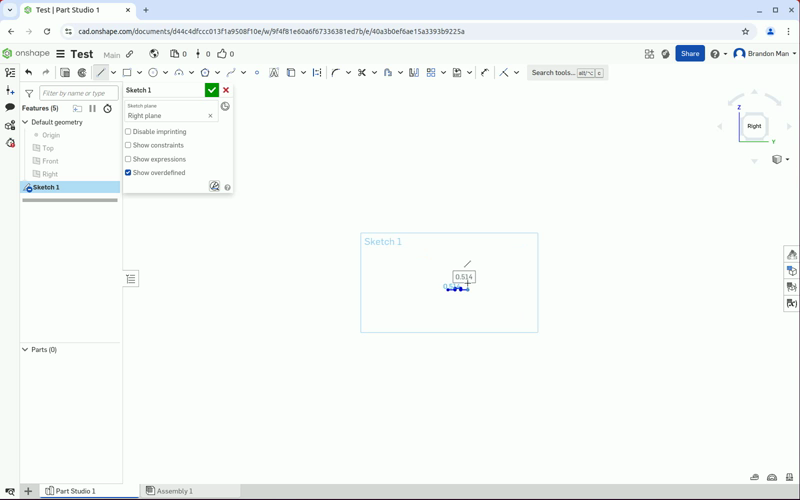
scroll(6)
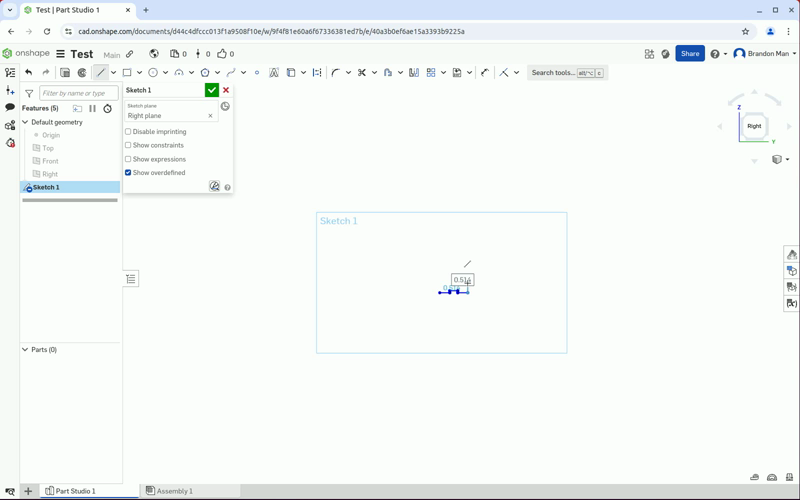
scroll(6)
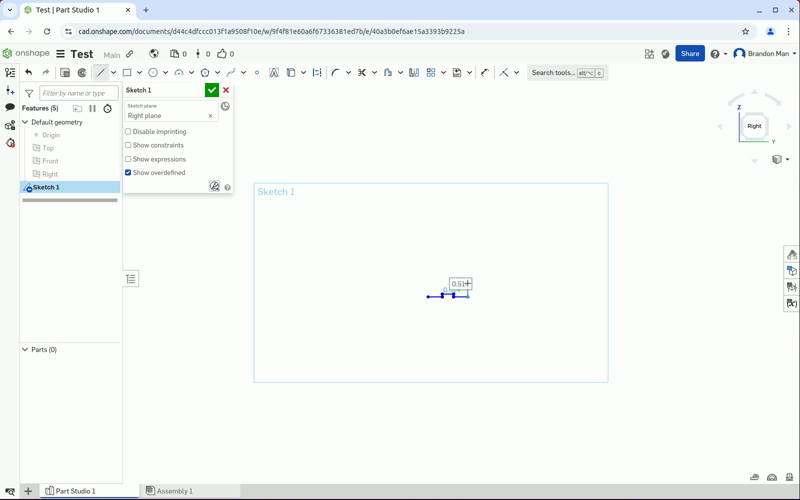
scroll(6)
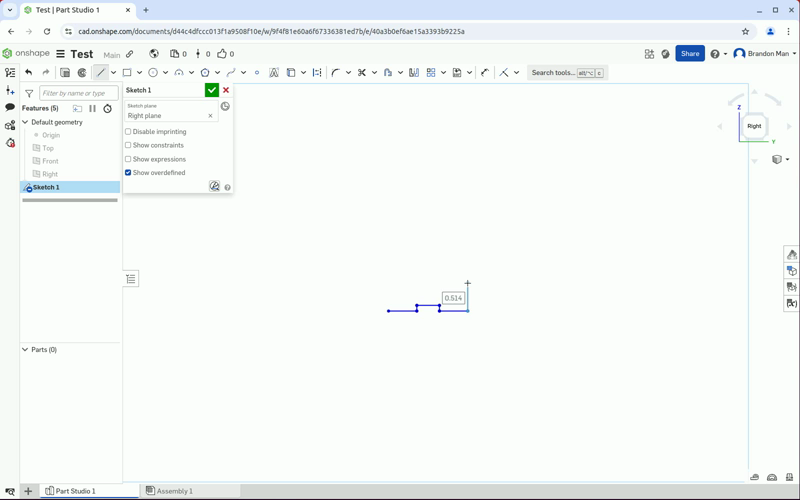
click(467, 282)
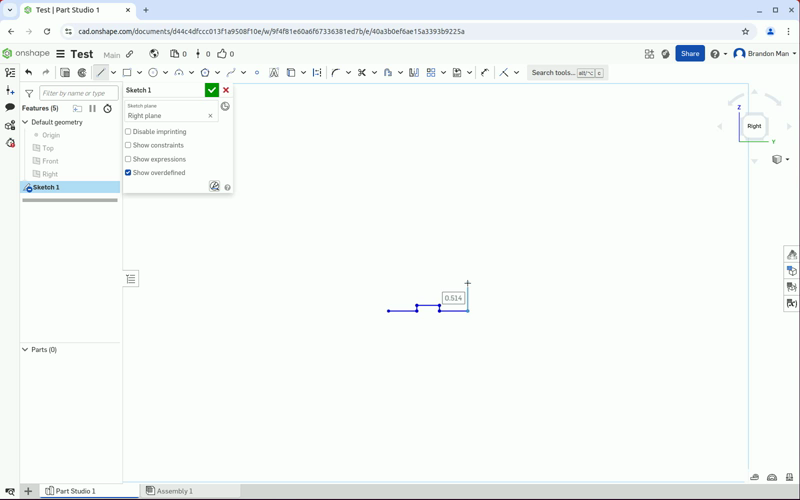
scroll(-6)
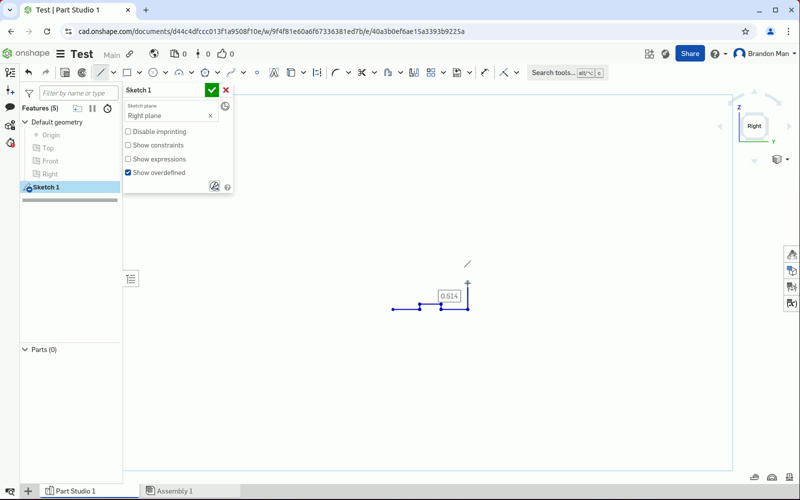
scroll(-6)
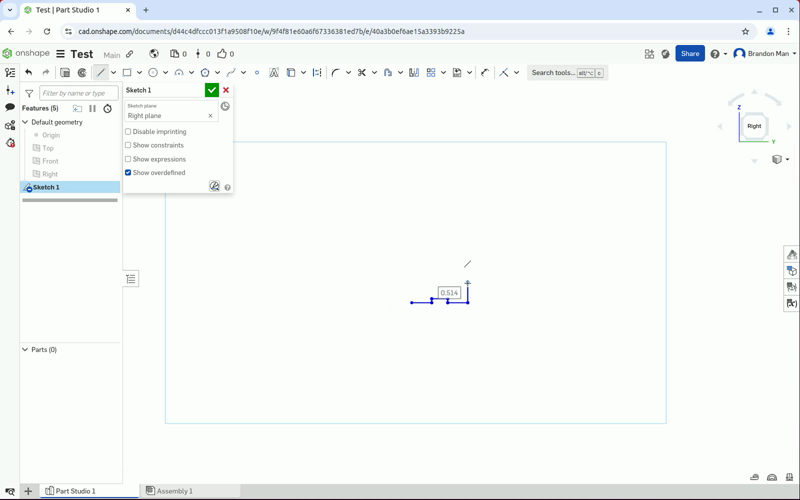
scroll(-6)
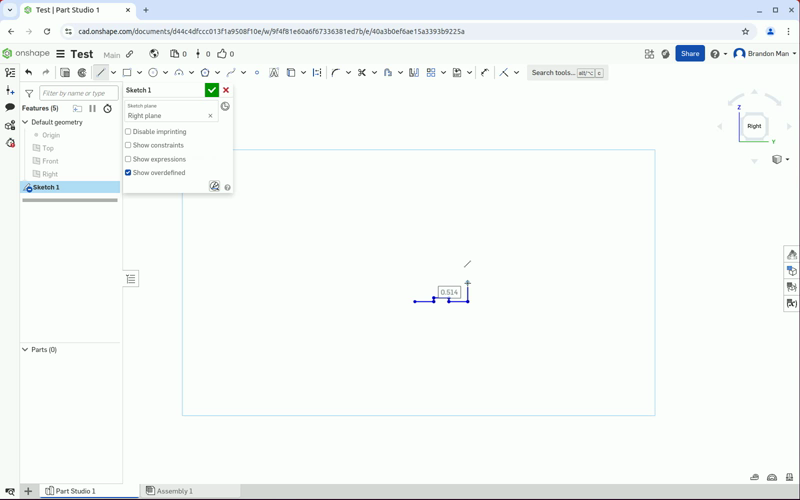
scroll(-6)
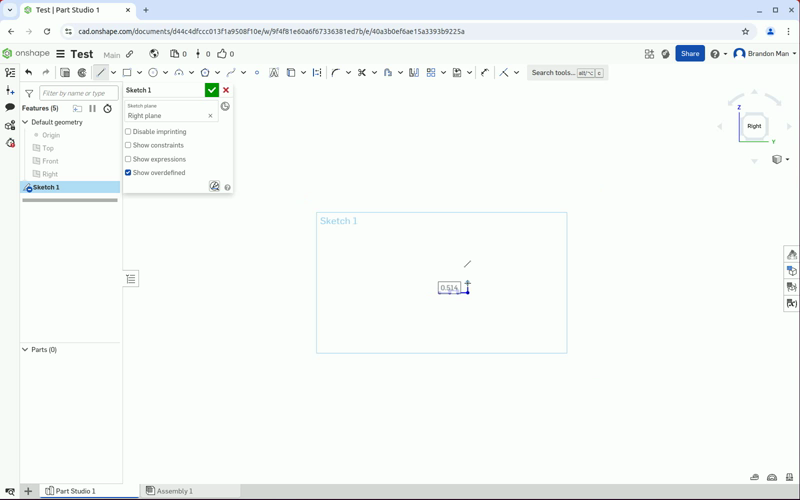
scroll(-6)
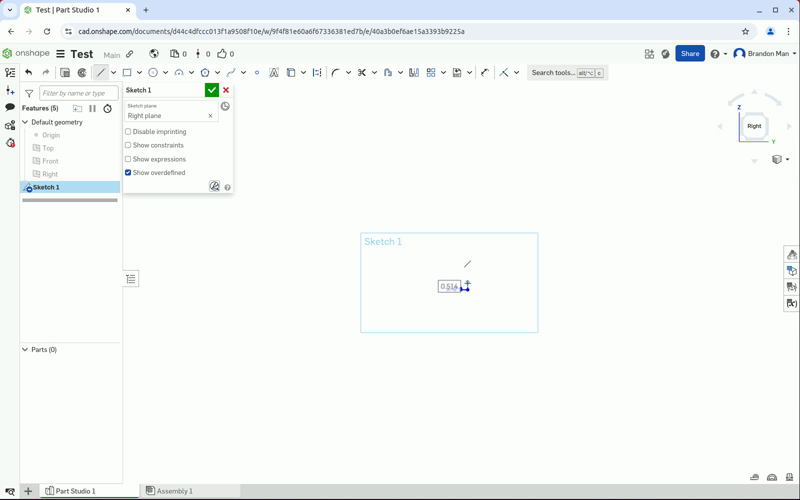
scroll(-6)
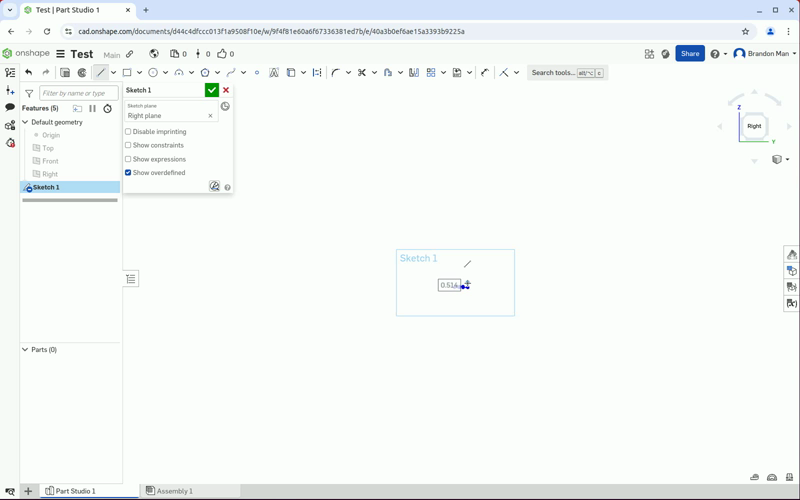
scroll(-6)
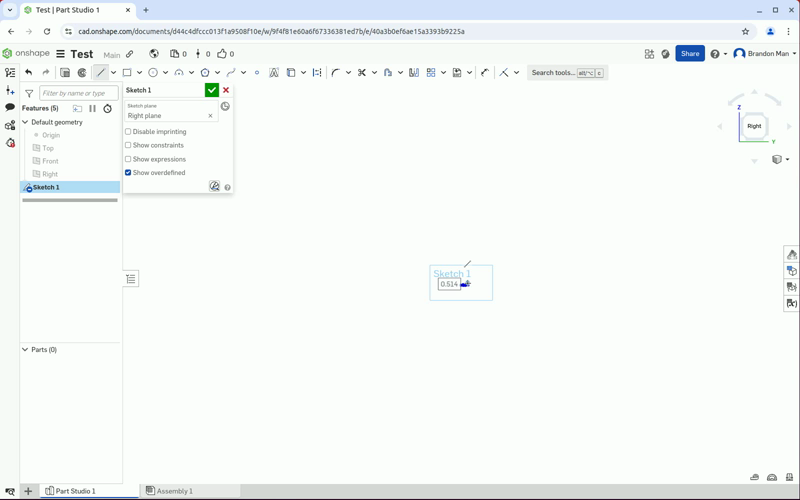
key_up(shift)
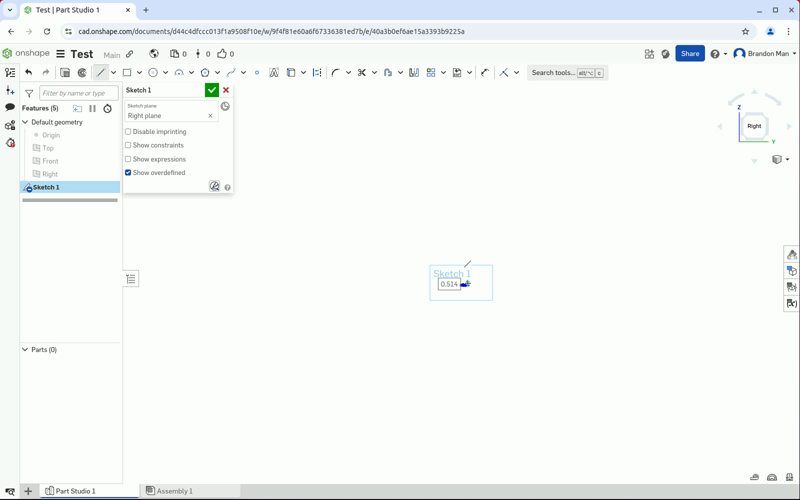
key(esc)
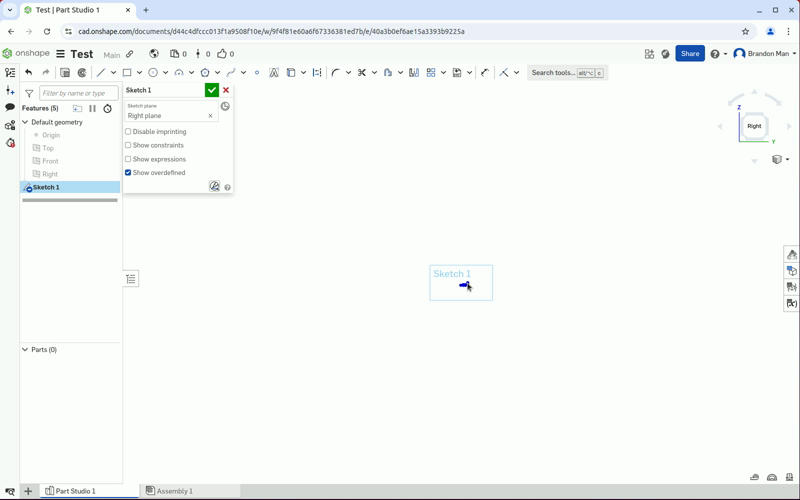
key(a)
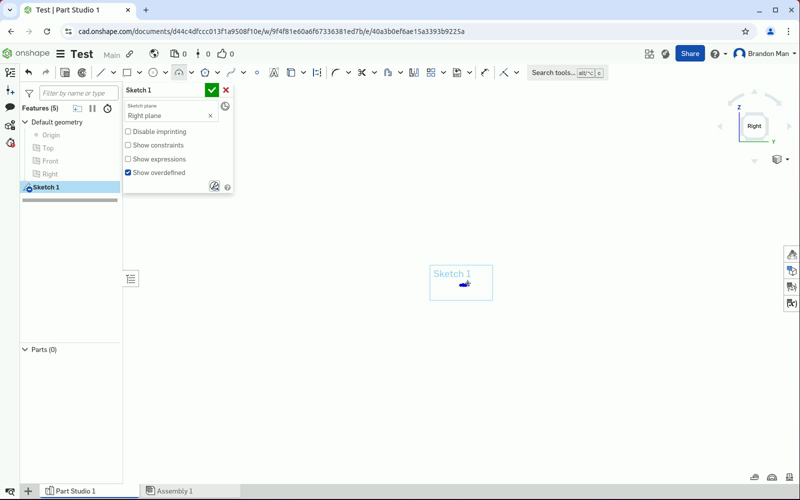
mouse_move(467, 282)
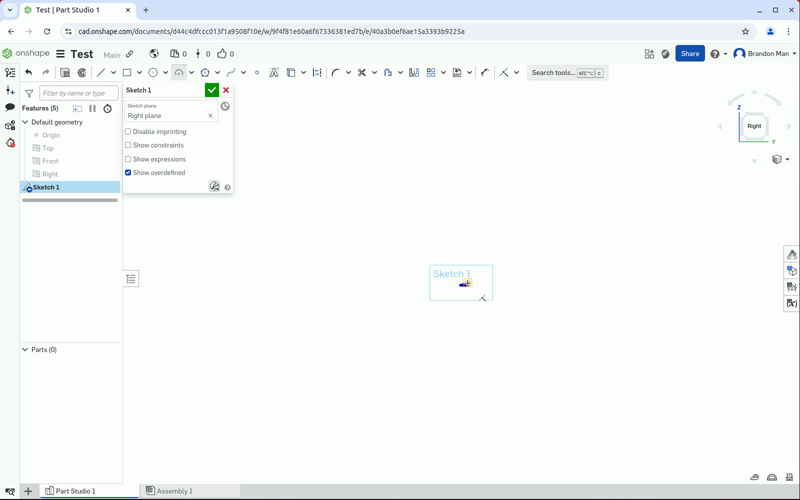
scroll(6)
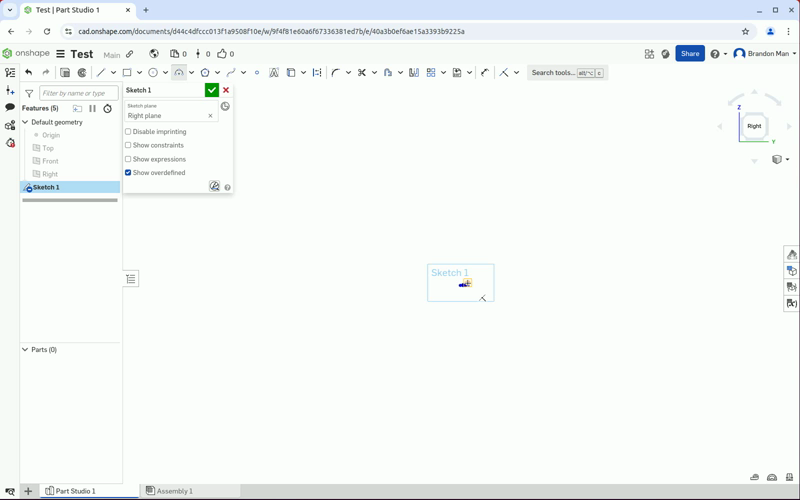
scroll(6)
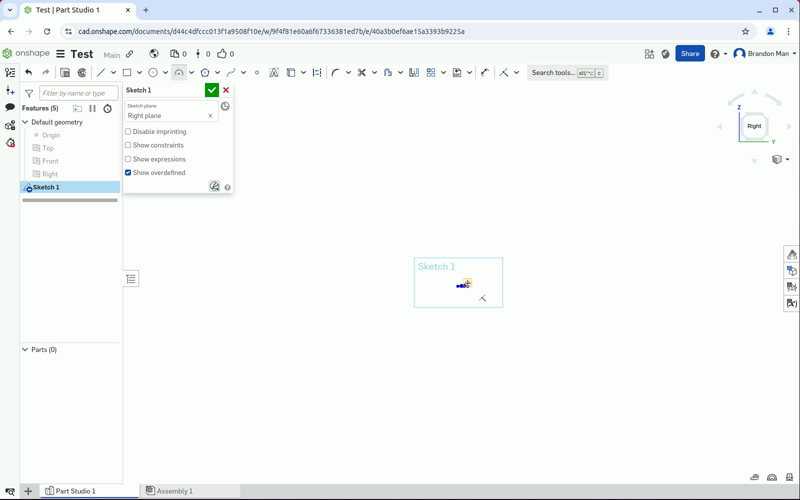
scroll(6)
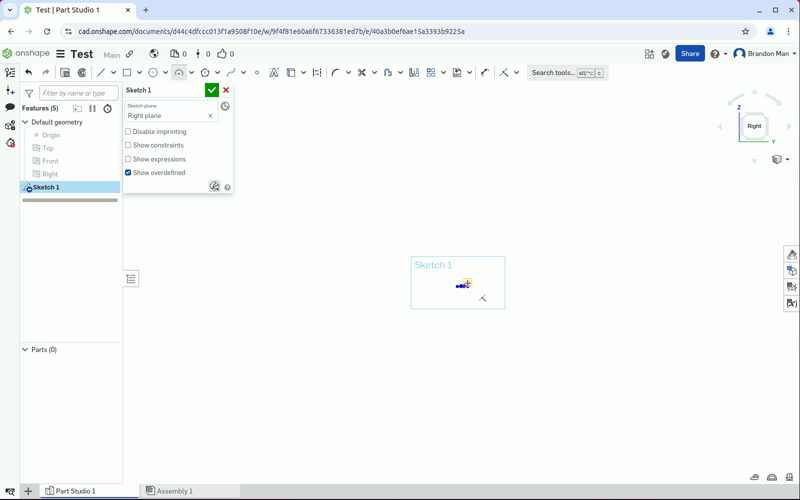
scroll(6)
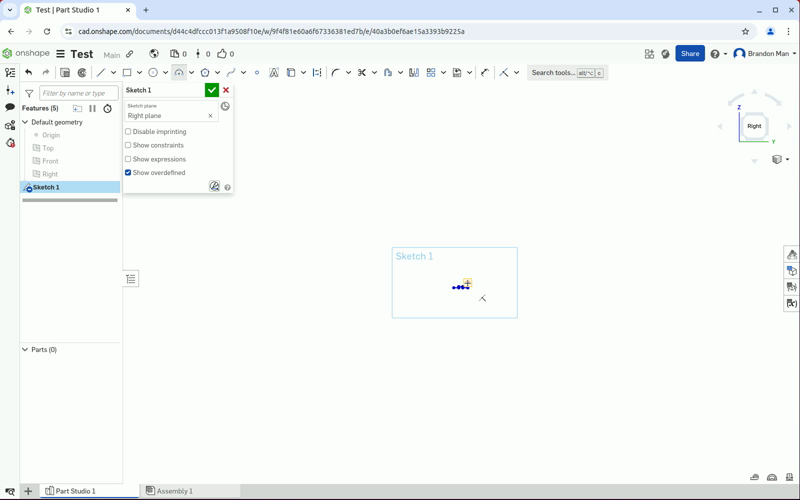
scroll(6)
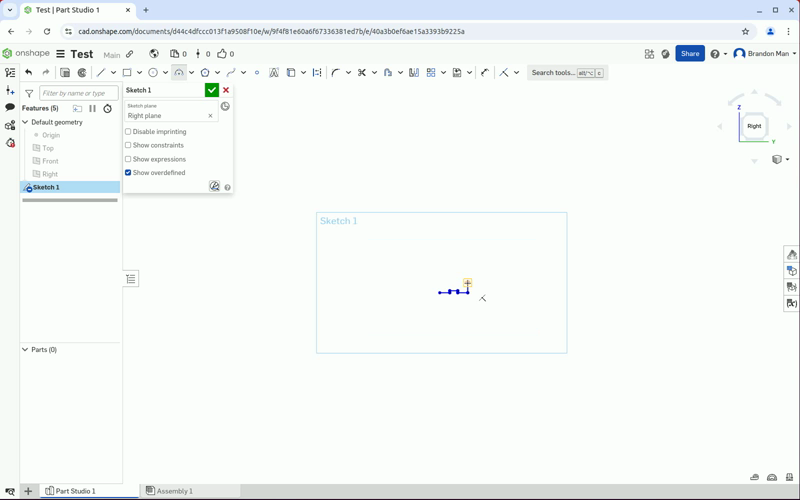
scroll(6)
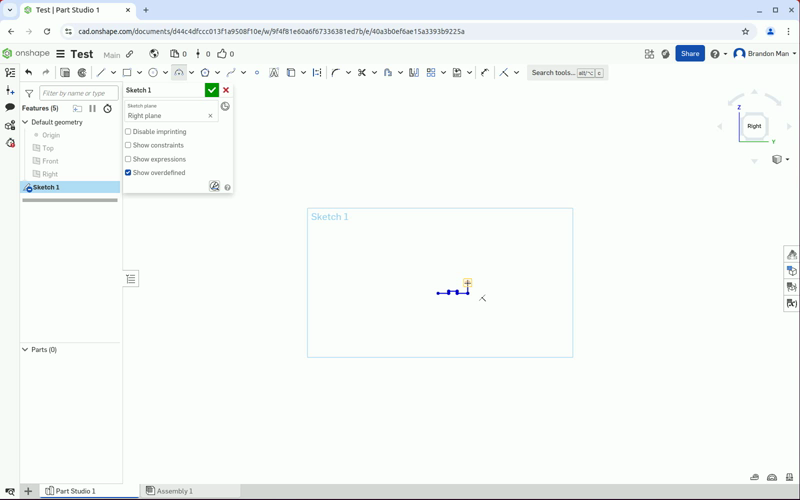
scroll(6)
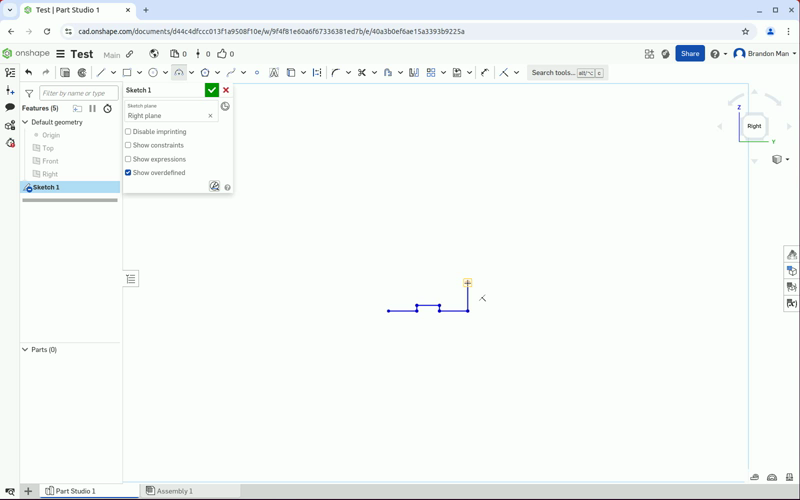
click(467, 282)
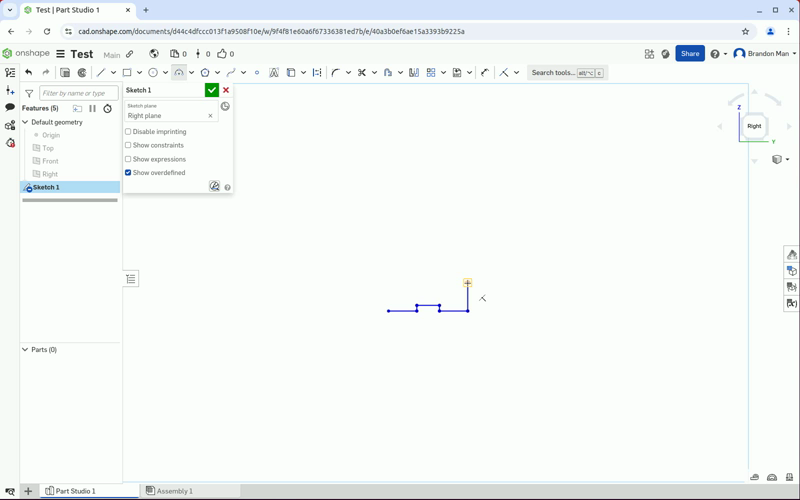
scroll(-6)
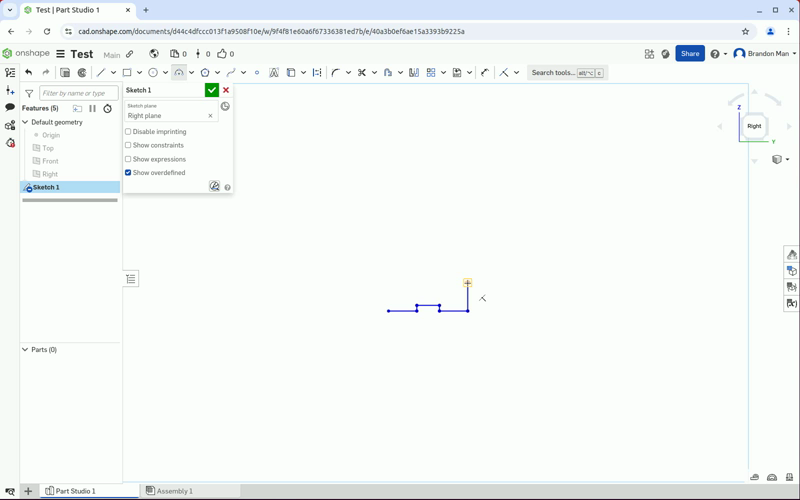
scroll(-6)
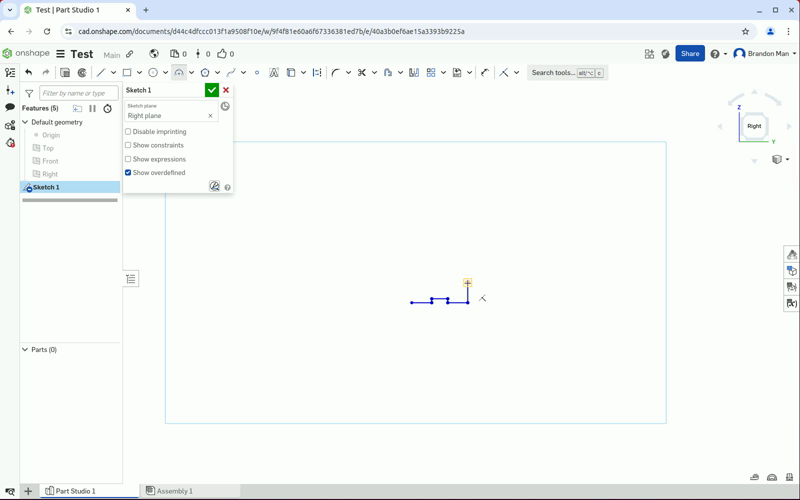
scroll(-6)
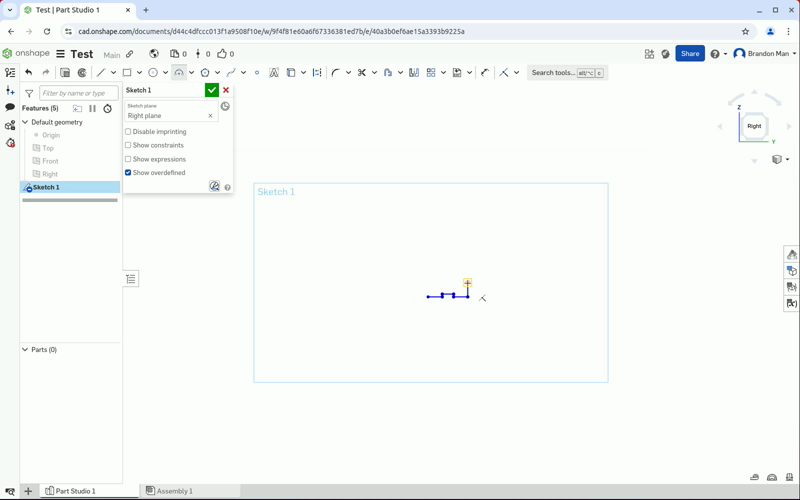
scroll(-6)
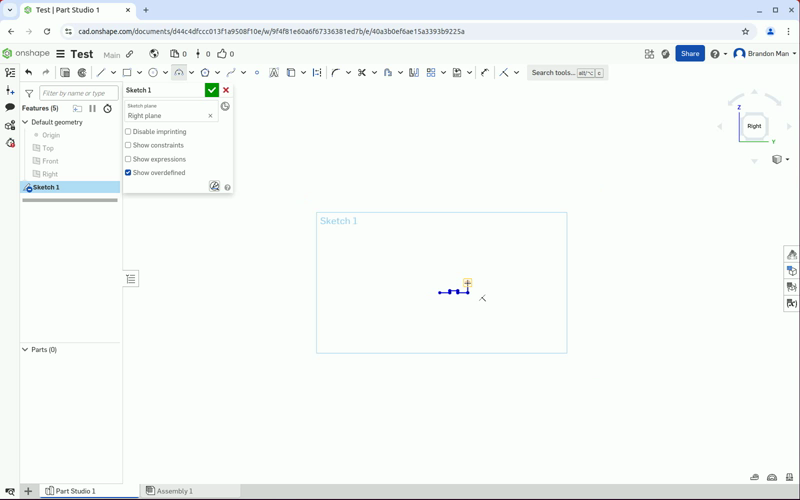
scroll(-6)
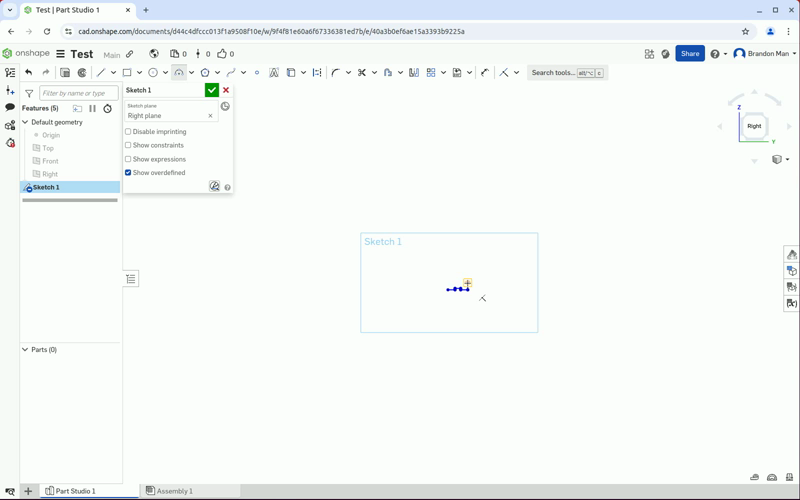
scroll(-6)
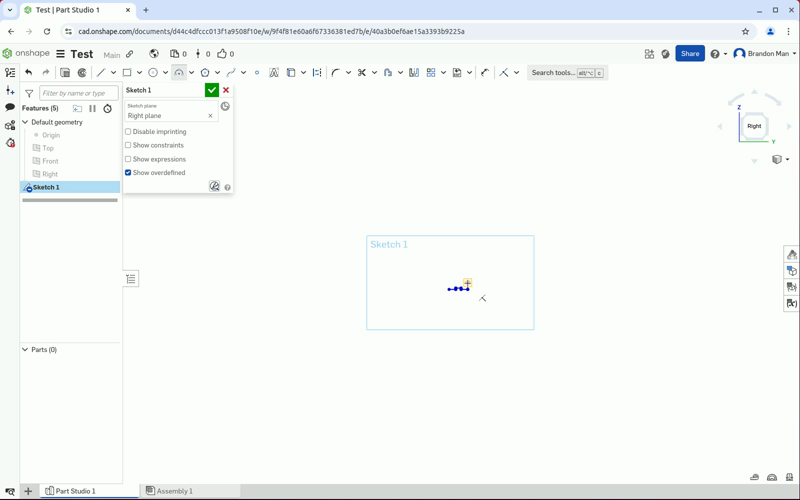
scroll(-6)
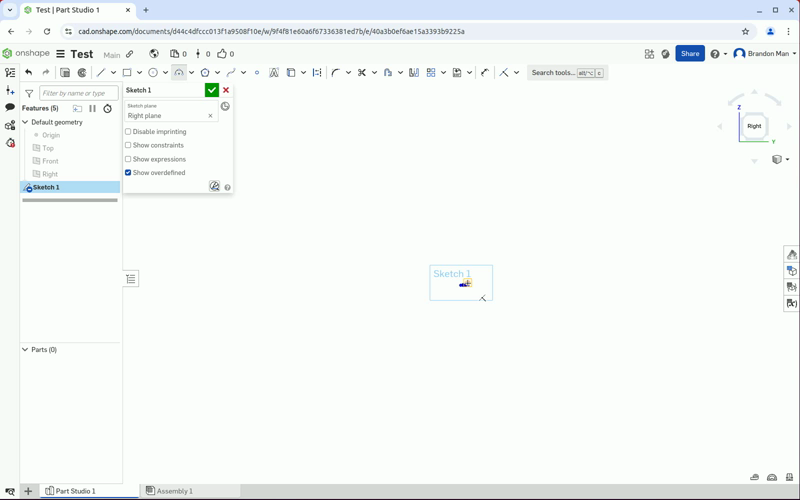
key_down(shift)
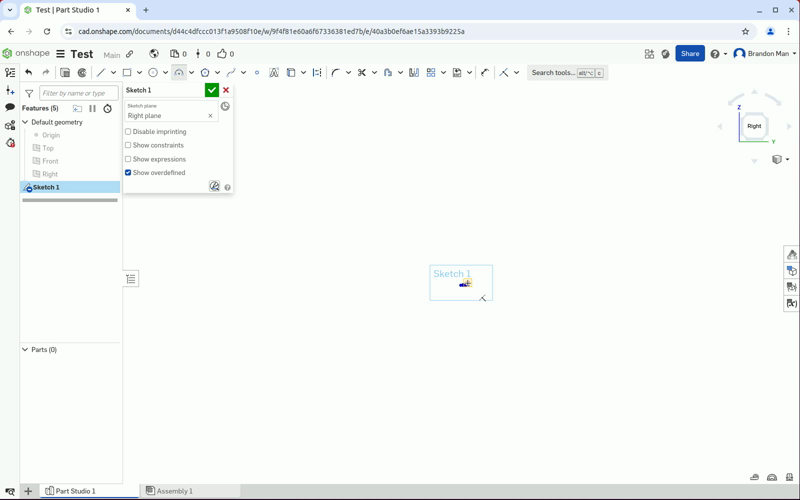
mouse_move(460, 282)
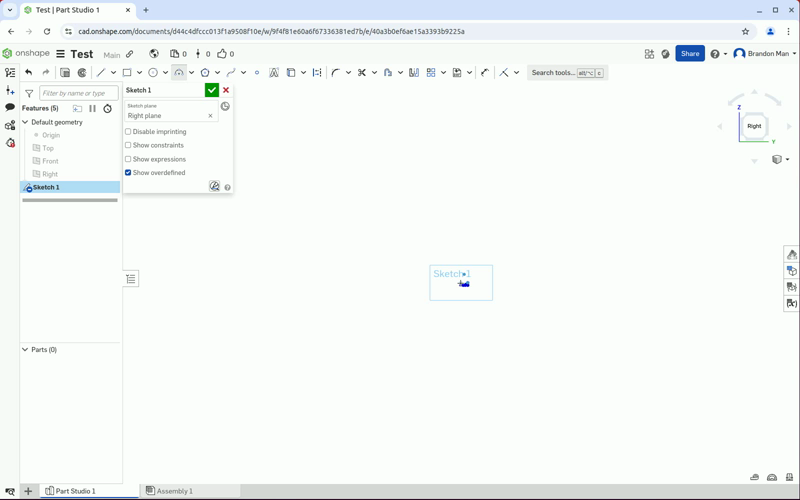
scroll(6)
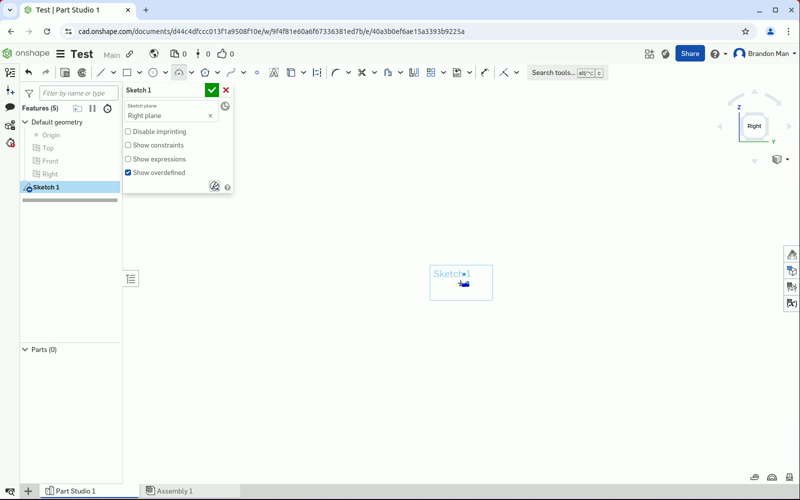
scroll(6)
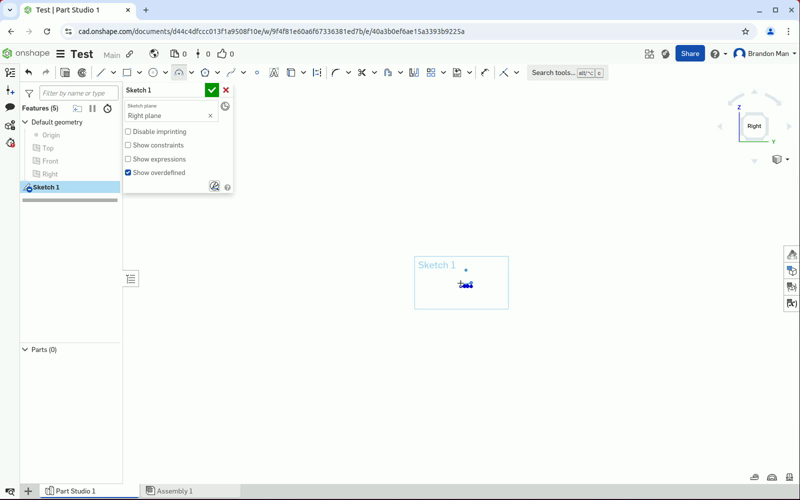
scroll(6)
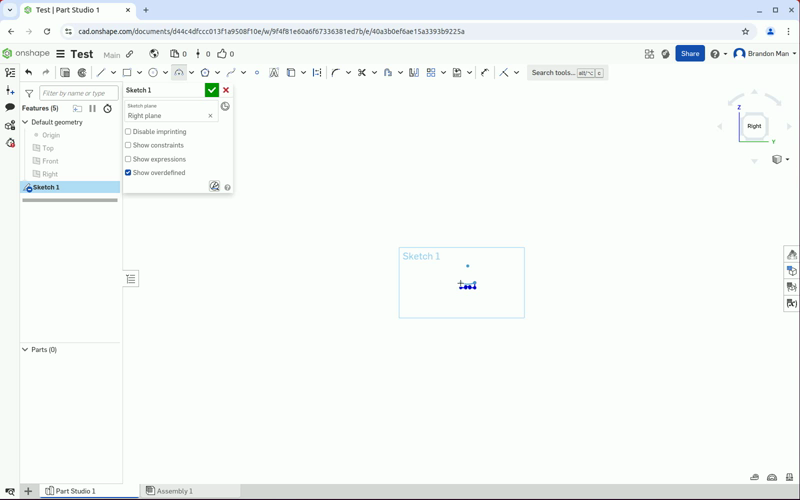
scroll(6)
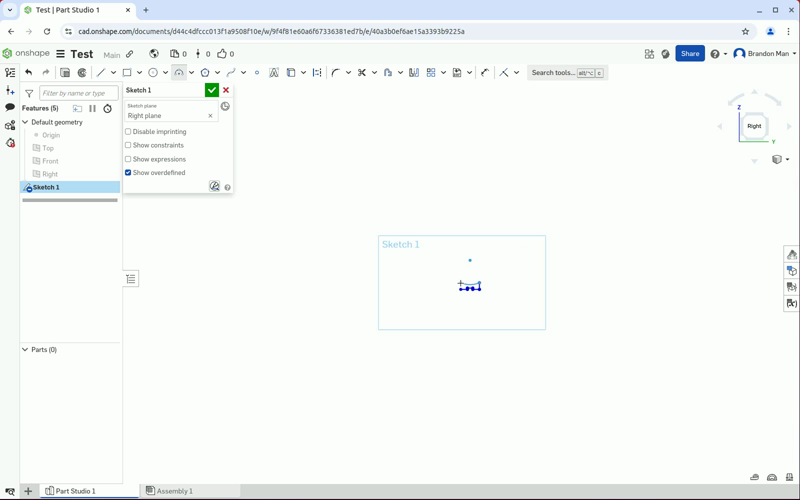
scroll(6)
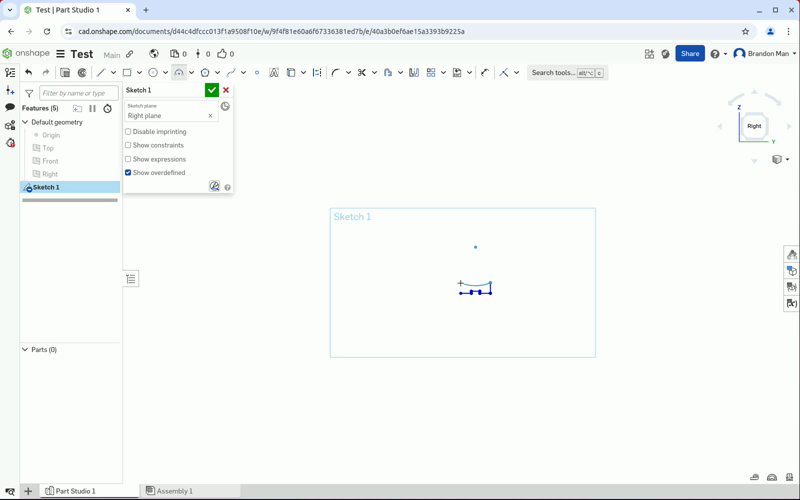
scroll(6)
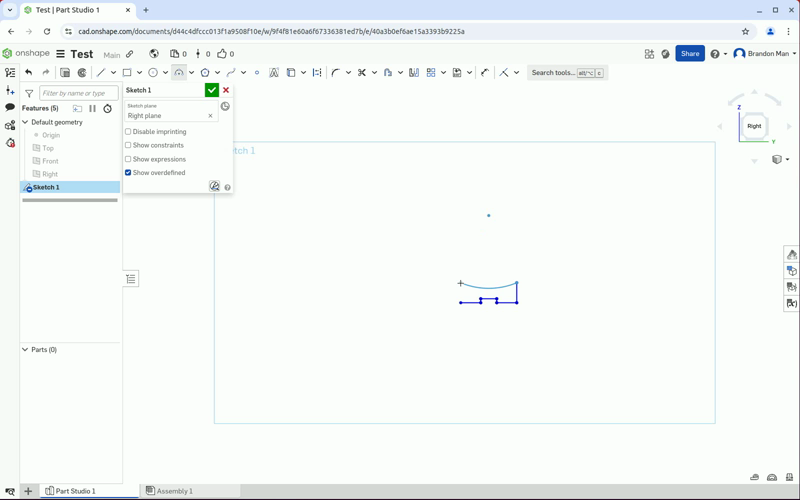
scroll(6)
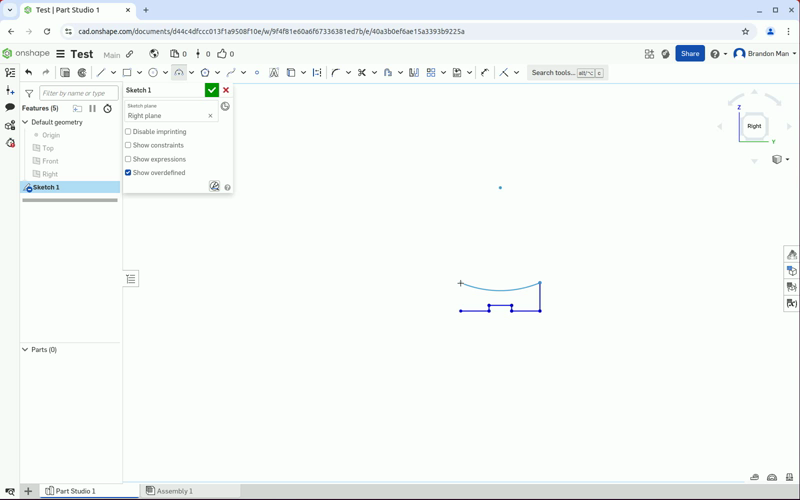
click(460, 282)
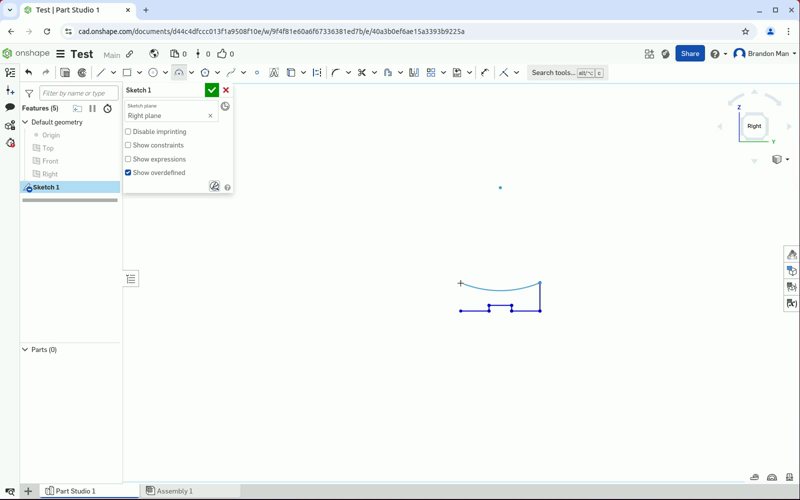
scroll(-6)
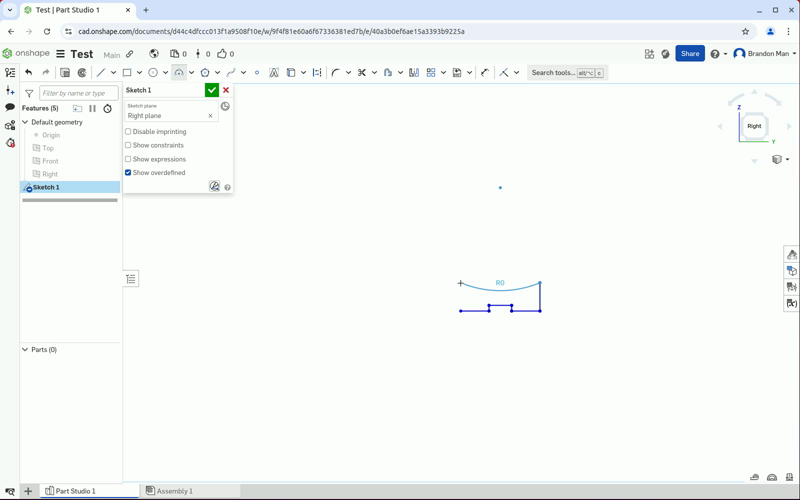
scroll(-6)
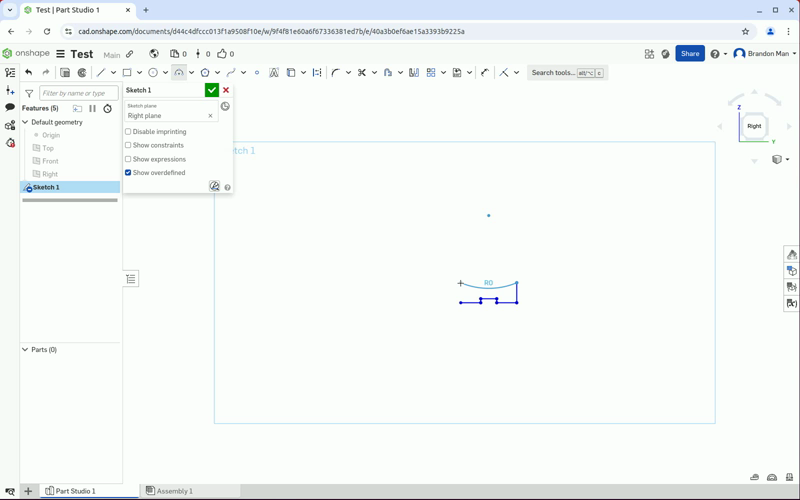
scroll(-6)
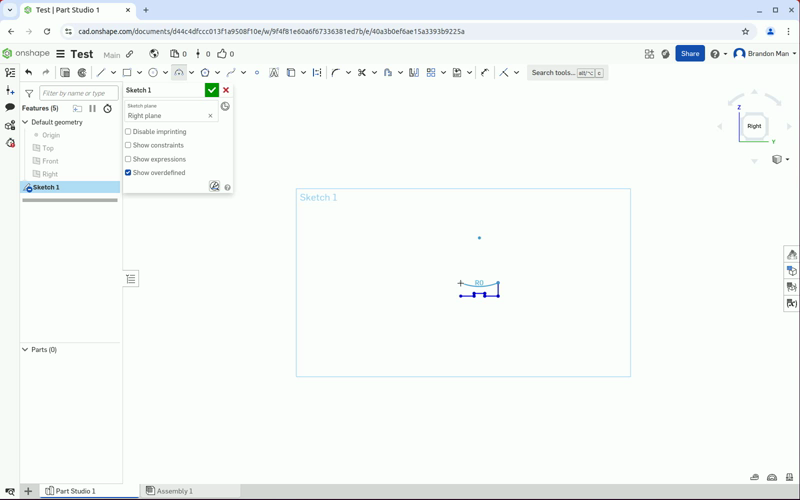
scroll(-6)
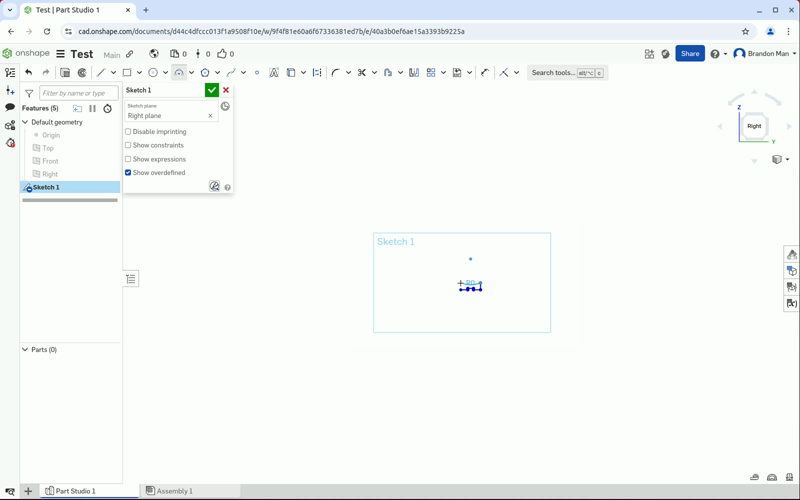
scroll(-6)
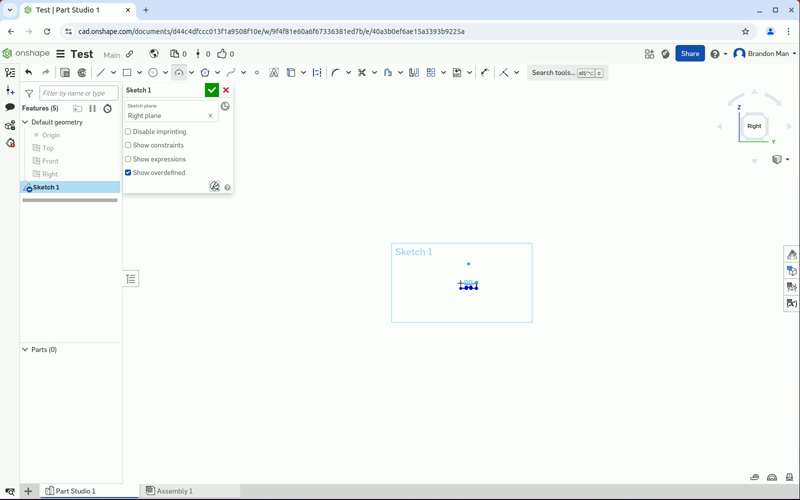
scroll(-6)
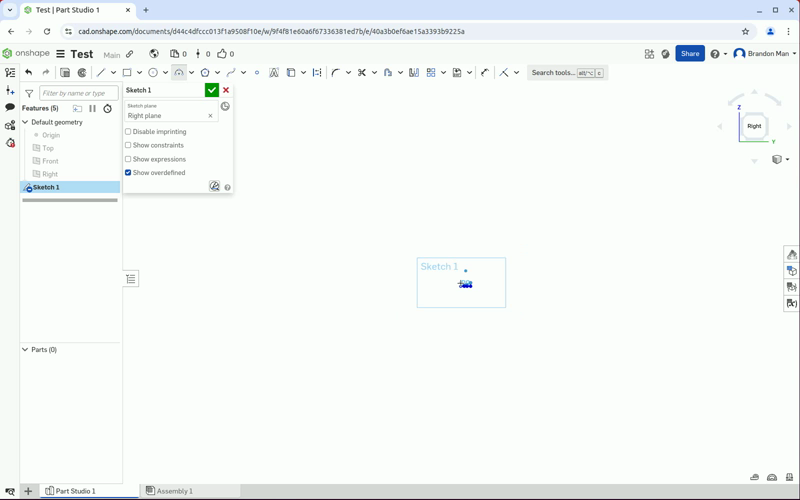
scroll(-6)
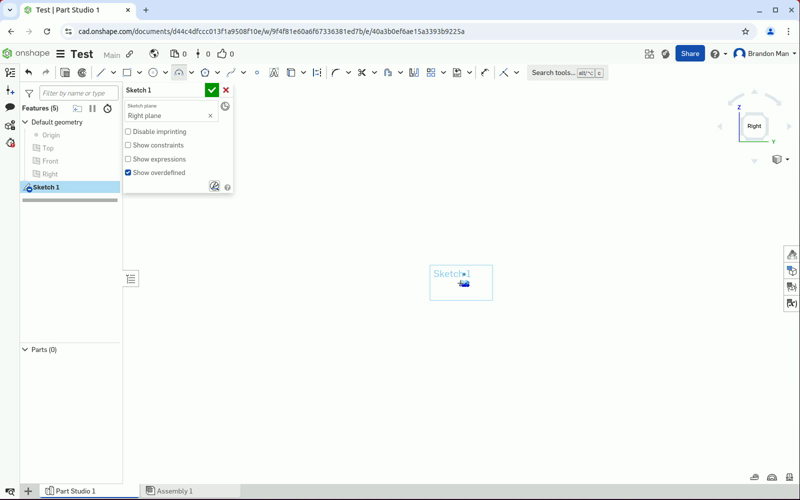
mouse_move(464, 279)
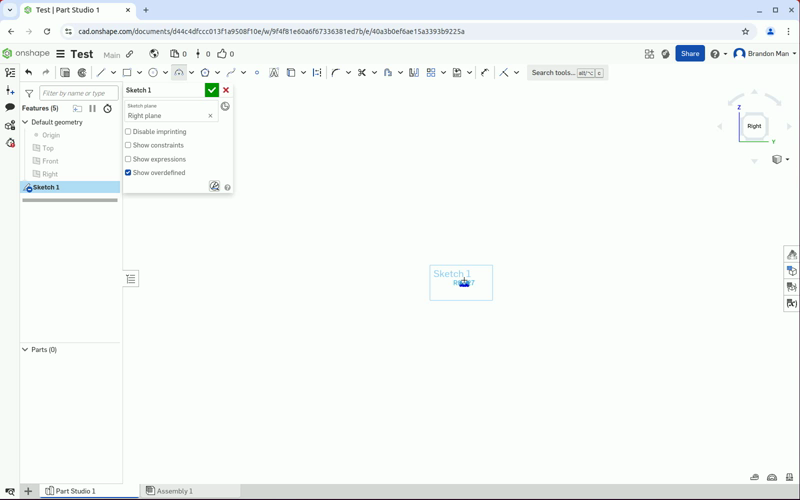
scroll(6)
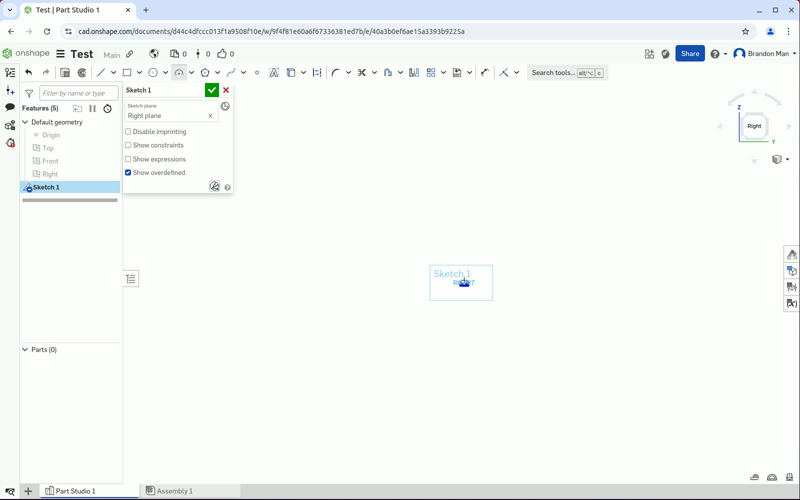
scroll(6)
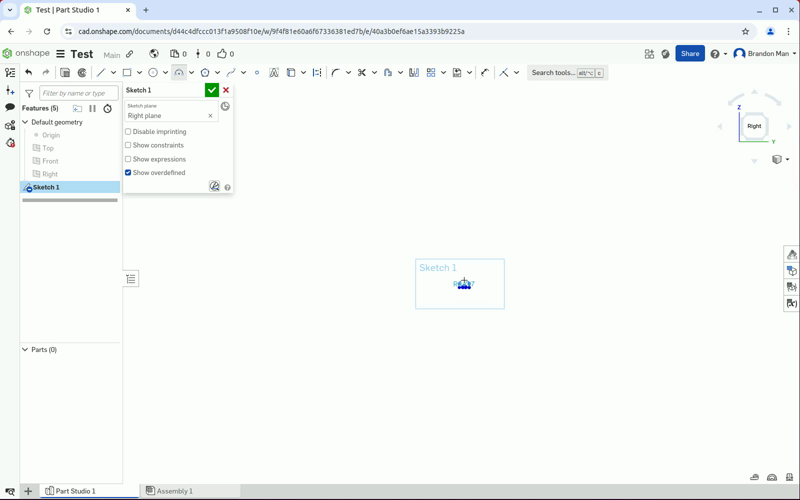
scroll(6)
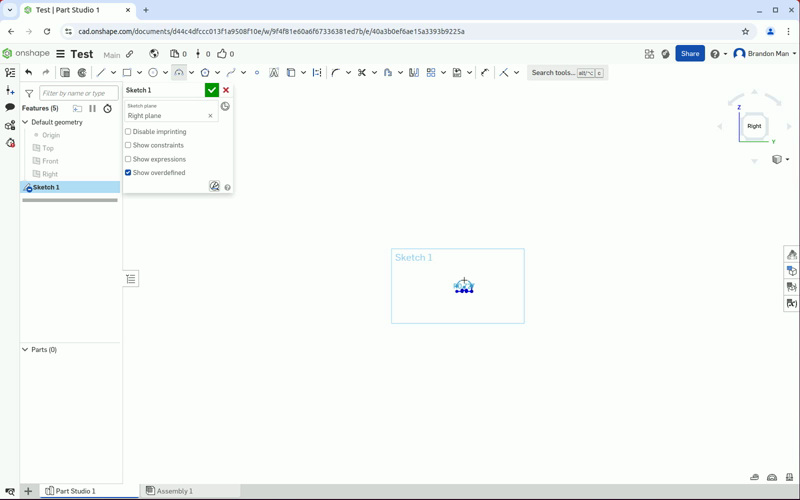
scroll(6)
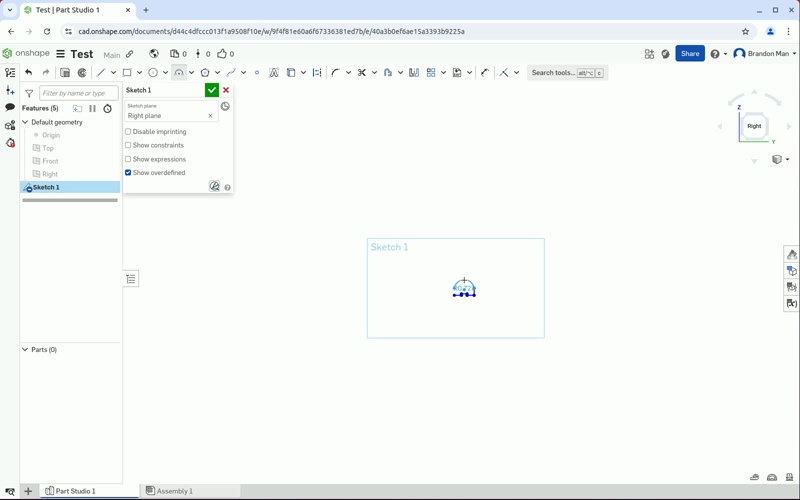
scroll(6)
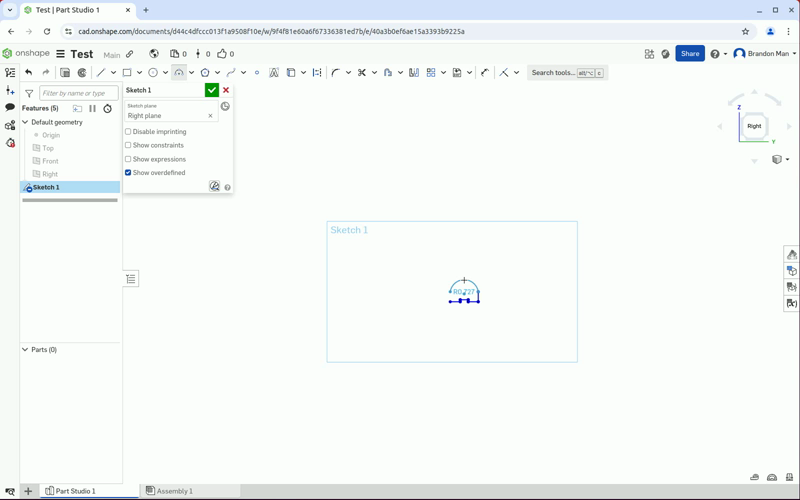
scroll(6)
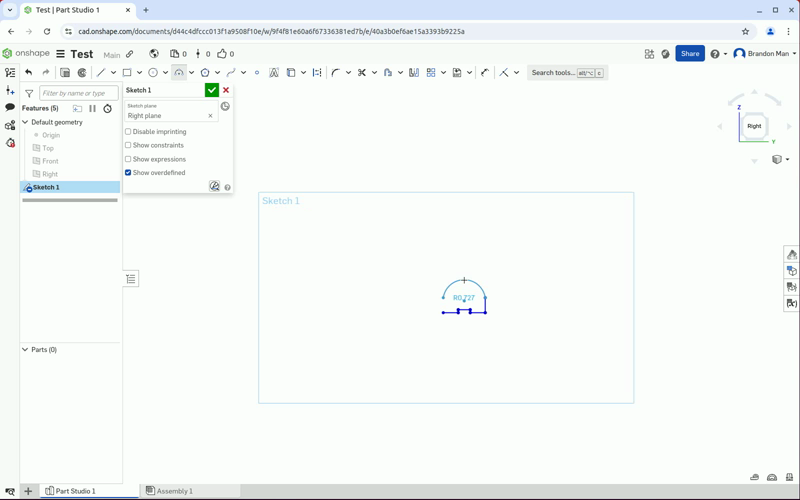
scroll(6)
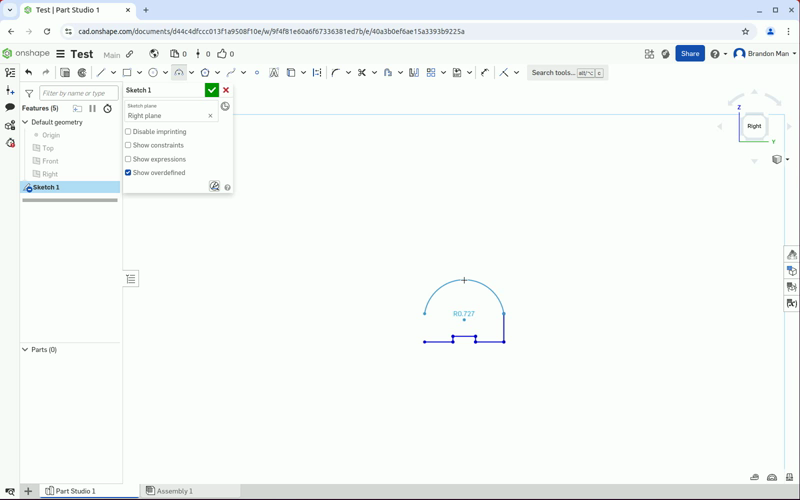
click(464, 279)
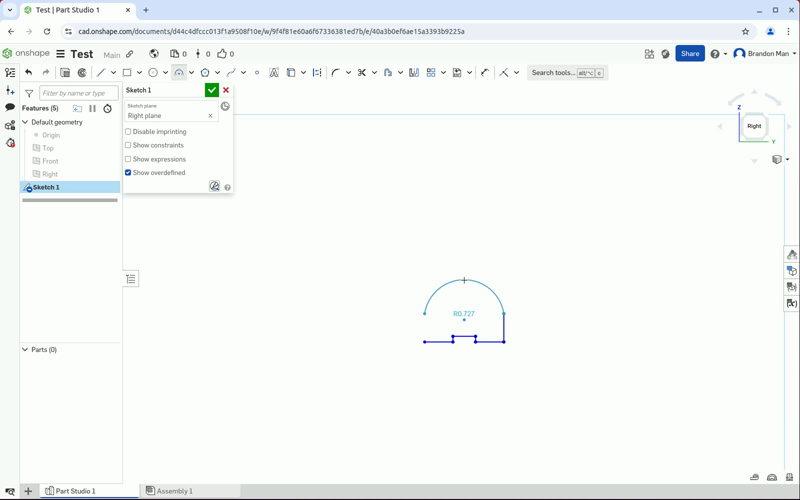
scroll(-6)
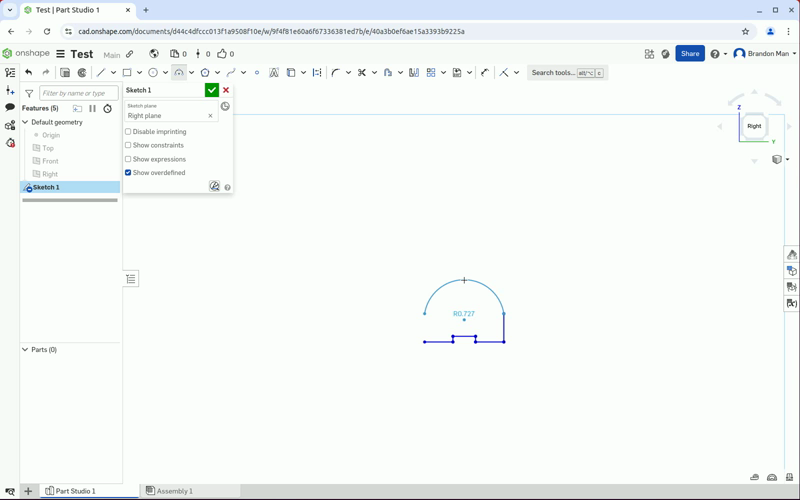
scroll(-6)
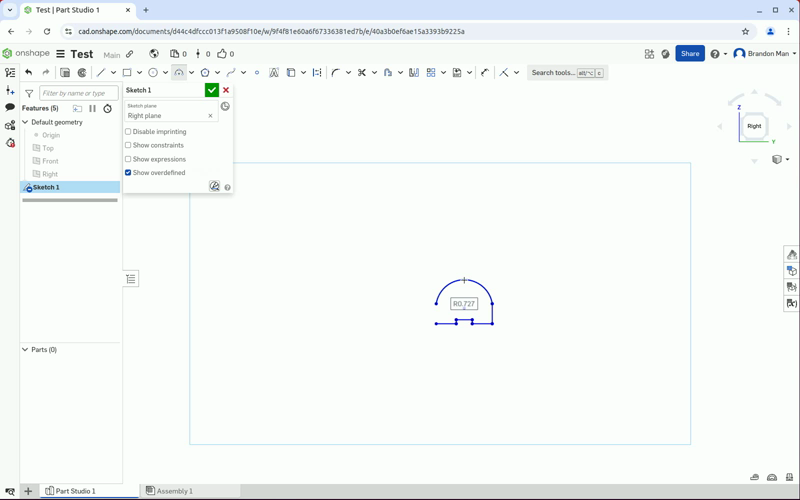
scroll(-6)
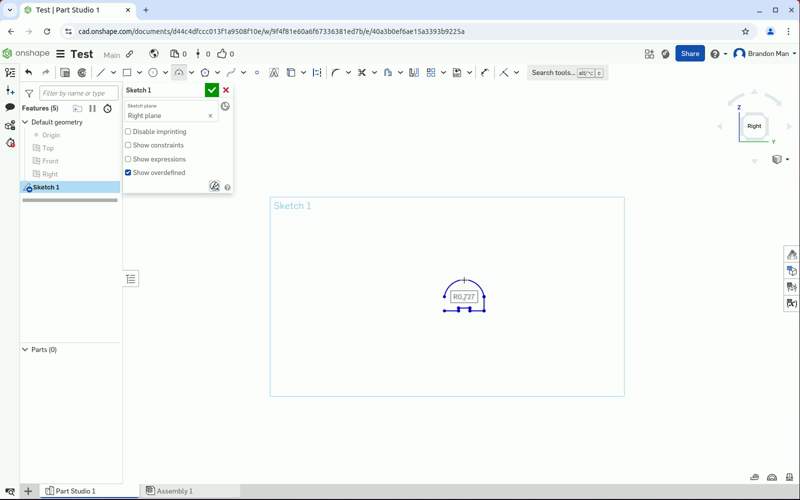
scroll(-6)
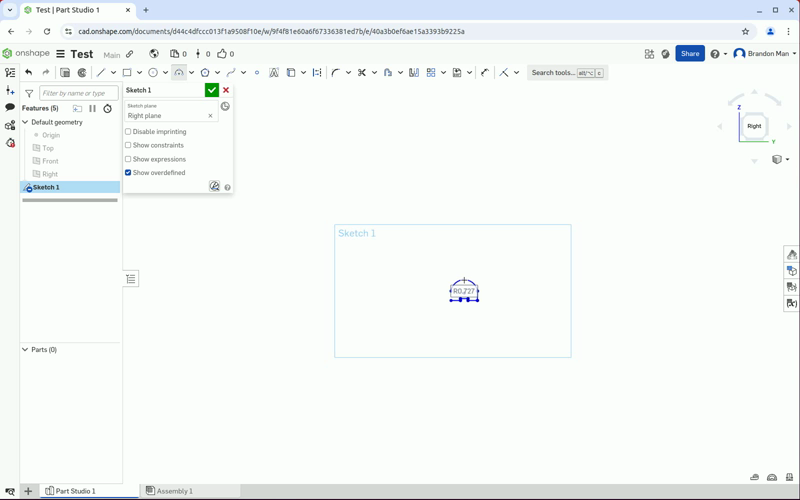
scroll(-6)
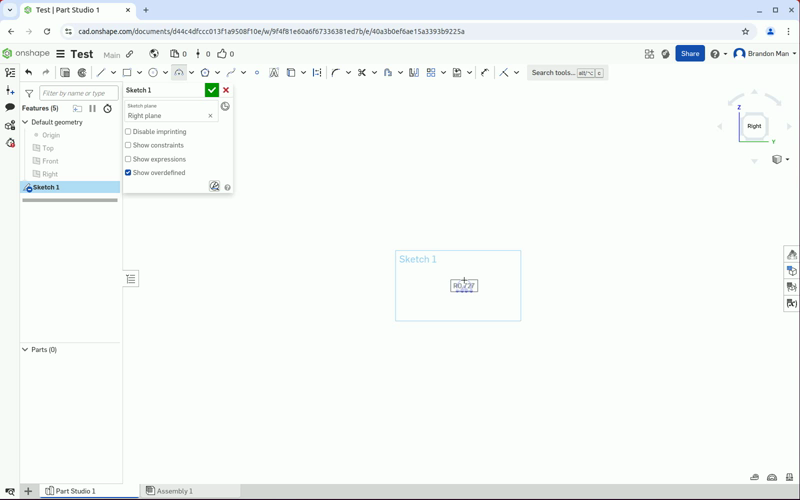
scroll(-6)
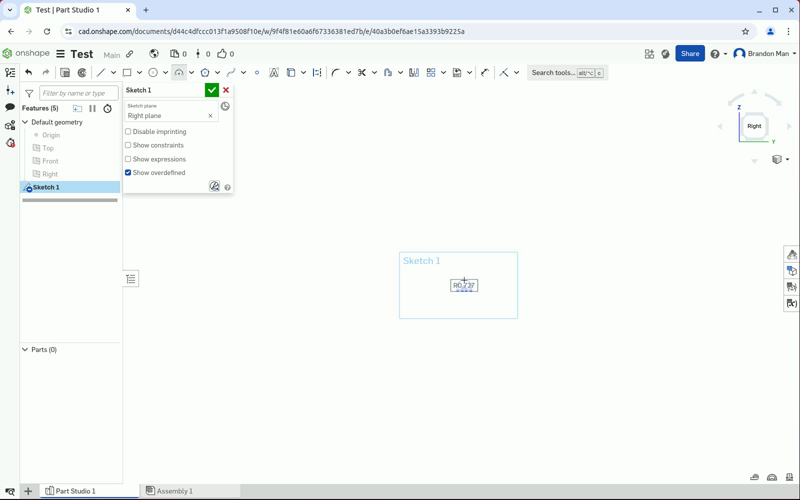
scroll(-6)
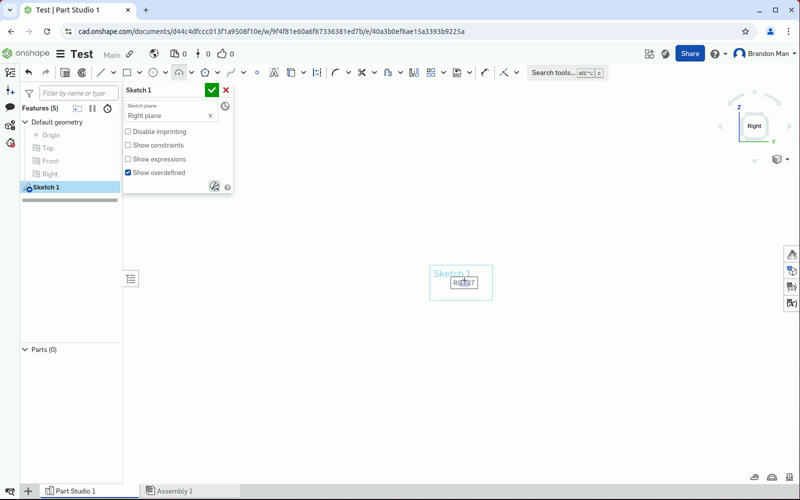
key_up(shift)
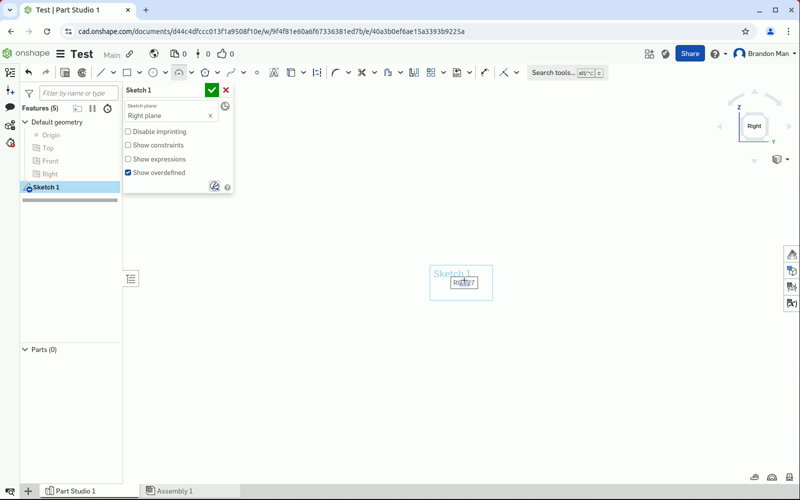
key(esc)
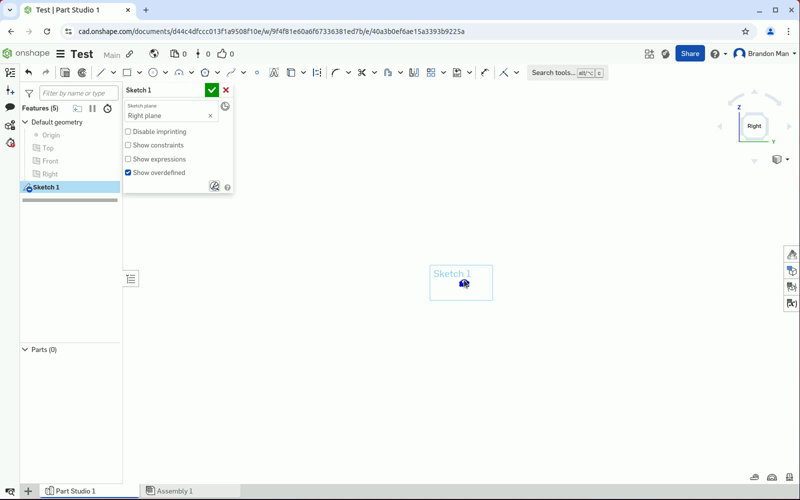
key(l)
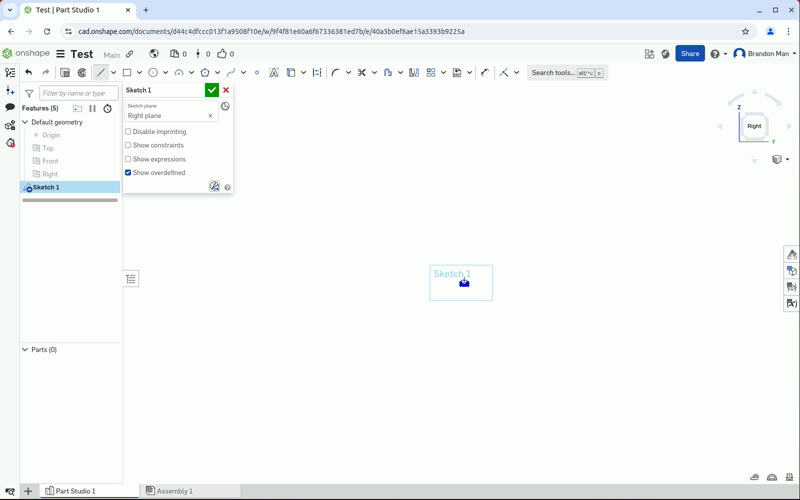
mouse_move(460, 282)
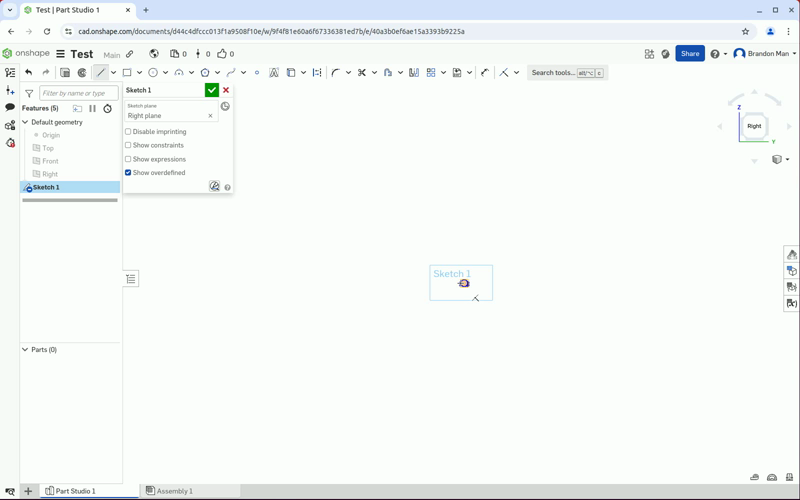
scroll(6)
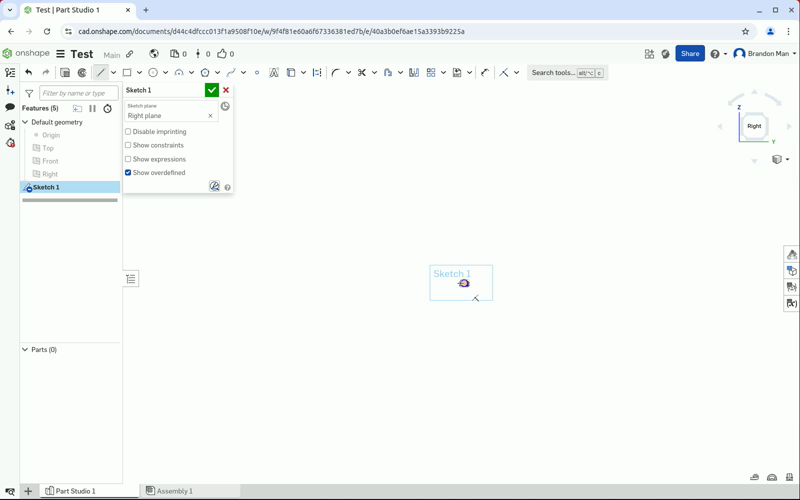
scroll(6)
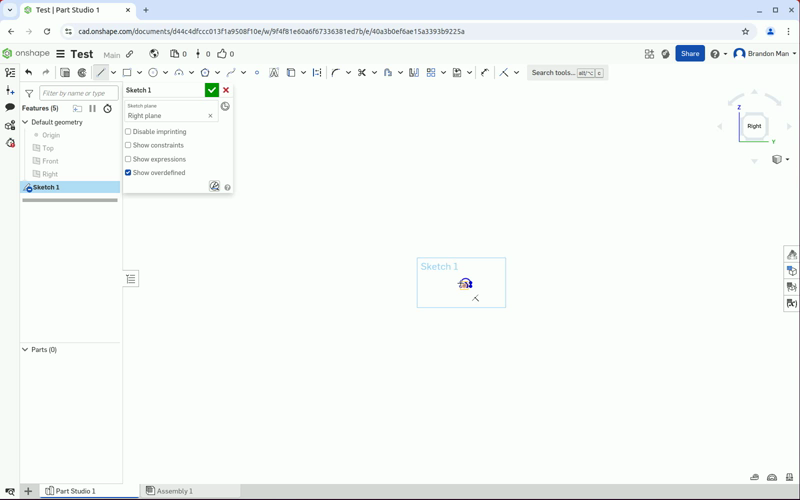
scroll(6)
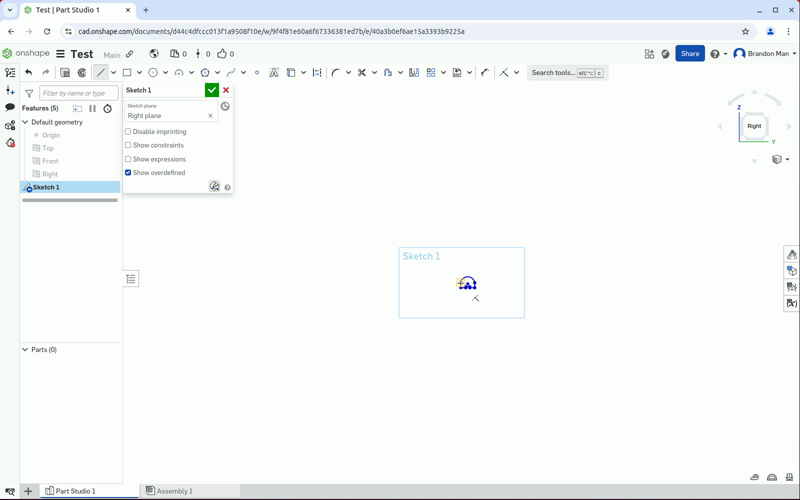
scroll(6)
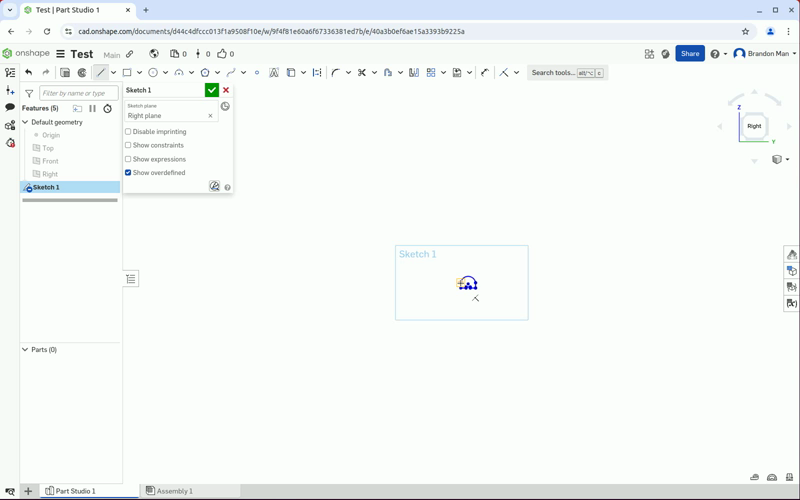
scroll(6)
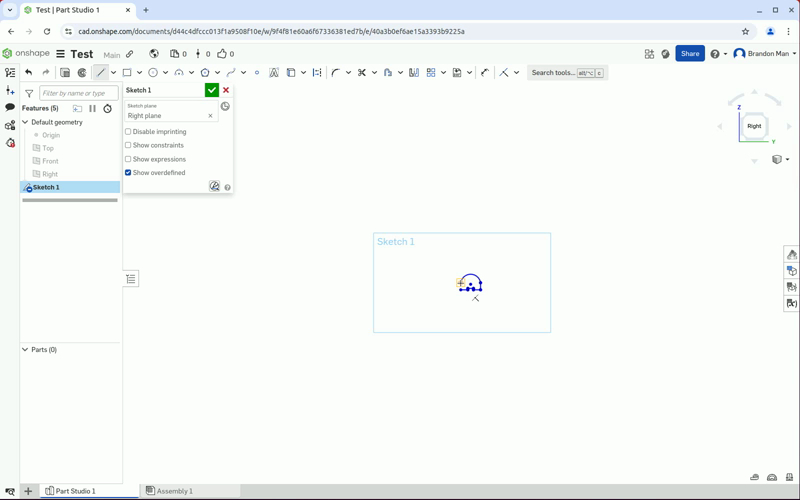
scroll(6)
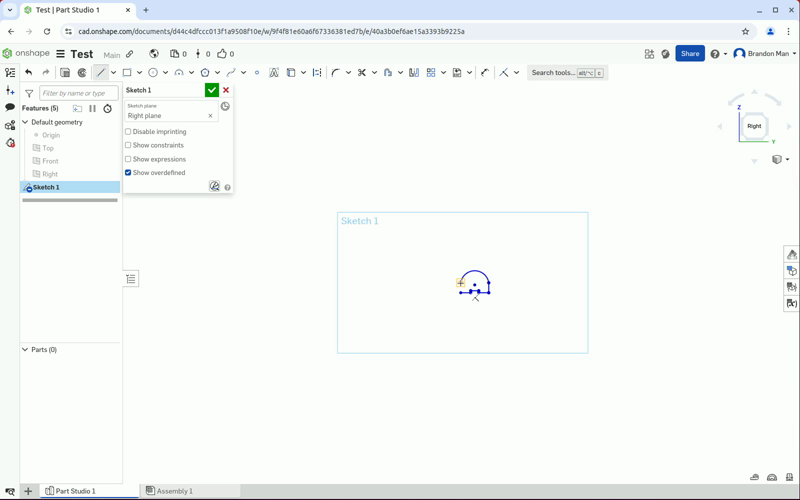
scroll(6)
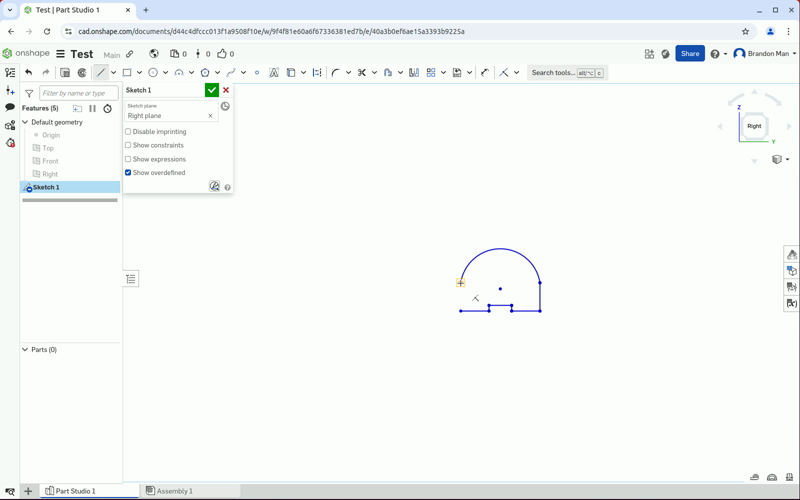
click(460, 282)
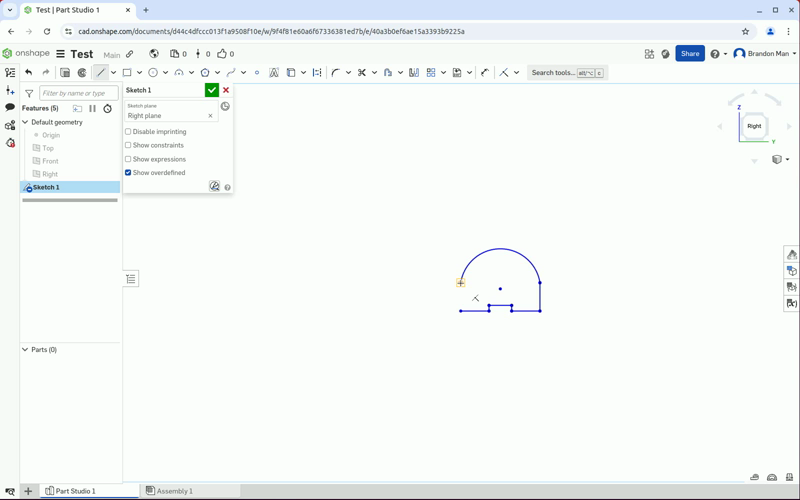
scroll(-6)
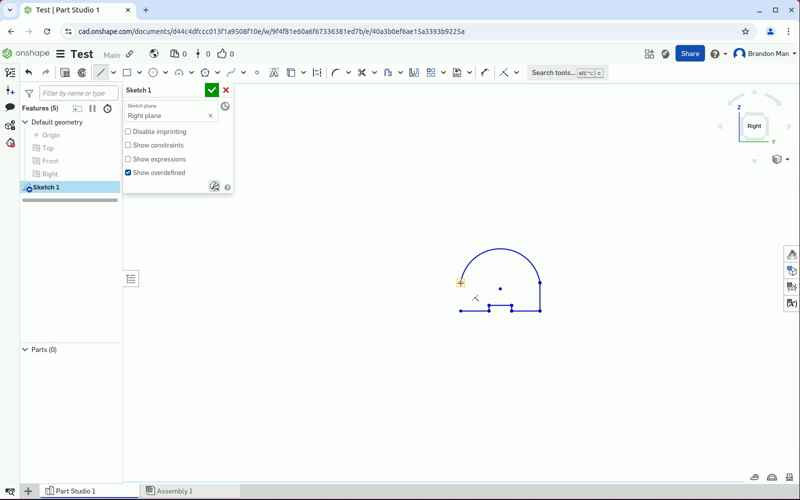
scroll(-6)
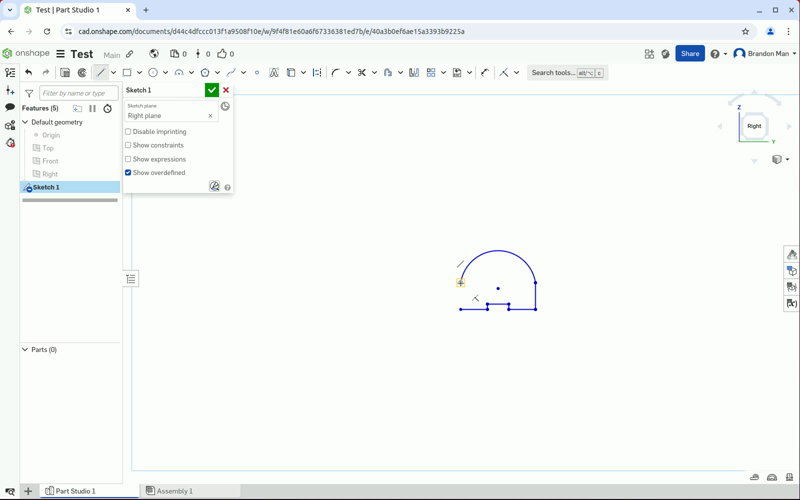
scroll(-6)
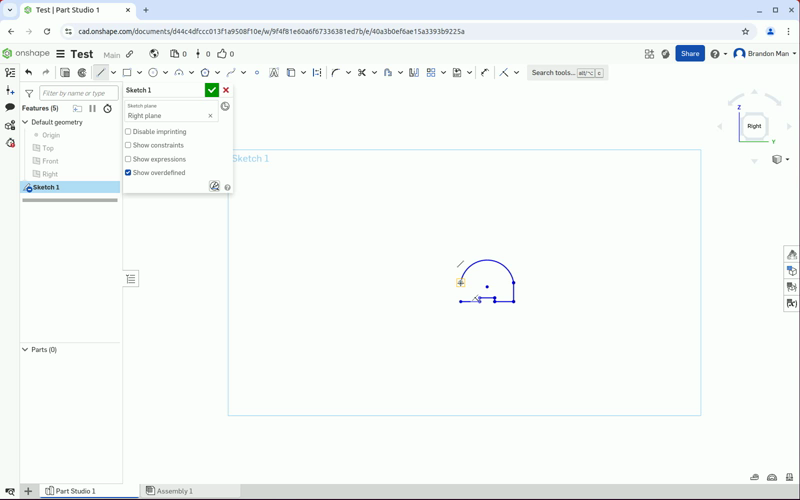
scroll(-6)
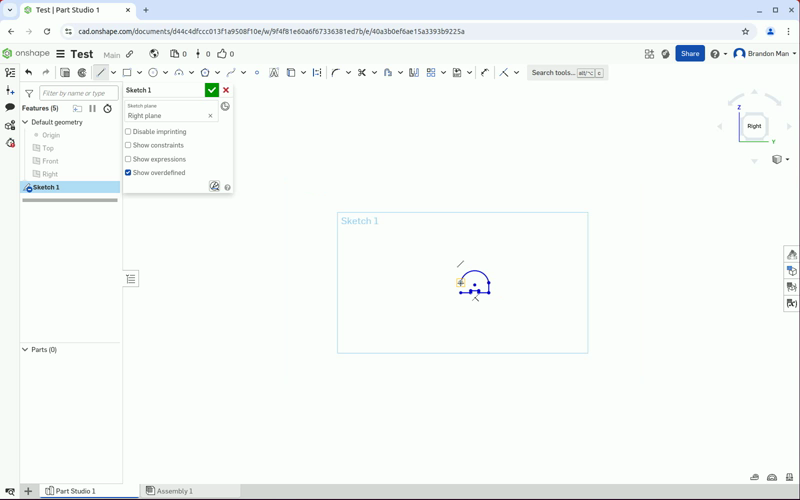
scroll(-6)
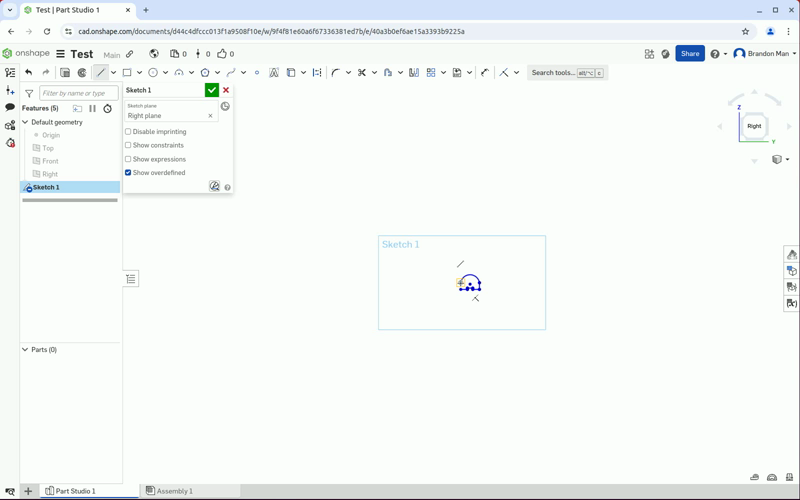
scroll(-6)
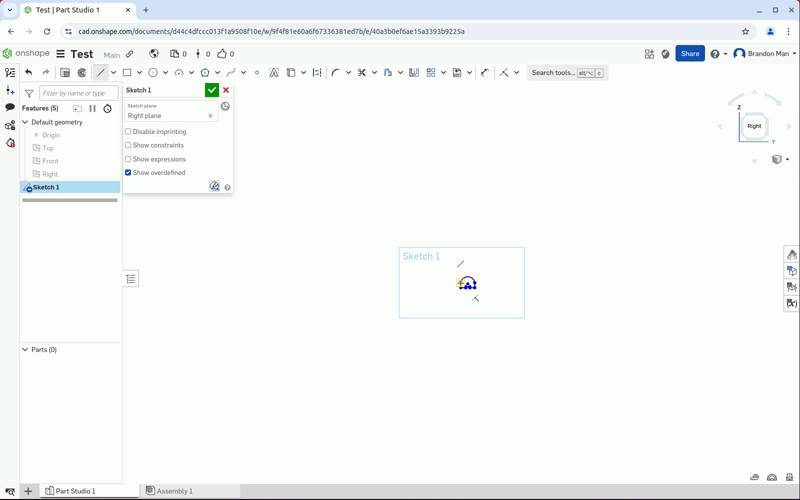
scroll(-6)
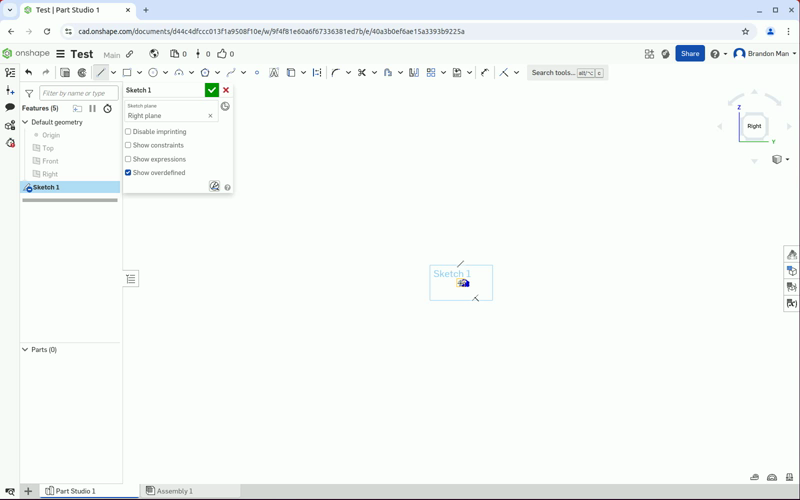
mouse_move(490, 282)
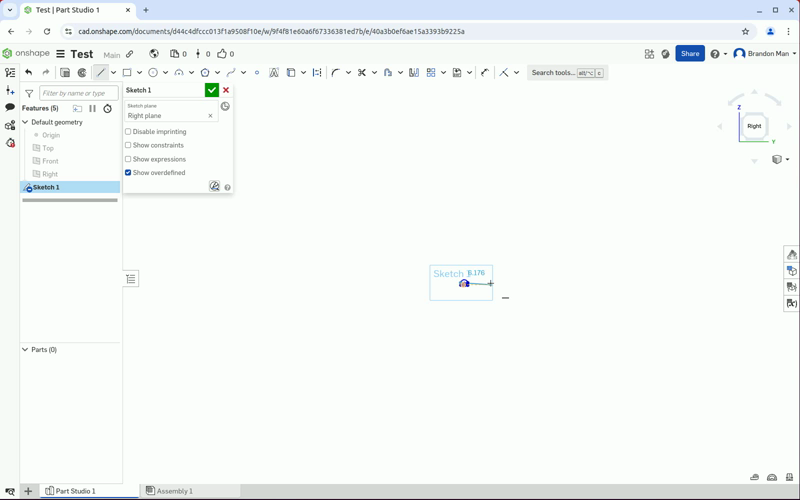
key_down(shift)
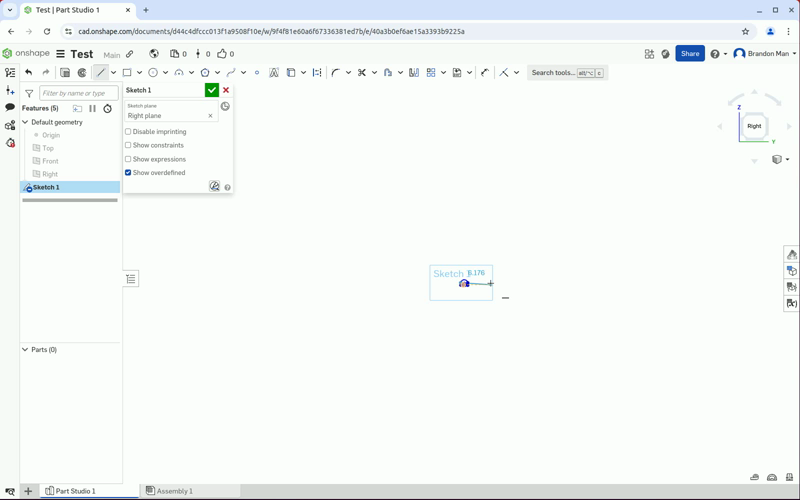
mouse_move(460, 285)
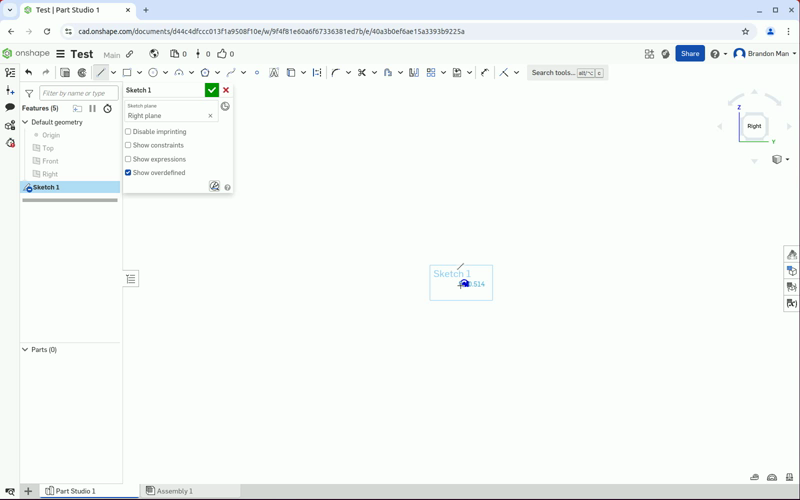
scroll(6)
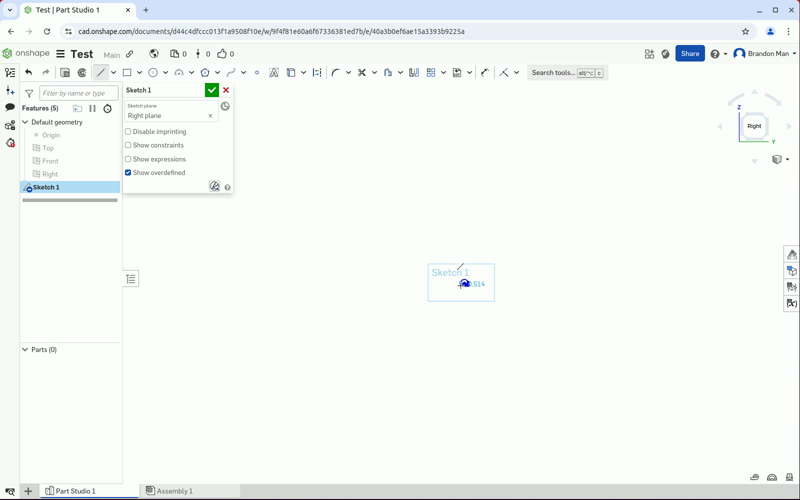
scroll(6)
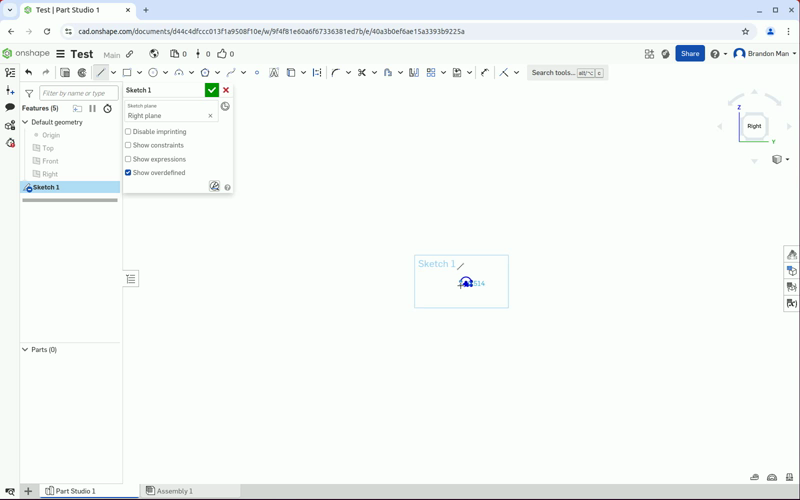
scroll(6)
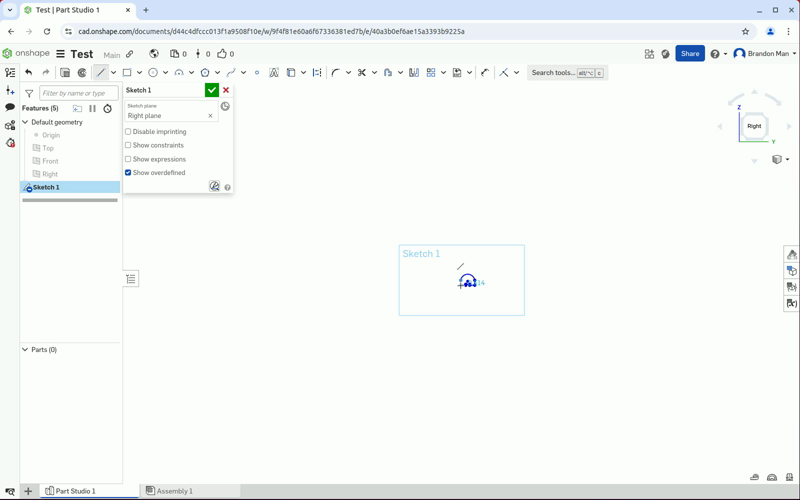
scroll(6)
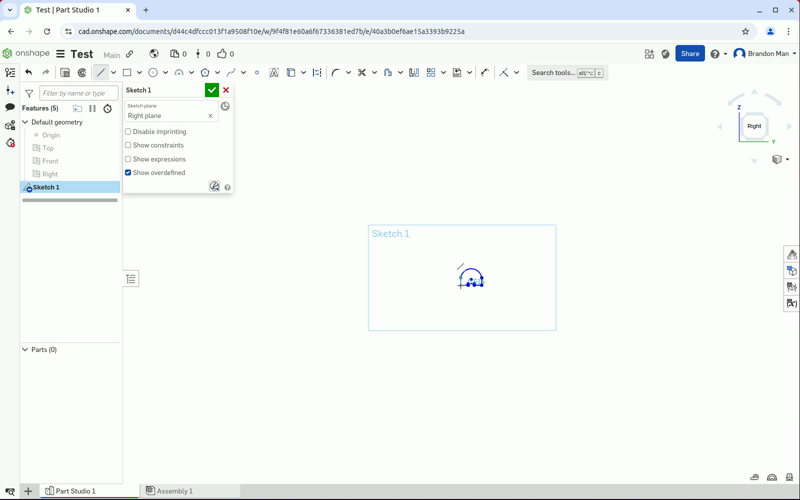
scroll(6)
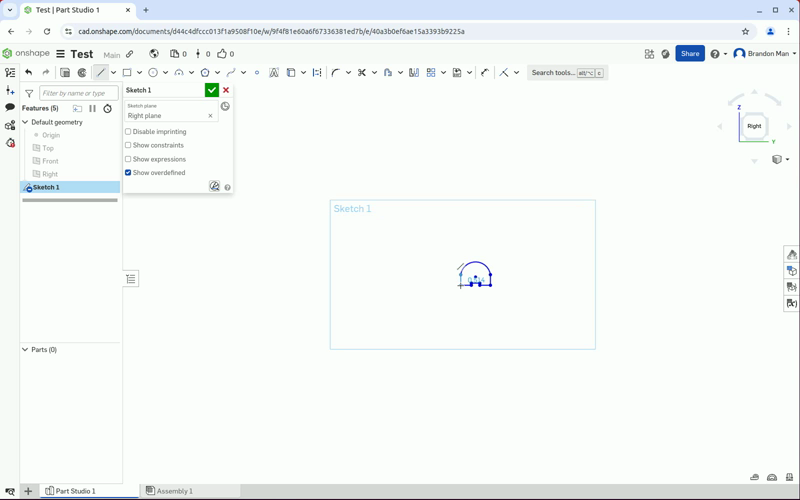
scroll(6)
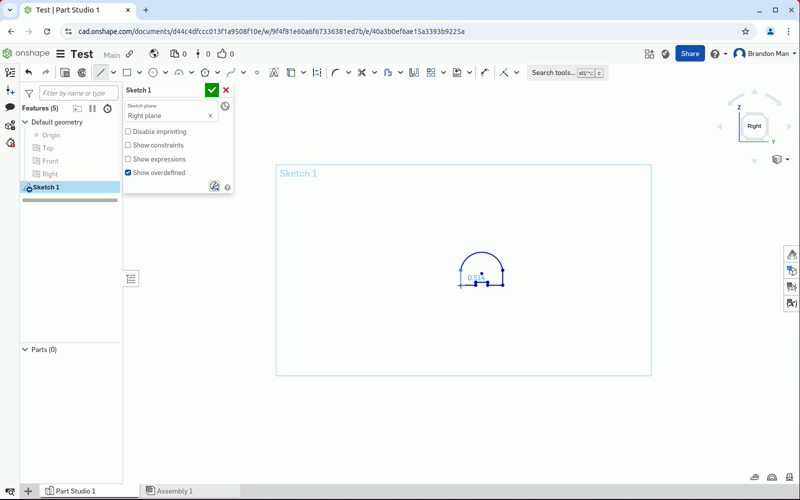
scroll(6)
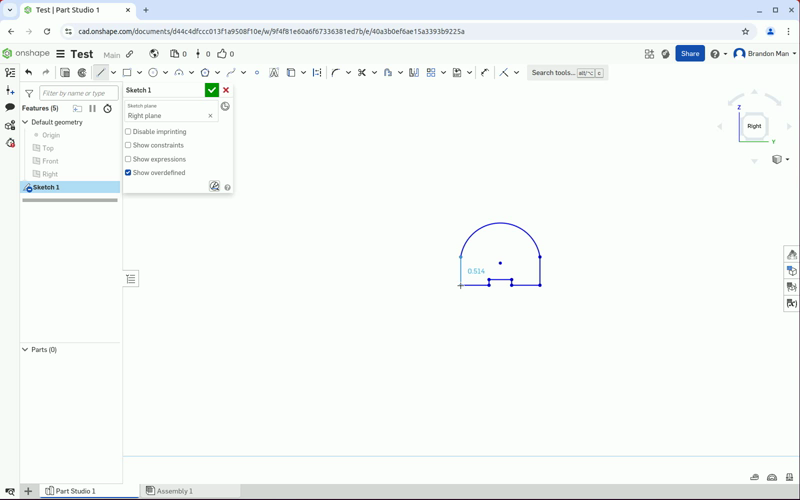
key_up(shift)
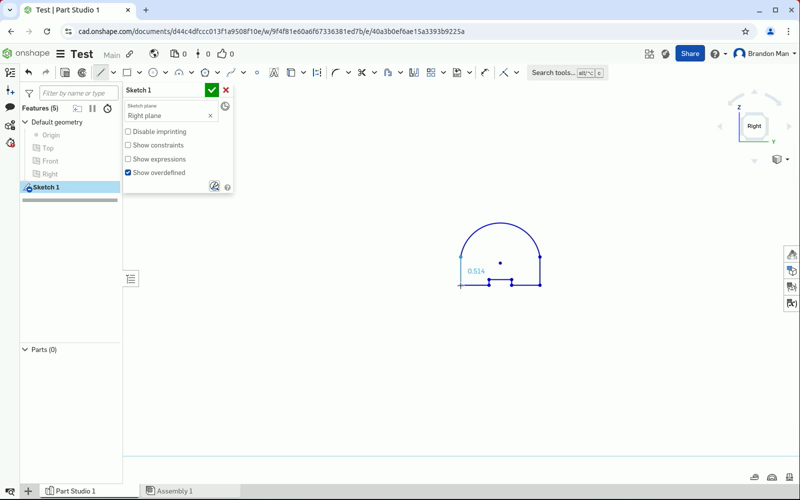
click(460, 285)
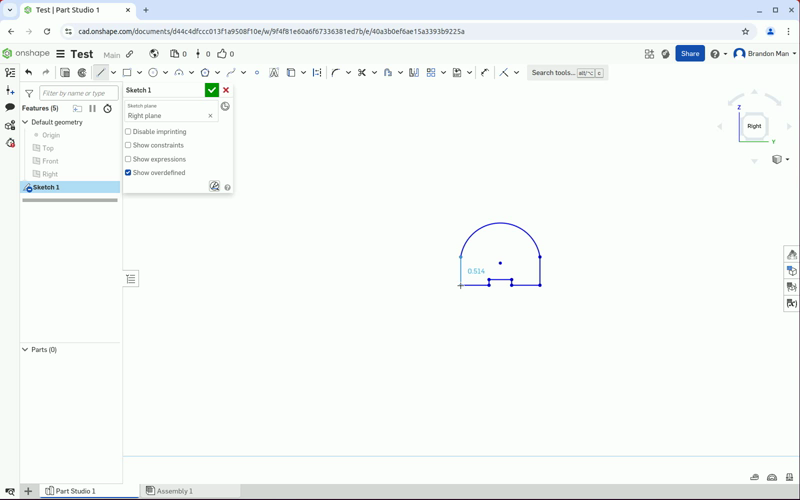
scroll(-6)
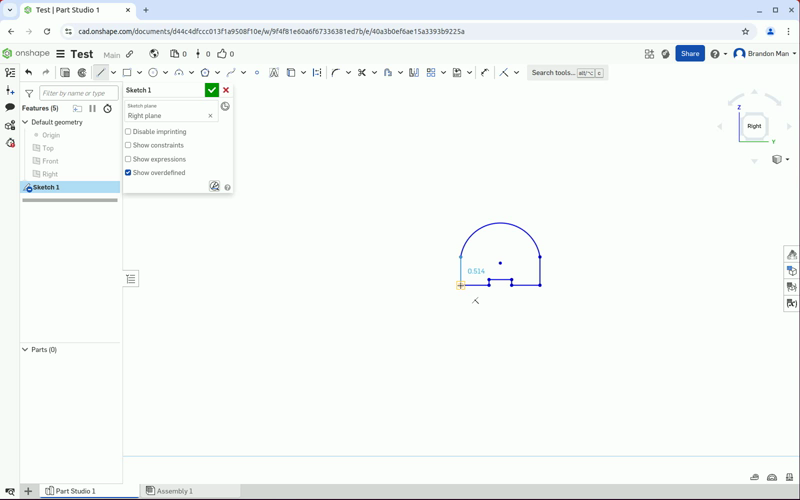
scroll(-6)
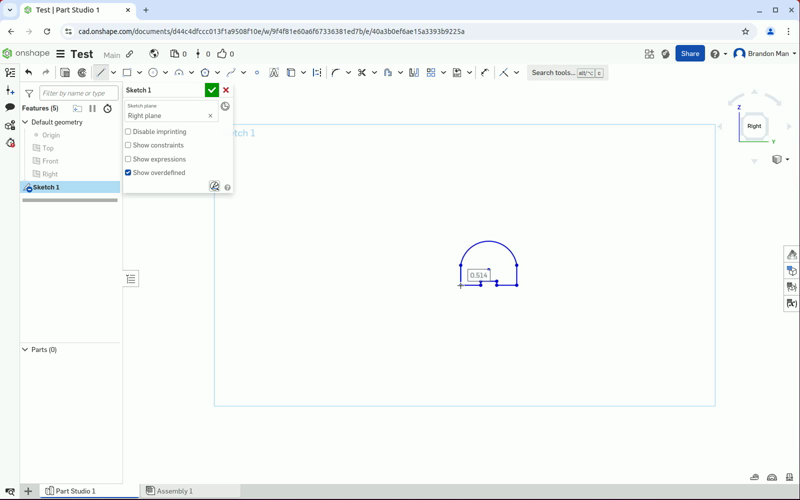
scroll(-6)
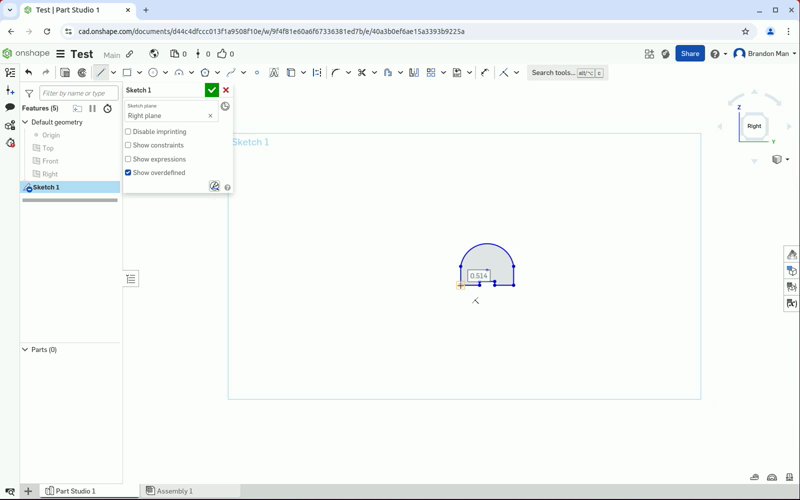
scroll(-6)
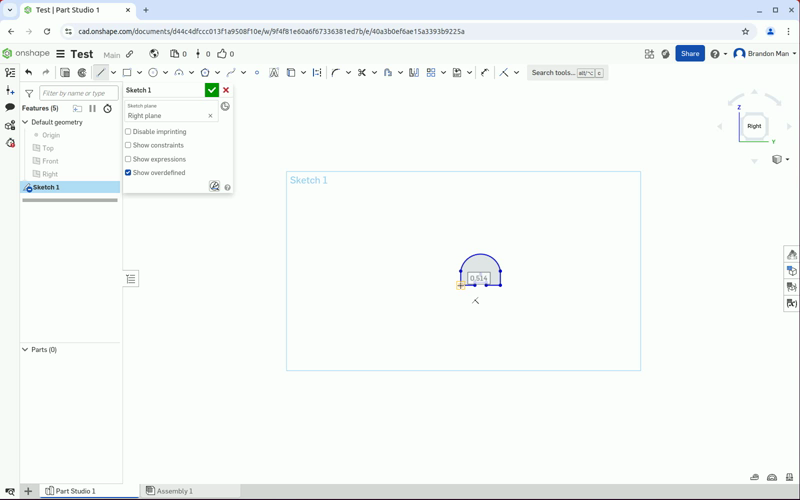
scroll(-6)
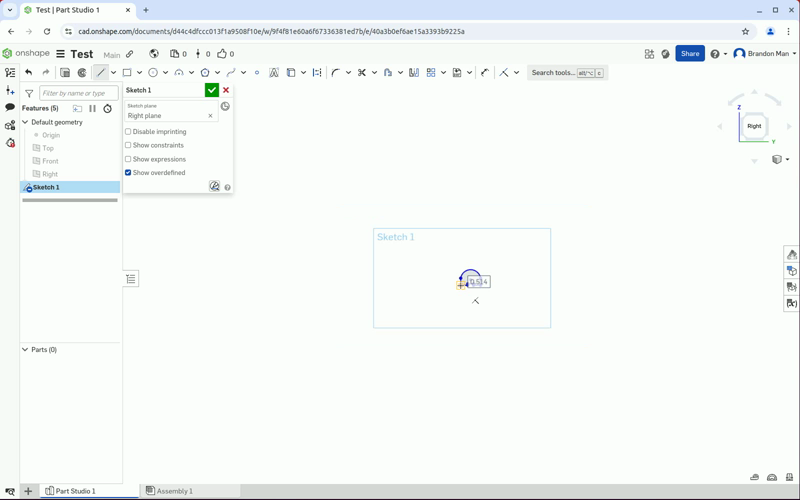
scroll(-6)
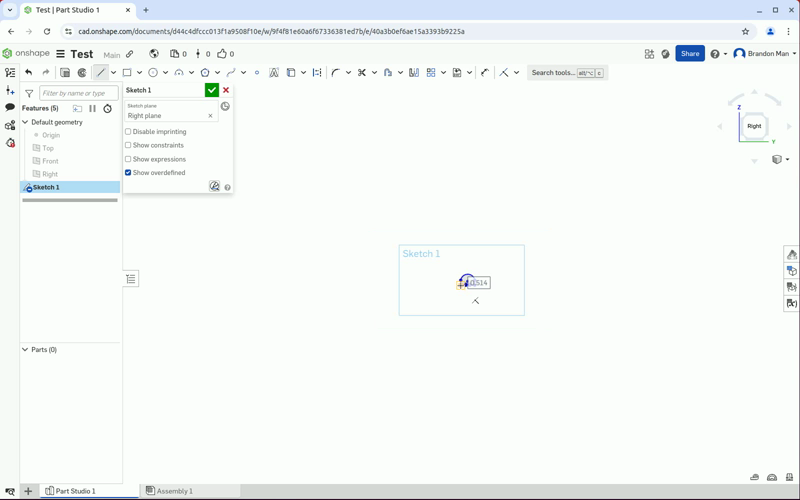
scroll(-6)
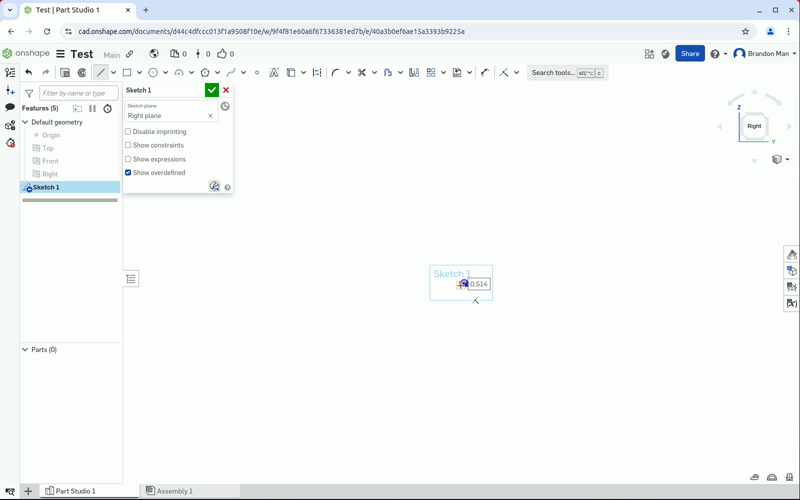
key(esc)
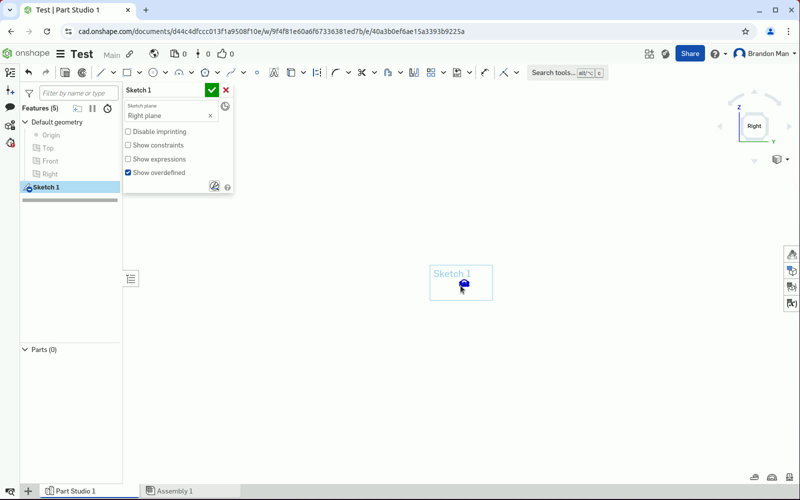
mouse_move(462, 280)
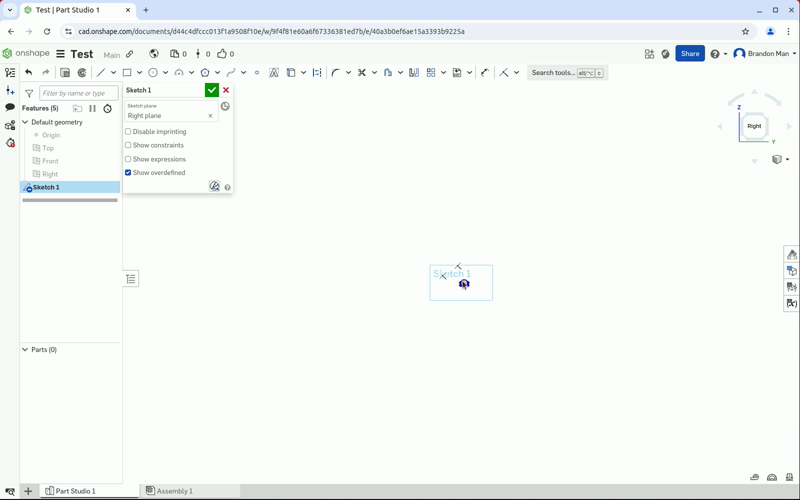
scroll(6)
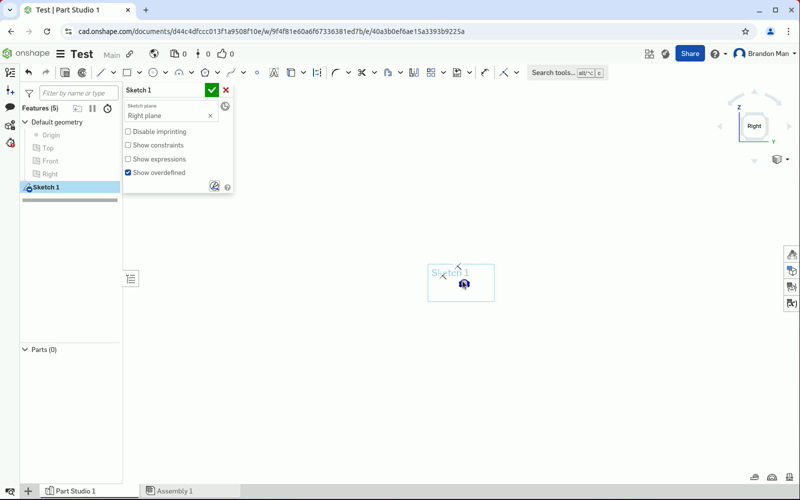
scroll(6)
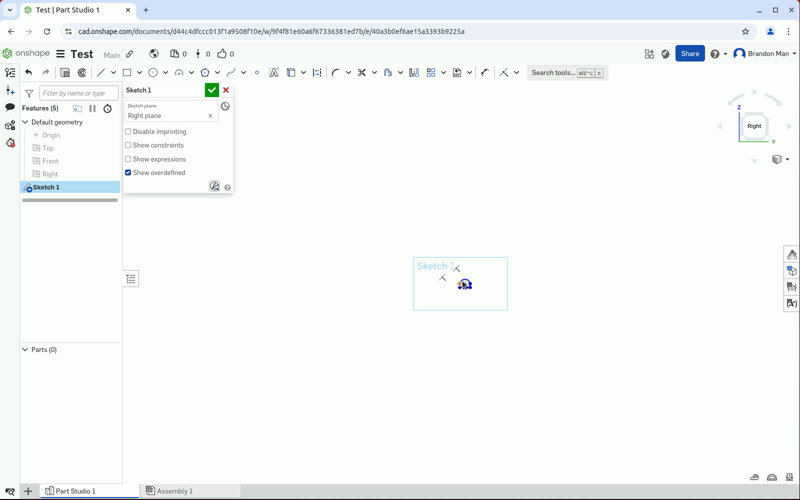
scroll(6)
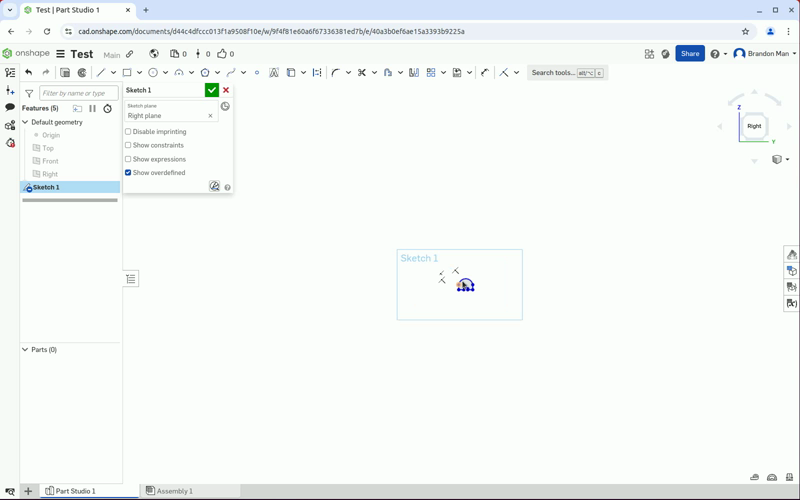
scroll(6)
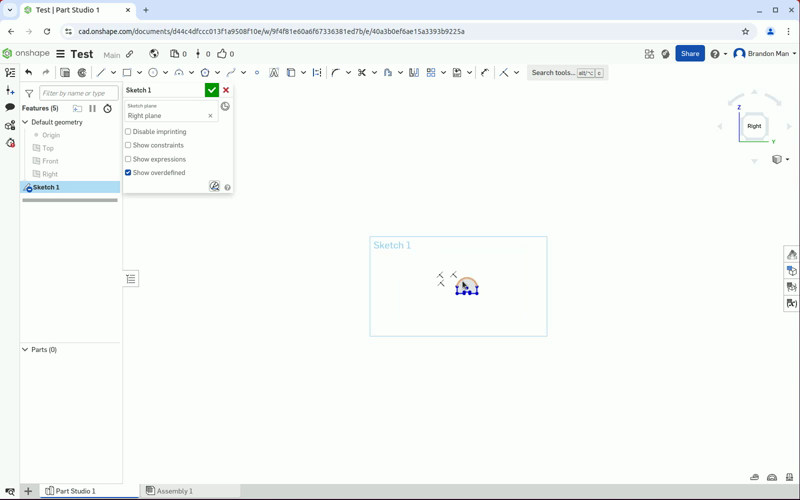
scroll(6)
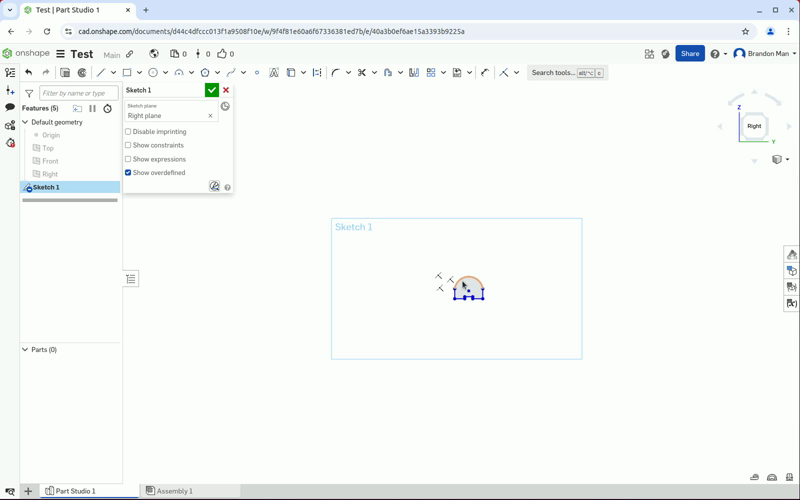
scroll(6)
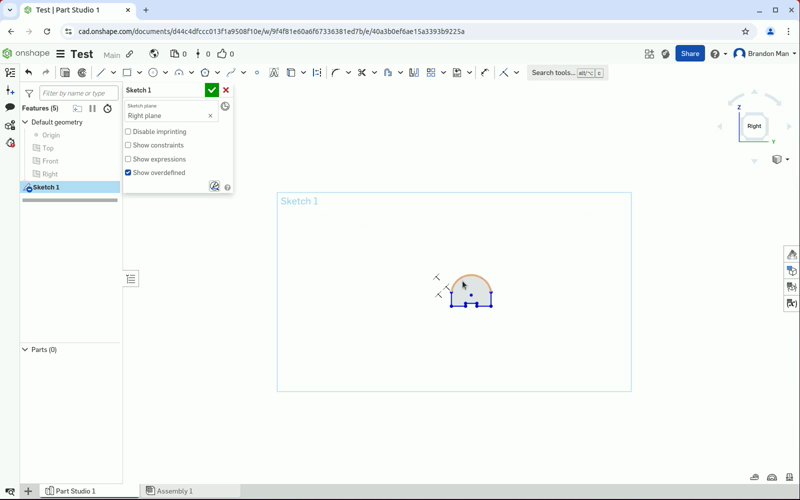
scroll(6)
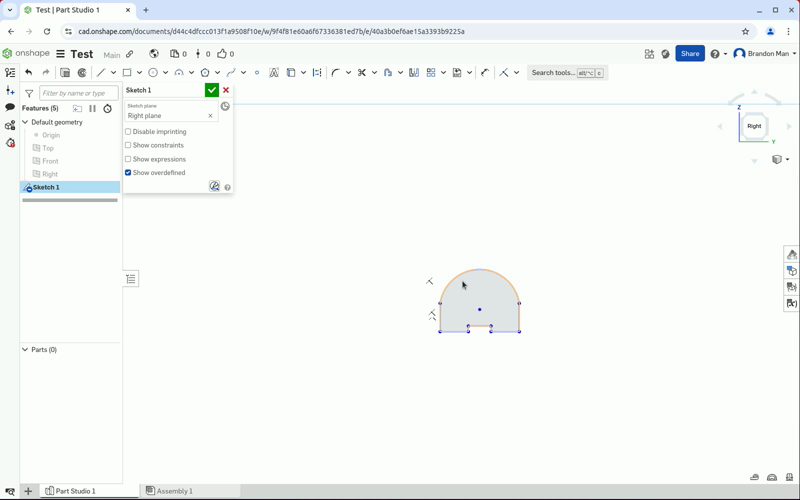
click(462, 280)
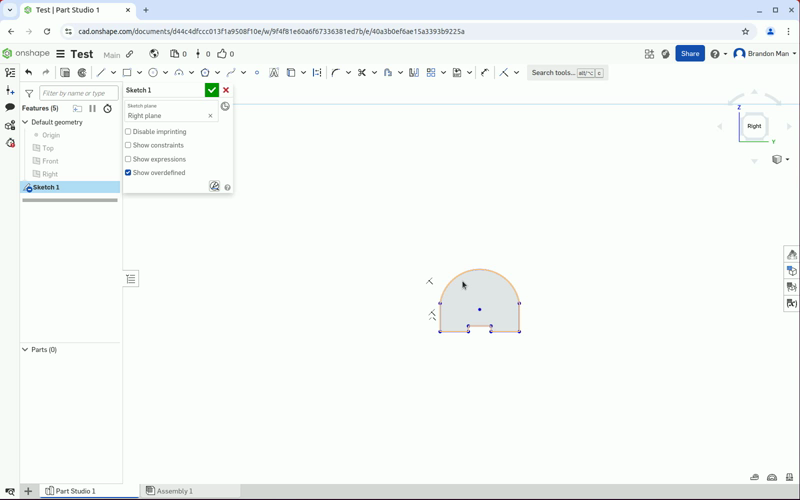
scroll(-6)
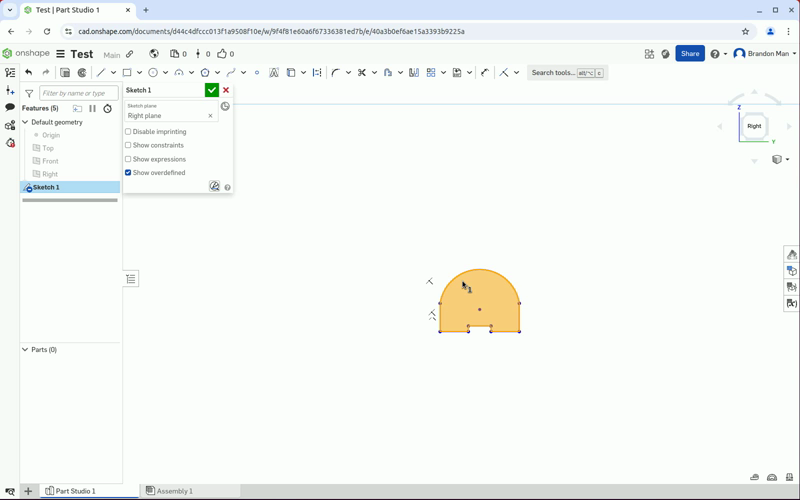
scroll(-6)
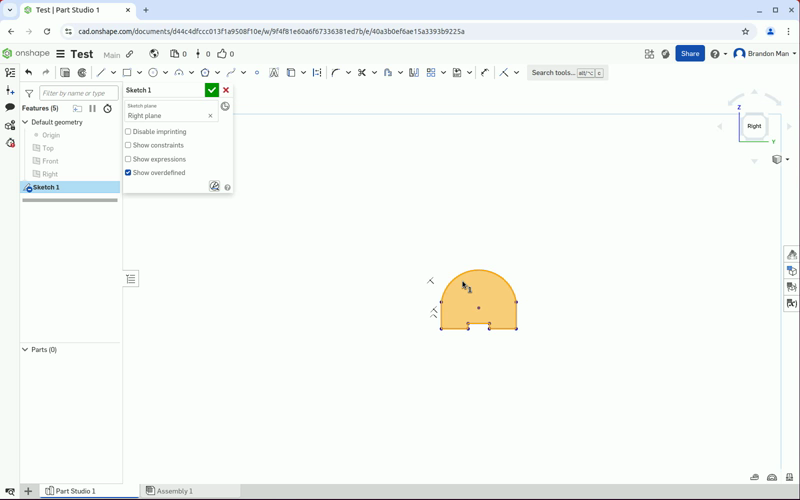
scroll(-6)
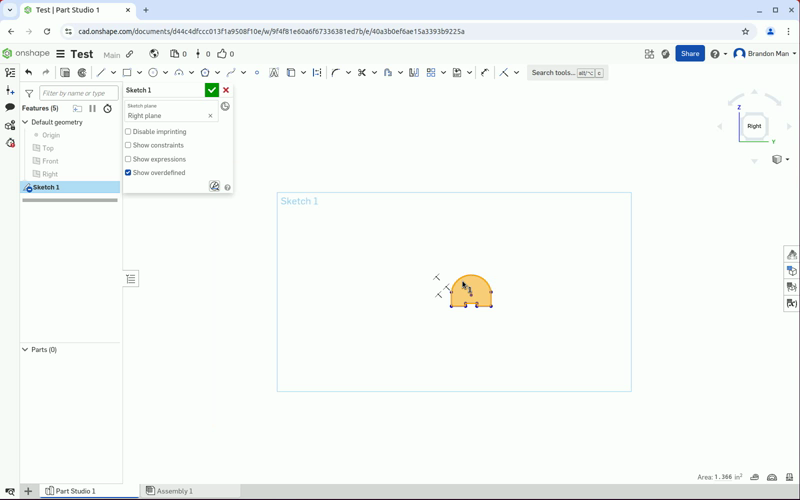
scroll(-6)
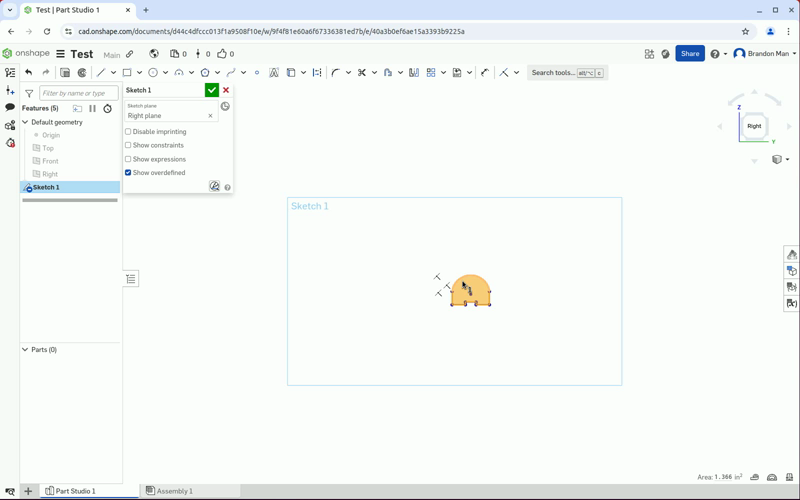
scroll(-6)
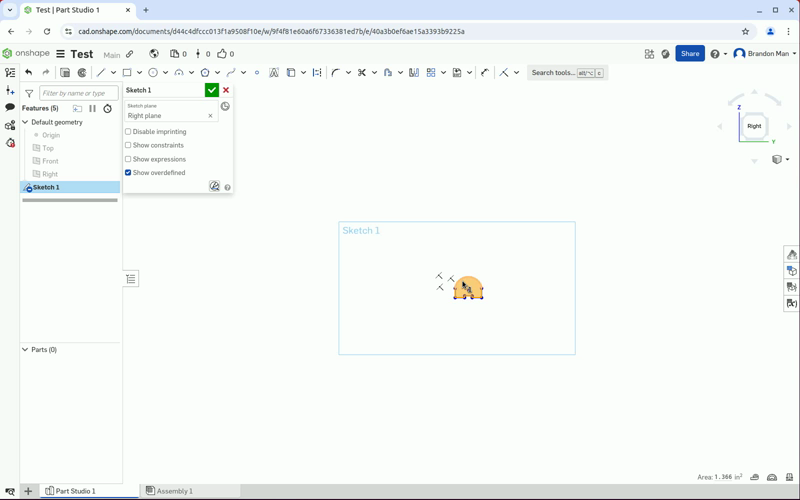
scroll(-6)
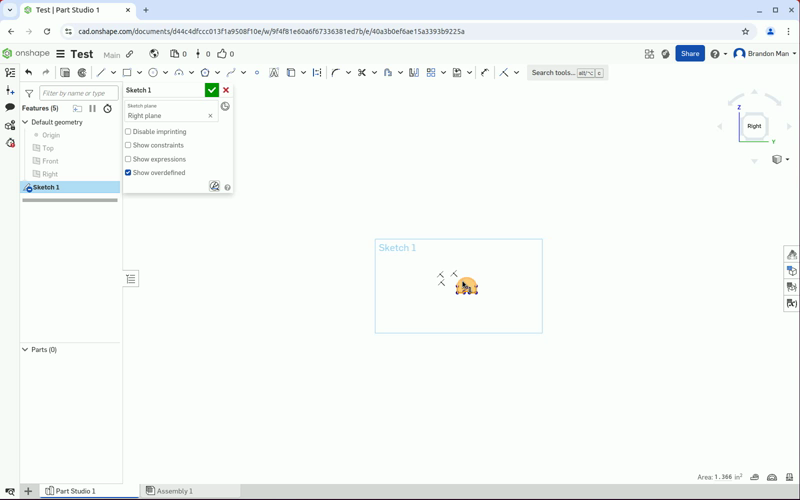
scroll(-6)
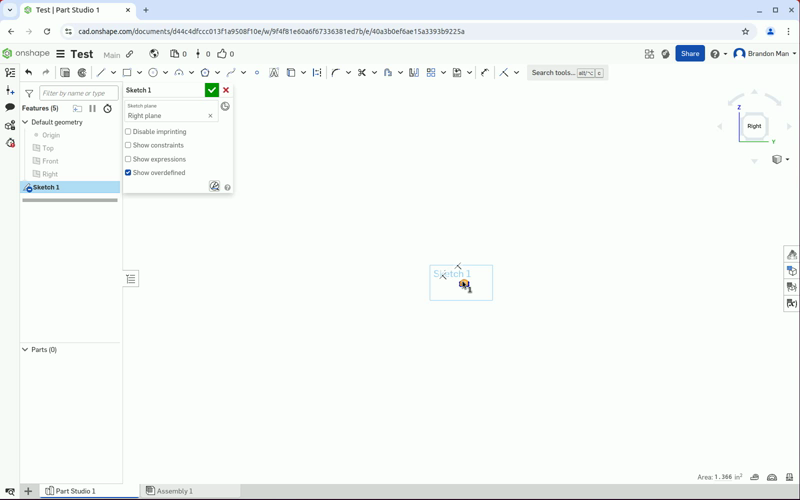
mouse_move(73, 352)
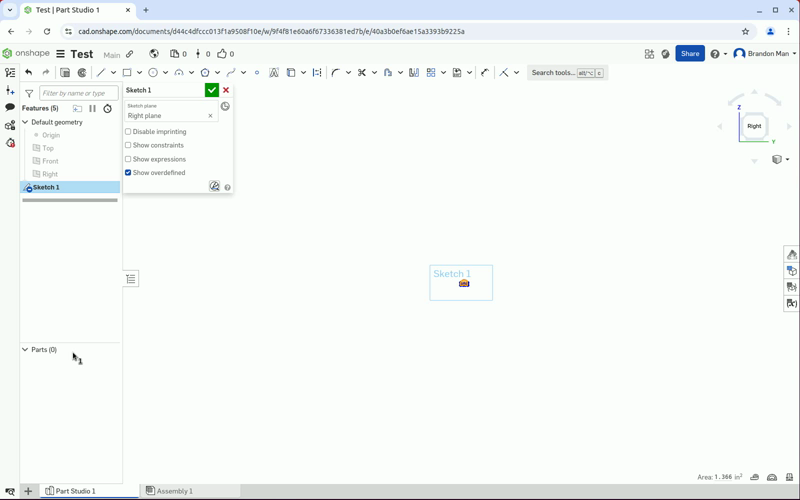
key(shift+y)
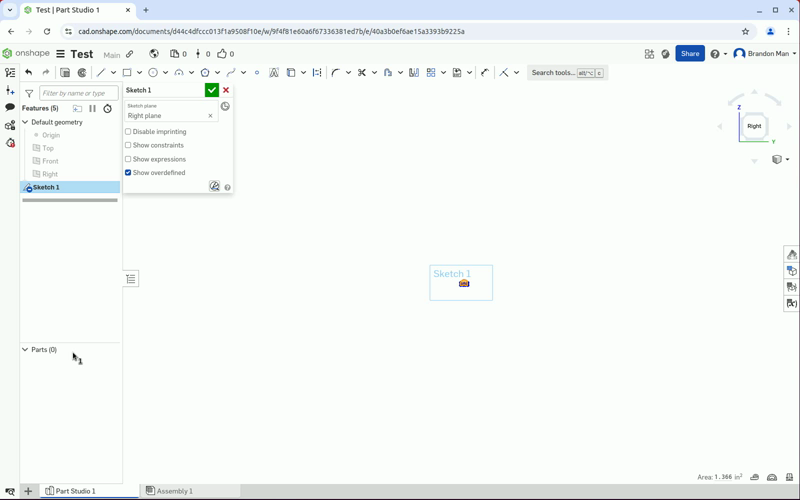
key(shift+e)
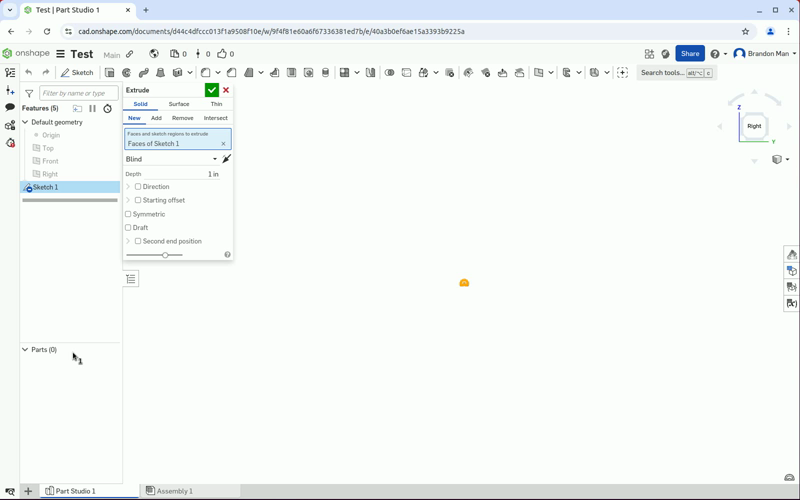
mouse_move(143, 106)
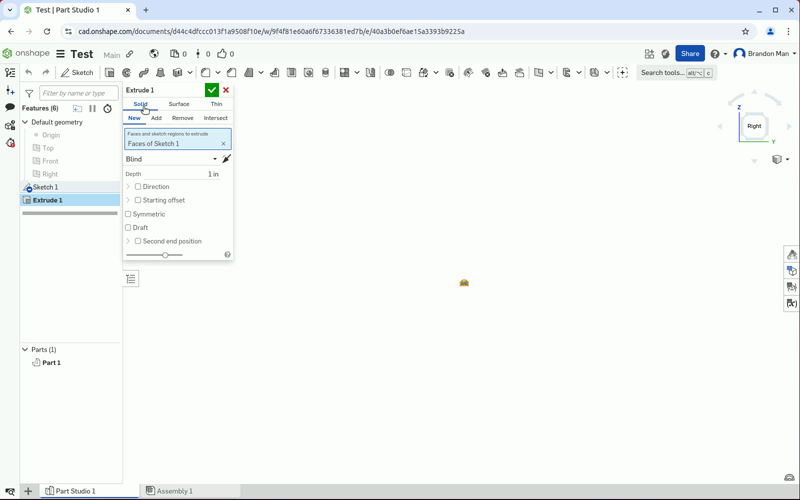
click(143, 106)
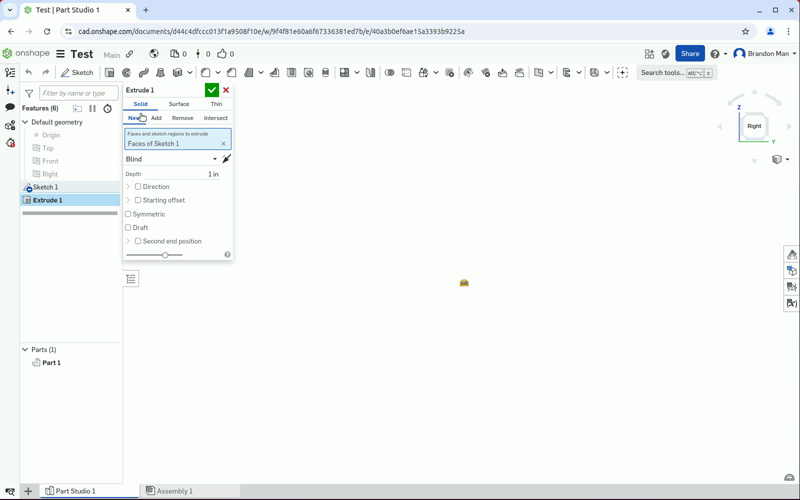
mouse_move(137, 120)
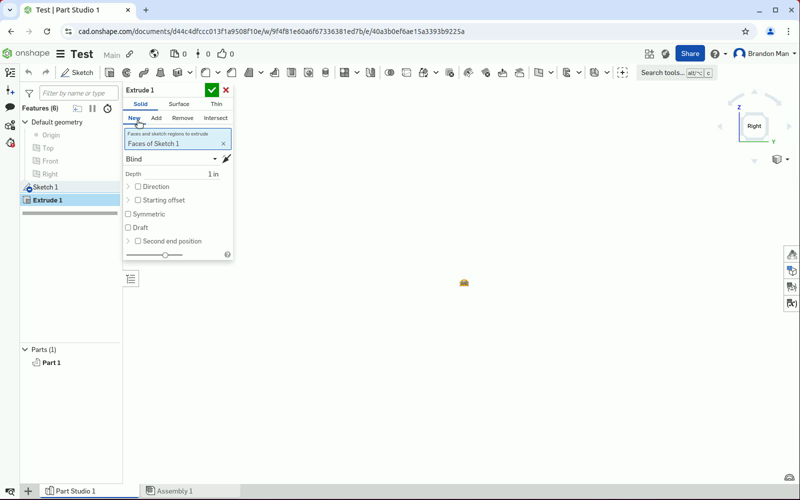
click(137, 120)
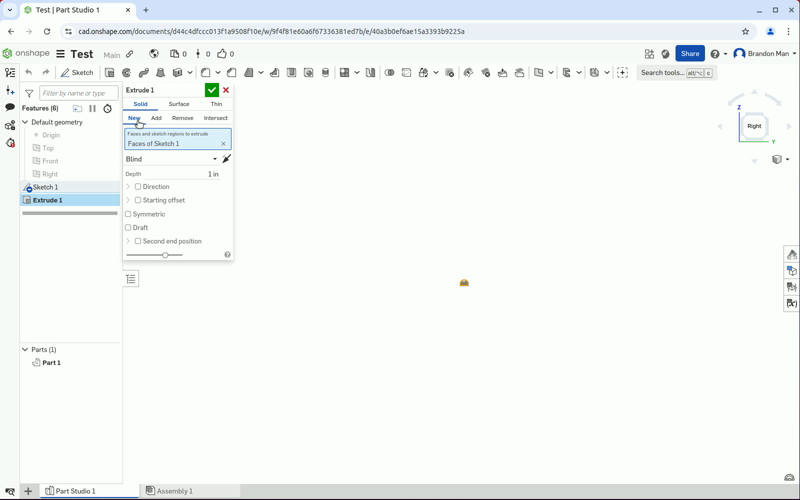
key(tab, 4)
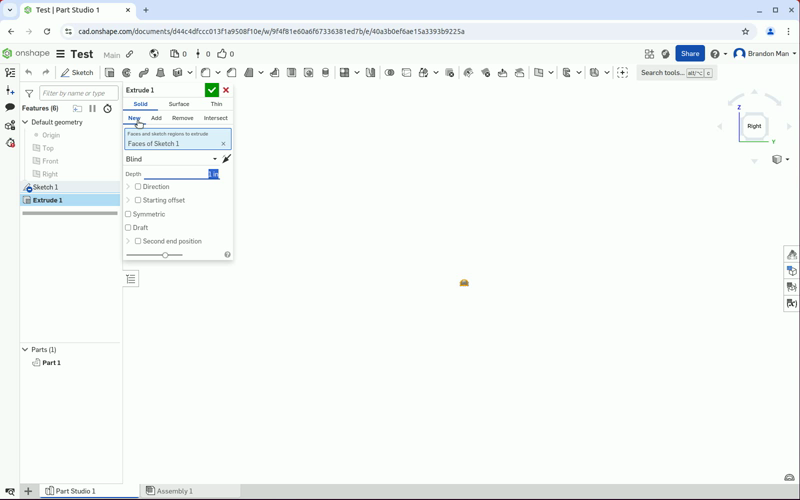
text(23.108)
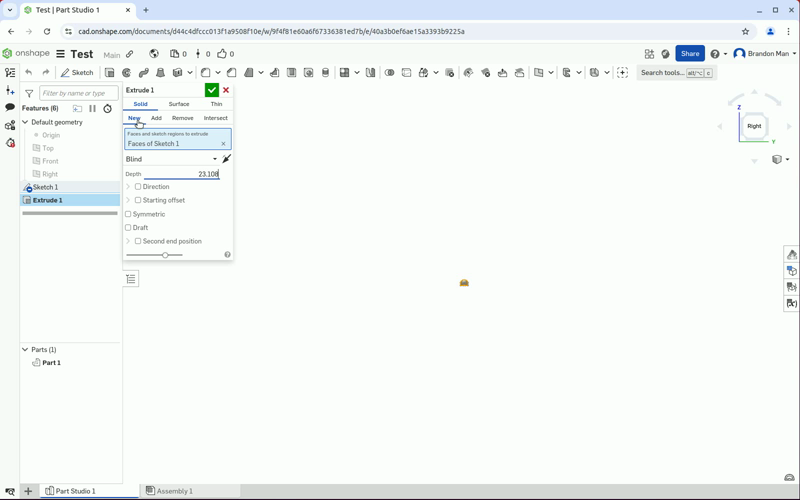
key(enter)
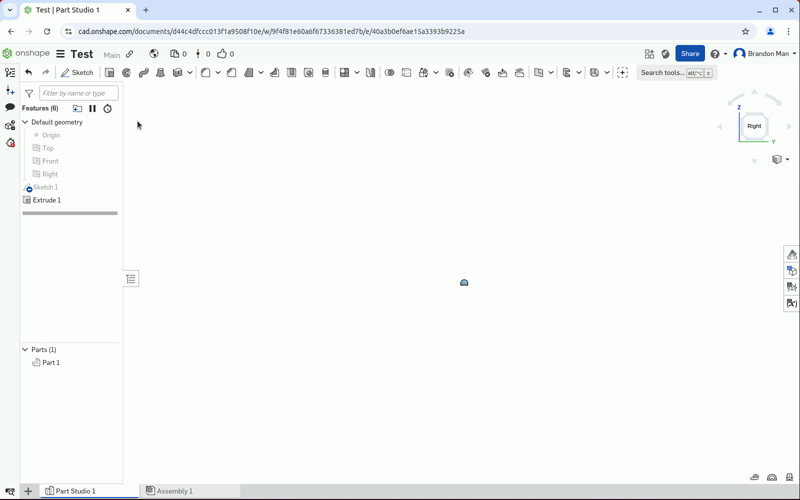
key(shift+h)
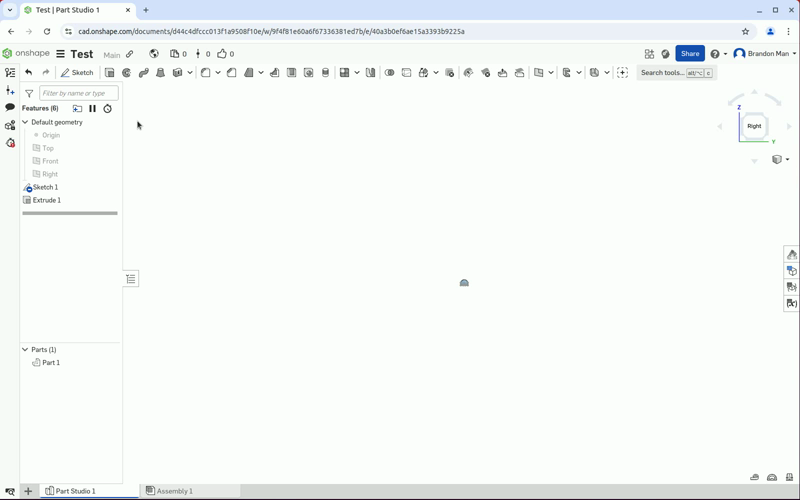
key(shift+h)
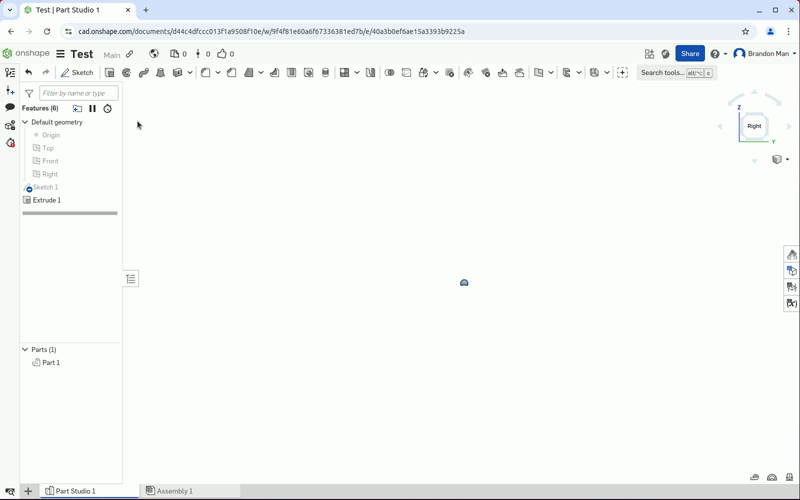
mouse_move(73, 189)
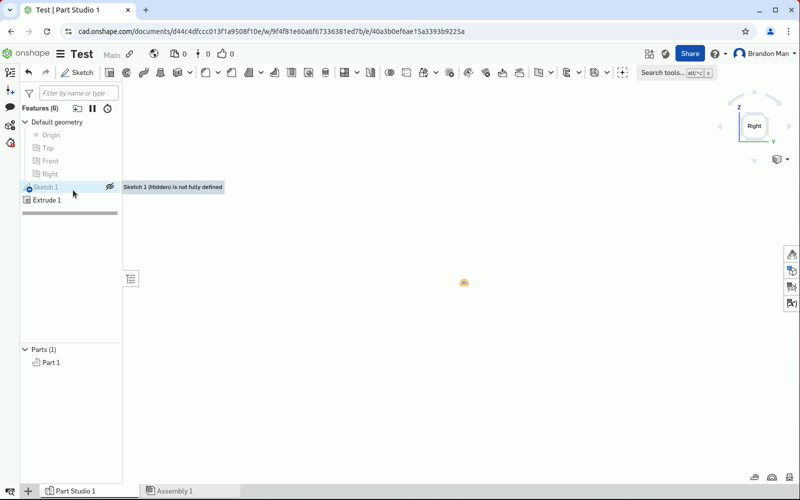
click(73, 189)
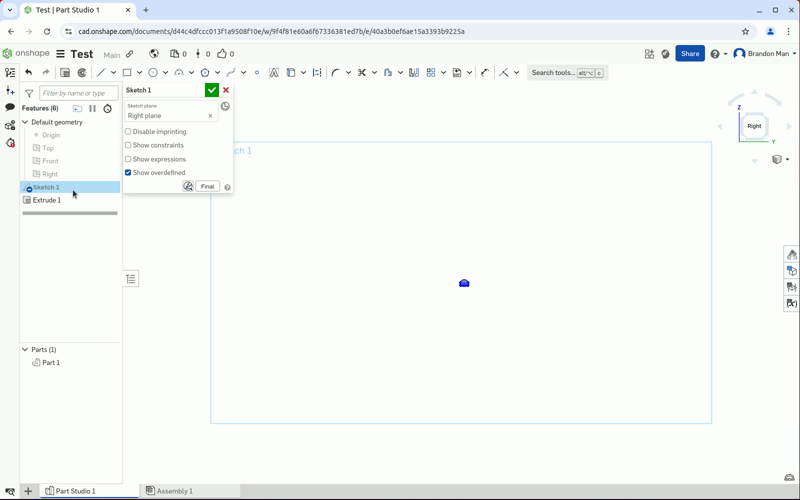
mouse_move(229, 92)
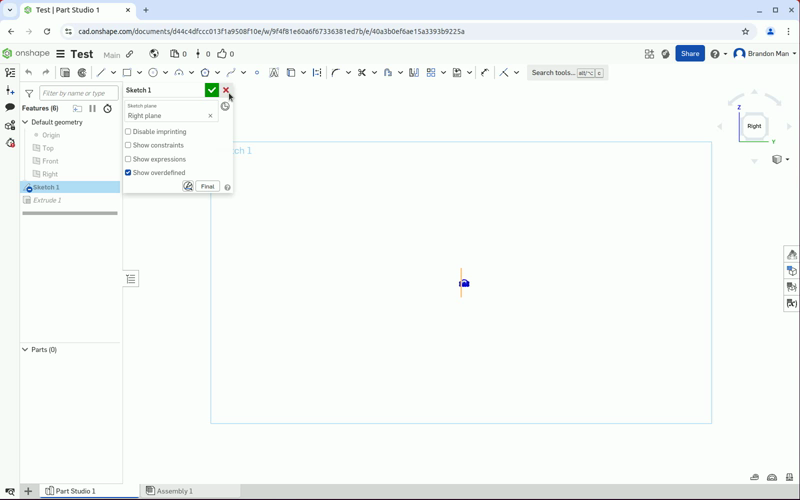
click(229, 92)
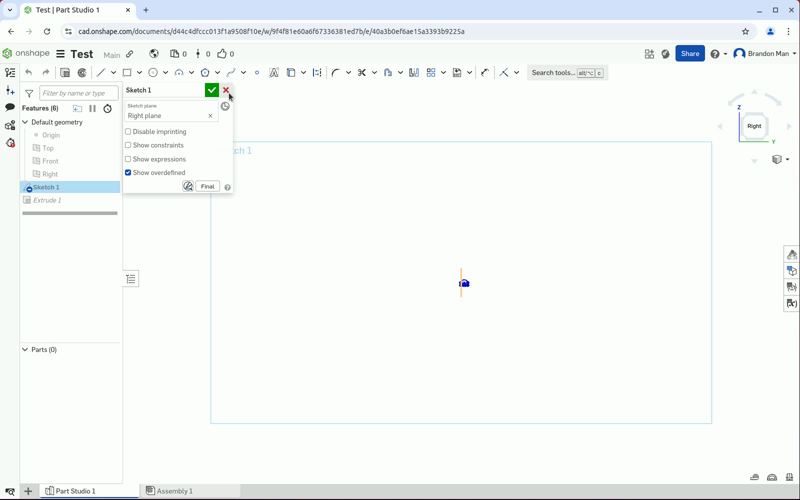
key(shift+s)
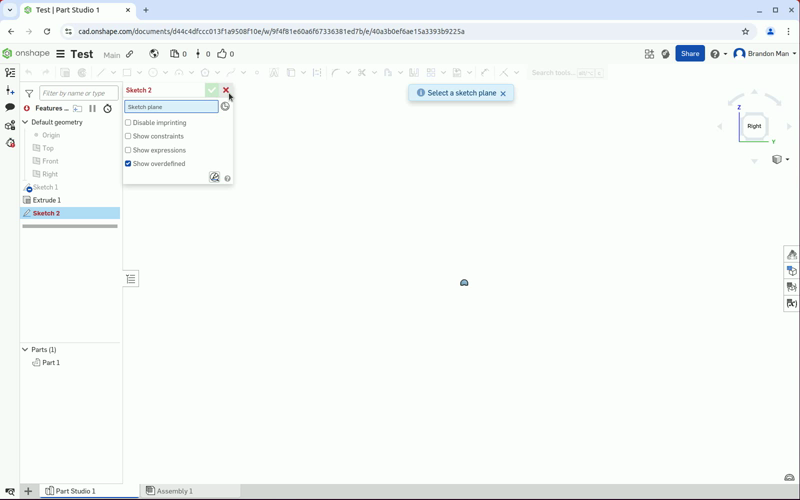
mouse_move(73, 176)
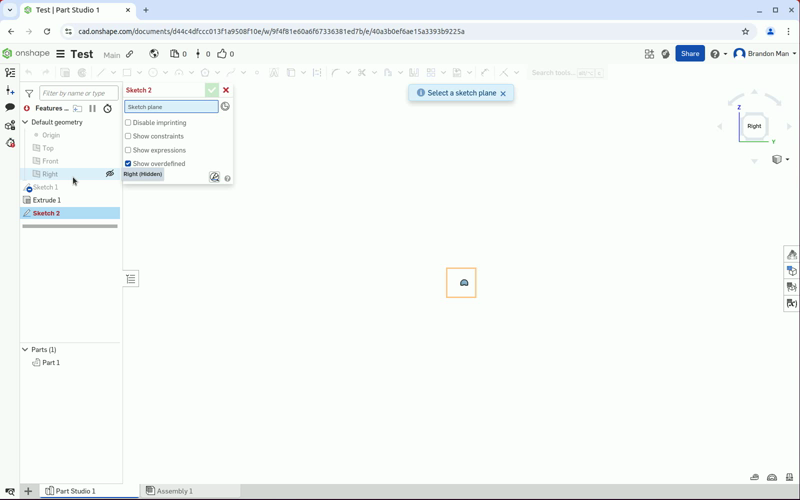
click(73, 176)
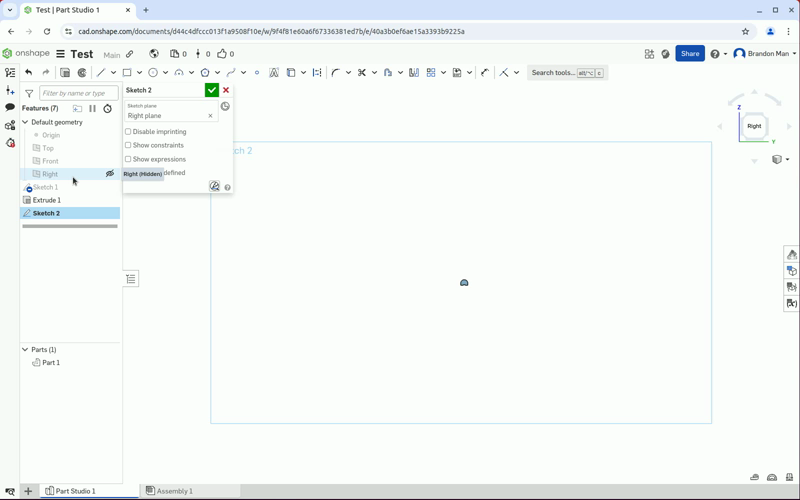
mouse_move(73, 352)
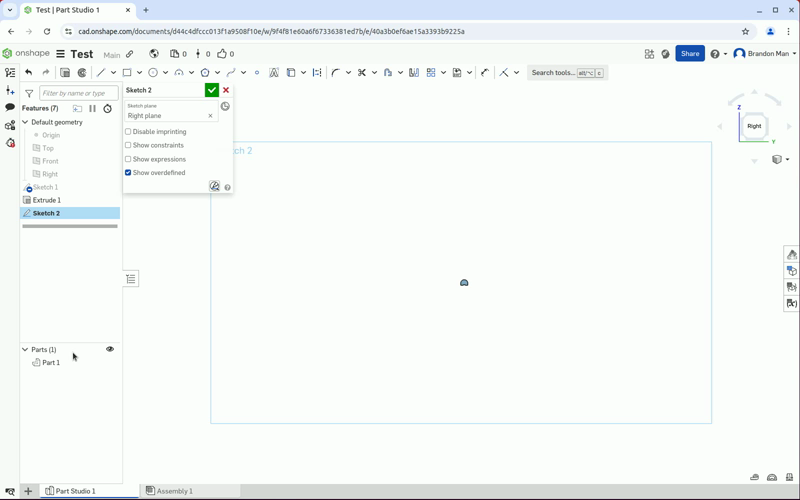
key(y)
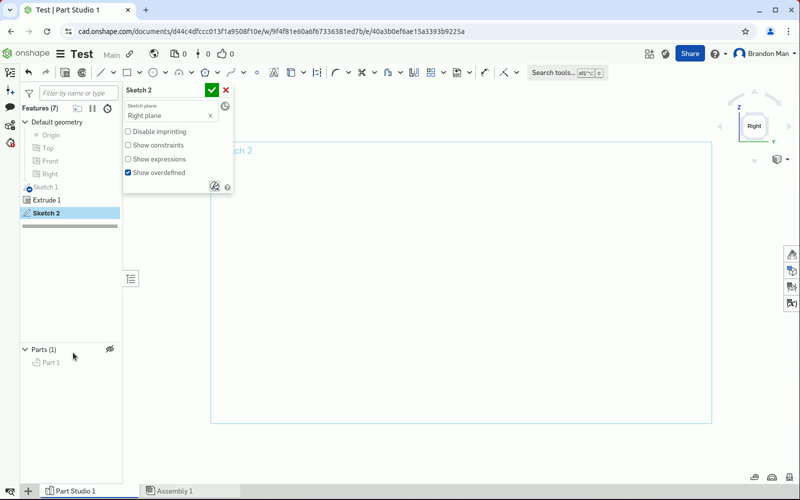
key(l)
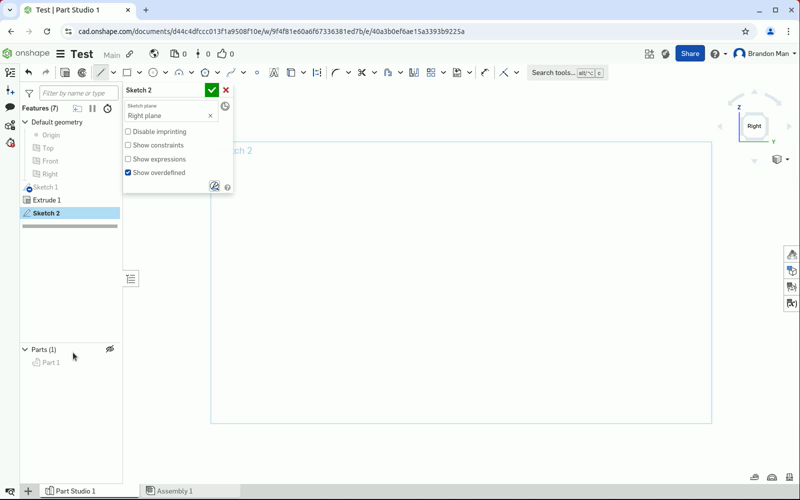
key_down(shift)
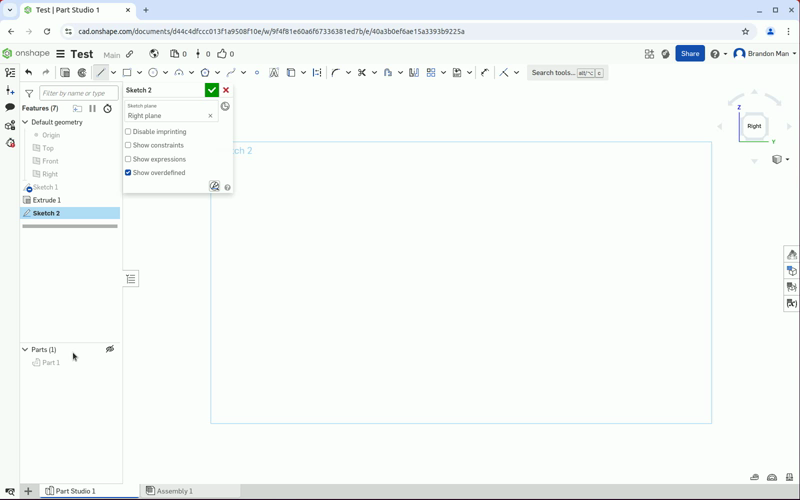
mouse_move(460, 346)
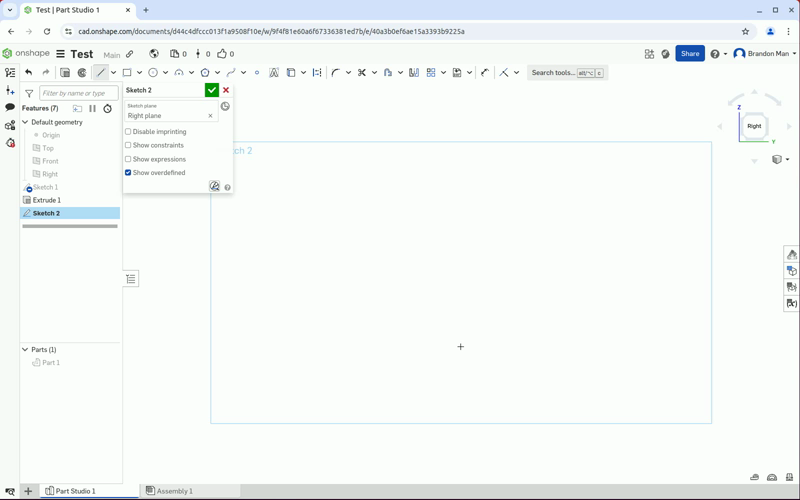
click(460, 346)
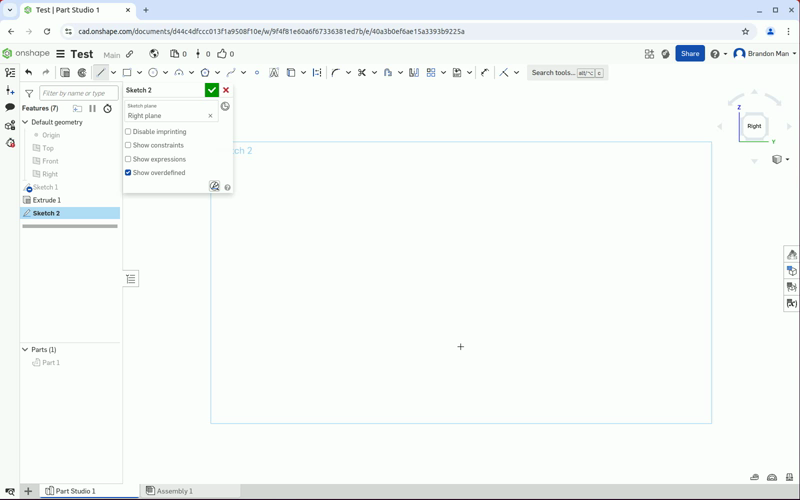
key_up(shift)
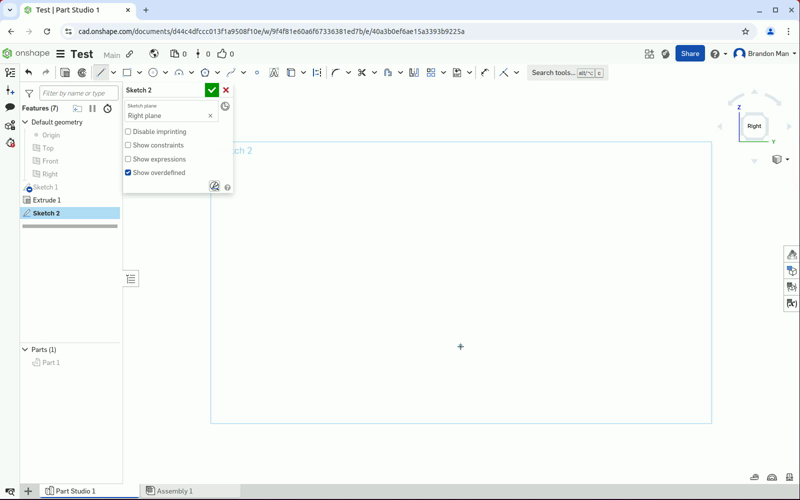
key_down(shift)
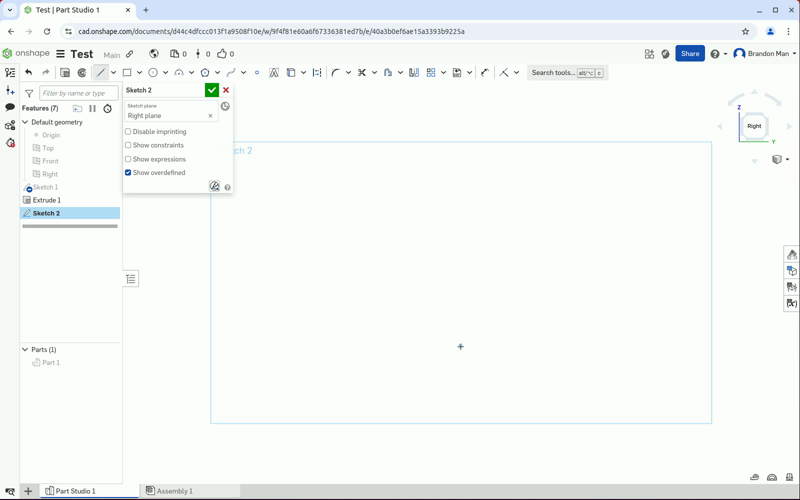
mouse_move(490, 346)
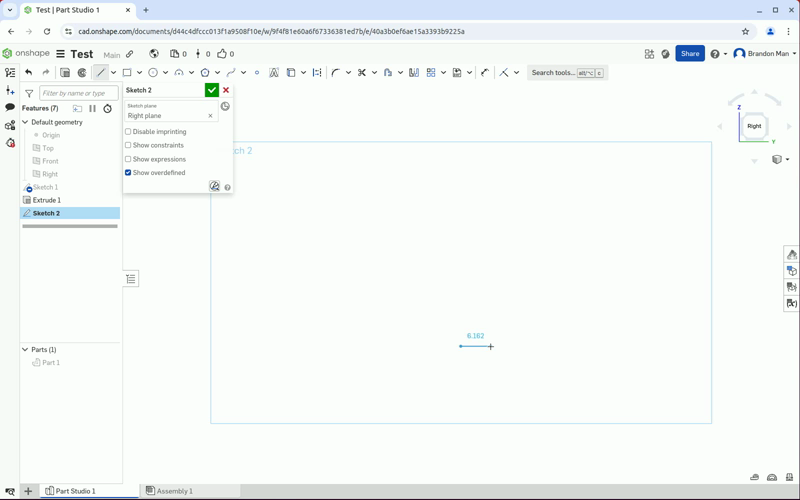
mouse_move(467, 346)
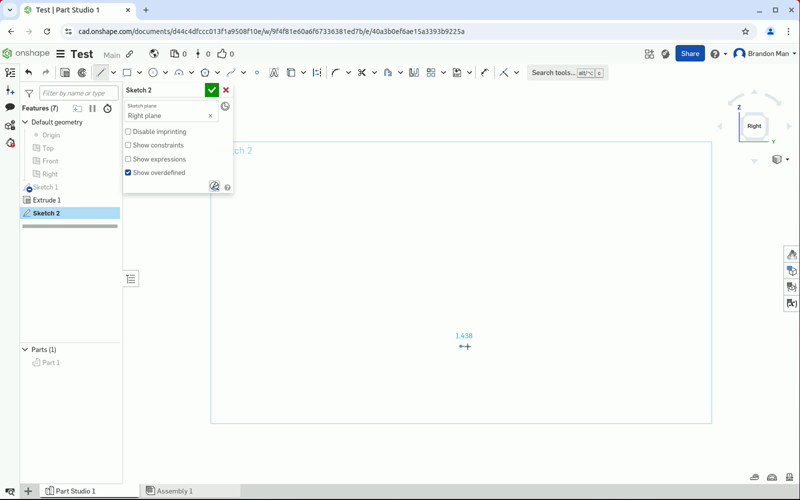
scroll(6)
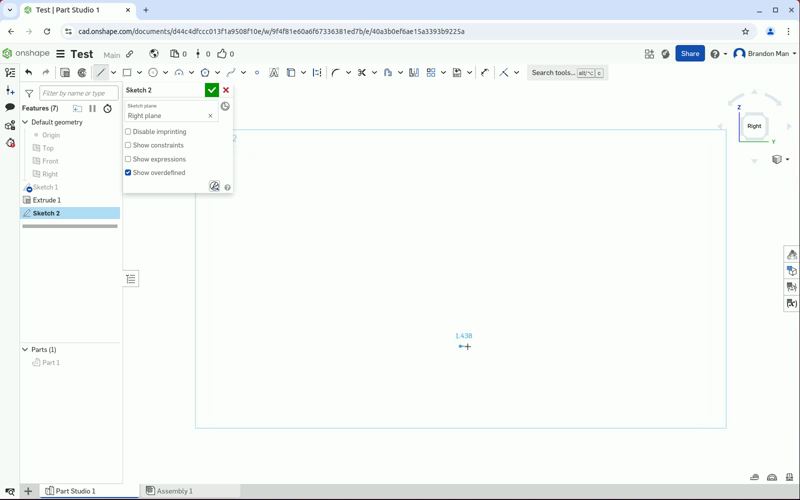
scroll(6)
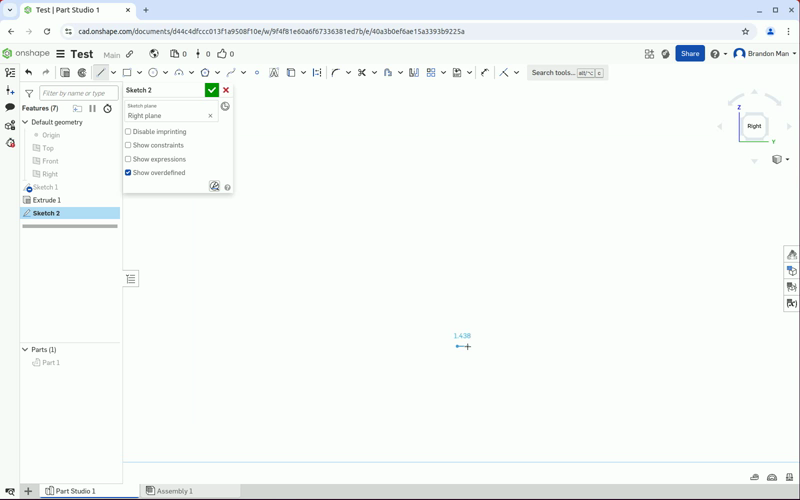
scroll(6)
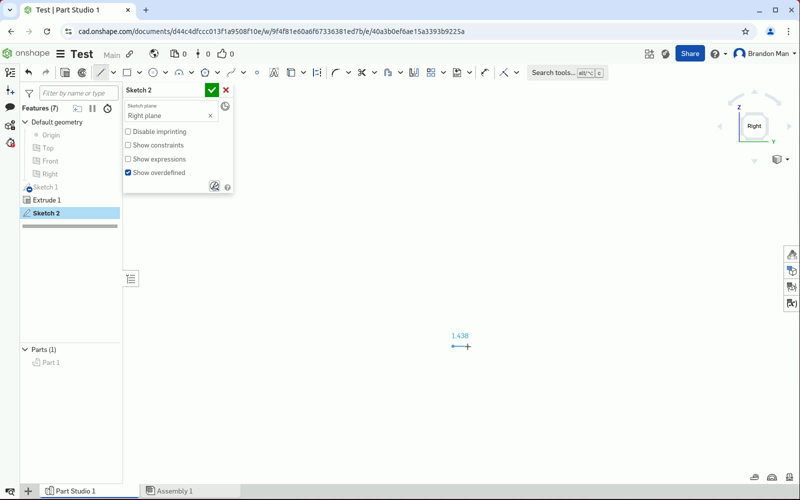
scroll(6)
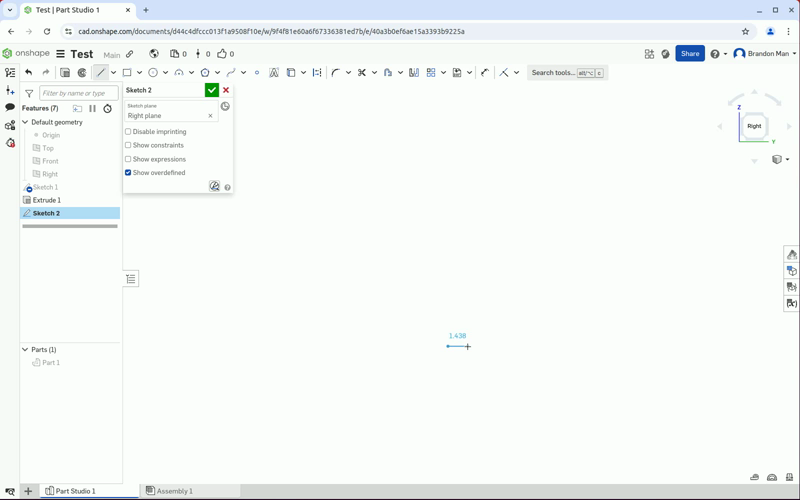
scroll(6)
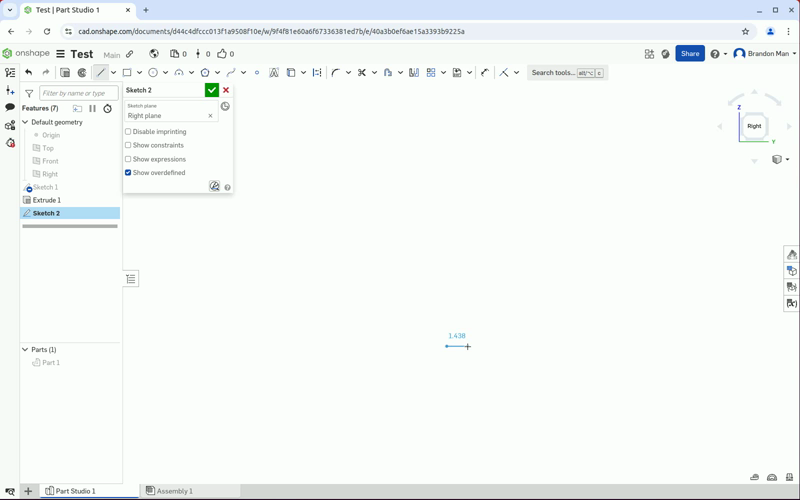
scroll(6)
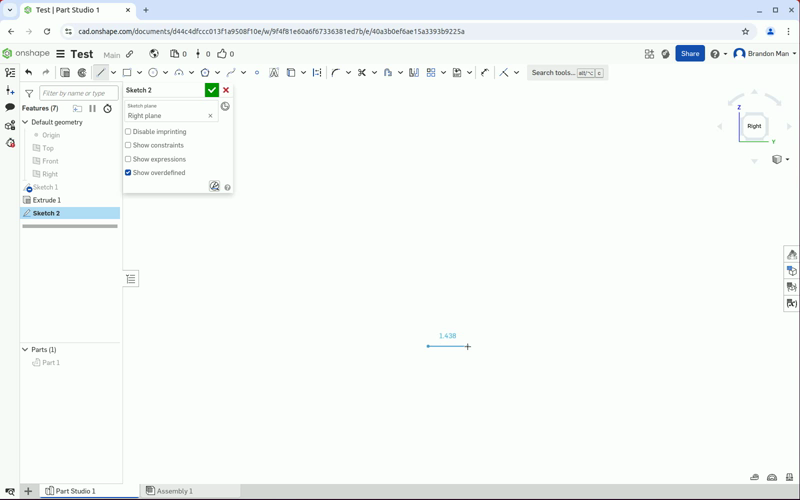
scroll(6)
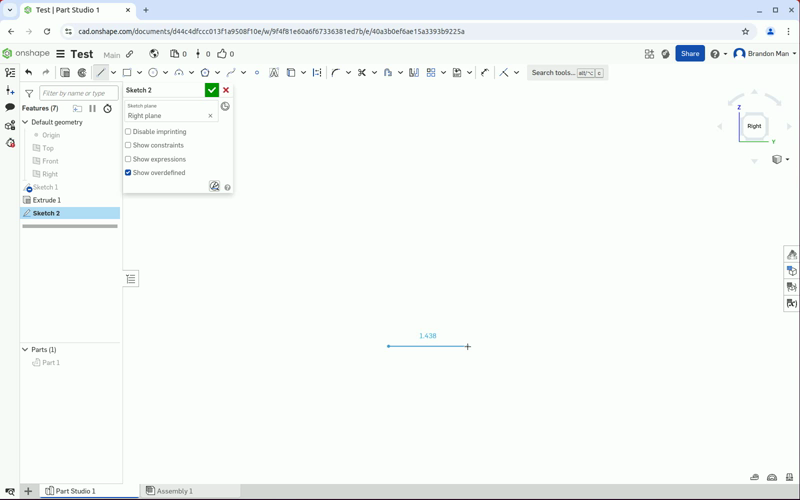
click(467, 346)
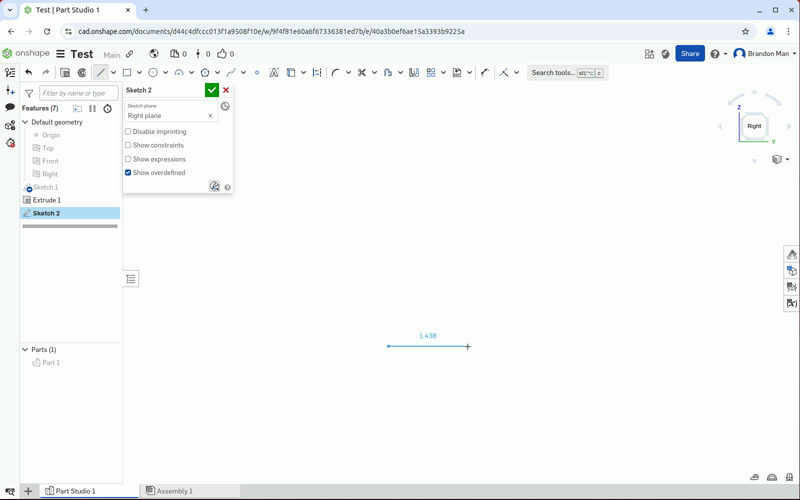
scroll(-6)
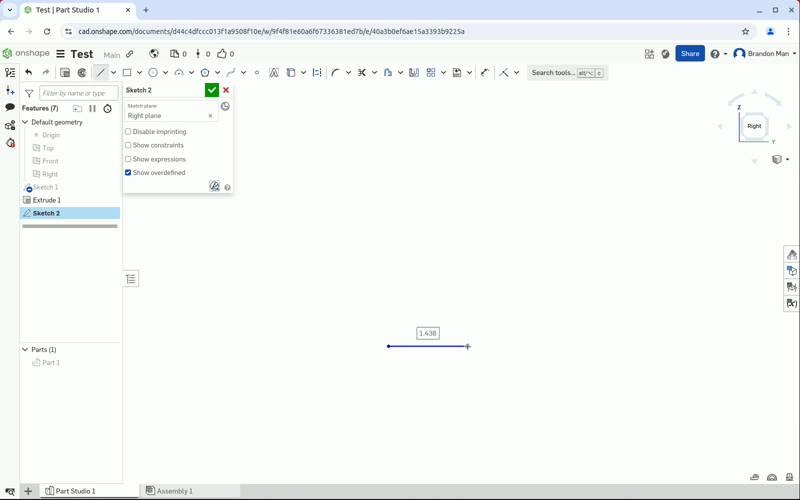
scroll(-6)
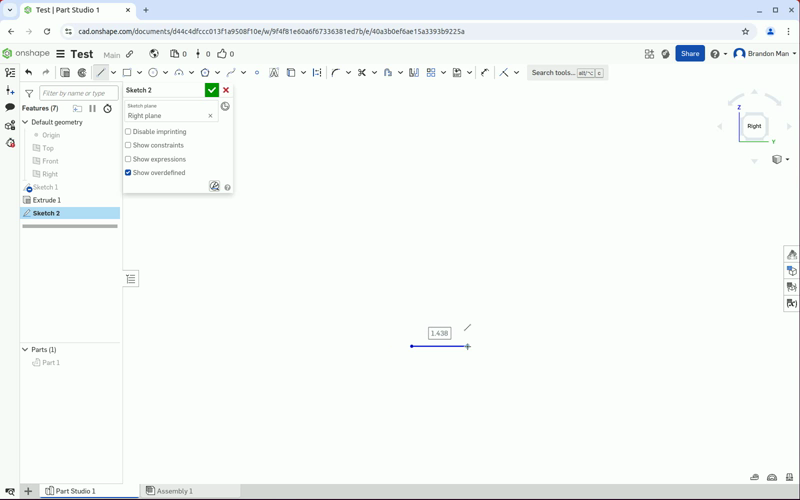
scroll(-6)
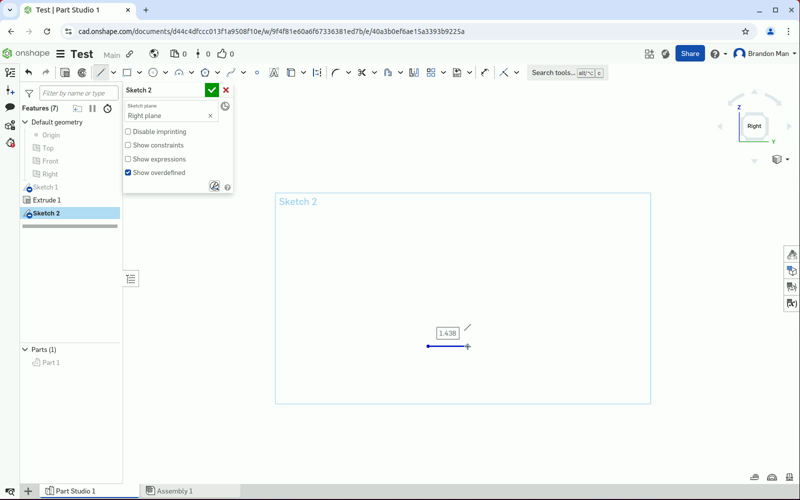
scroll(-6)
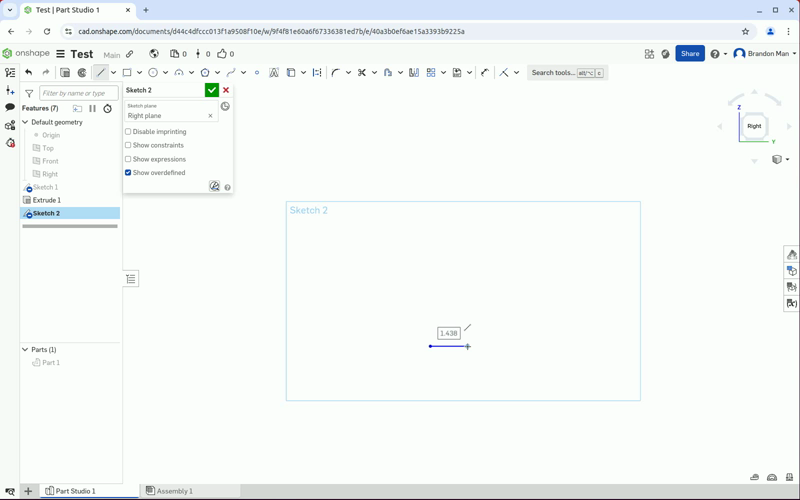
scroll(-6)
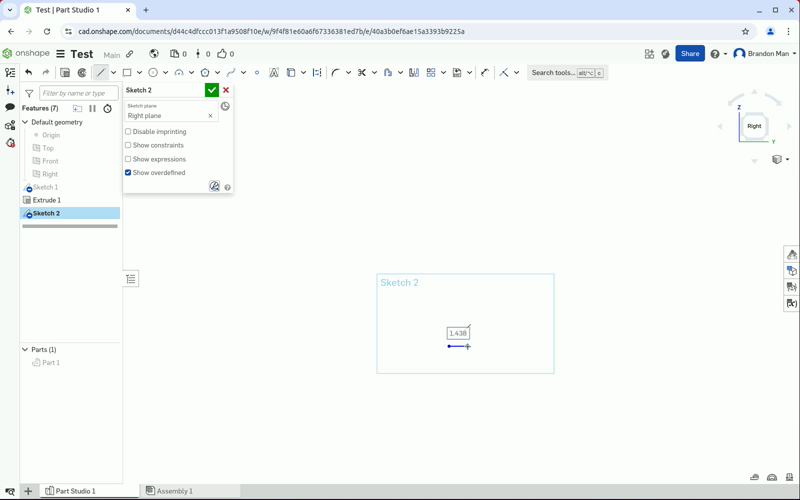
scroll(-6)
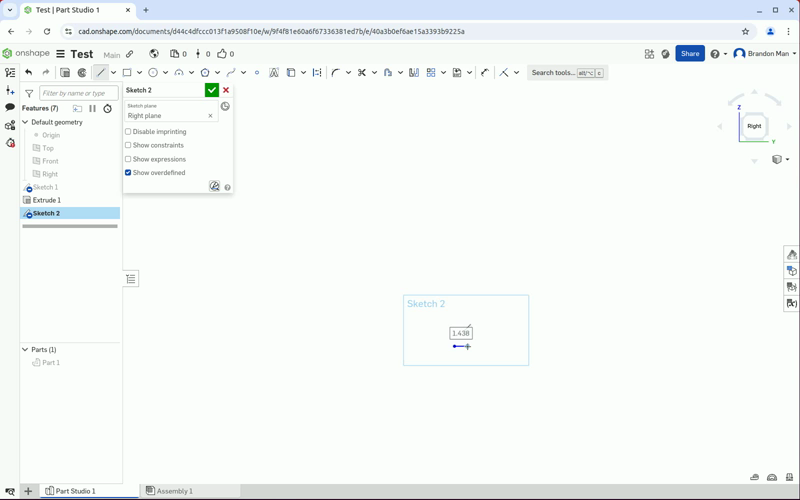
scroll(-6)
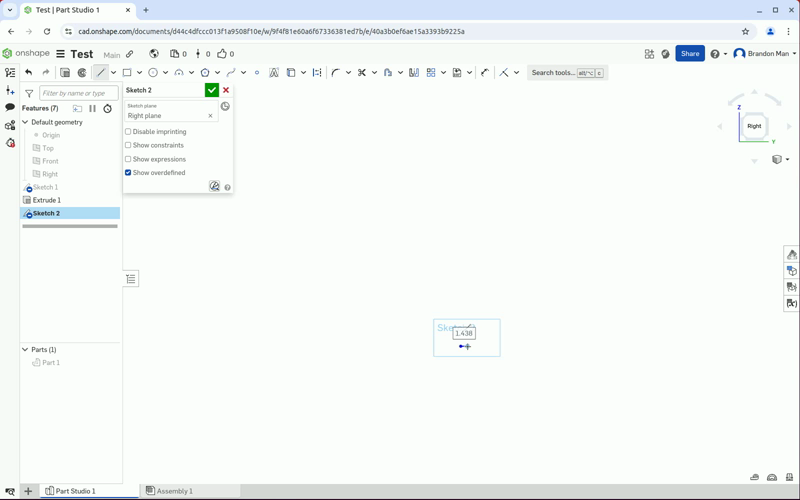
key_up(shift)
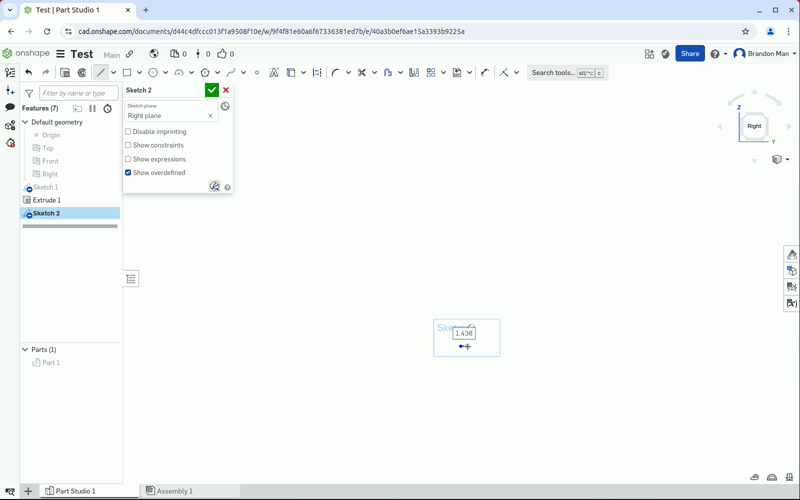
key_down(shift)
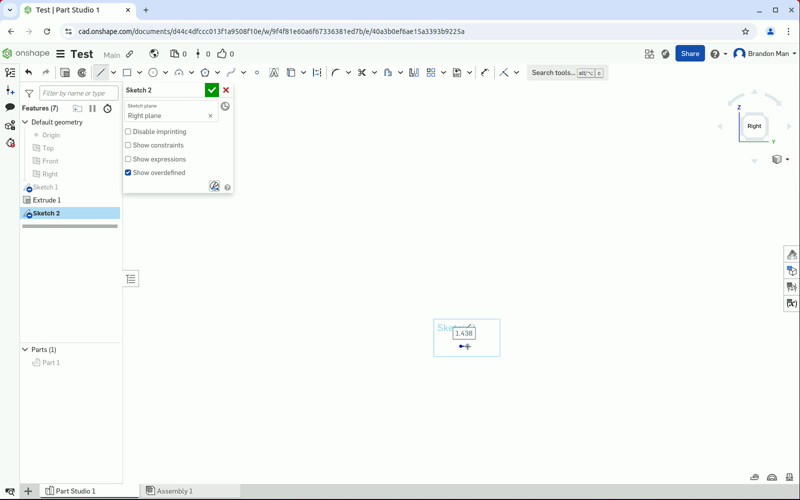
mouse_move(497, 346)
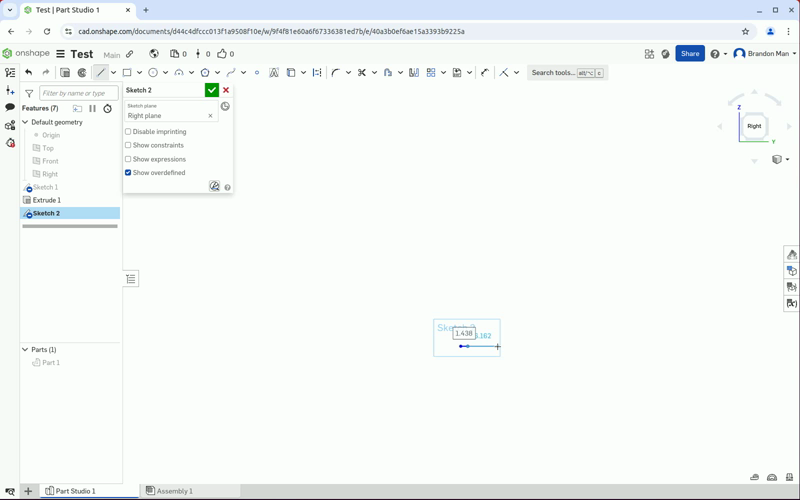
mouse_move(467, 342)
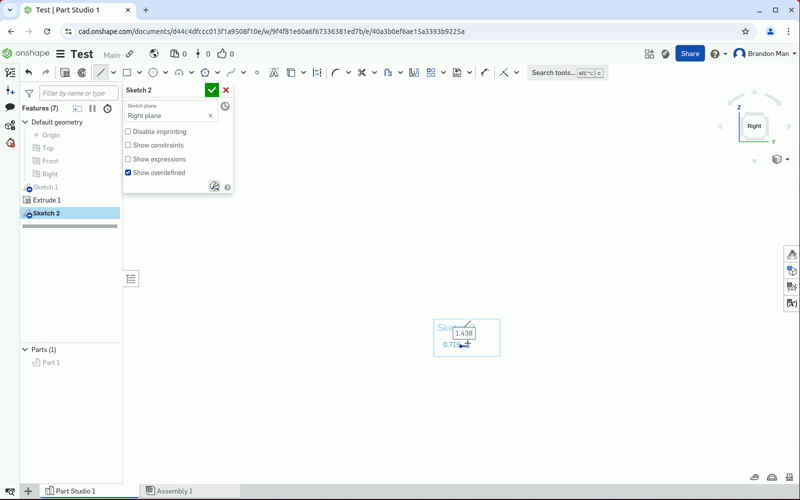
scroll(6)
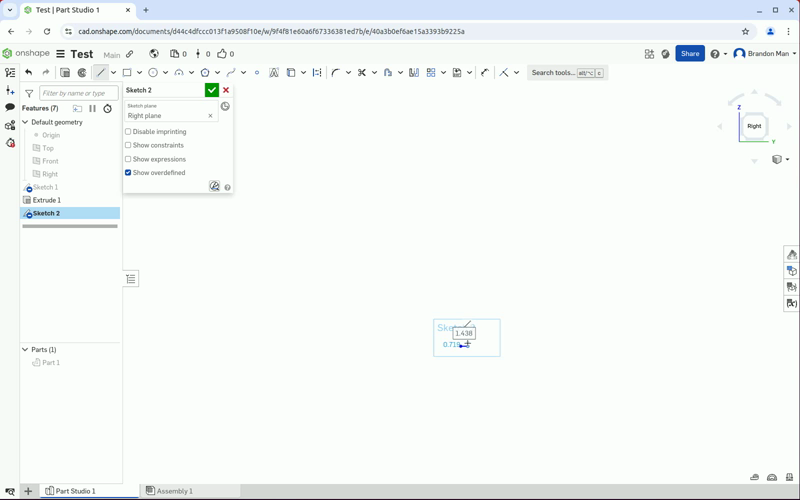
scroll(6)
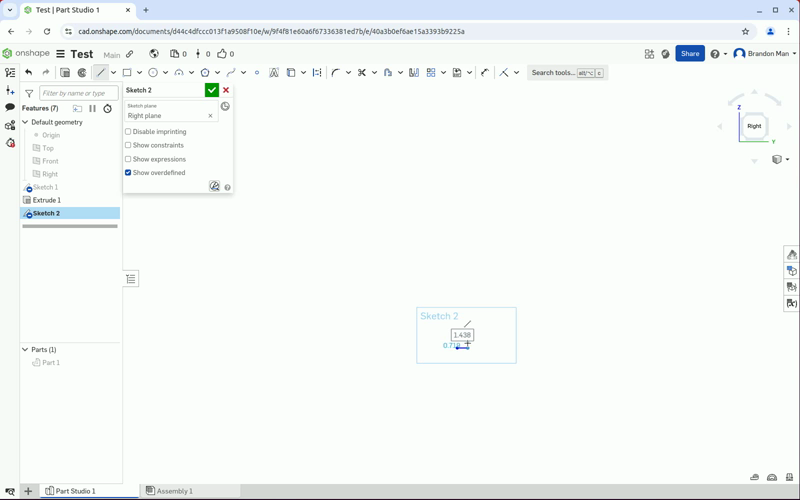
scroll(6)
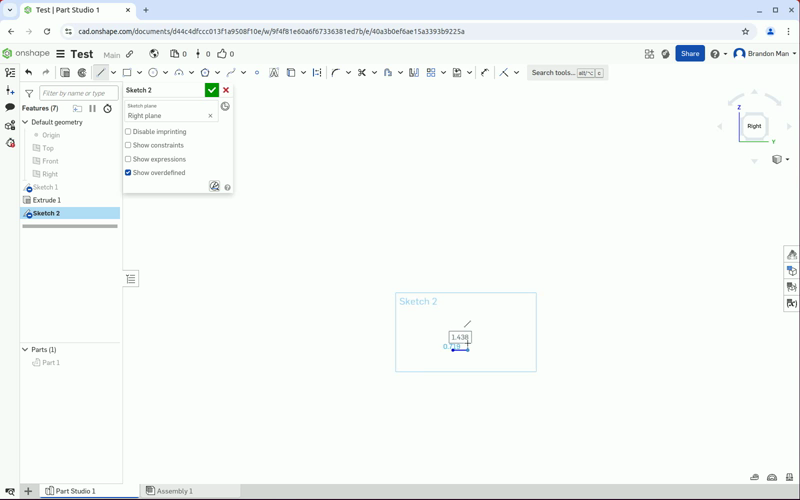
scroll(6)
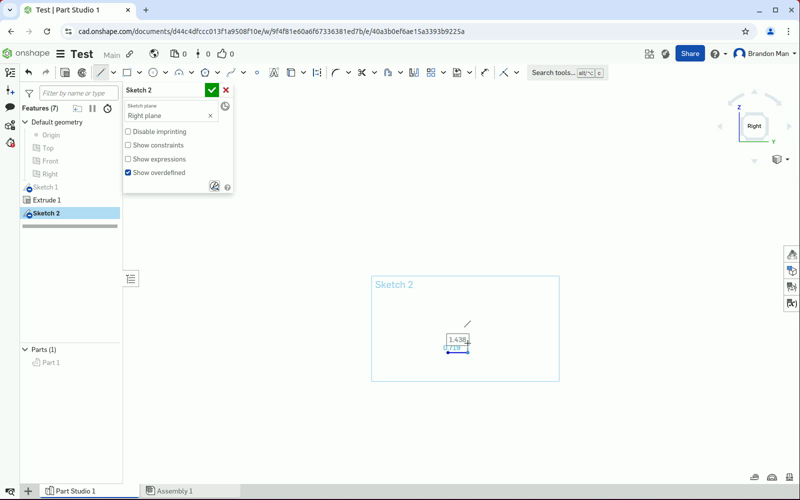
scroll(6)
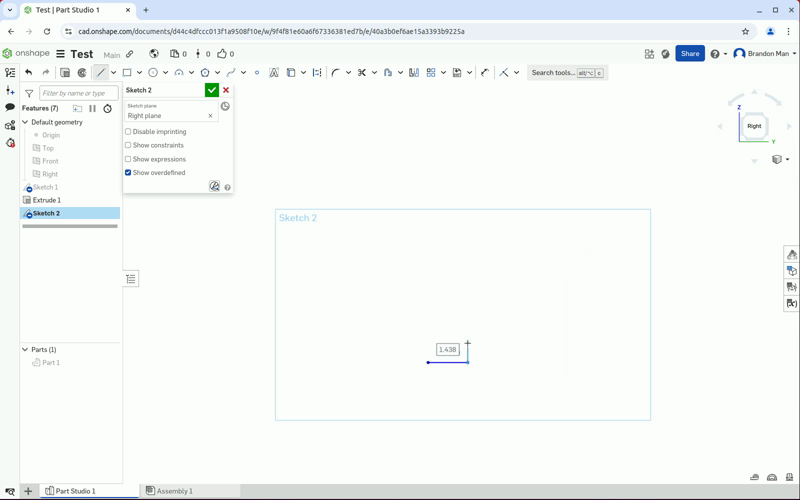
scroll(6)
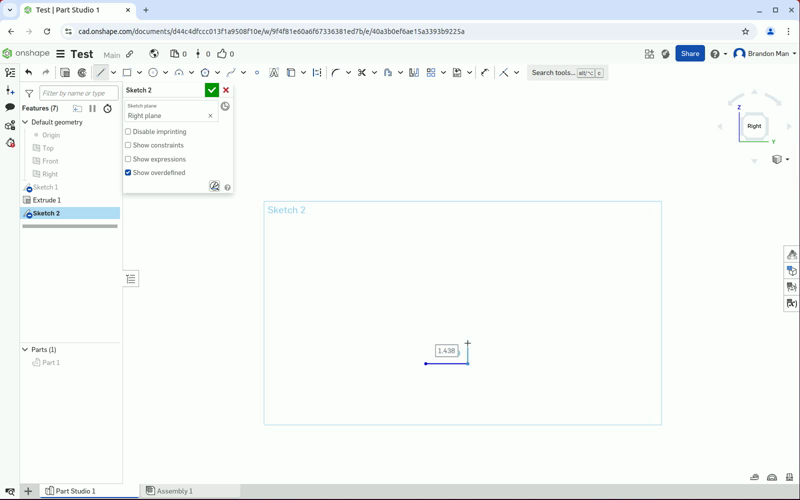
scroll(6)
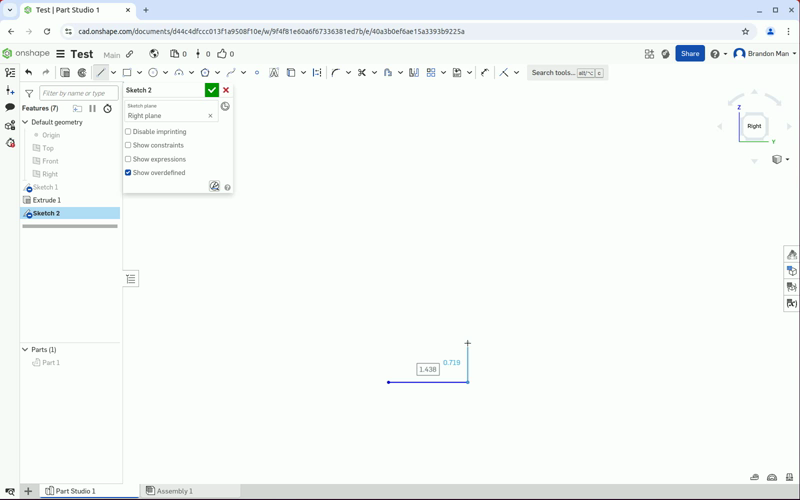
click(467, 342)
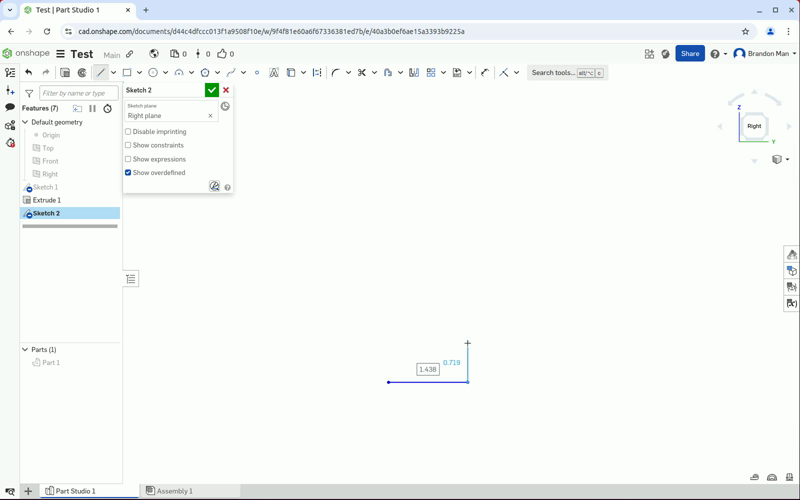
scroll(-6)
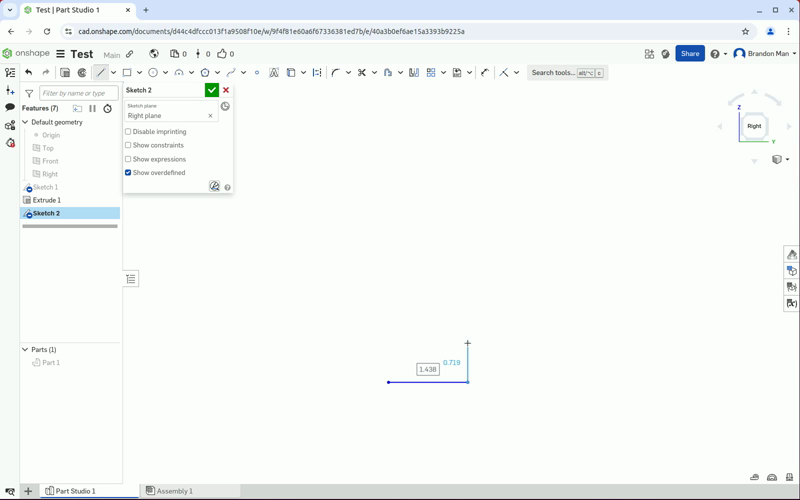
scroll(-6)
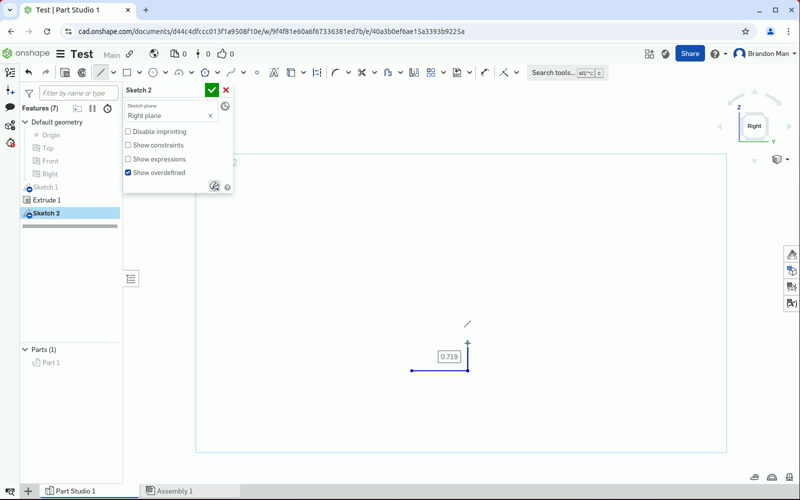
scroll(-6)
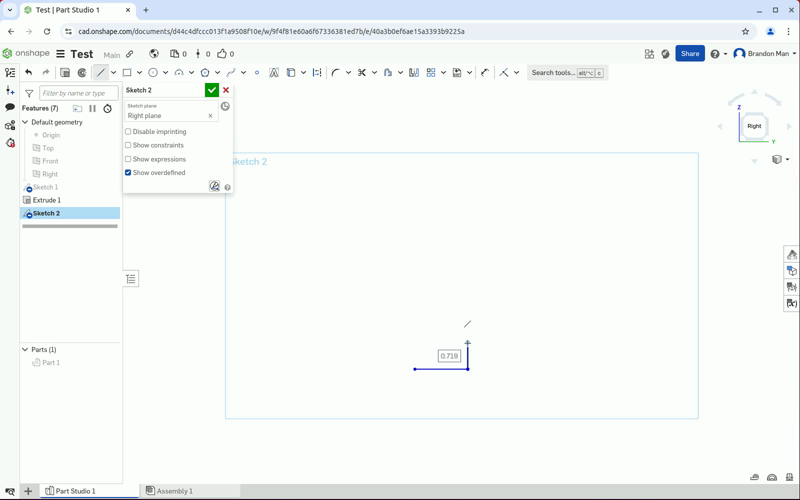
scroll(-6)
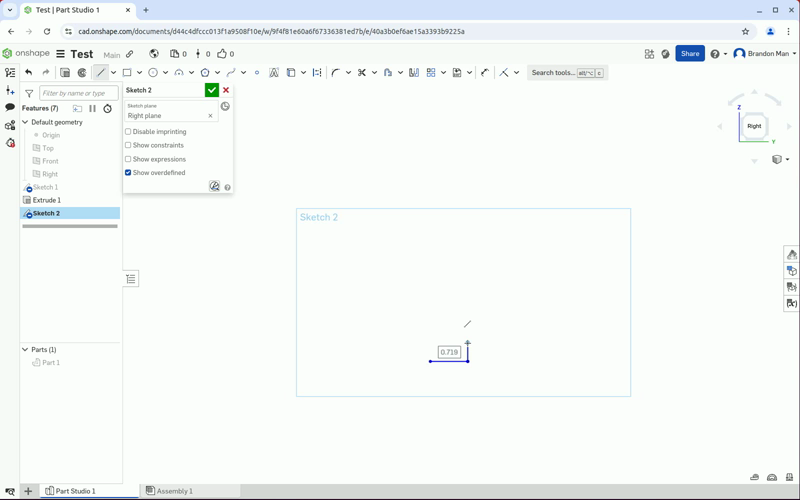
scroll(-6)
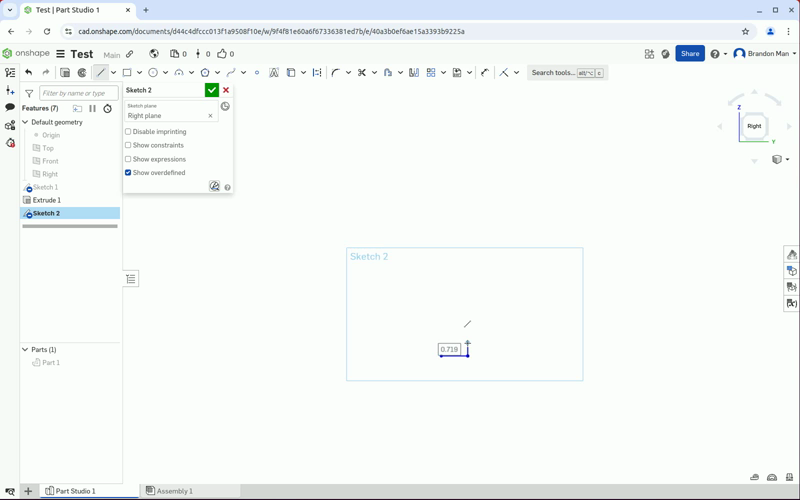
scroll(-6)
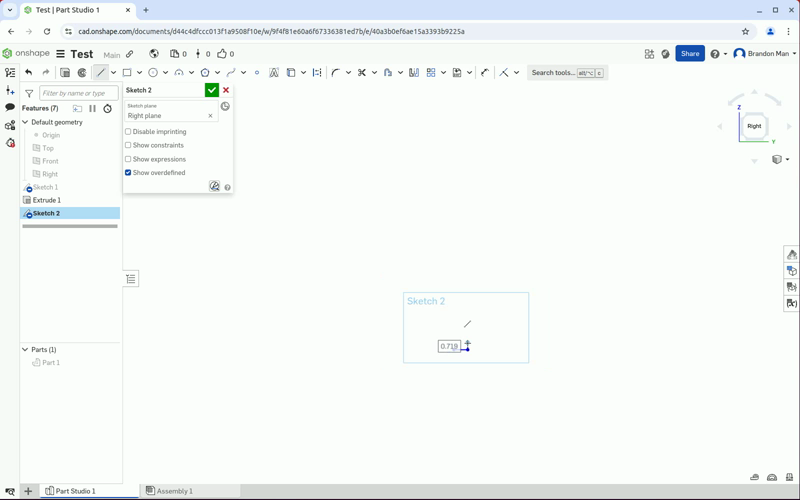
scroll(-6)
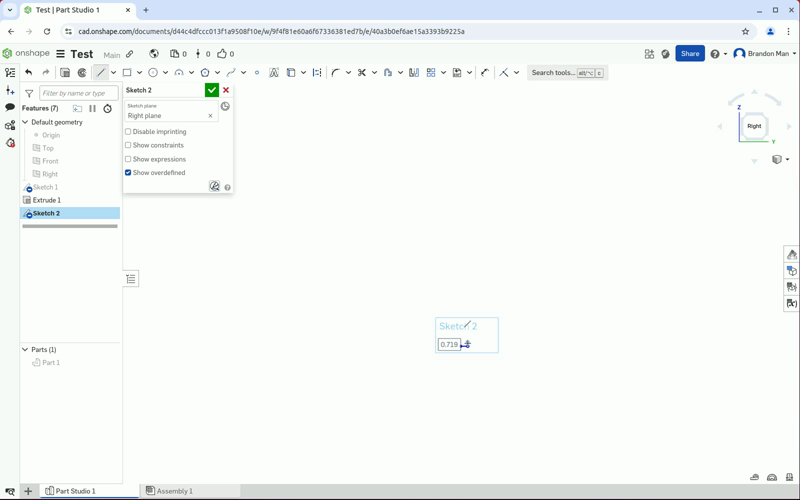
key_up(shift)
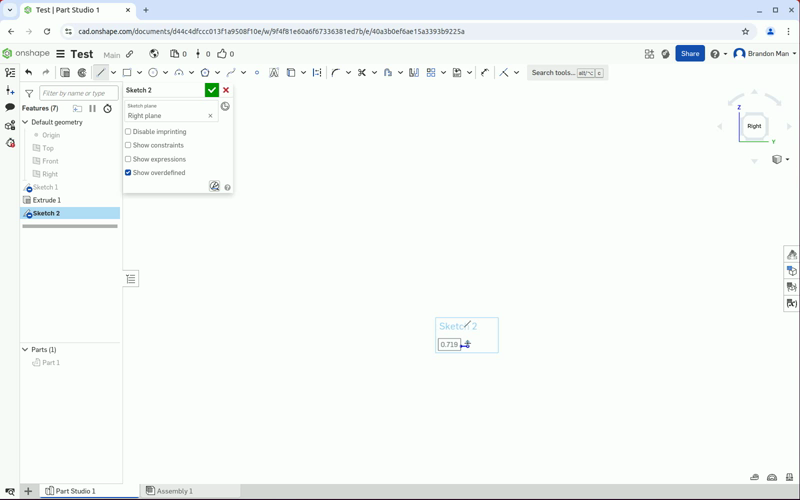
key_down(shift)
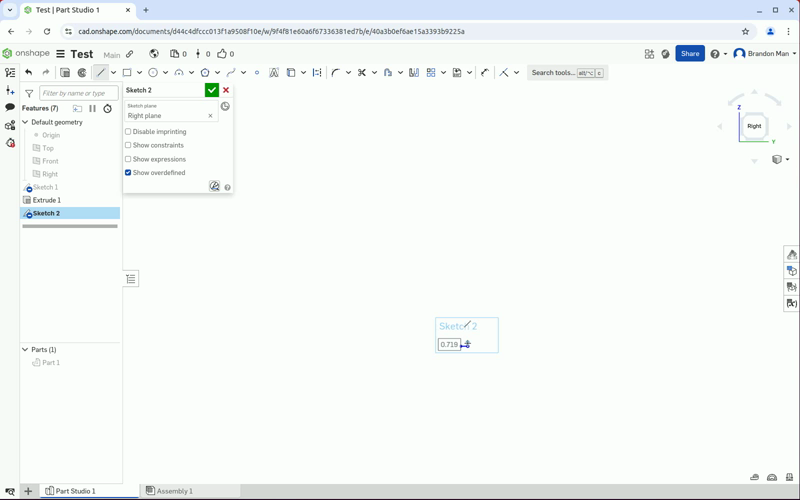
mouse_move(497, 342)
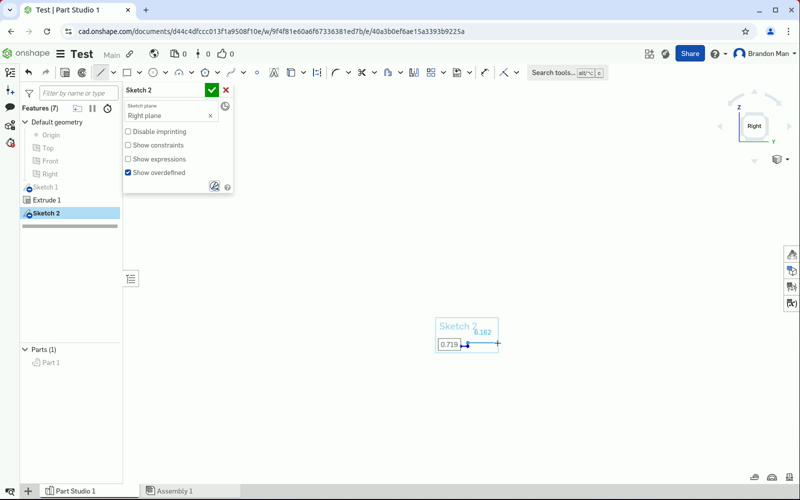
mouse_move(460, 342)
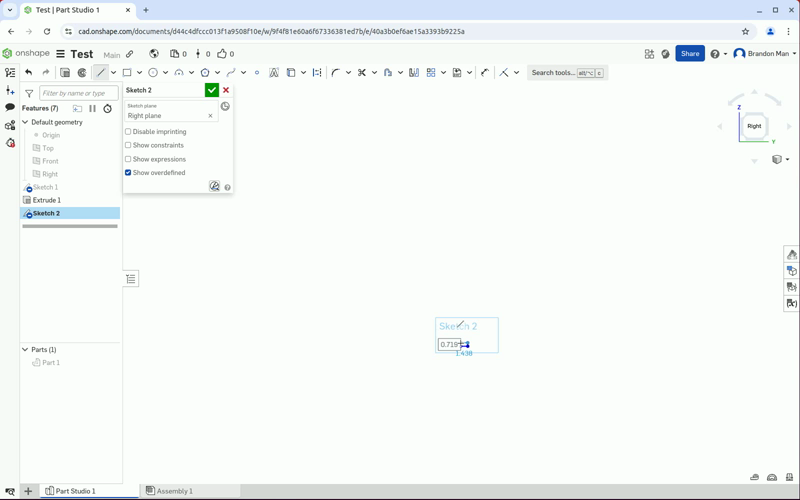
scroll(6)
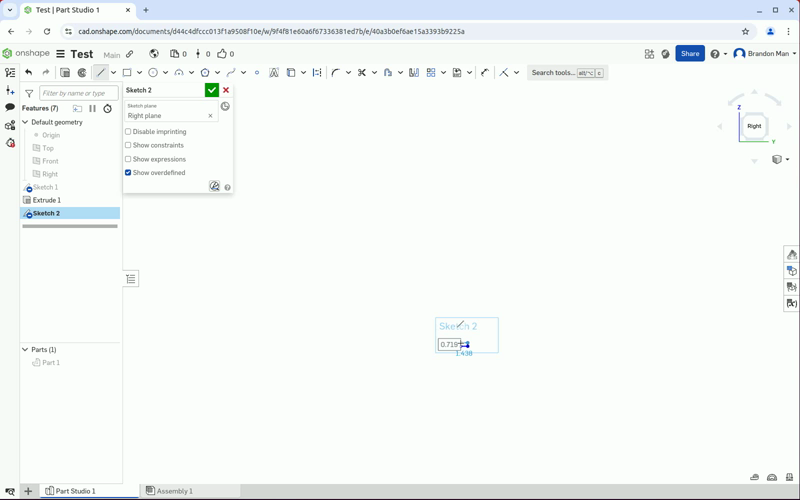
scroll(6)
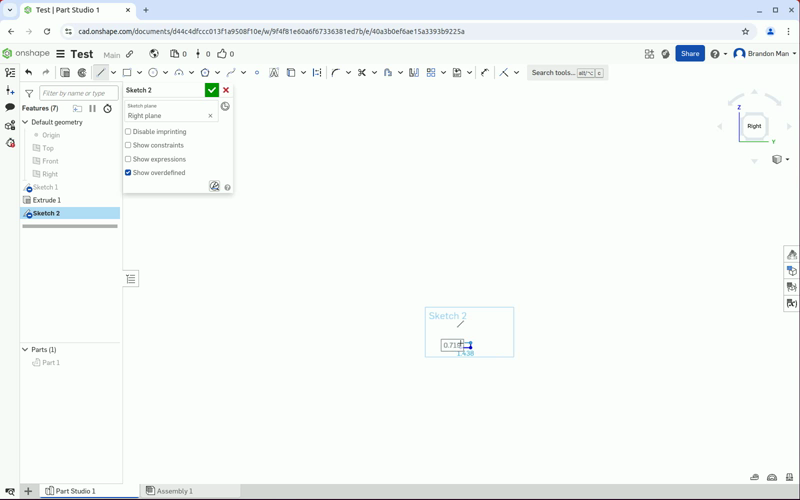
scroll(6)
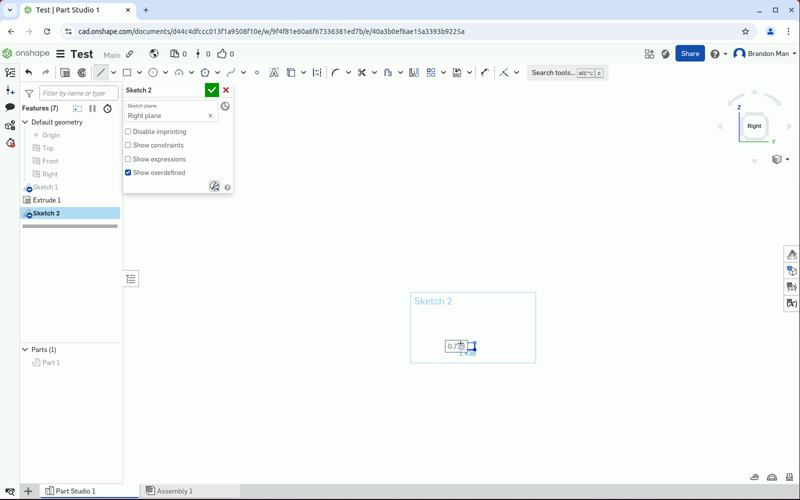
scroll(6)
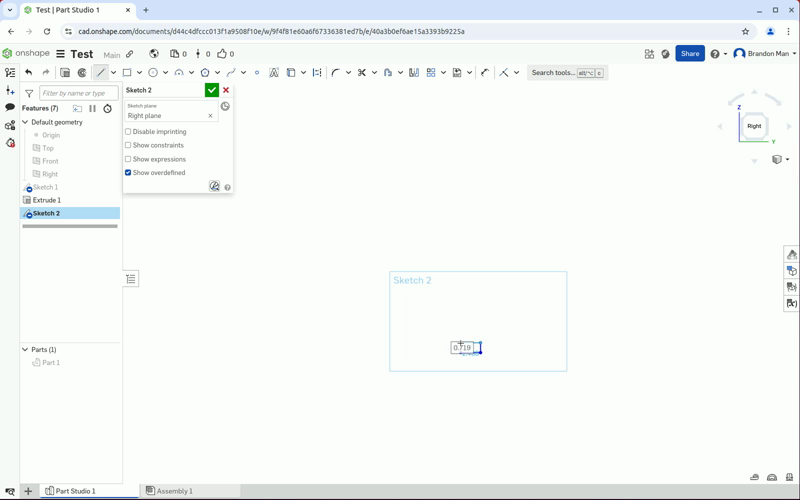
scroll(6)
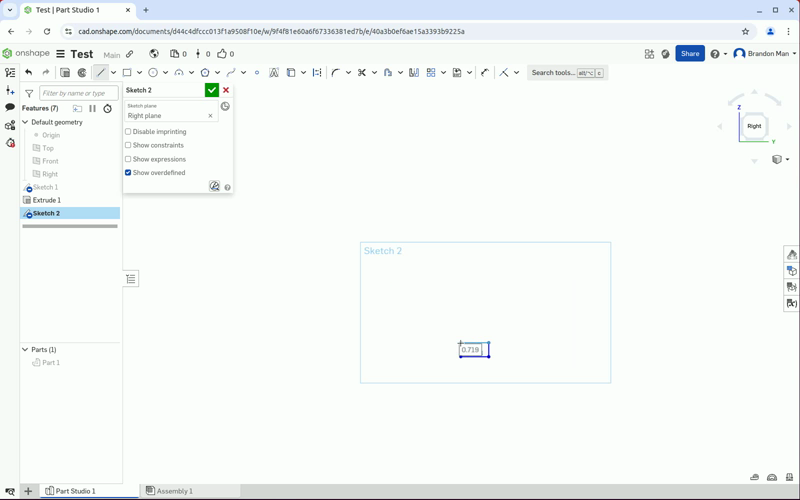
scroll(6)
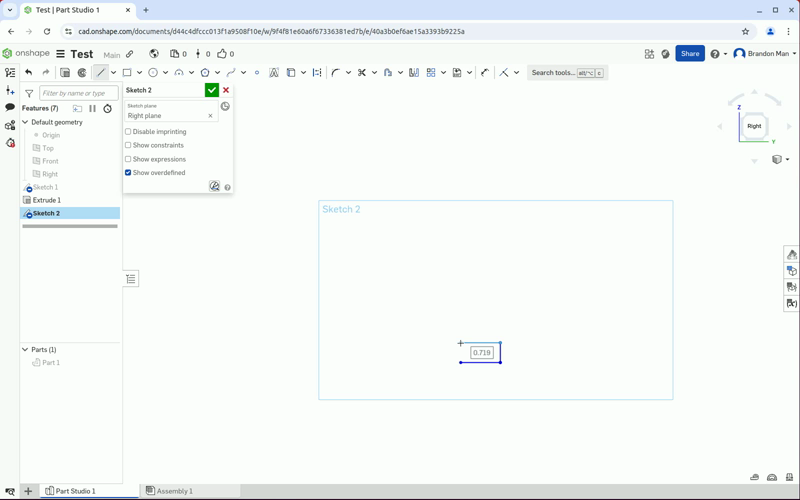
scroll(6)
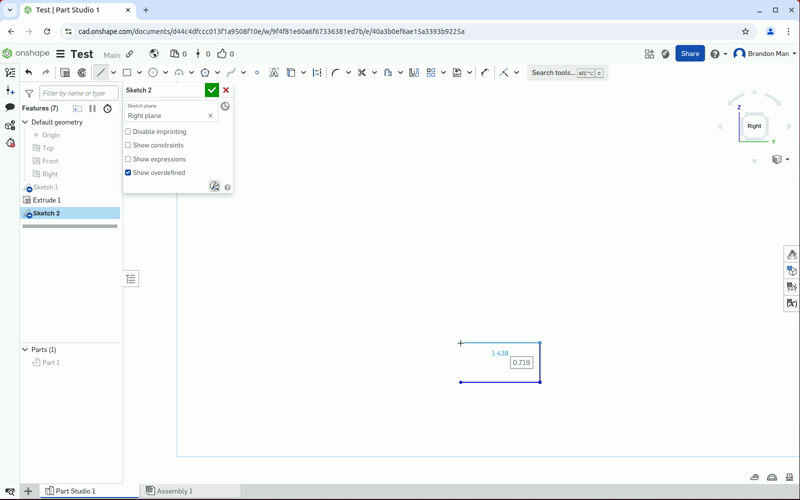
click(460, 342)
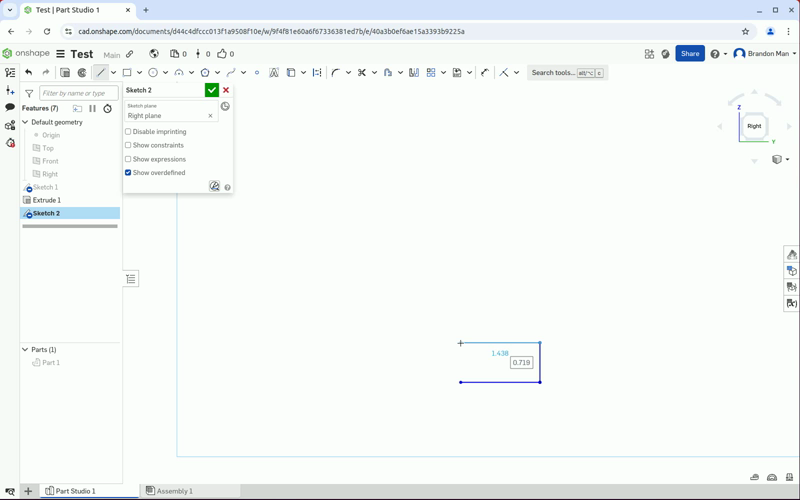
scroll(-6)
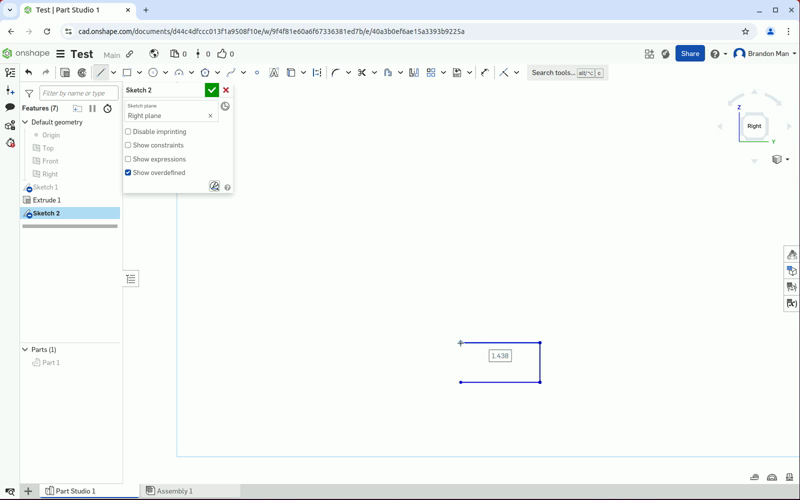
scroll(-6)
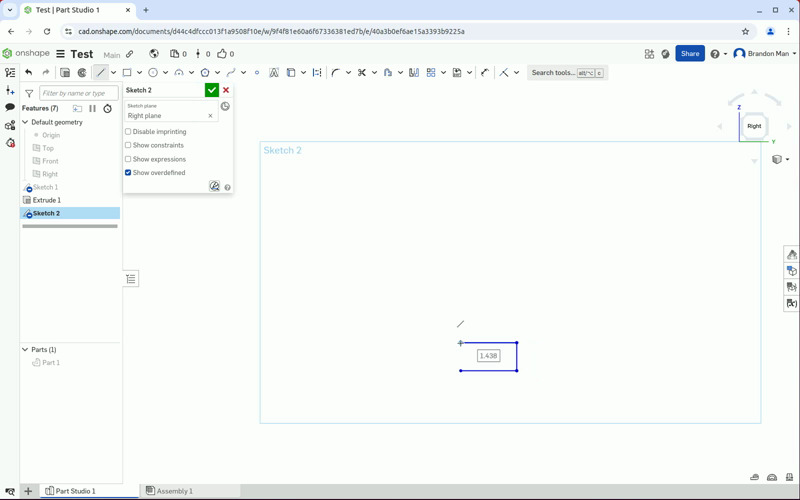
scroll(-6)
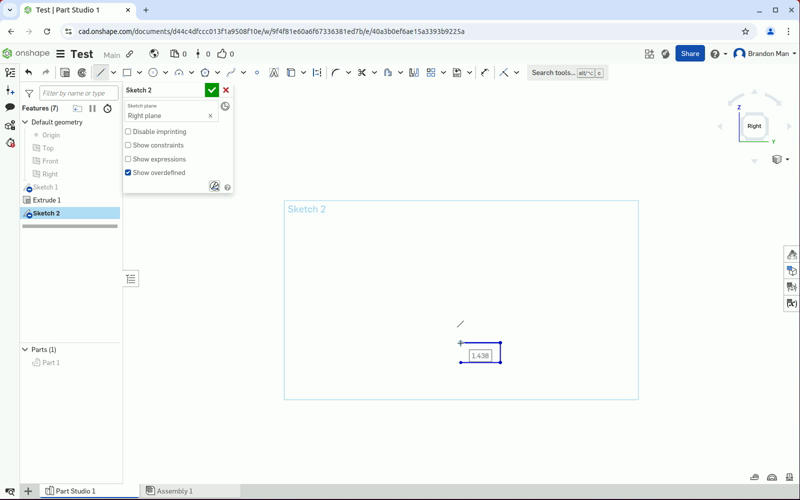
scroll(-6)
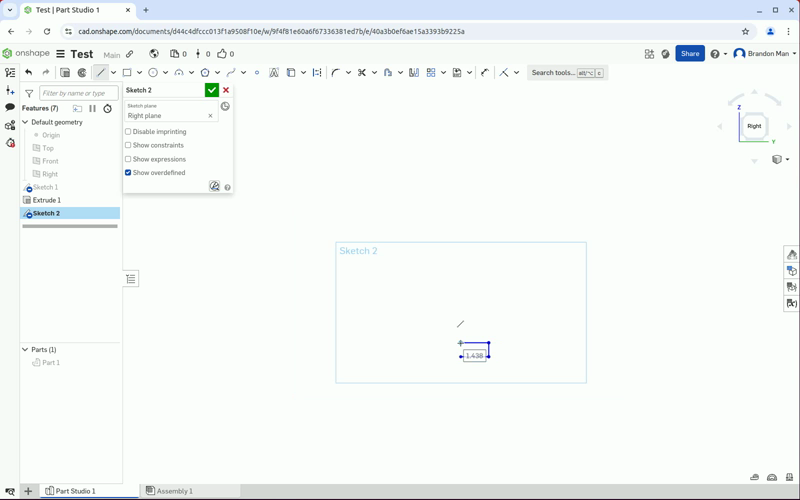
scroll(-6)
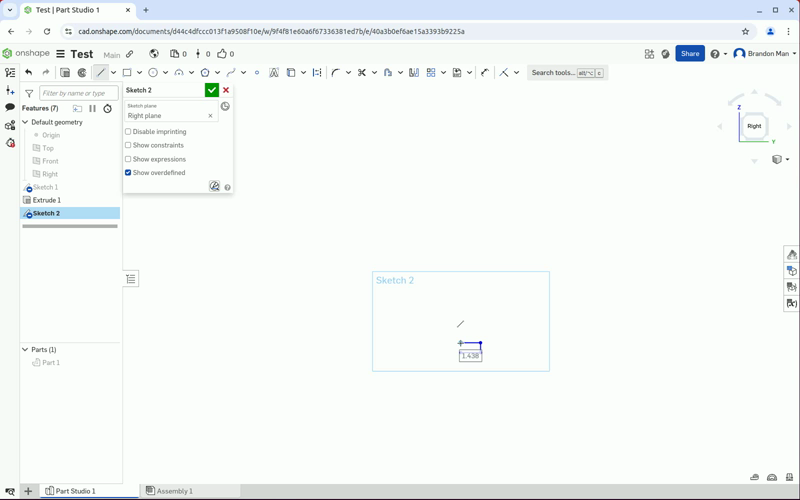
scroll(-6)
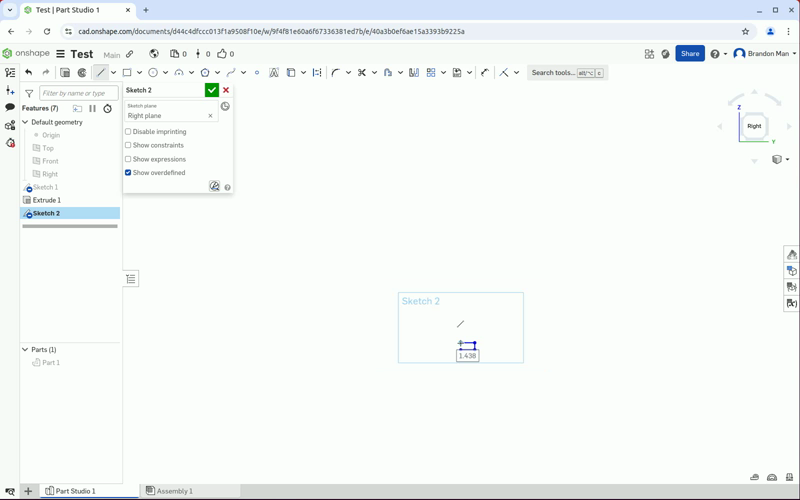
scroll(-6)
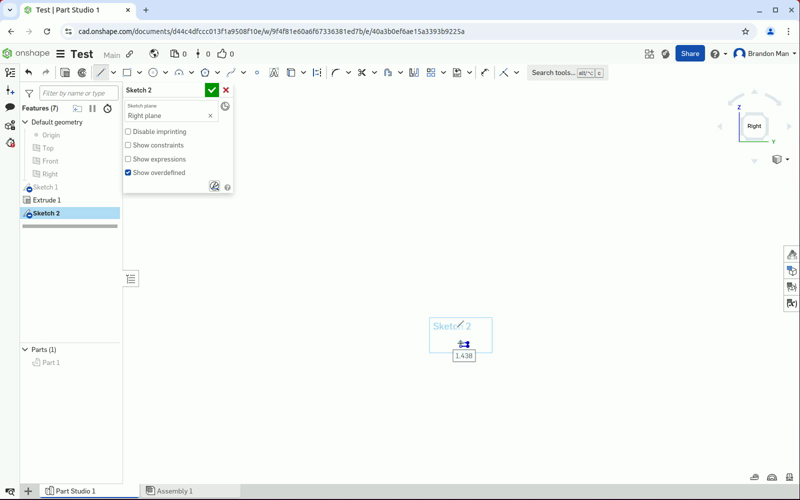
key_up(shift)
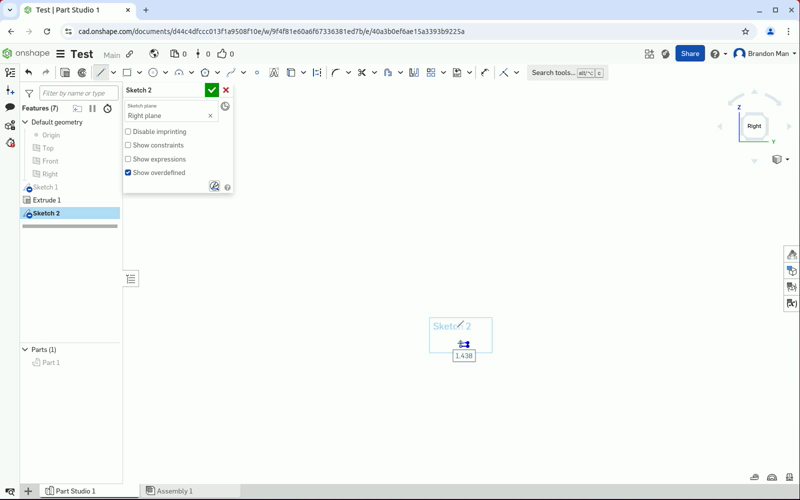
mouse_move(490, 342)
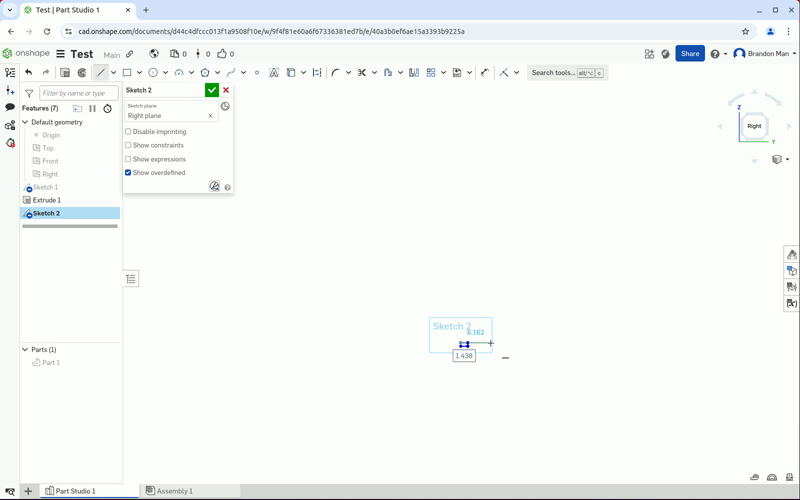
key_down(shift)
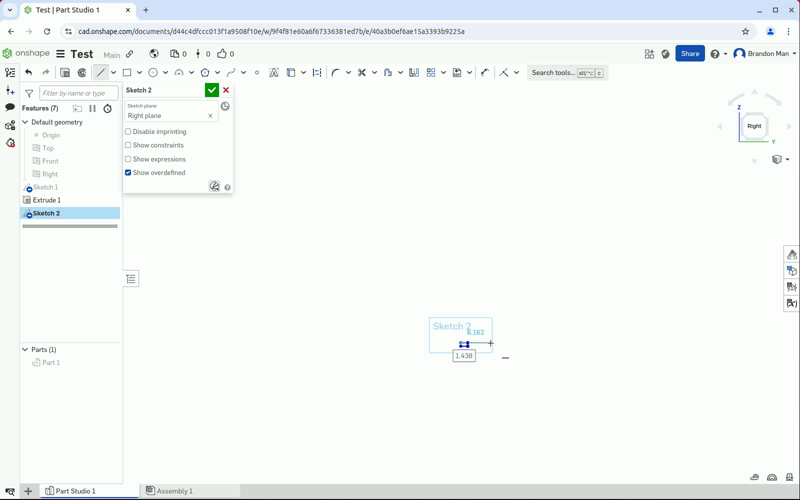
mouse_move(460, 346)
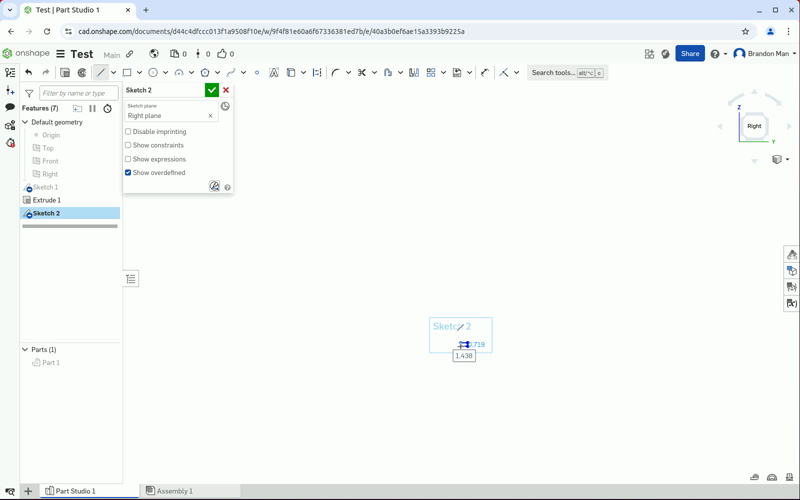
scroll(6)
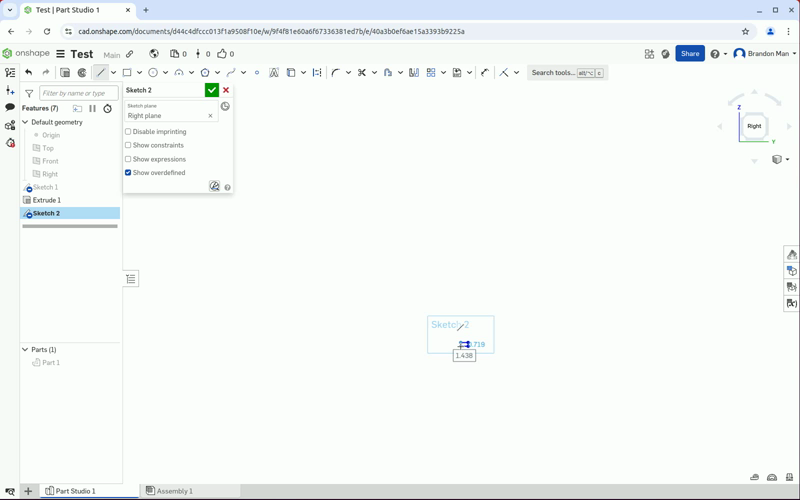
scroll(6)
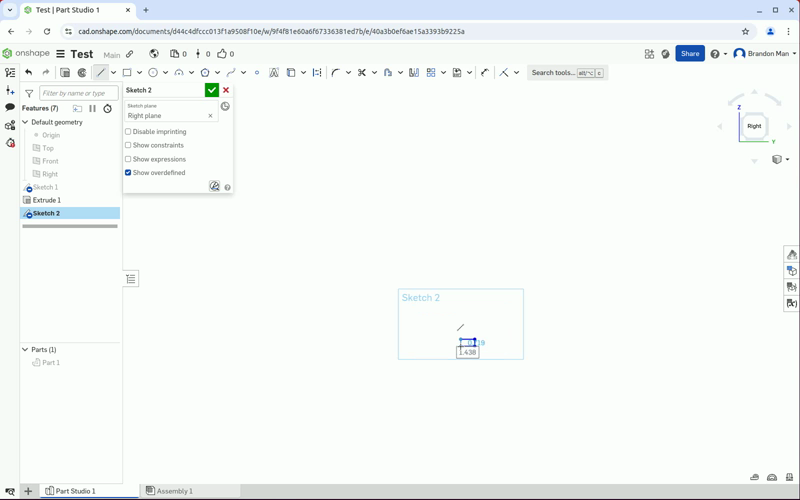
scroll(6)
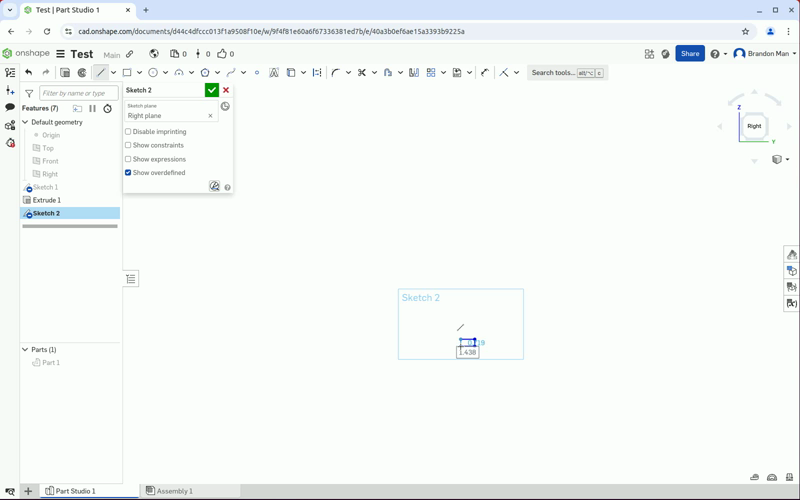
scroll(6)
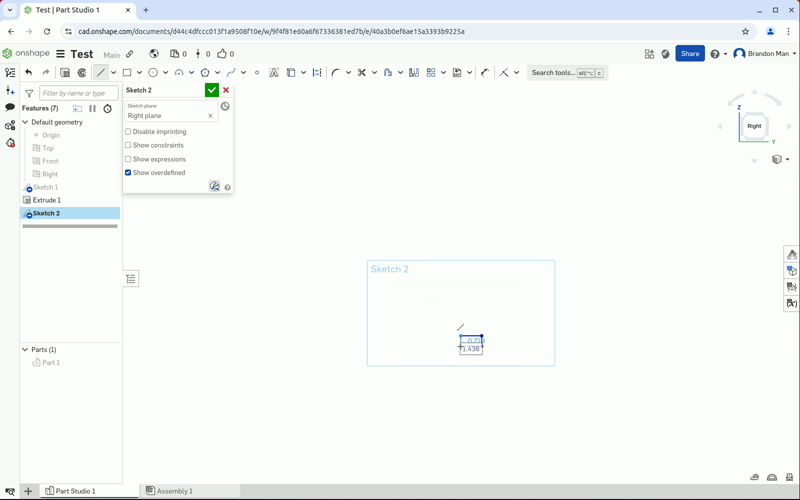
scroll(6)
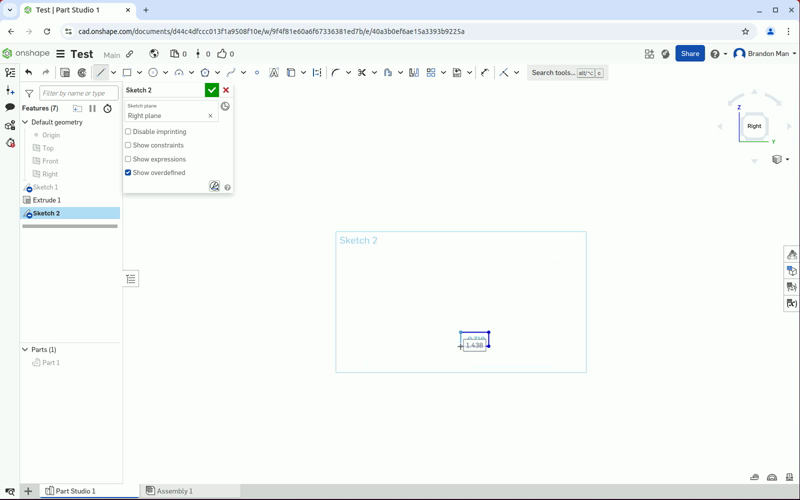
scroll(6)
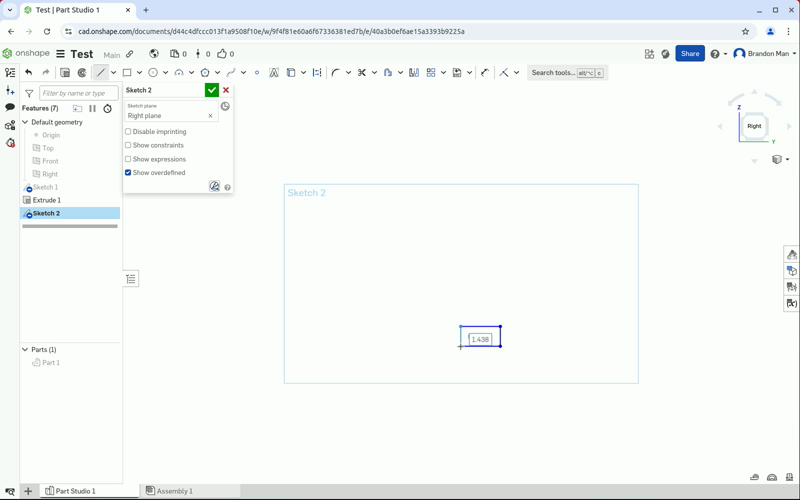
scroll(6)
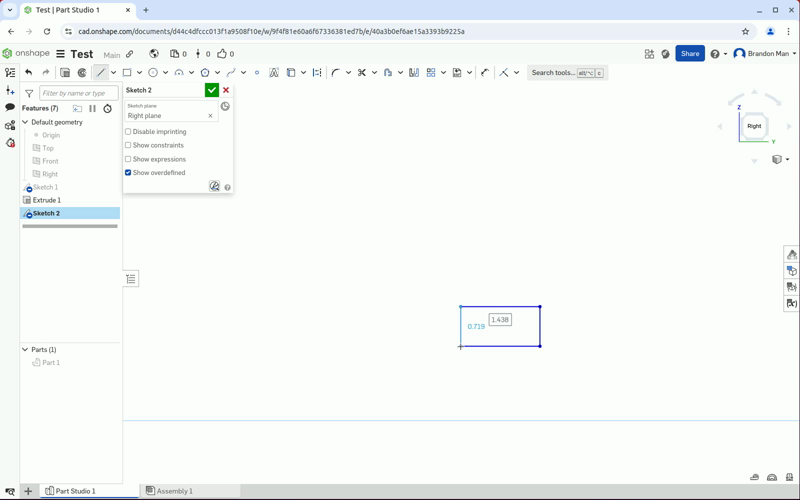
key_up(shift)
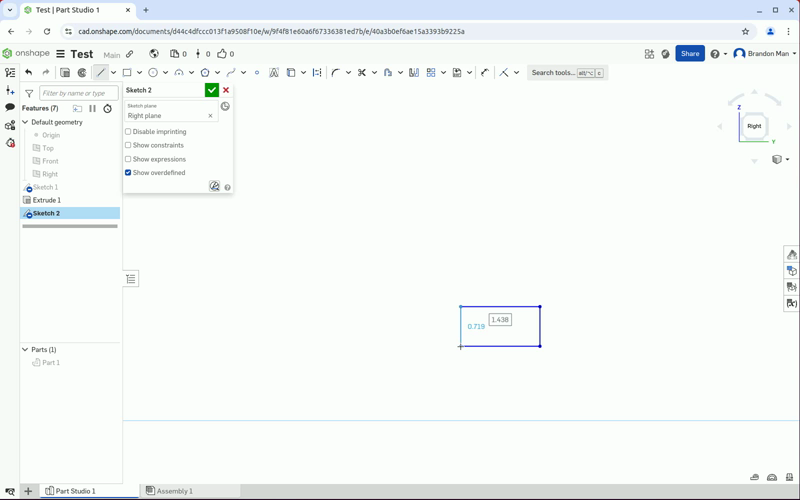
click(460, 346)
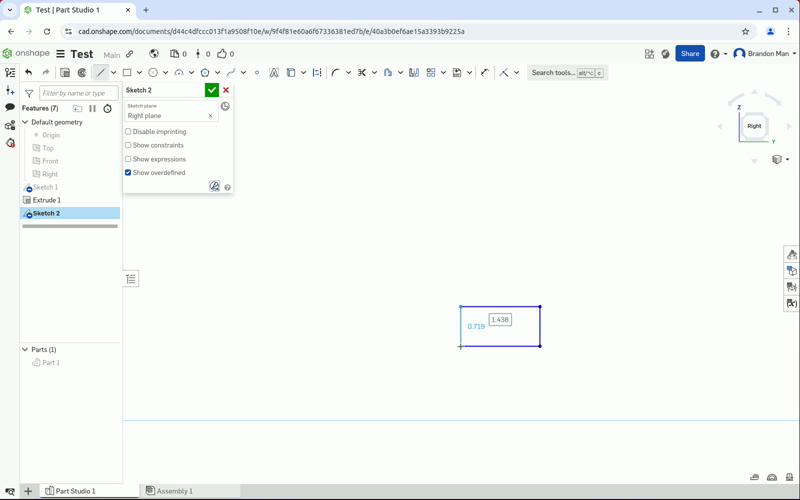
scroll(-6)
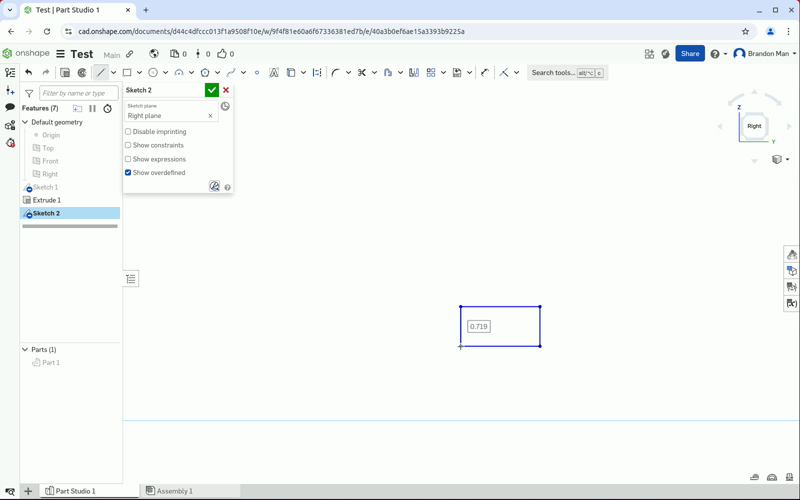
scroll(-6)
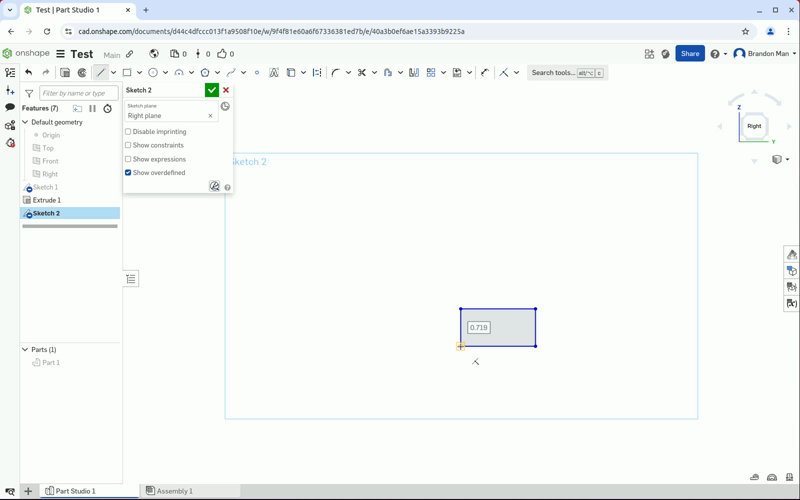
scroll(-6)
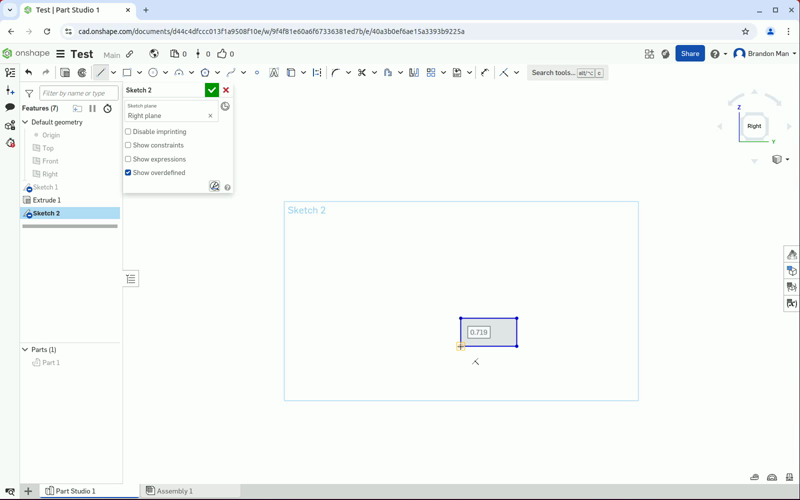
scroll(-6)
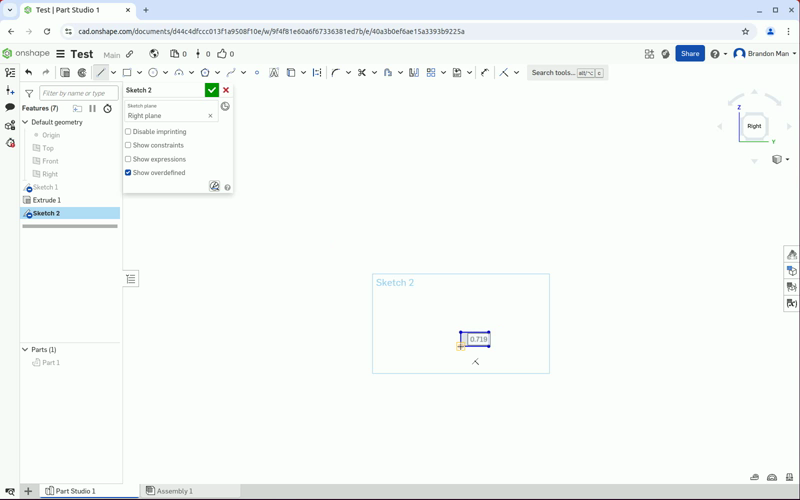
scroll(-6)
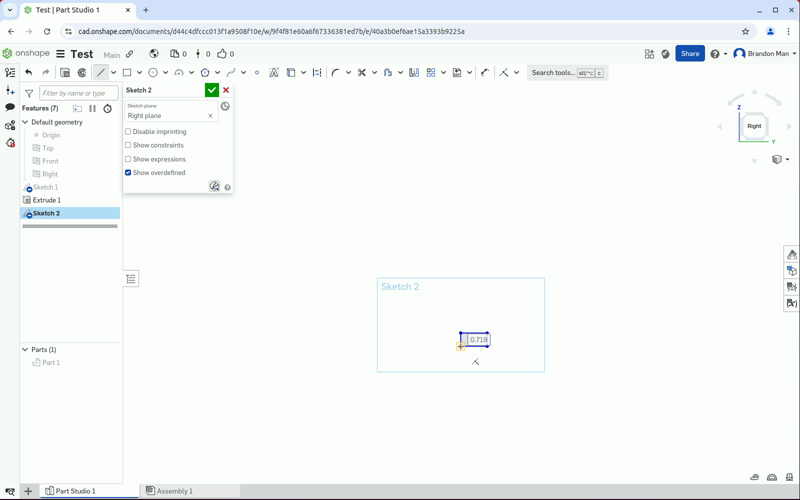
scroll(-6)
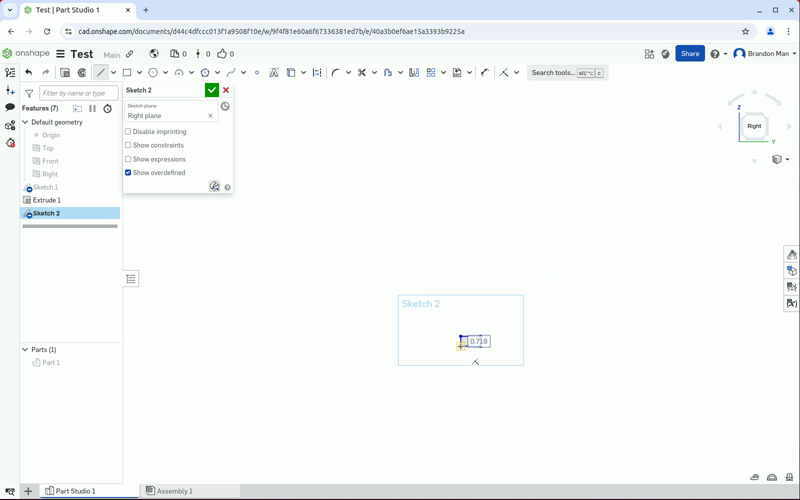
scroll(-6)
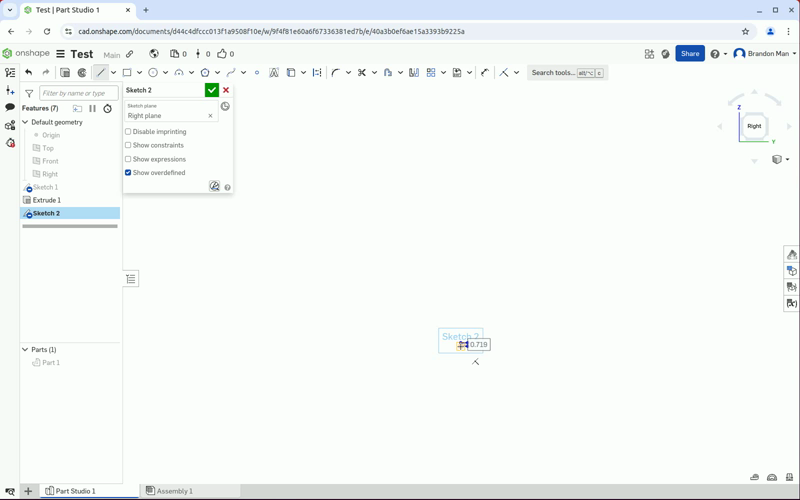
key(esc)
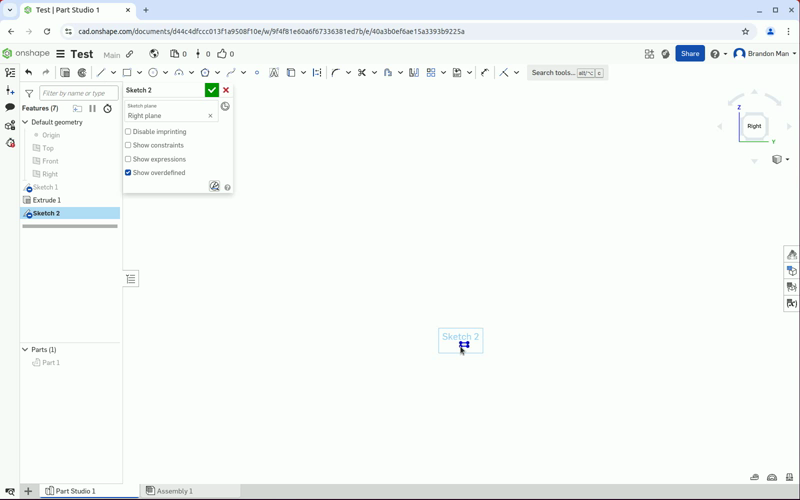
mouse_move(461, 344)
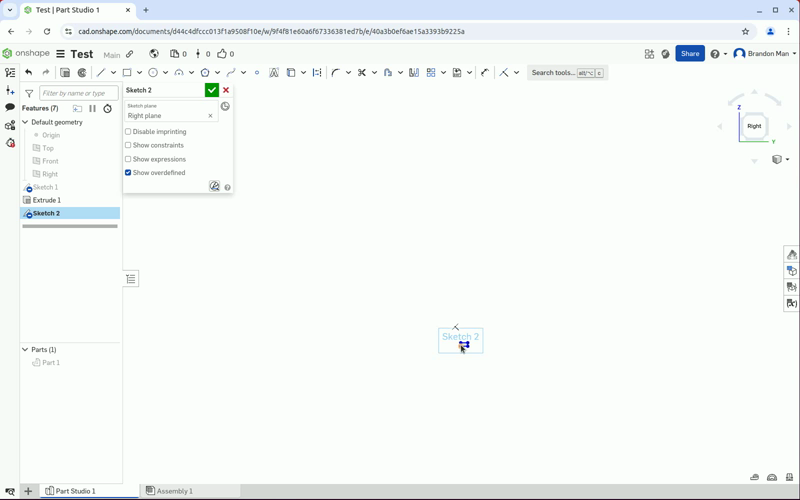
scroll(6)
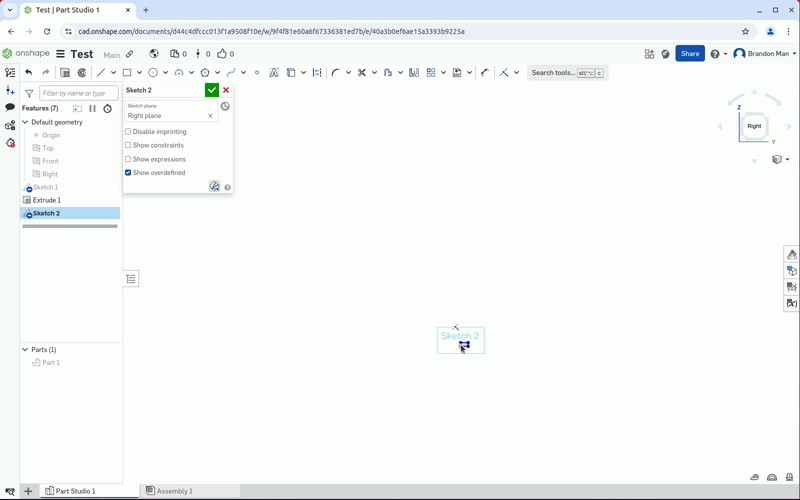
scroll(6)
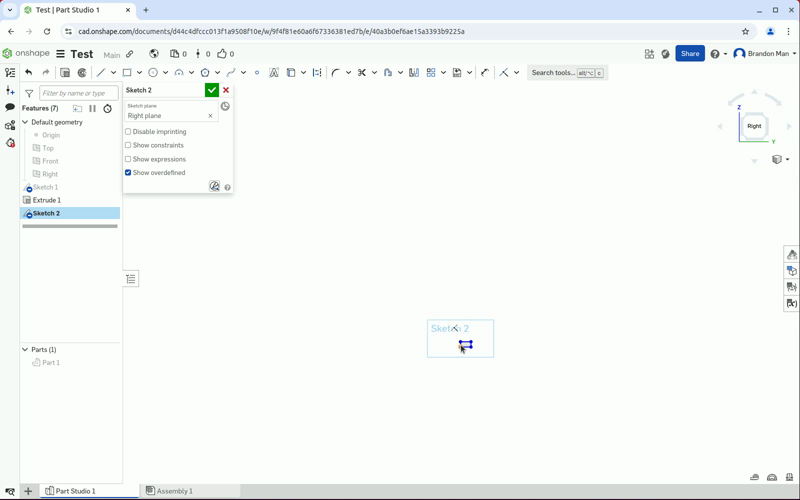
scroll(6)
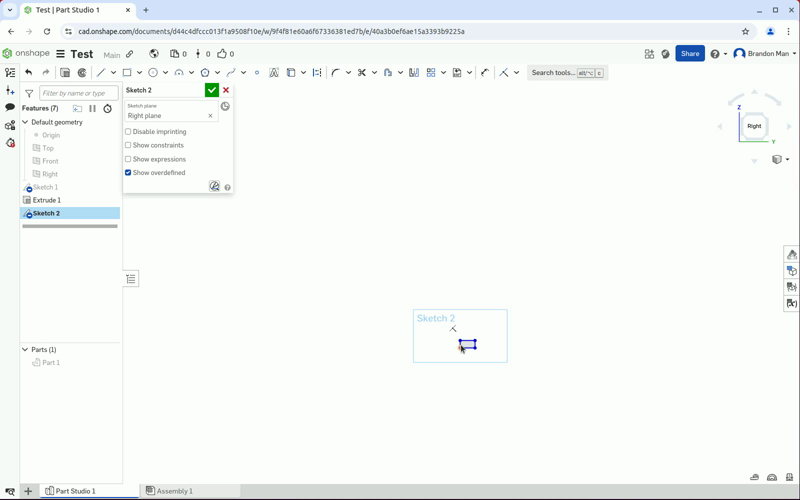
scroll(6)
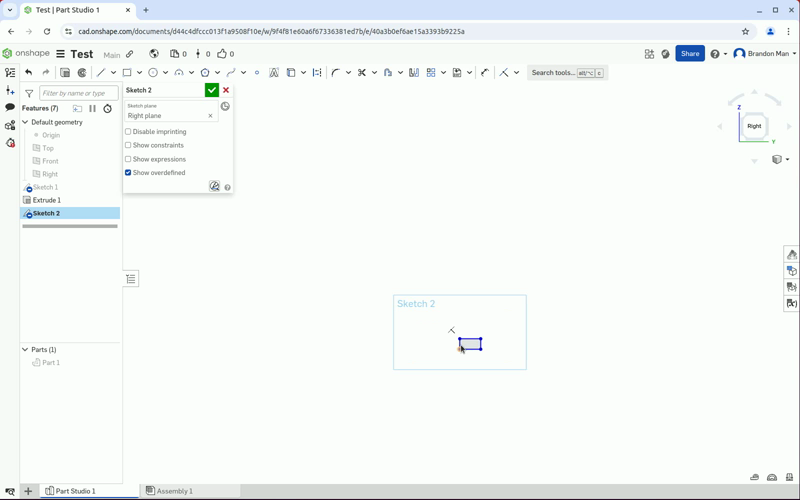
scroll(6)
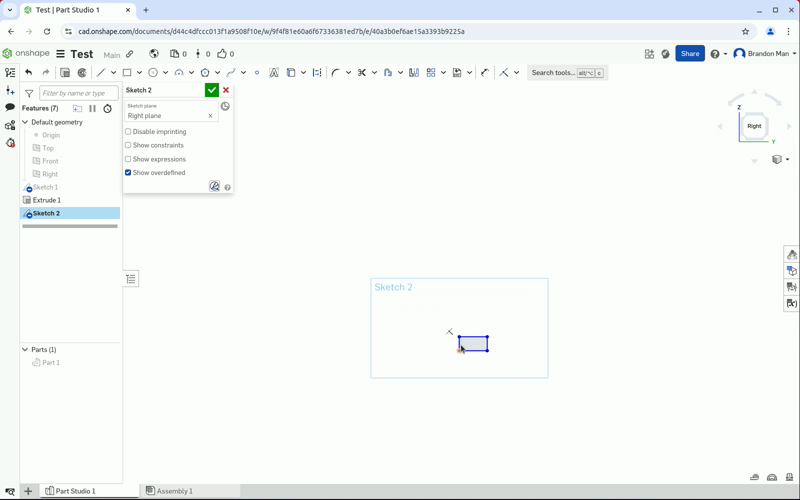
scroll(6)
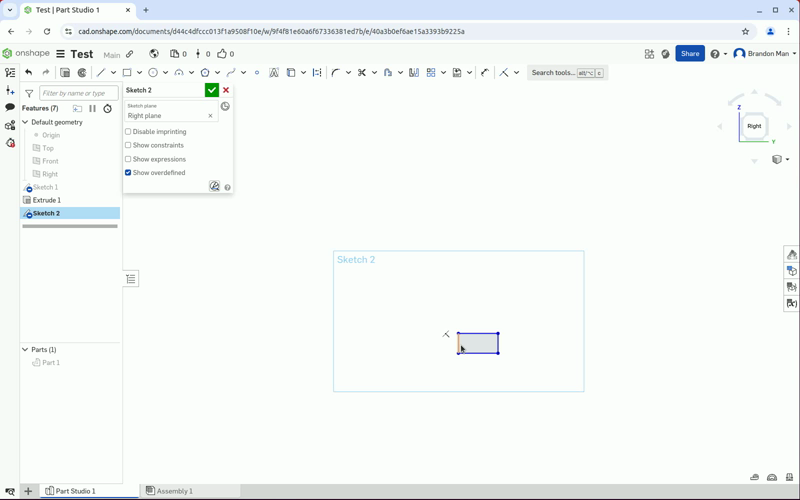
scroll(6)
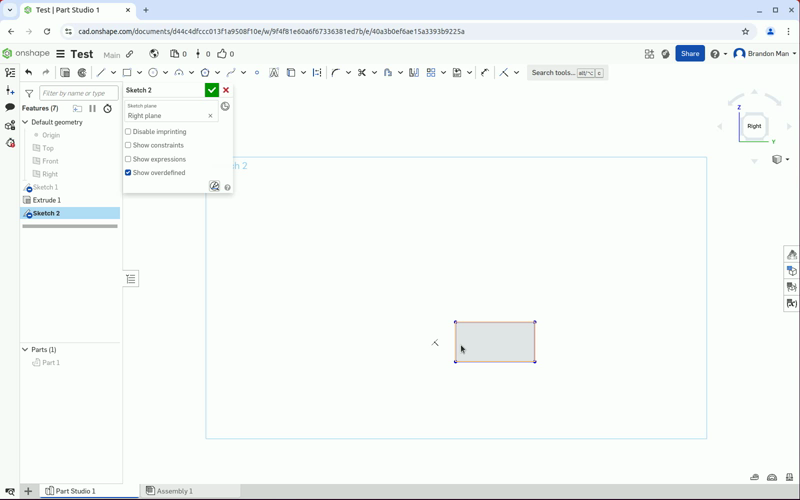
click(461, 344)
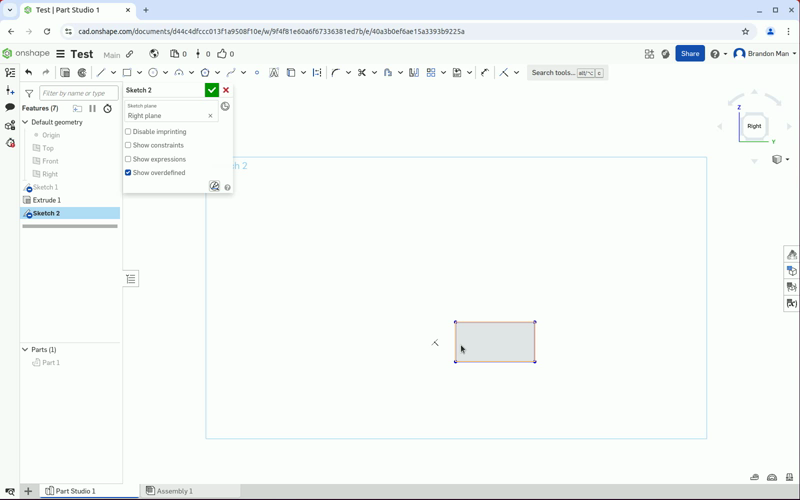
scroll(-6)
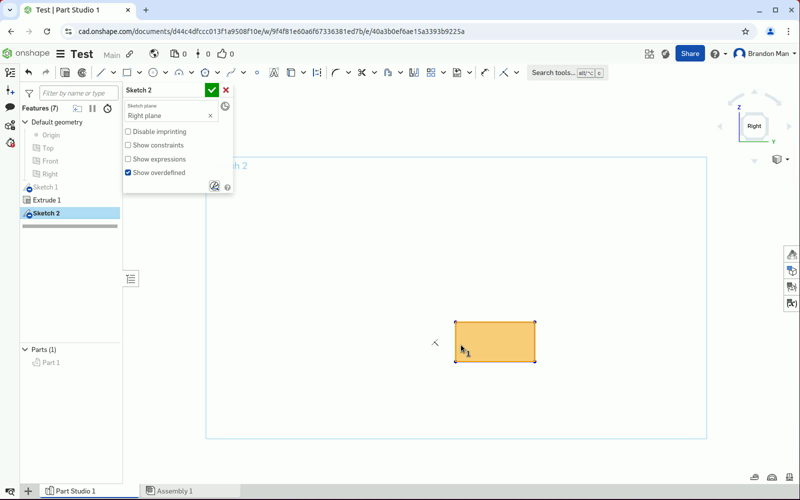
scroll(-6)
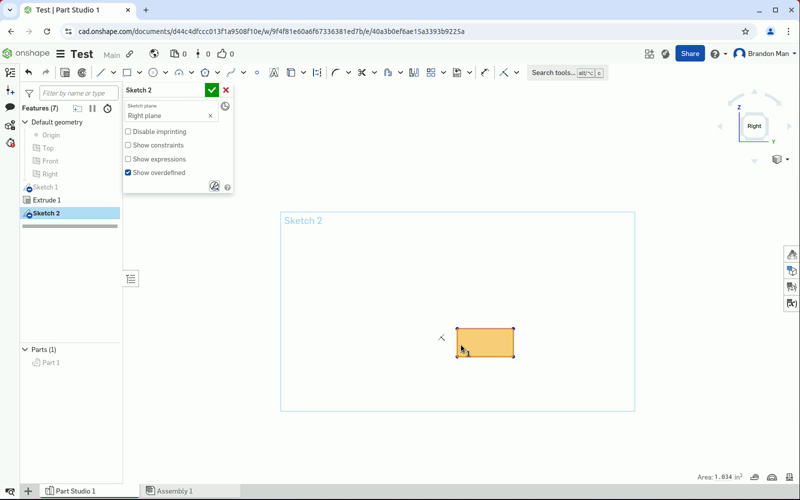
scroll(-6)
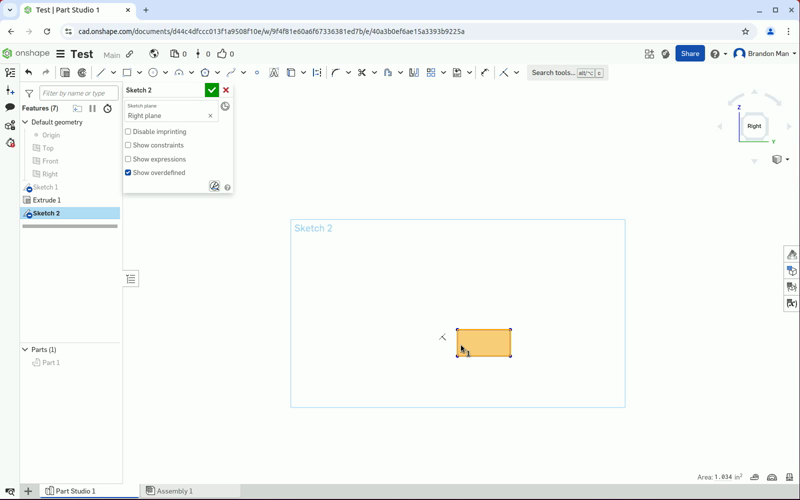
scroll(-6)
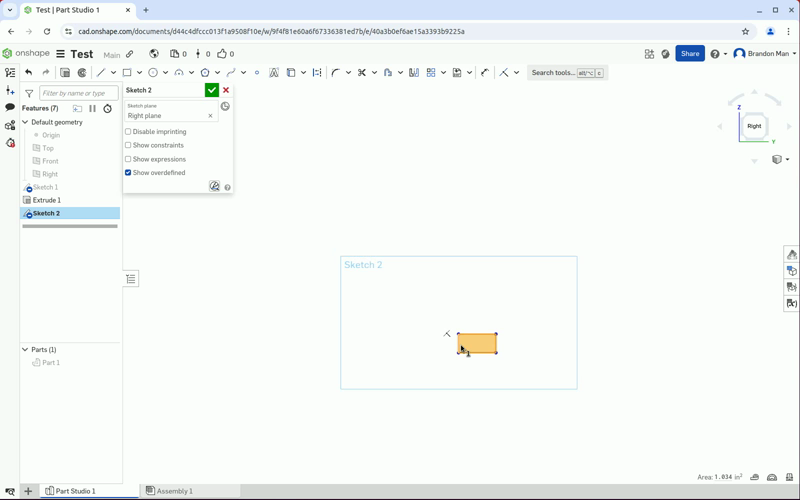
scroll(-6)
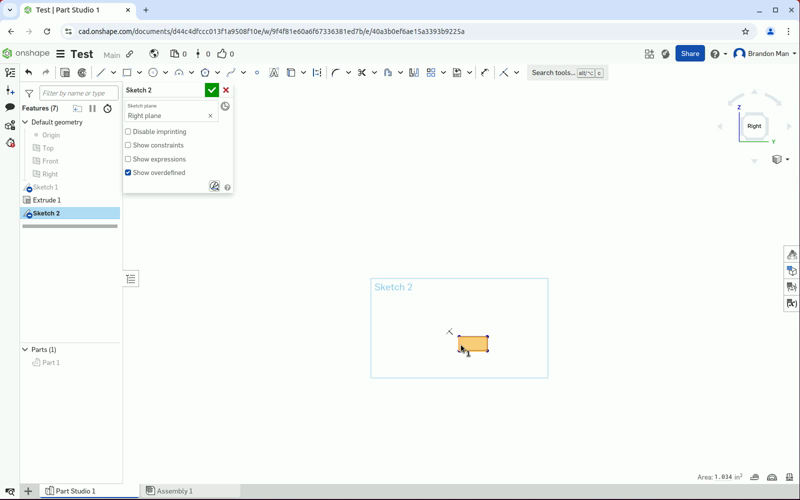
scroll(-6)
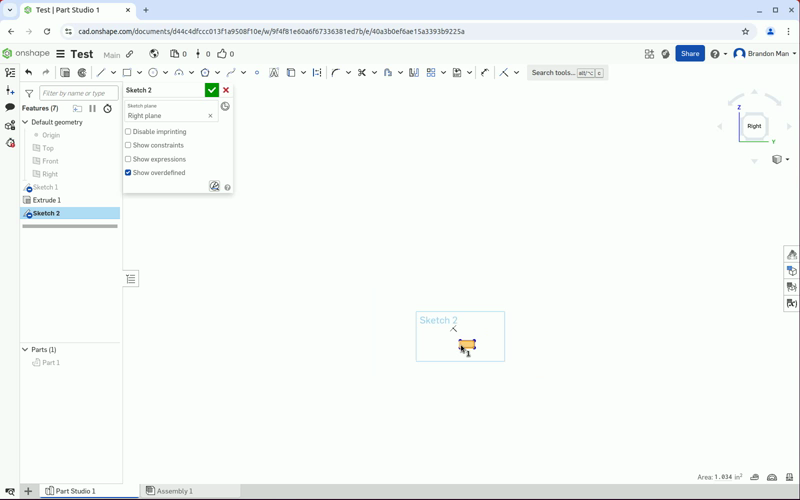
scroll(-6)
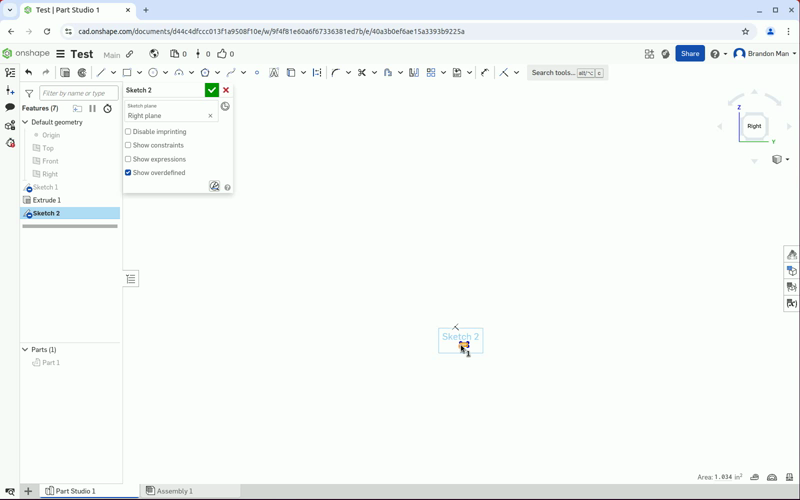
mouse_move(73, 352)
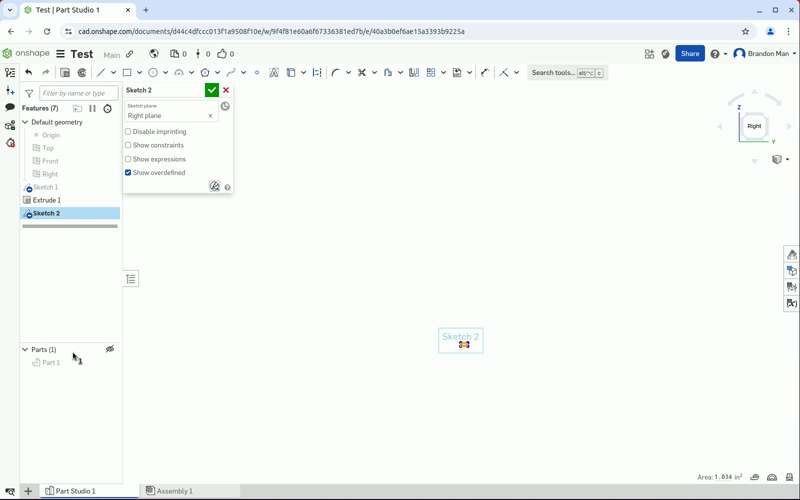
key(shift+y)
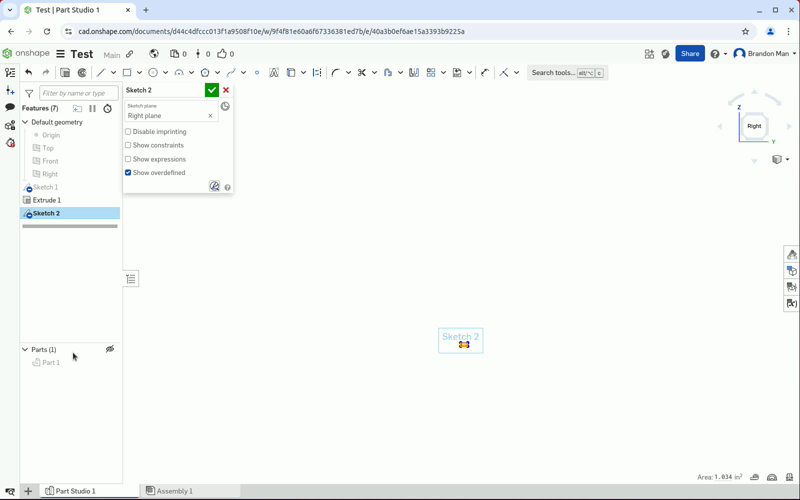
key(shift+e)
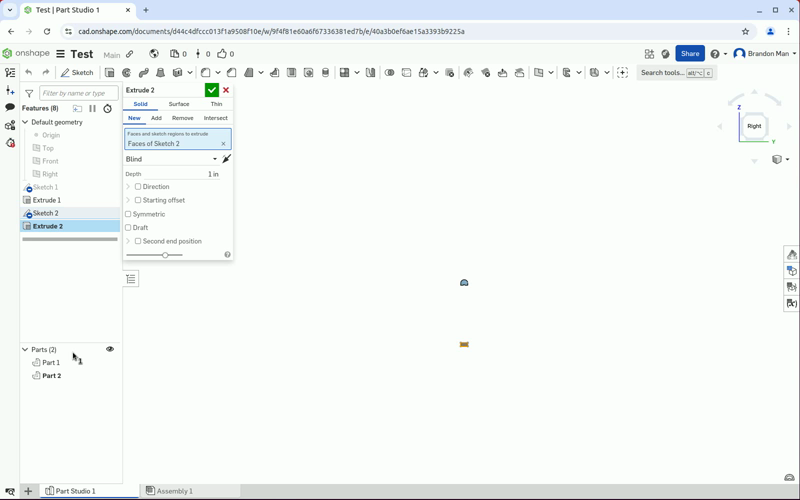
mouse_move(143, 106)
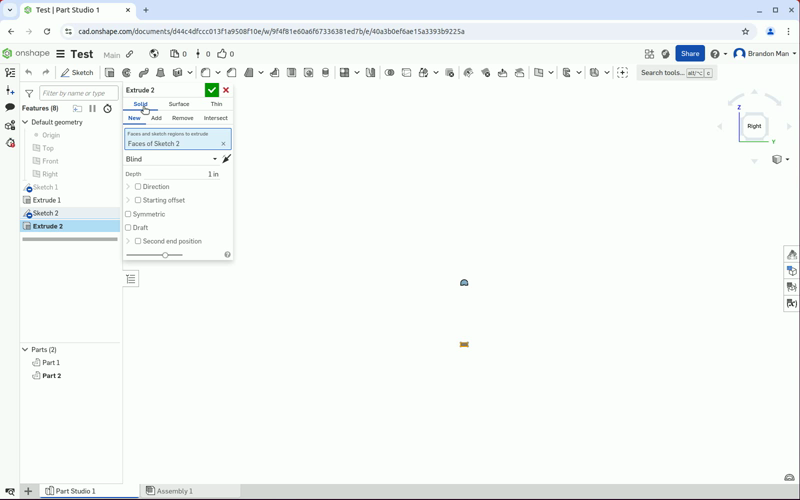
click(143, 106)
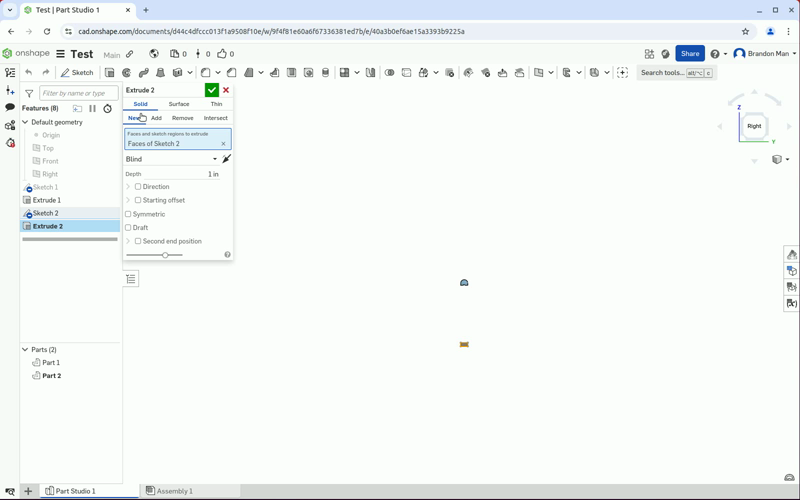
mouse_move(137, 120)
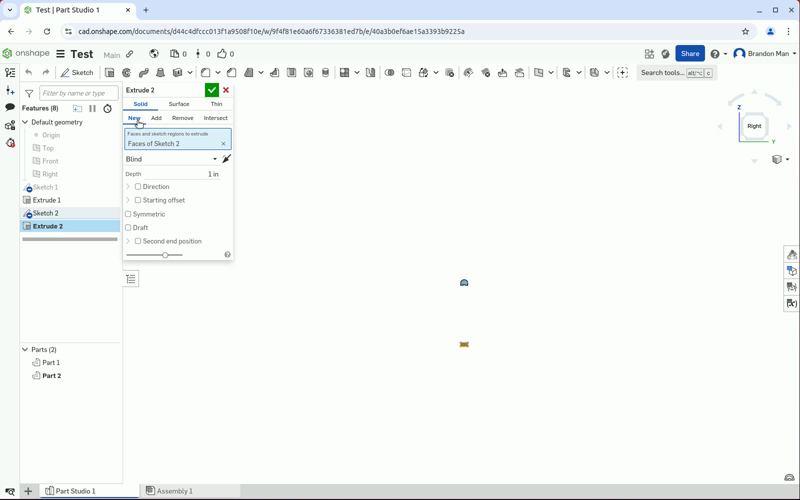
click(137, 120)
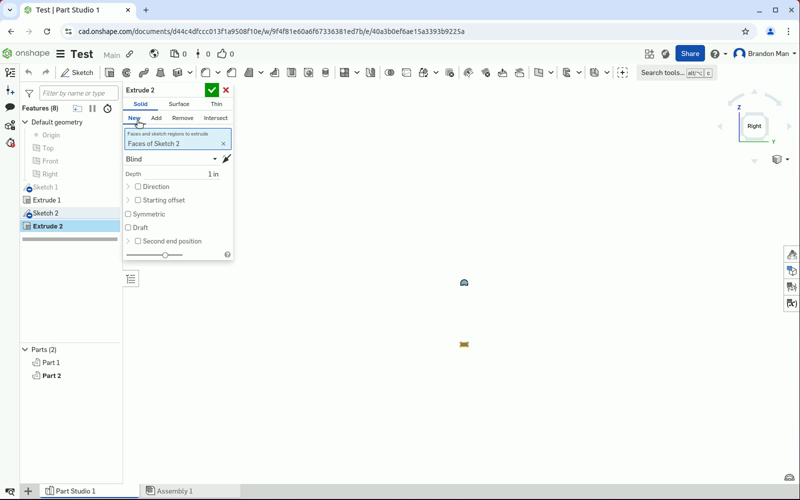
key(tab, 4)
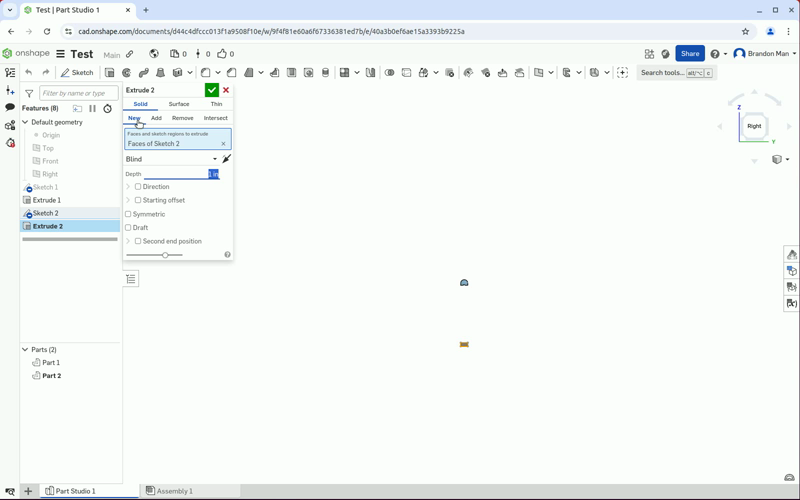
text(23.108)
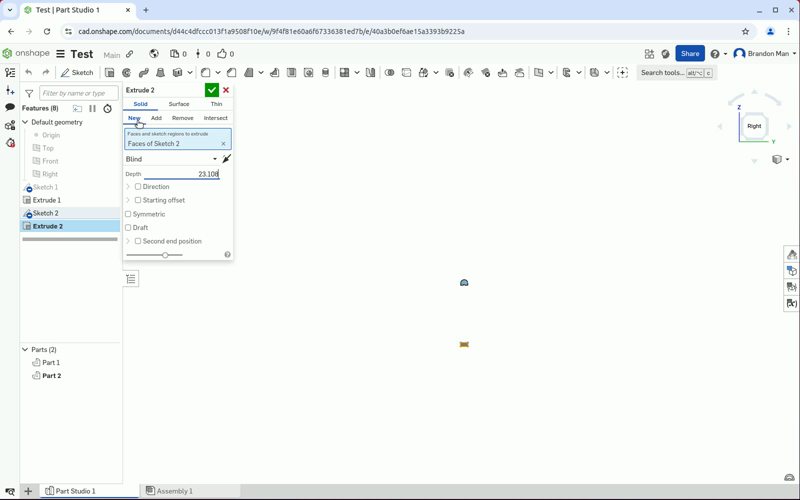
key(enter)
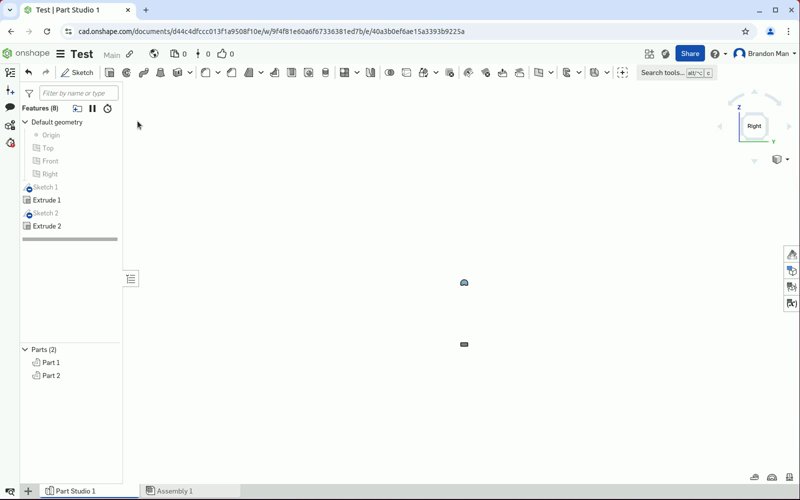
key(shift+h)
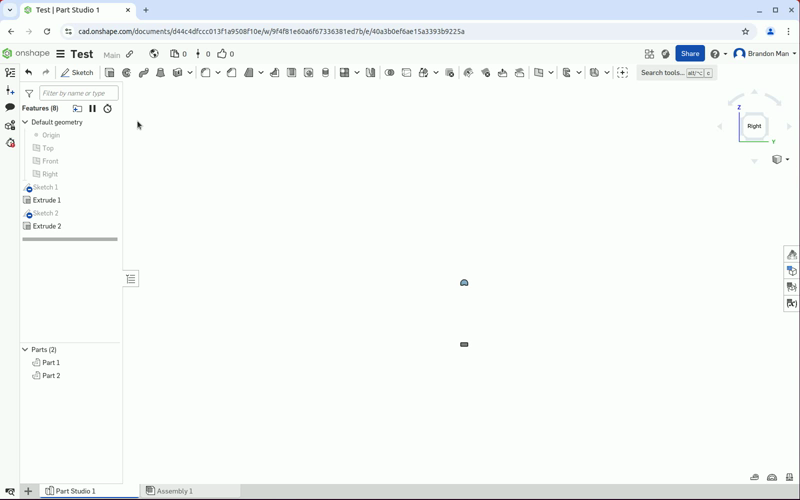
key(shift+h)
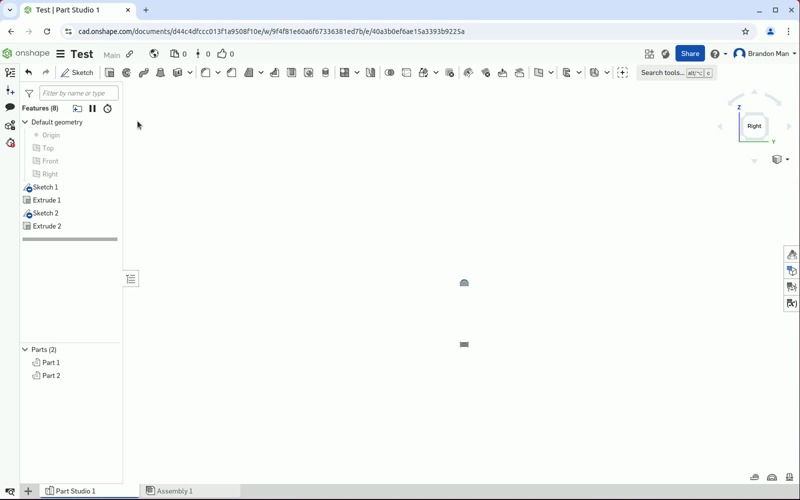
key(shift+7)
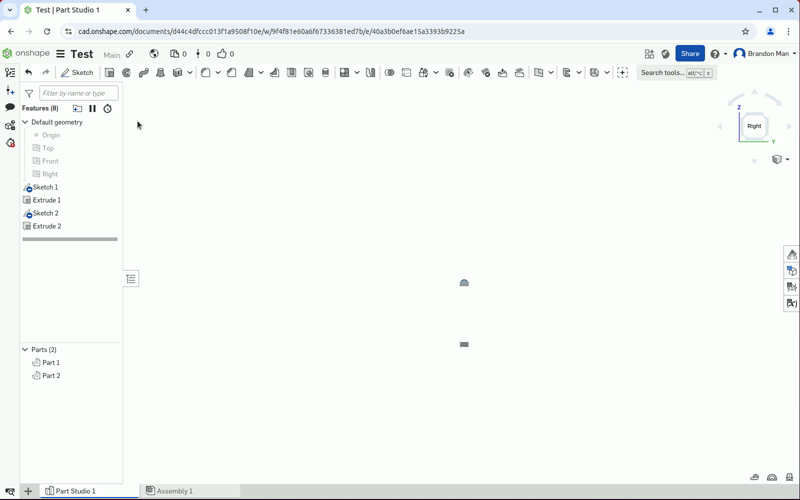
key(right, 2)
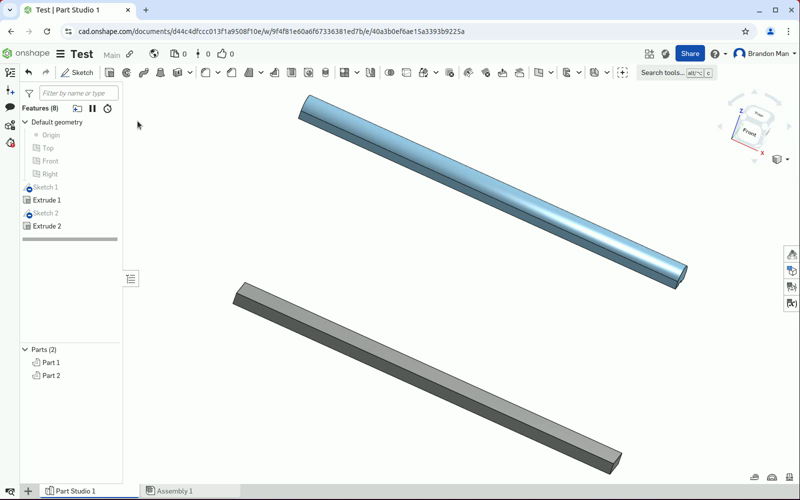
key(down, 2)
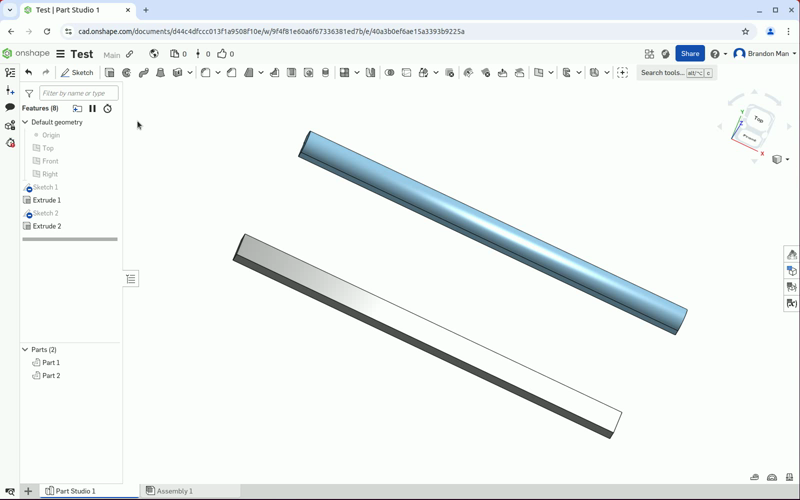
key(up, 2)
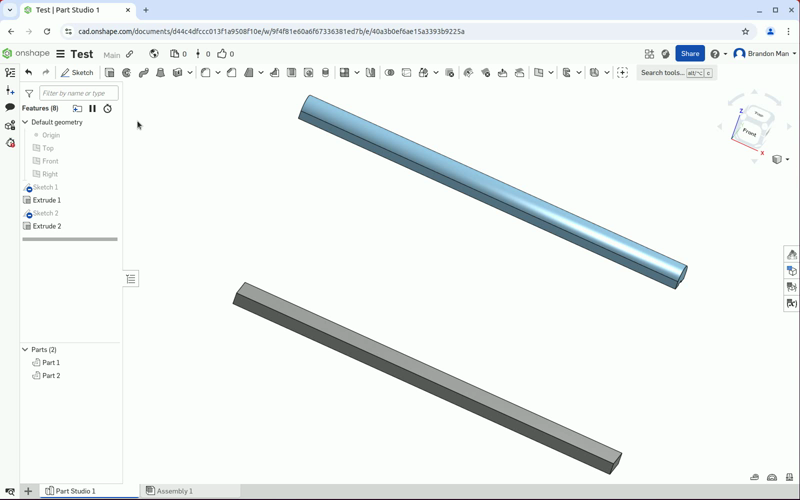
key(left, 2)
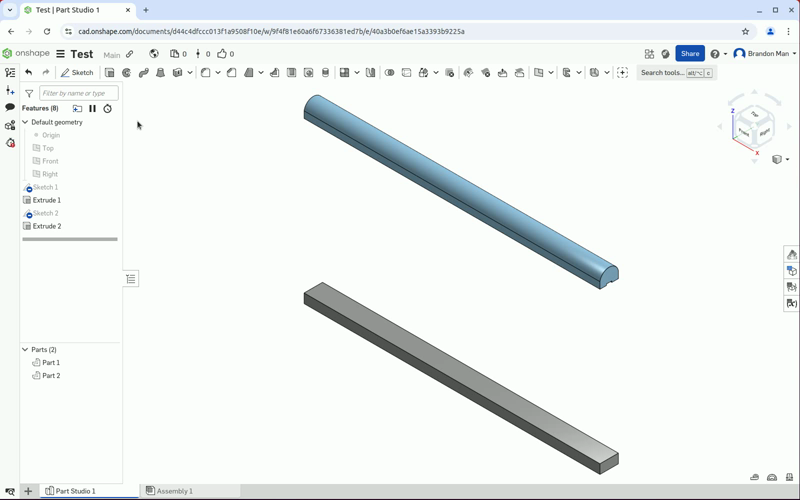
mouse_move(73, 189)
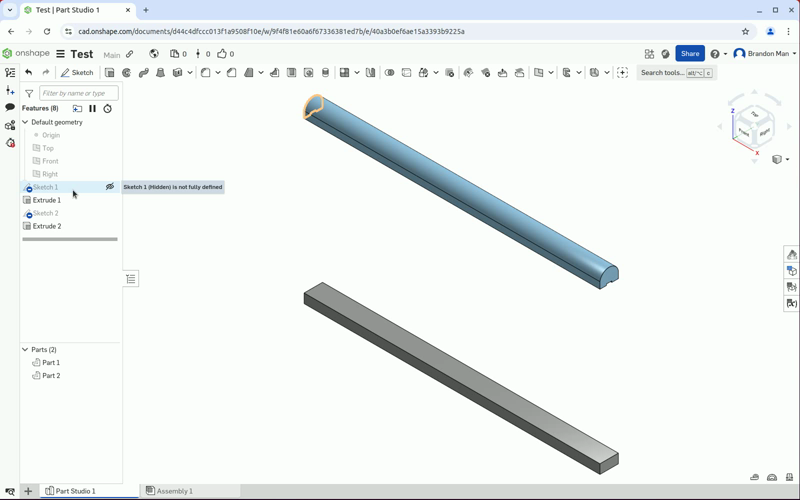
click(73, 189)